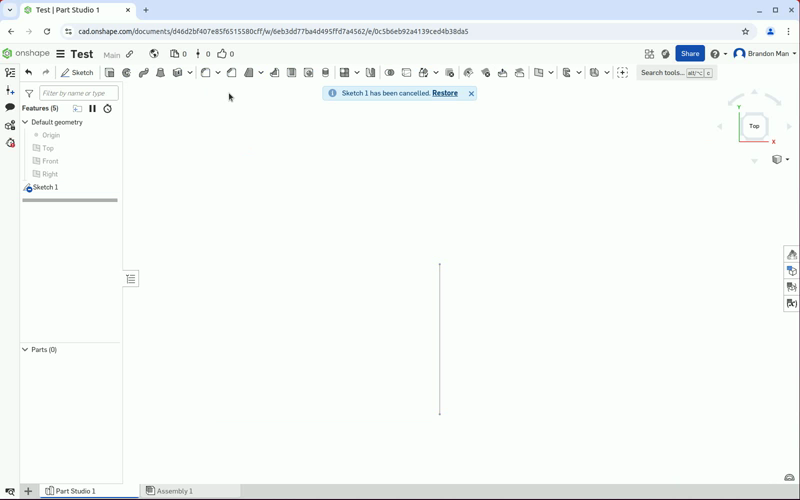
key(shift+h)
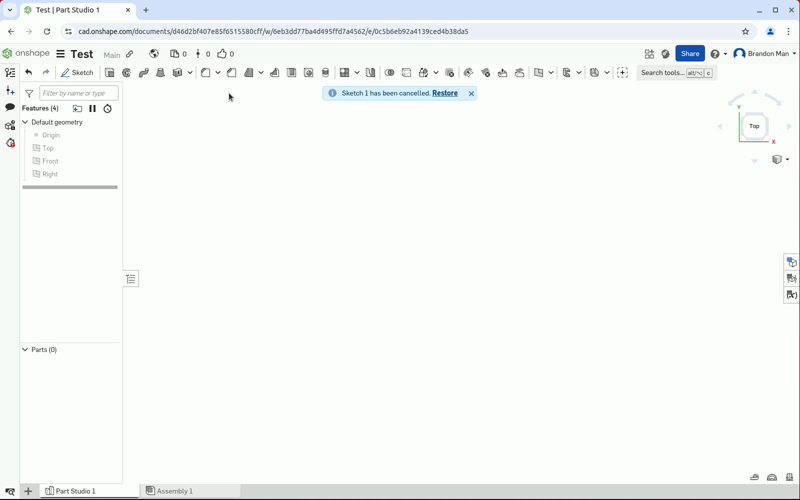
mouse_move(73, 352)
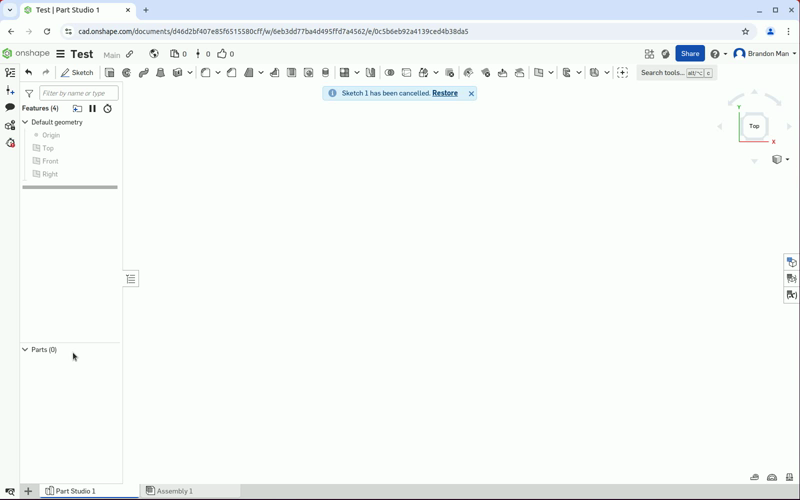
key(y)
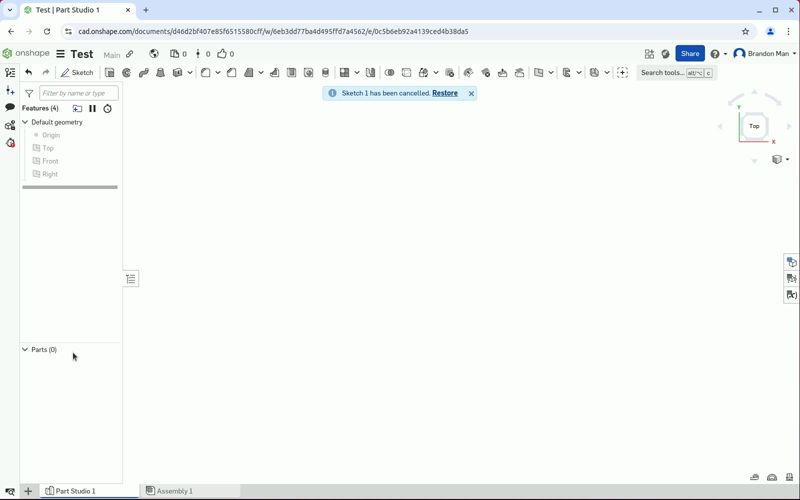
key(shift+p)
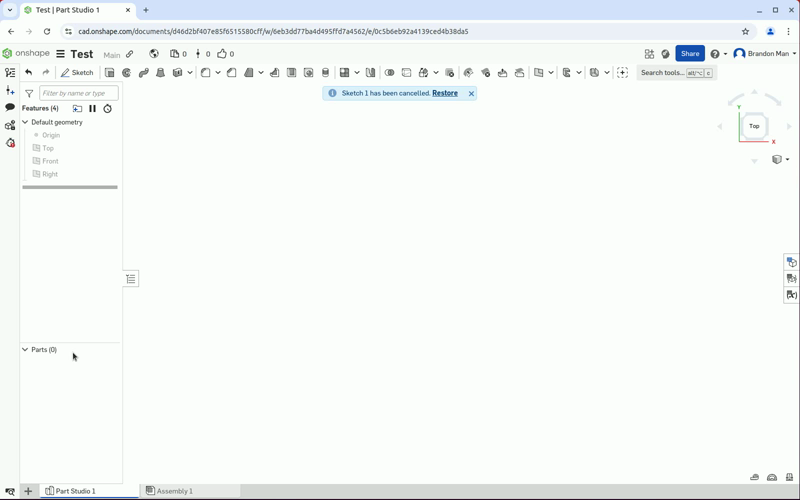
key(space)
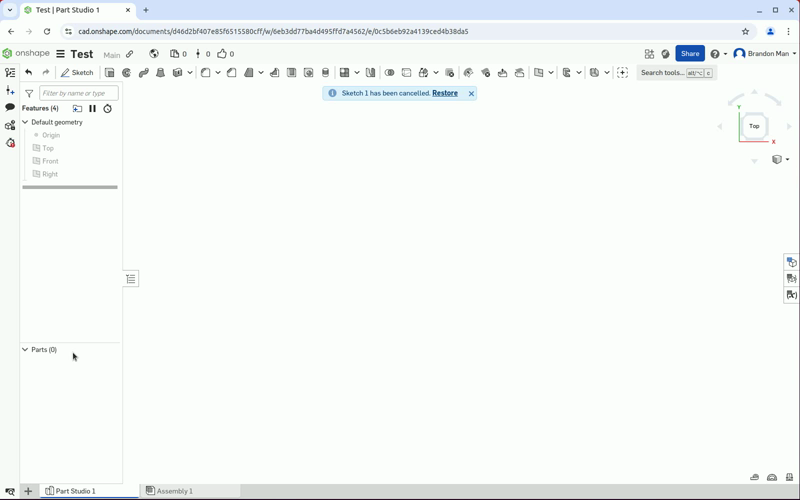
key_down(shift)
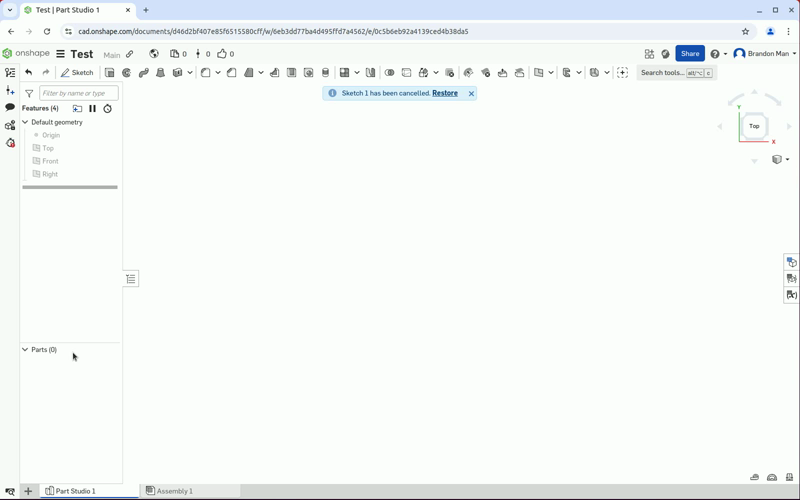
key(up)
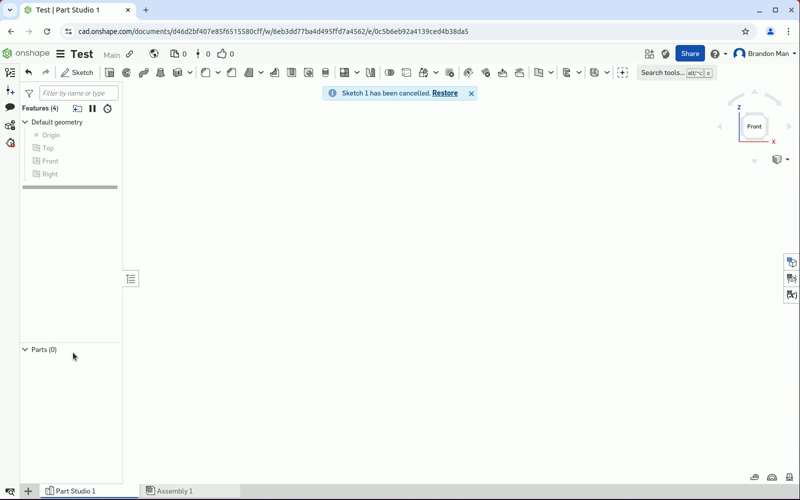
key_up(shift)
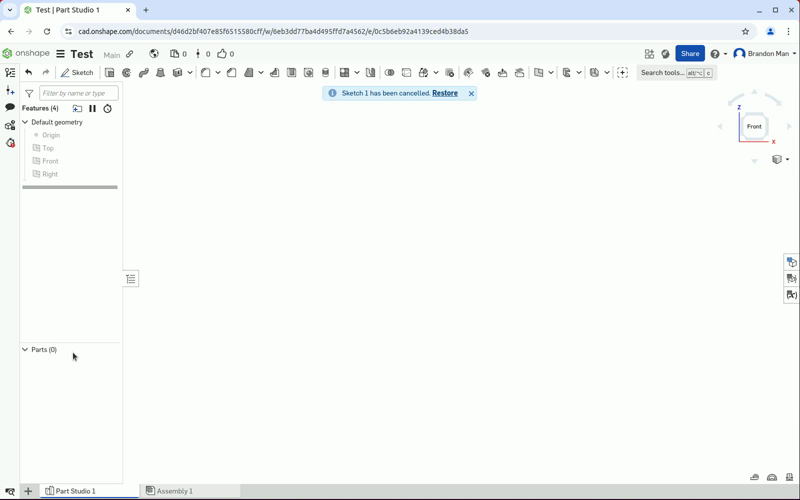
mouse_move(73, 352)
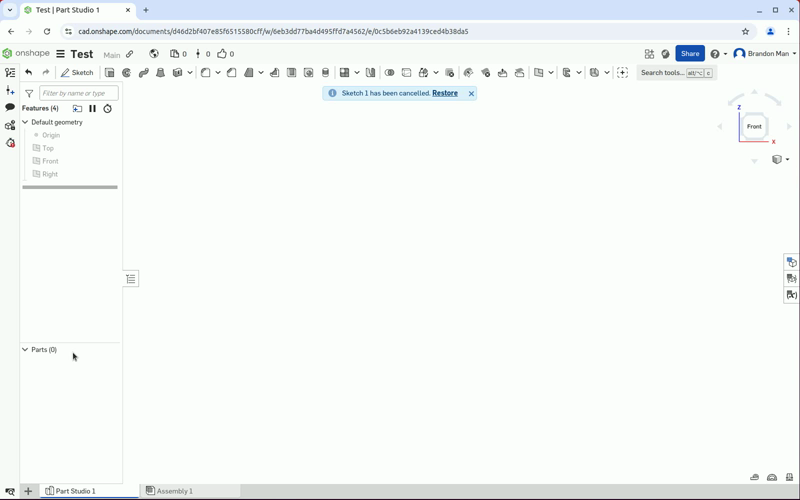
key(shift+y)
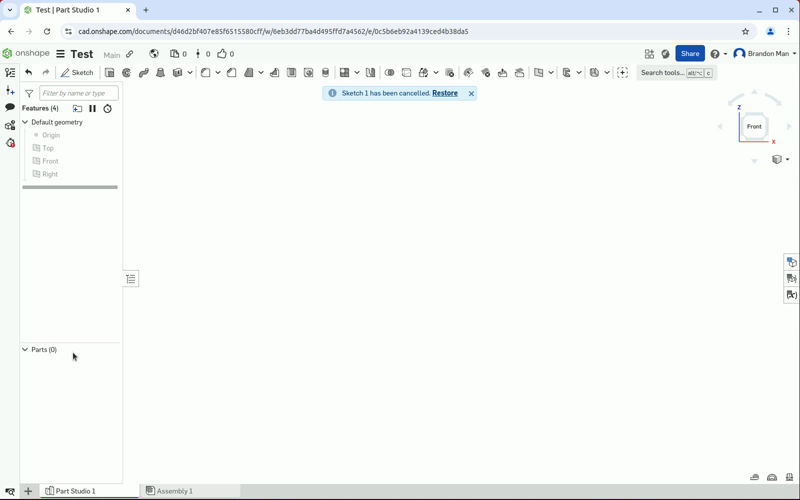
key(shift+s)
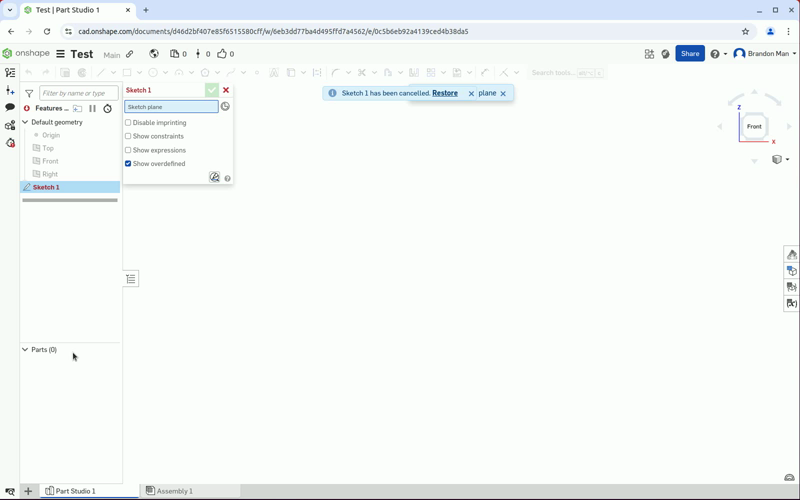
mouse_move(73, 163)
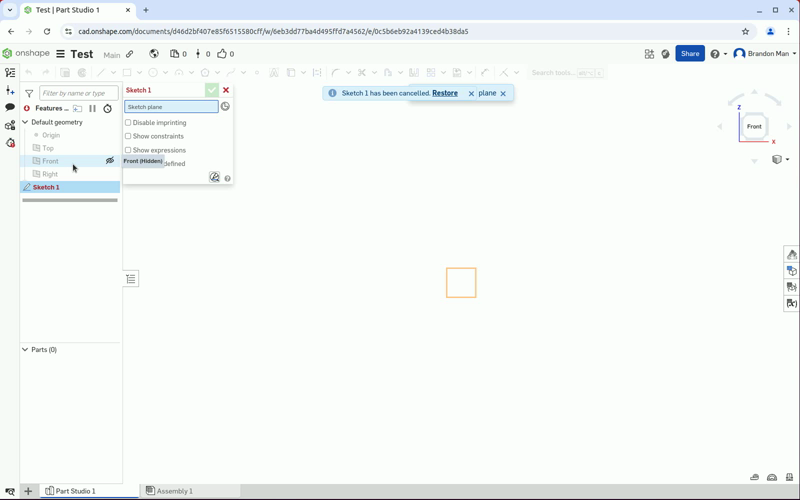
click(73, 163)
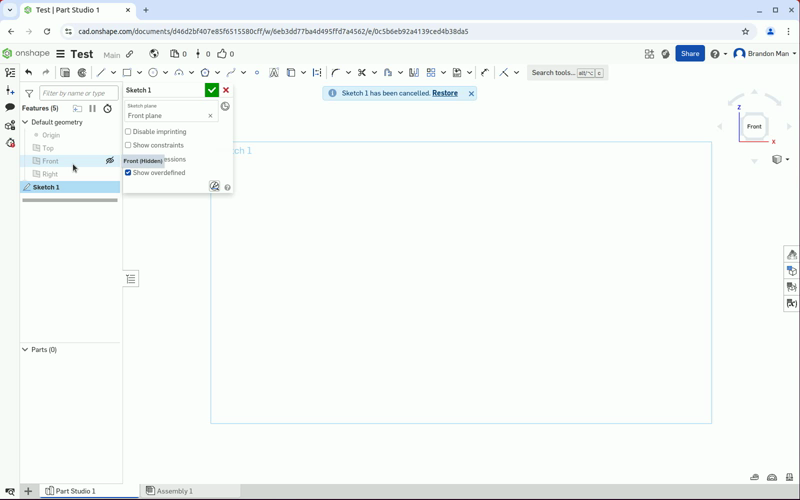
mouse_move(73, 352)
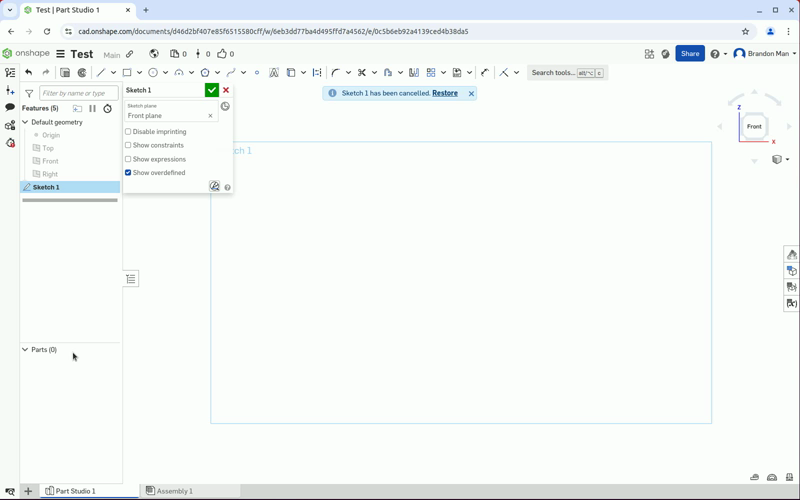
key(y)
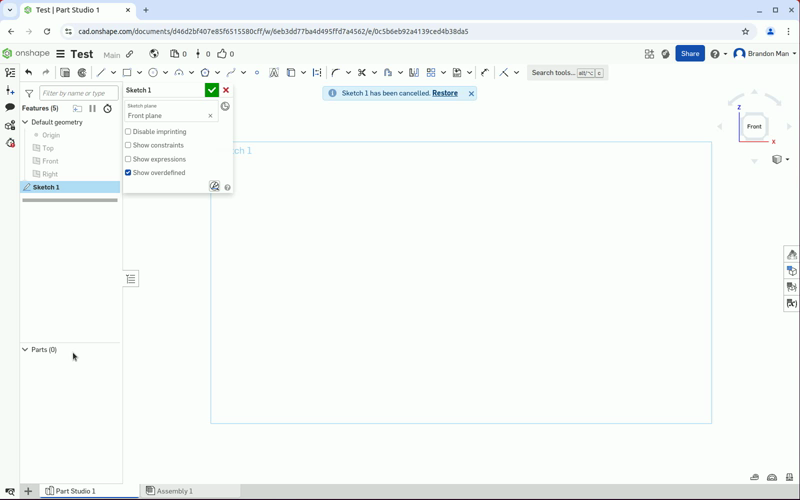
key(a)
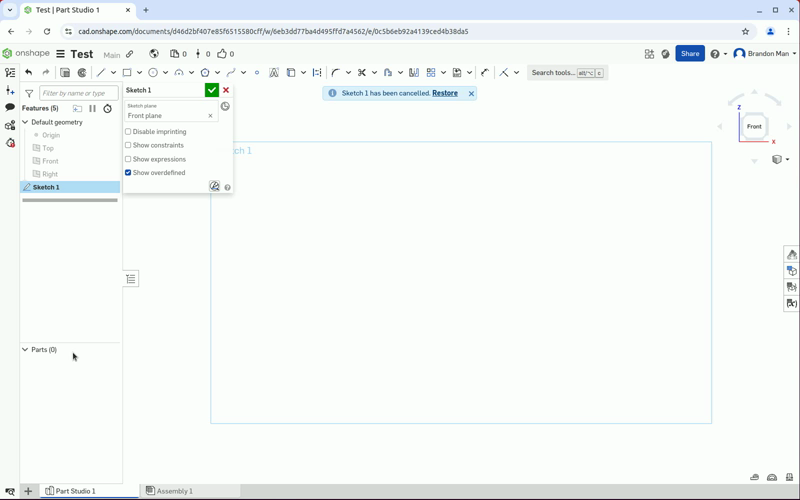
key_down(shift)
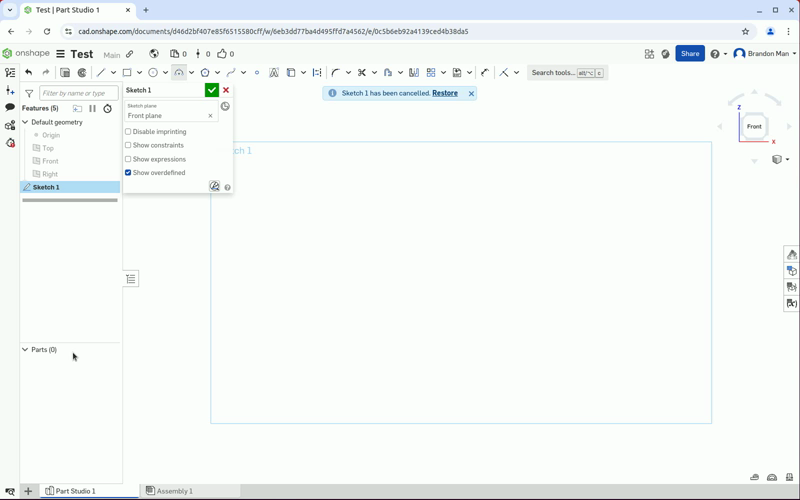
mouse_move(449, 366)
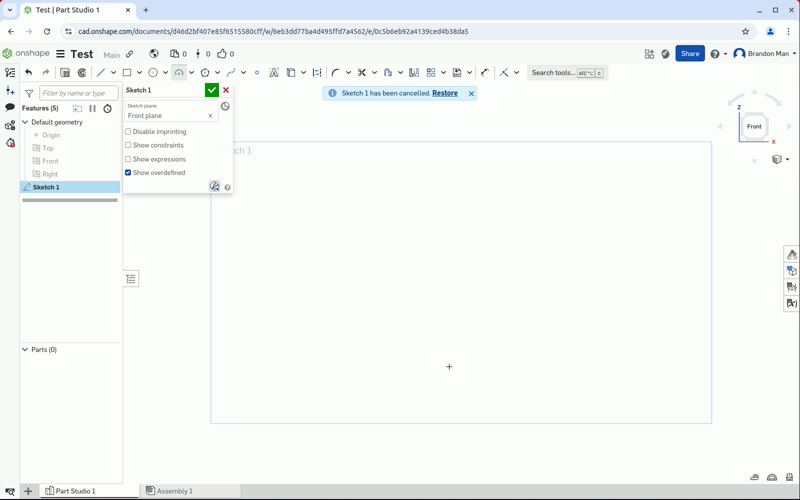
click(449, 366)
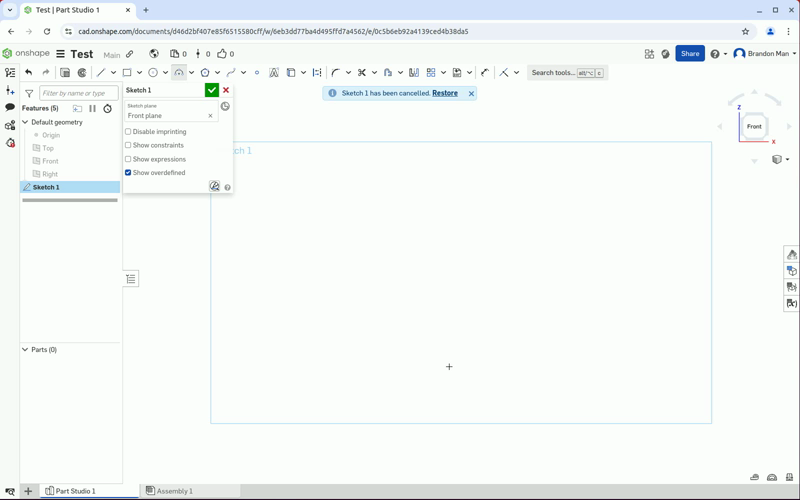
key_up(shift)
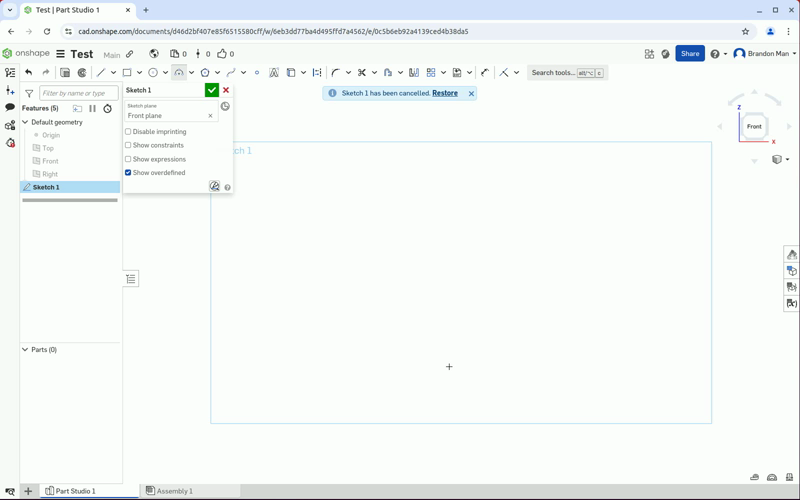
key_down(shift)
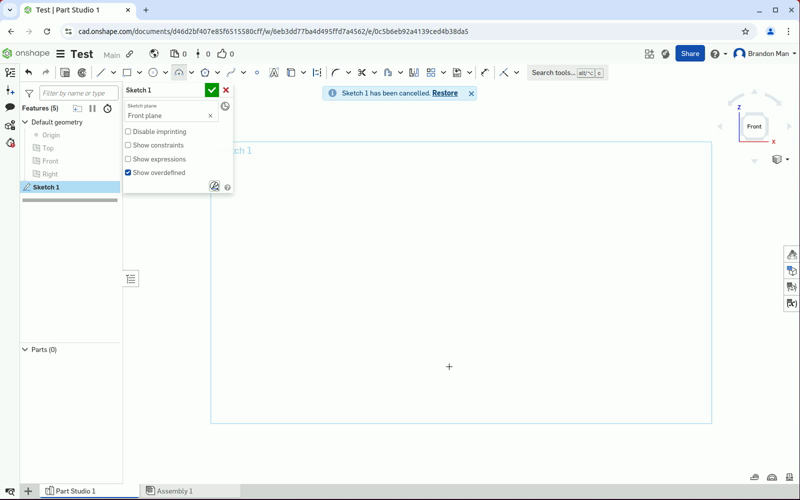
mouse_move(461, 366)
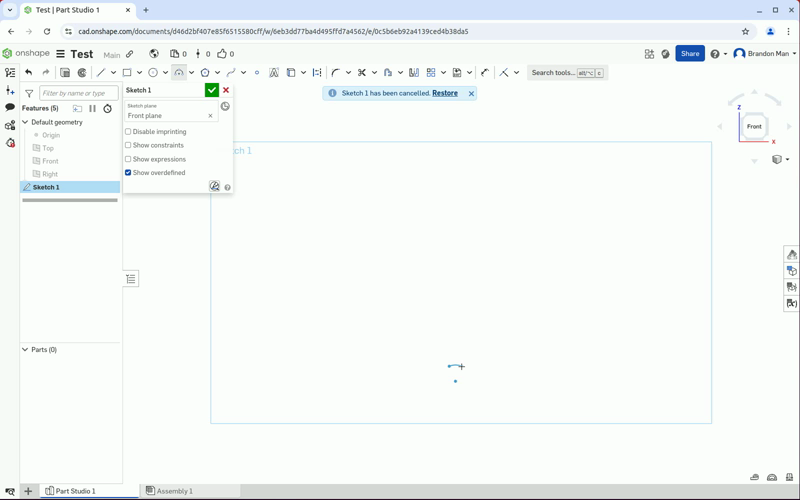
click(461, 366)
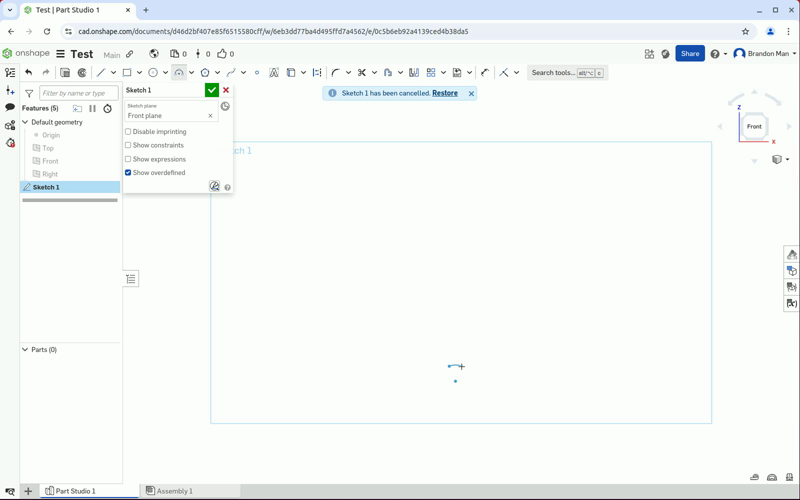
mouse_move(455, 366)
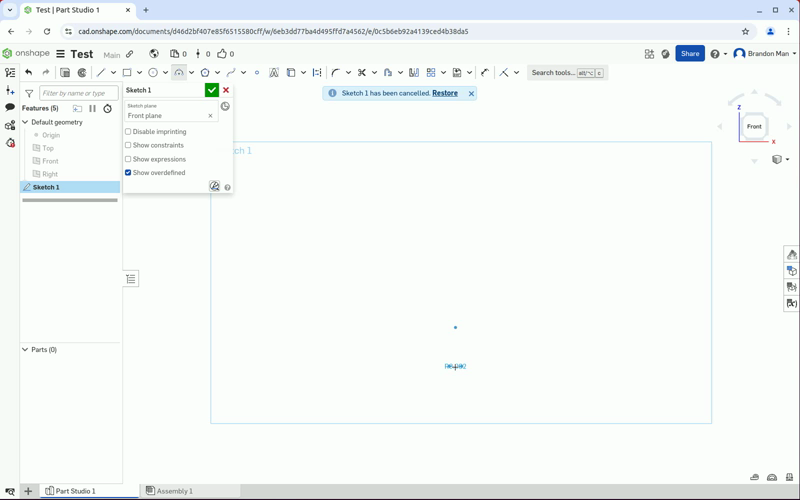
click(455, 366)
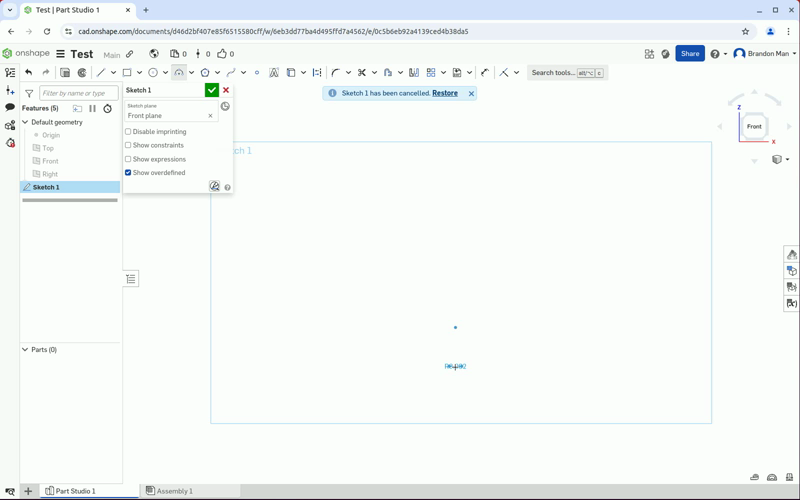
key_up(shift)
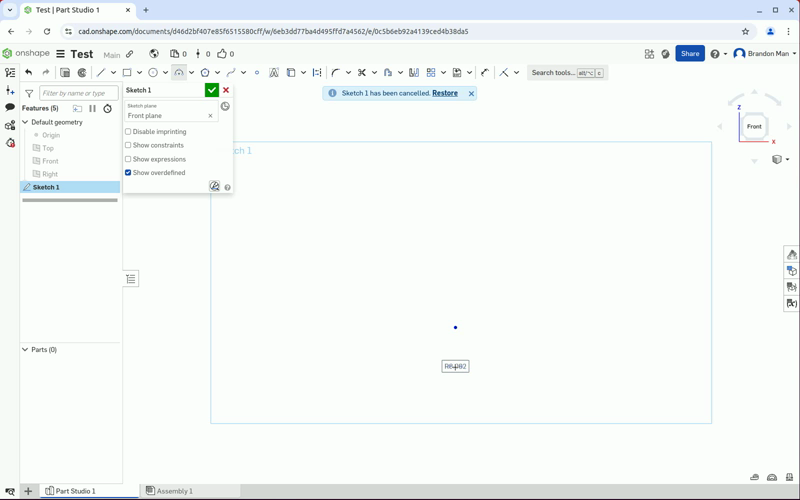
key(esc)
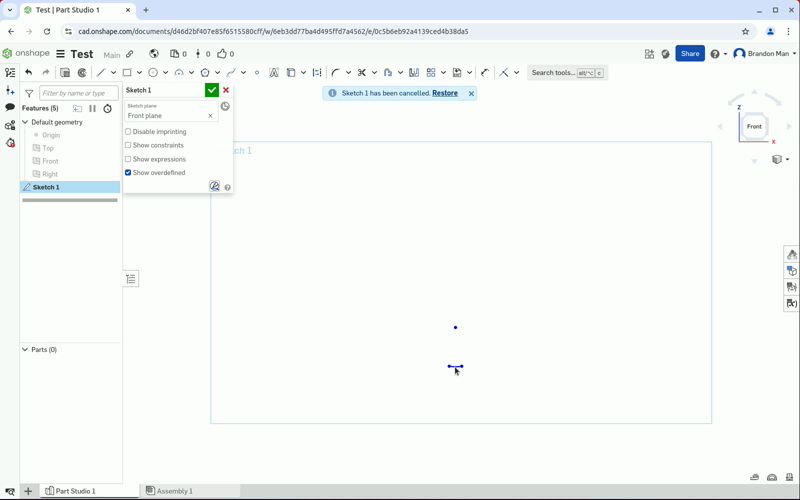
key(l)
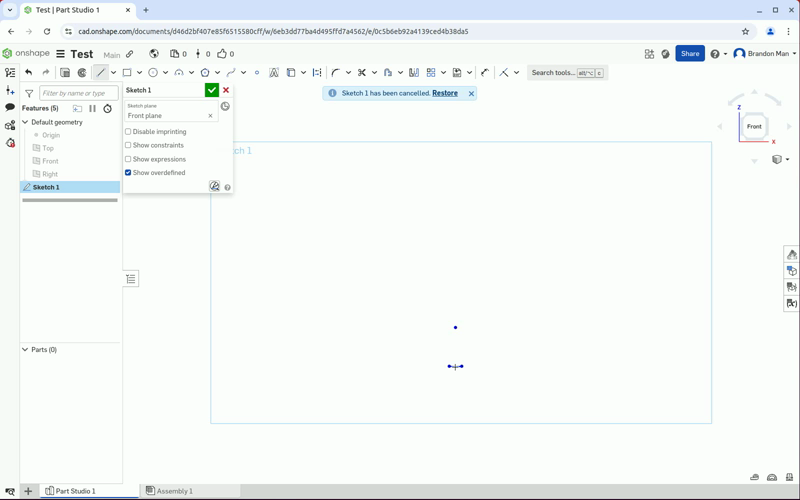
mouse_move(461, 366)
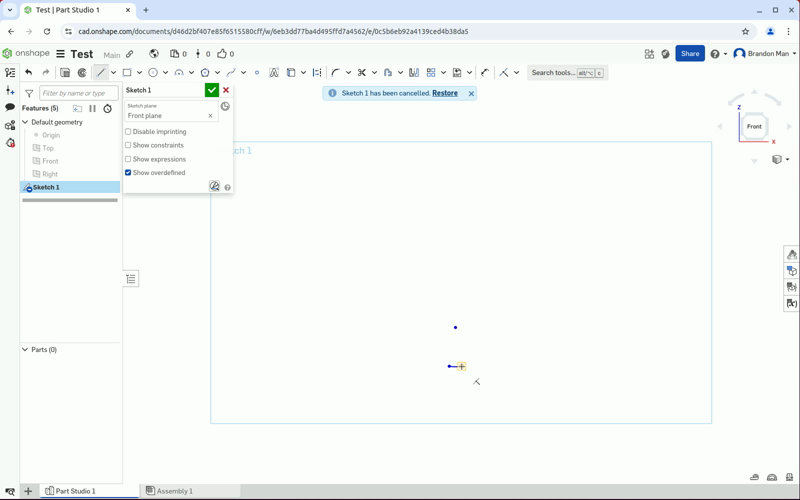
click(461, 366)
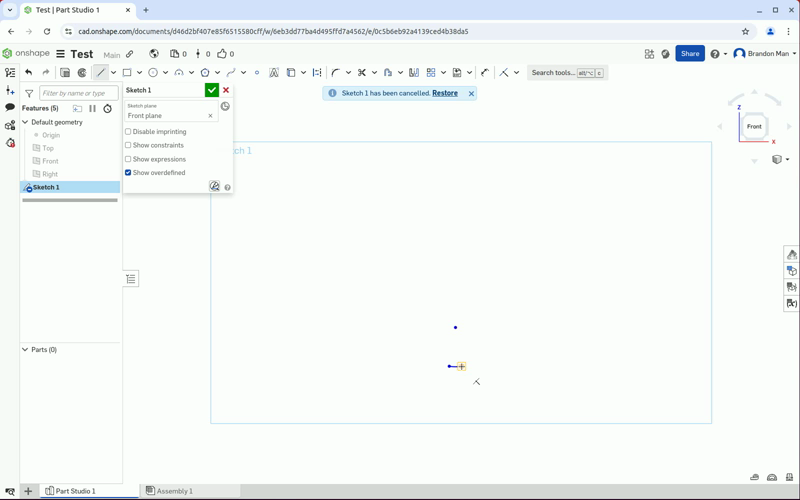
mouse_move(492, 366)
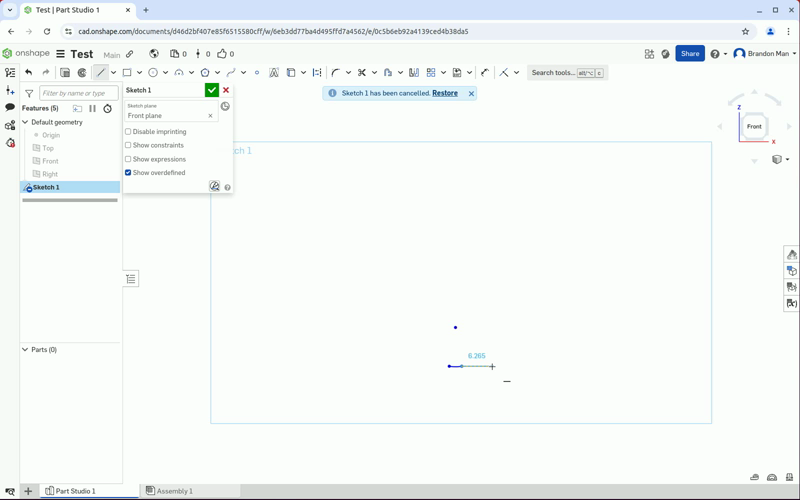
key_down(shift)
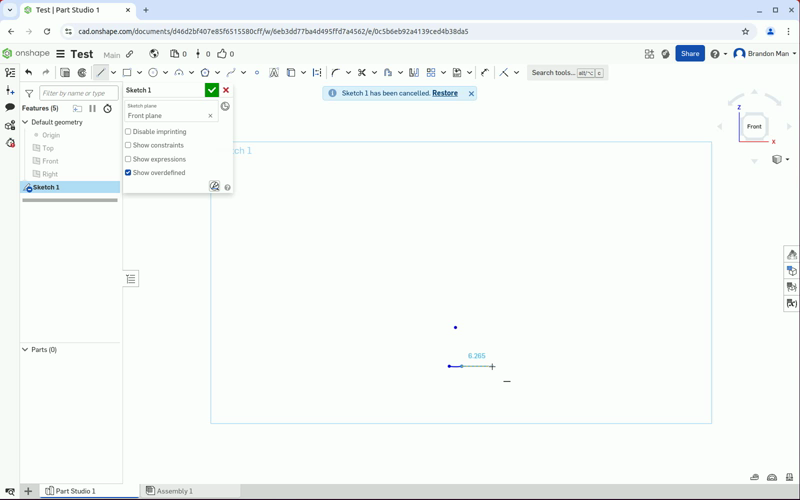
mouse_move(449, 366)
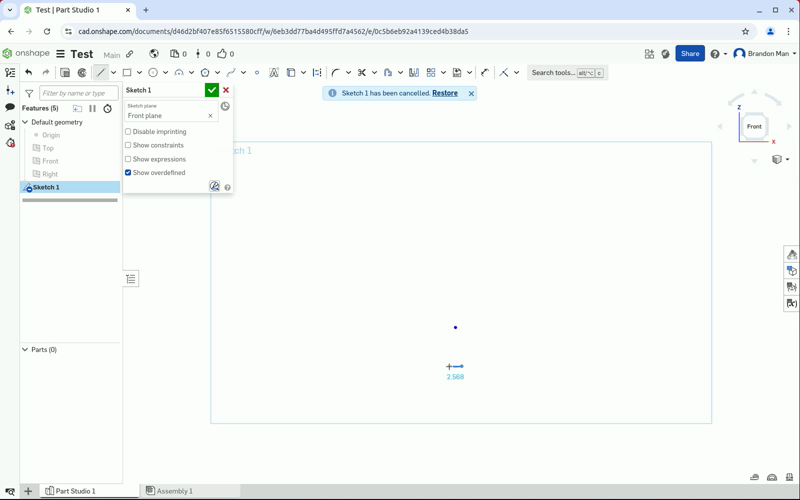
key_up(shift)
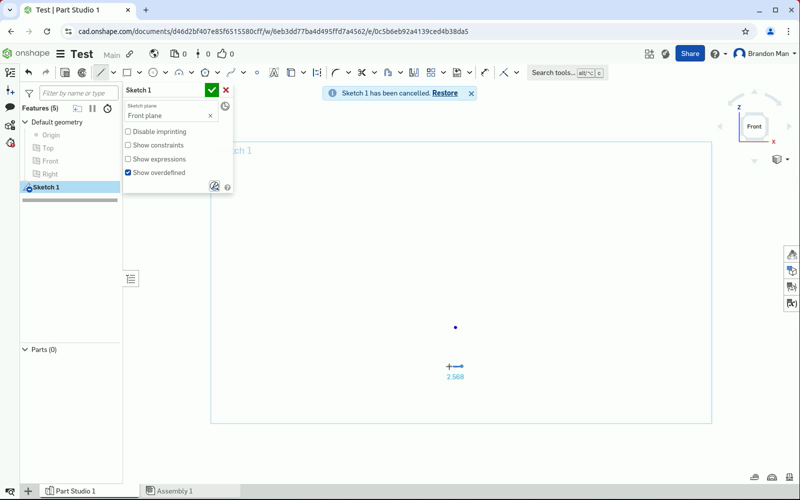
click(449, 366)
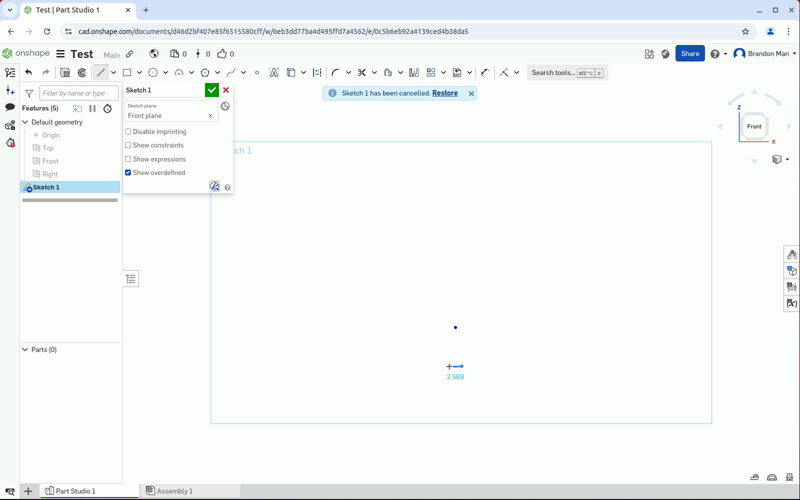
key(esc)
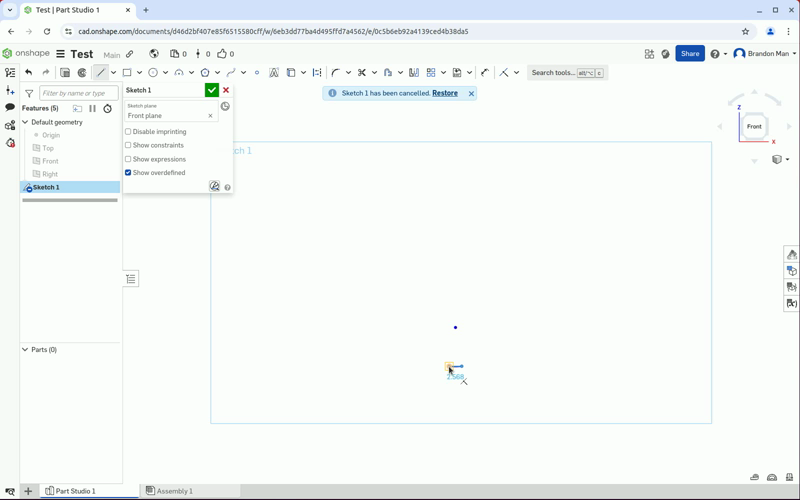
mouse_move(461, 366)
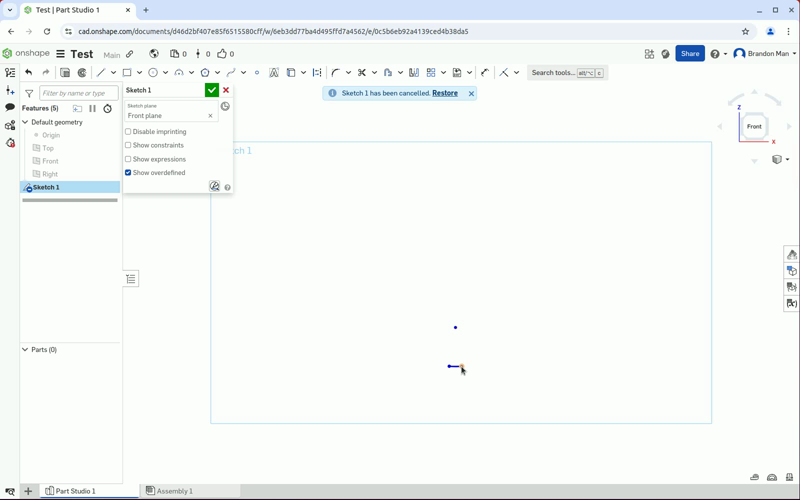
scroll(6)
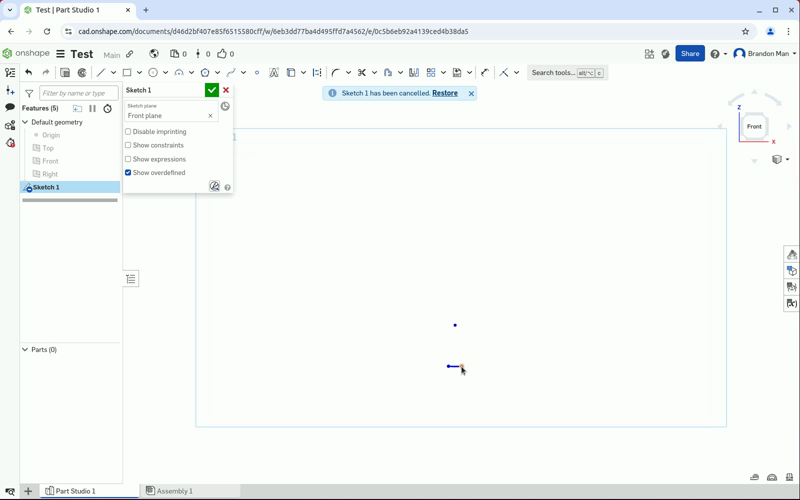
scroll(6)
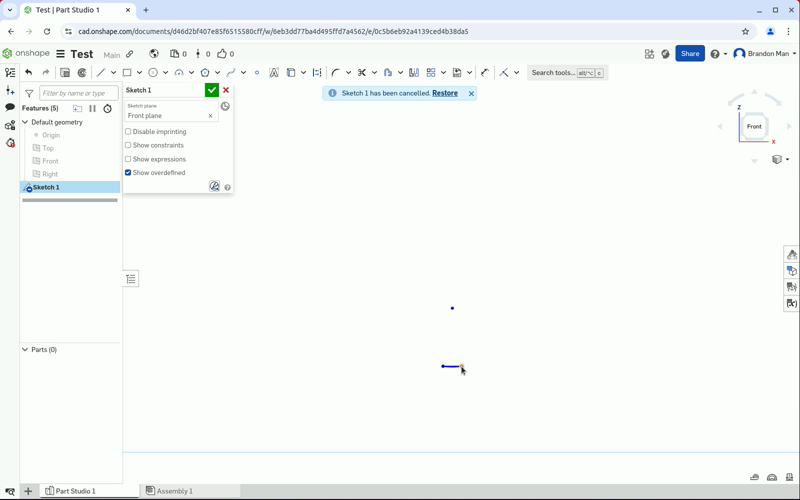
scroll(6)
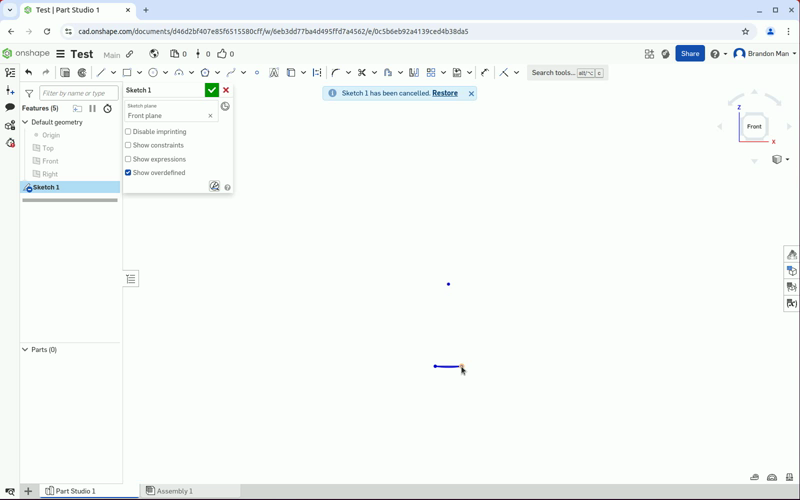
scroll(6)
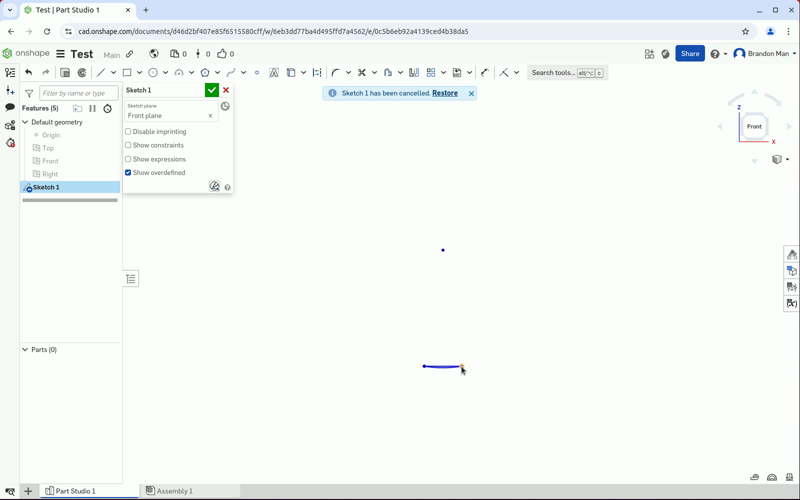
scroll(6)
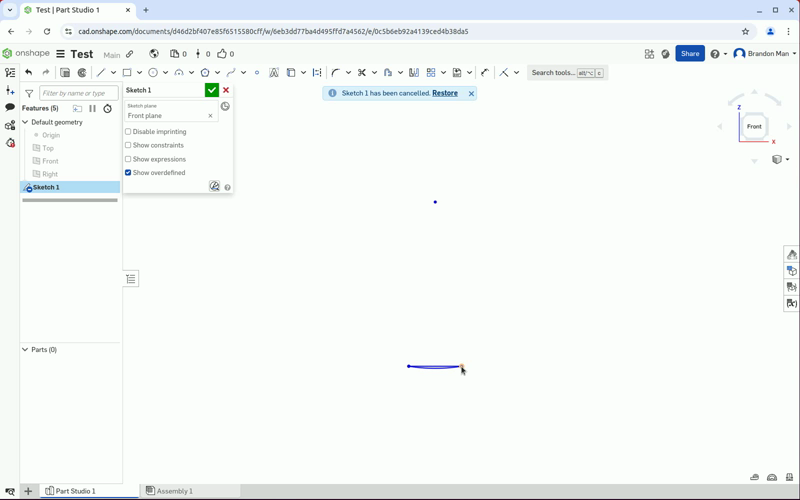
scroll(6)
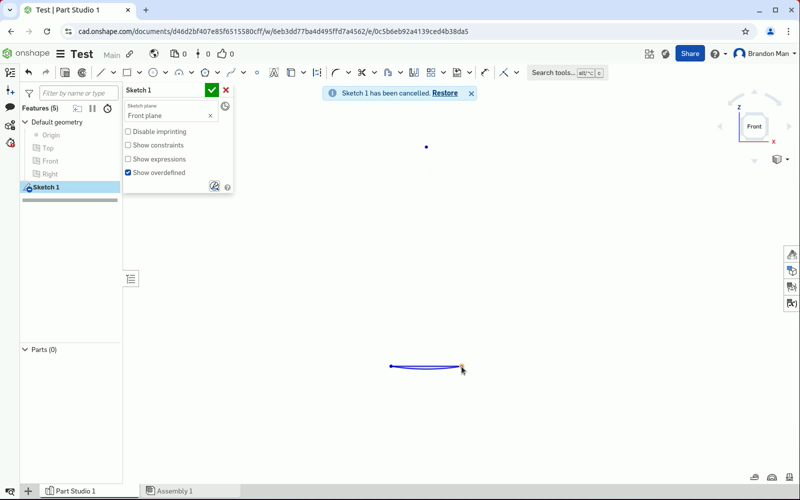
scroll(6)
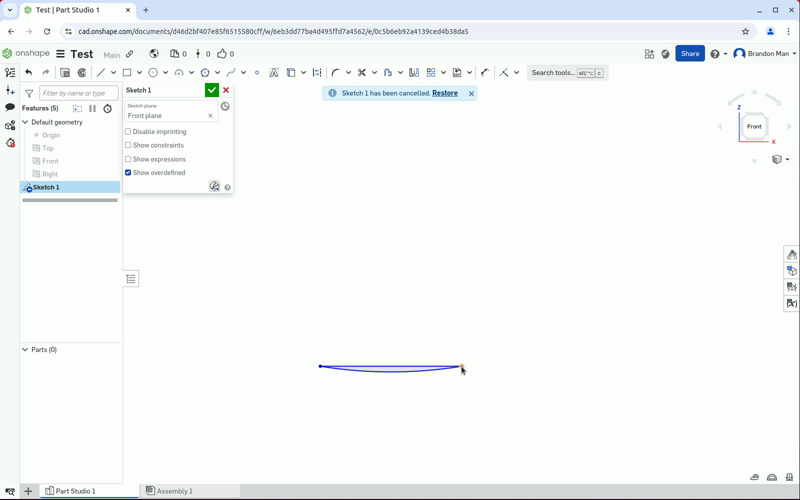
click(461, 366)
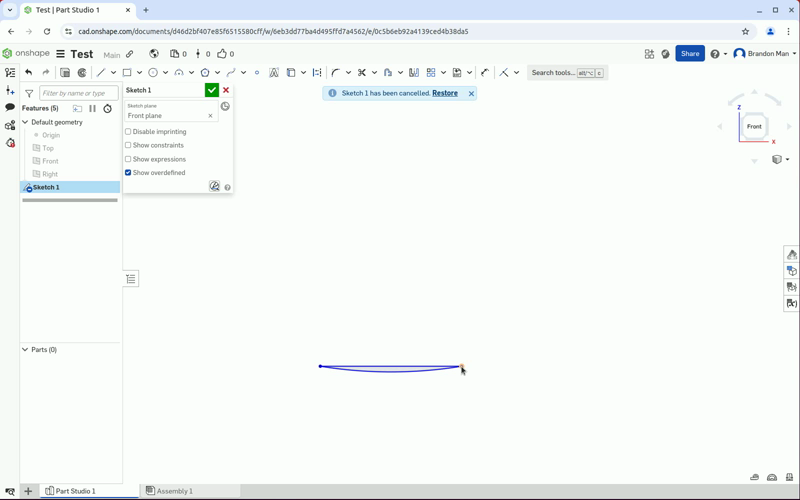
scroll(-6)
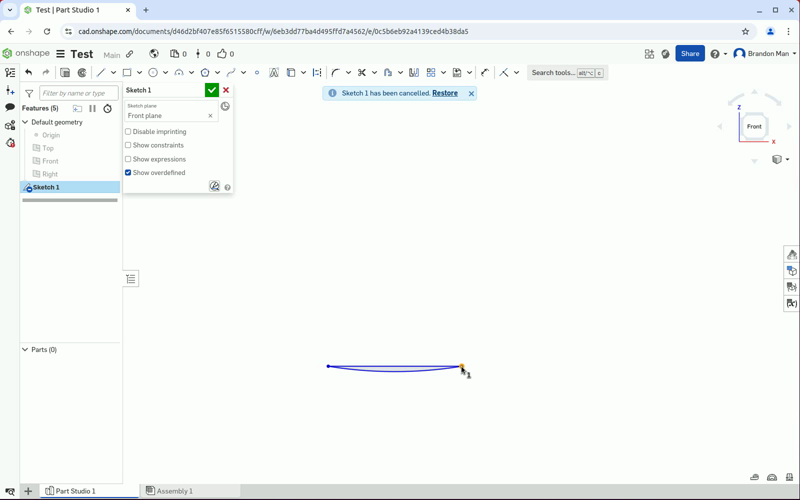
scroll(-6)
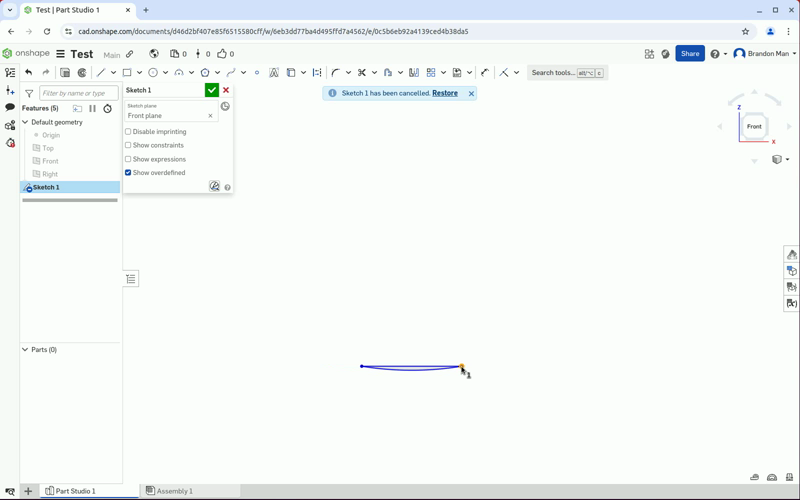
scroll(-6)
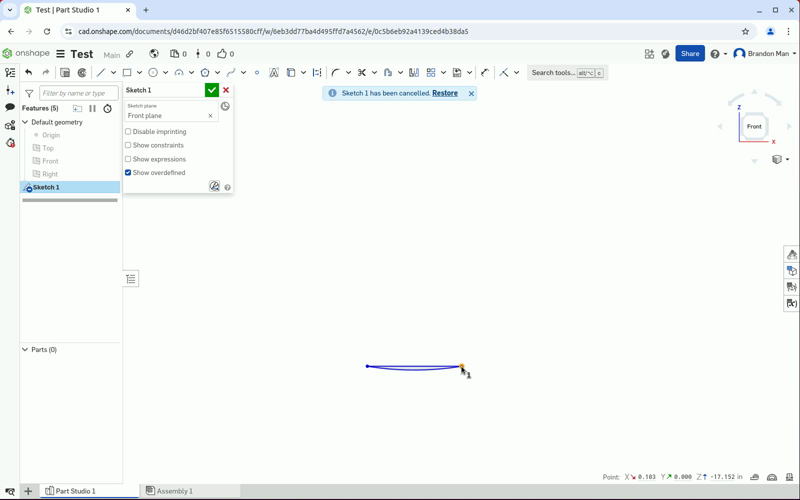
scroll(-6)
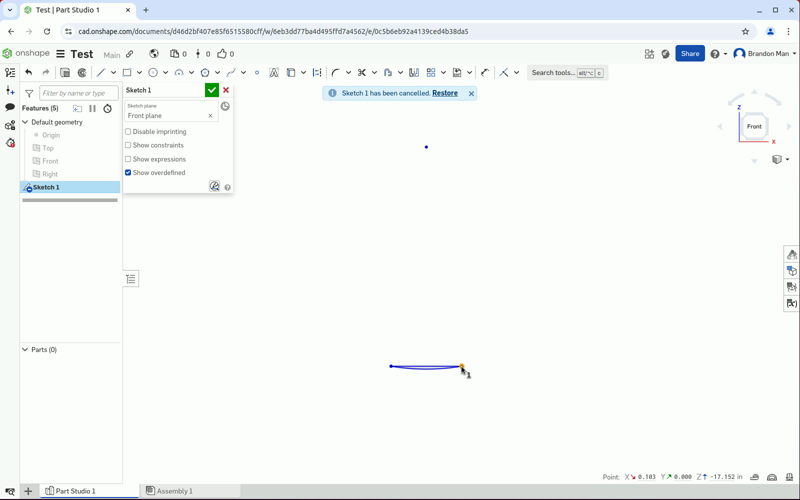
scroll(-6)
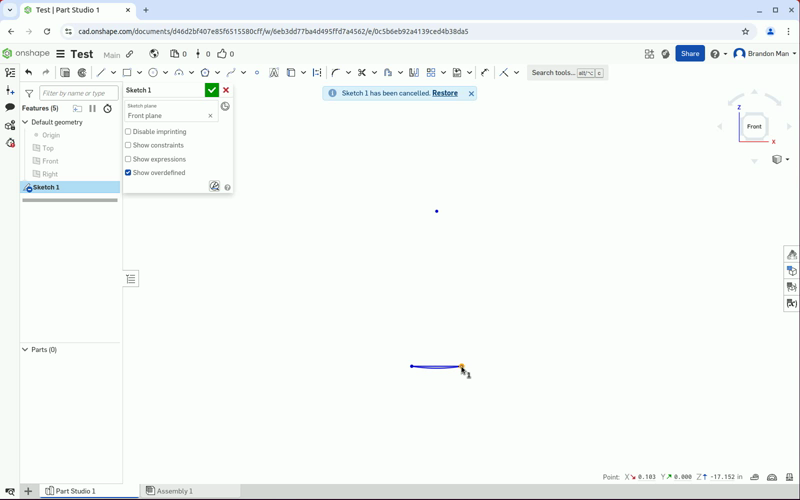
scroll(-6)
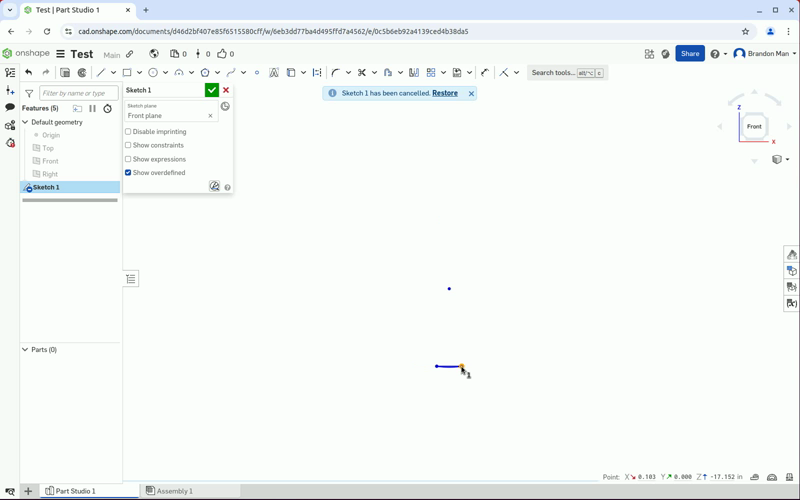
scroll(-6)
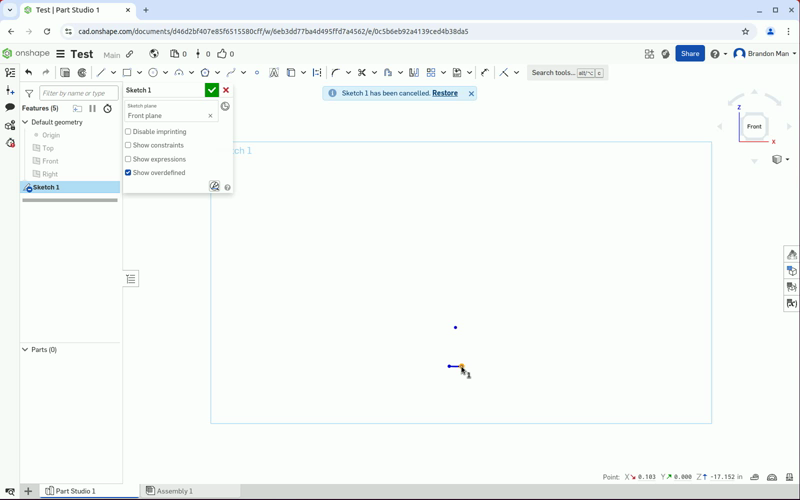
mouse_move(73, 352)
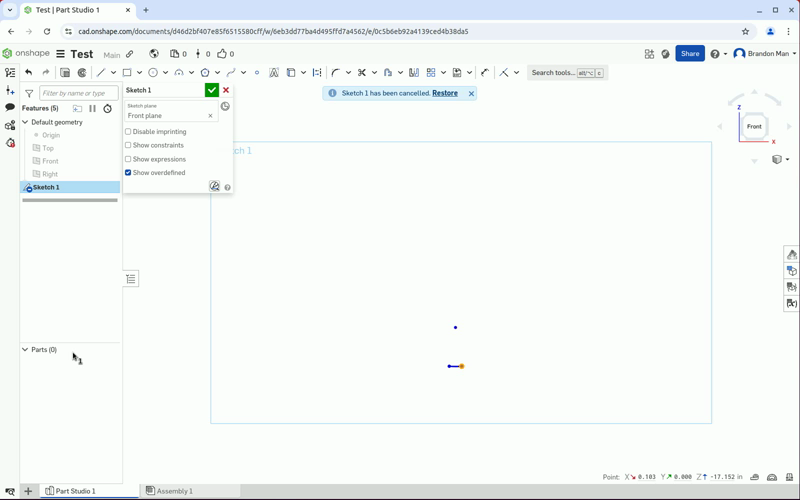
key(shift+y)
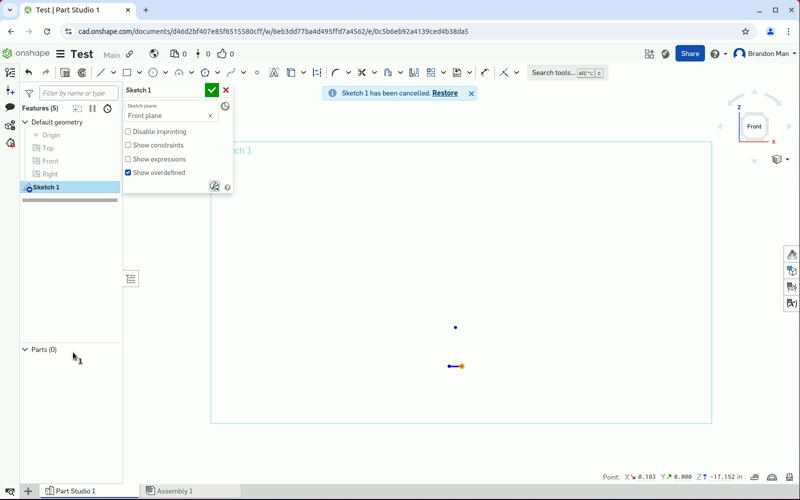
key(shift+e)
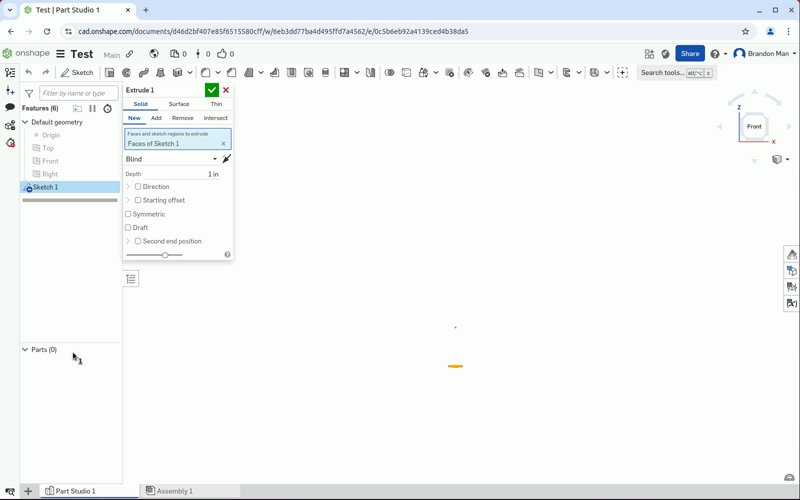
mouse_move(143, 106)
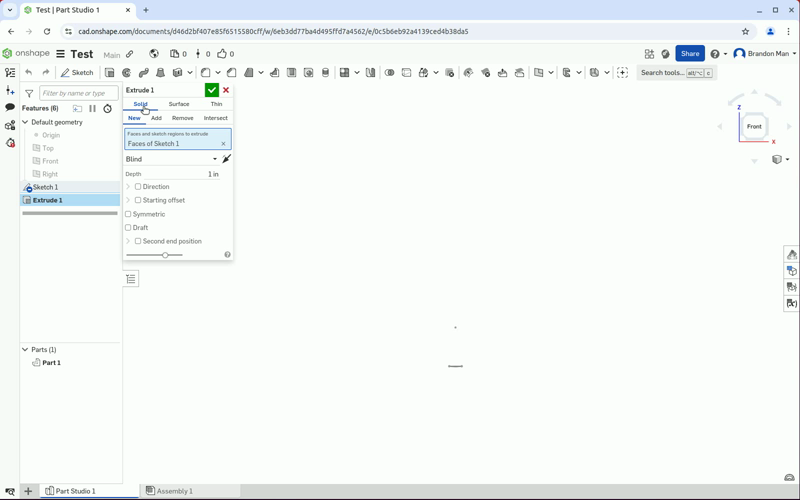
click(143, 106)
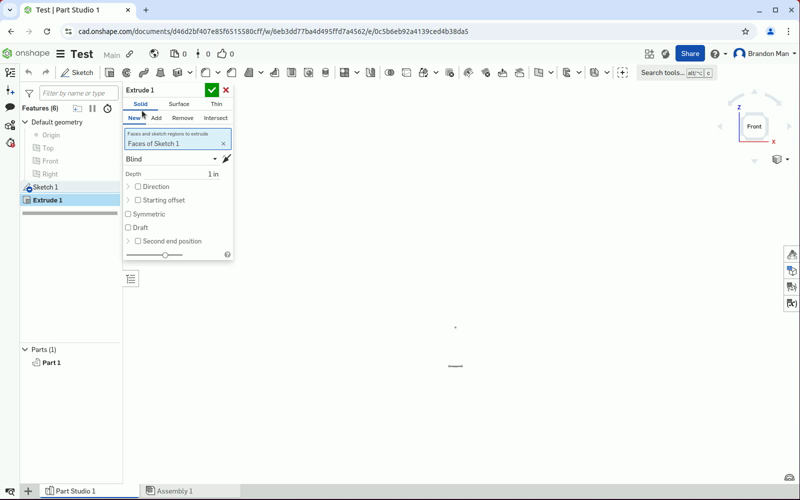
mouse_move(137, 120)
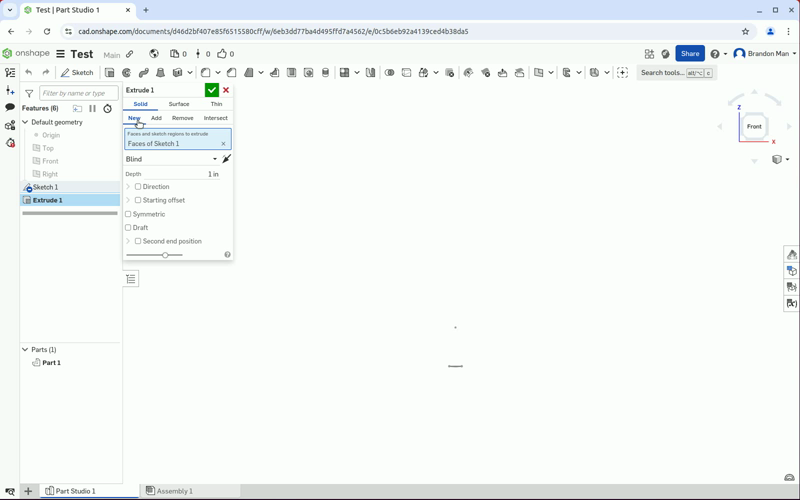
click(137, 120)
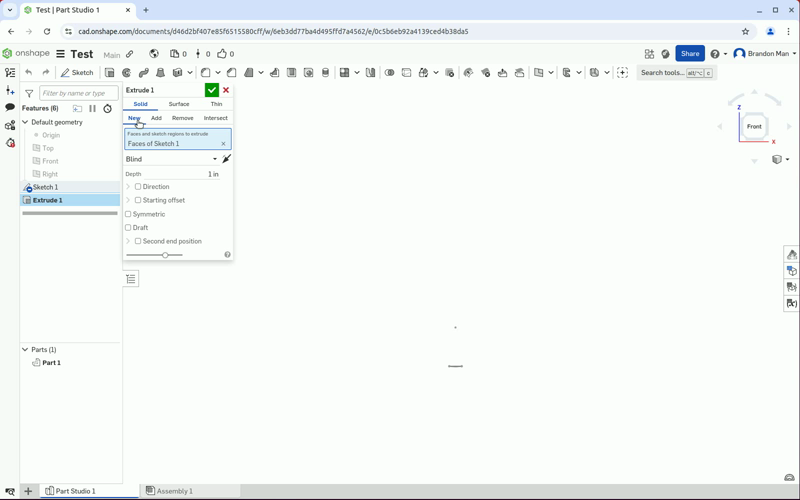
key(tab, 4)
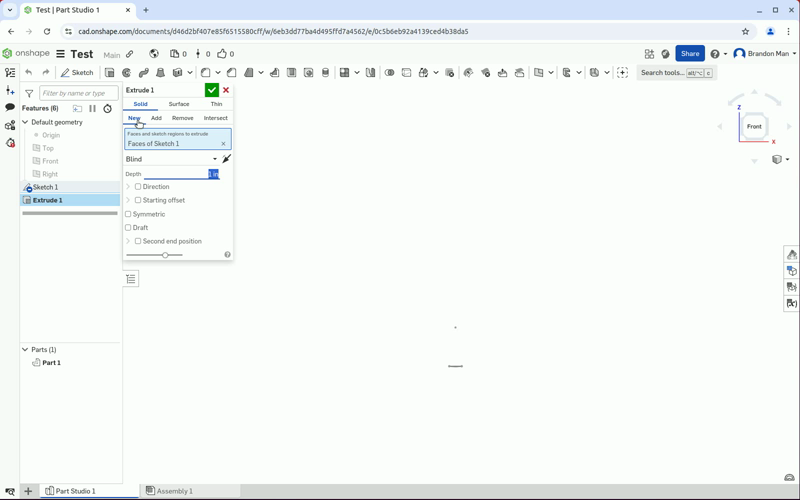
text(2.407)
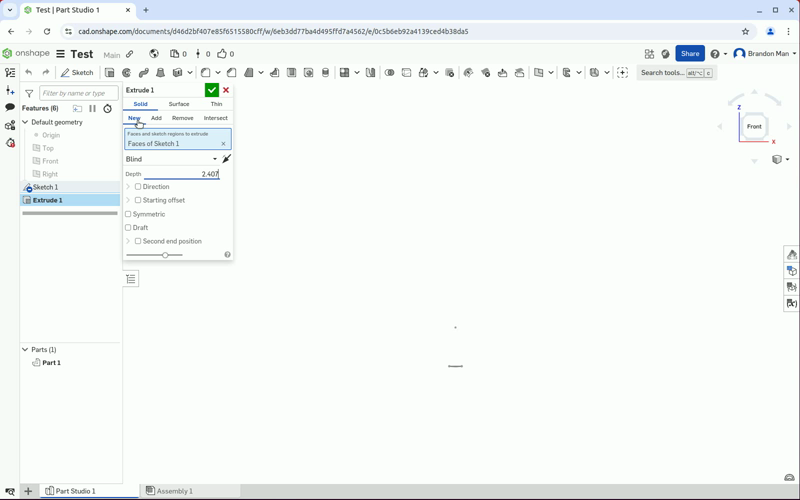
key(enter)
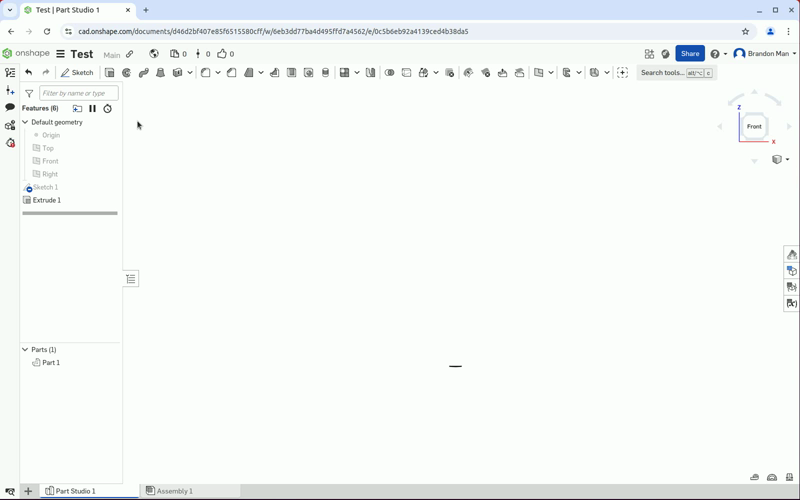
key(shift+h)
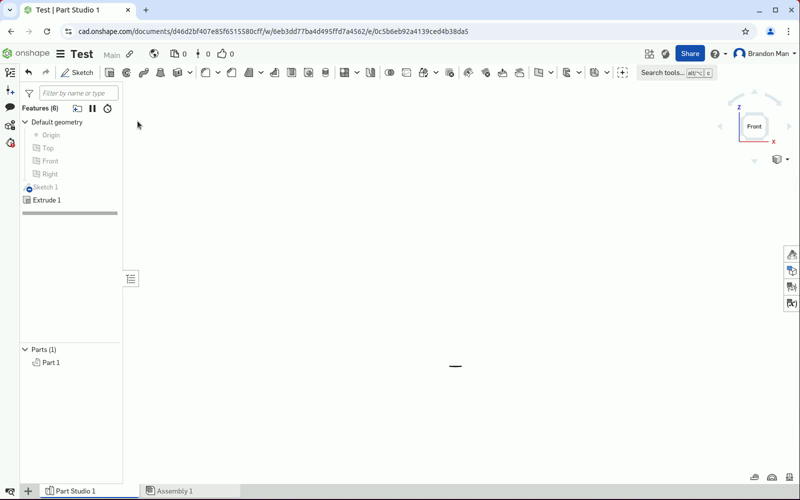
key(shift+h)
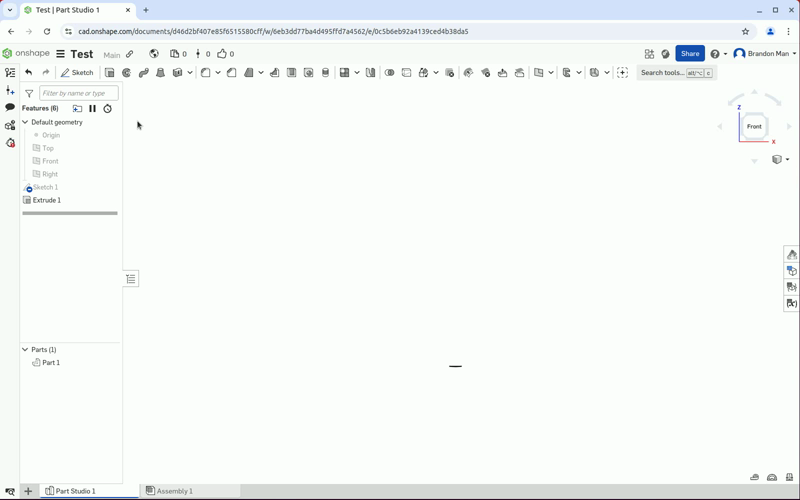
mouse_move(73, 189)
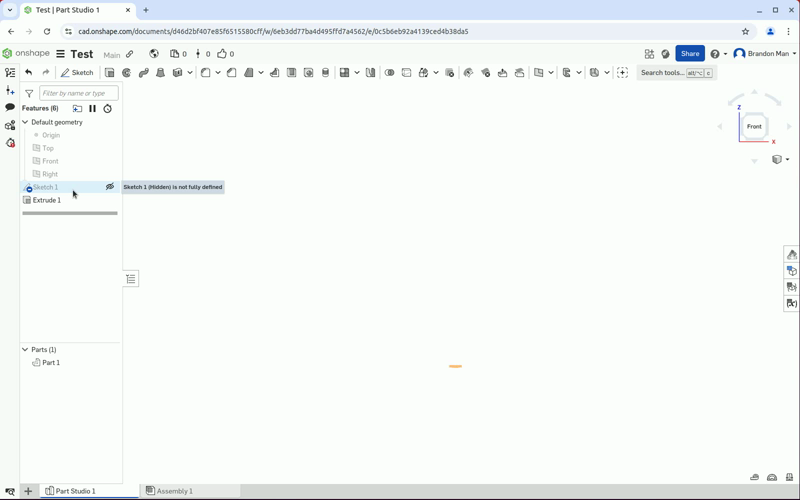
click(73, 189)
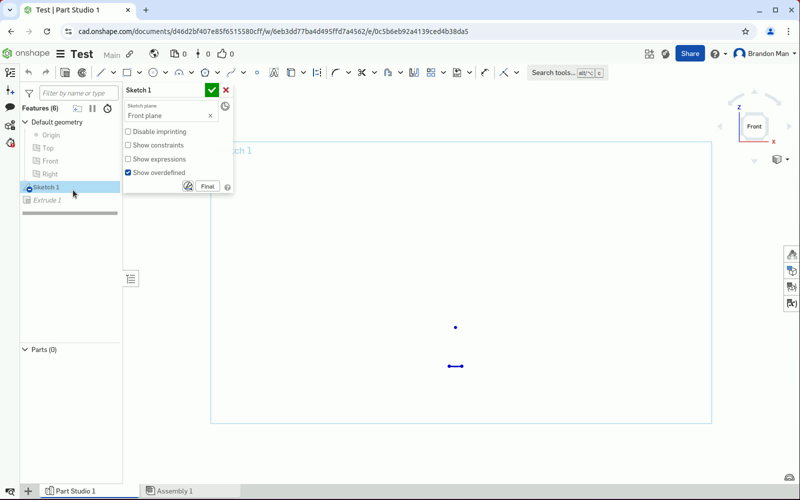
mouse_move(229, 92)
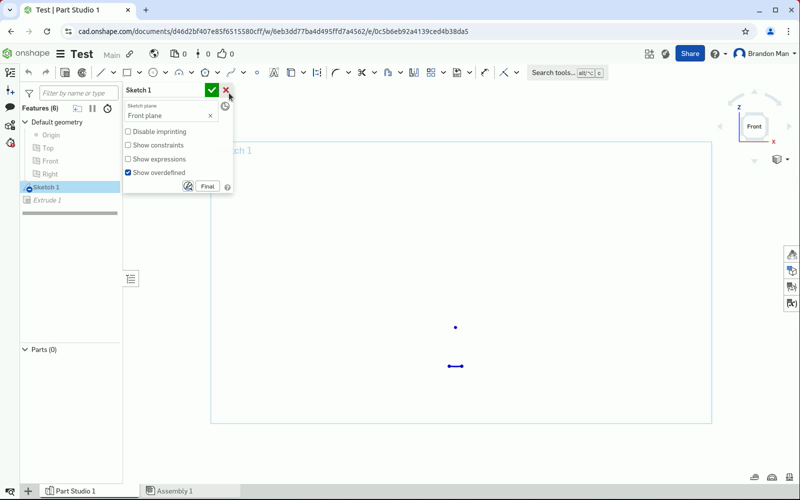
click(229, 92)
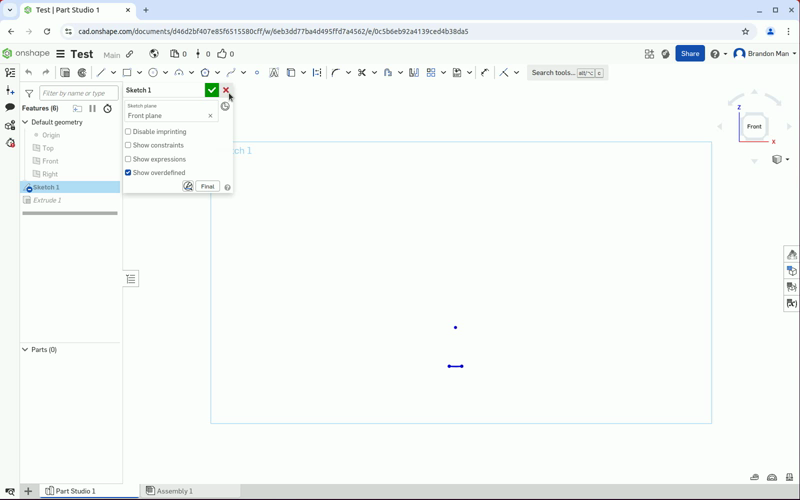
key(shift+s)
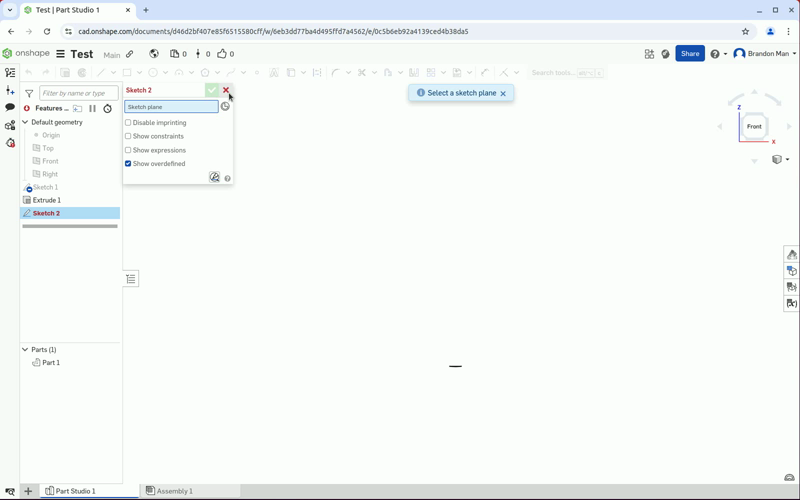
mouse_move(73, 163)
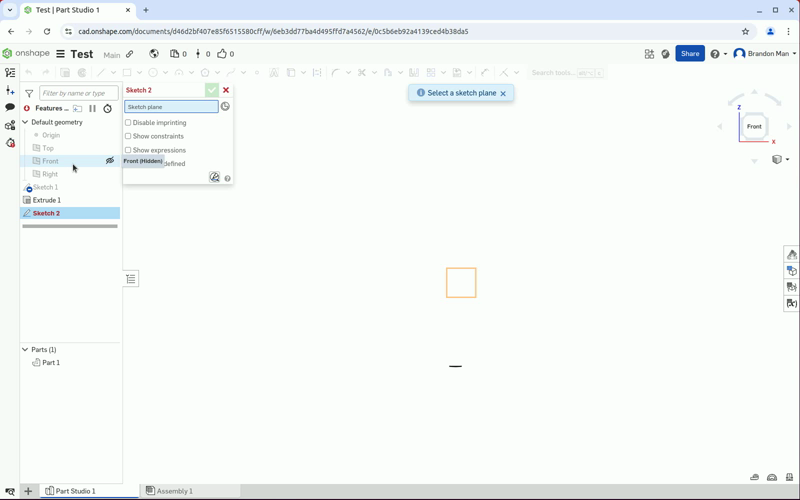
click(73, 163)
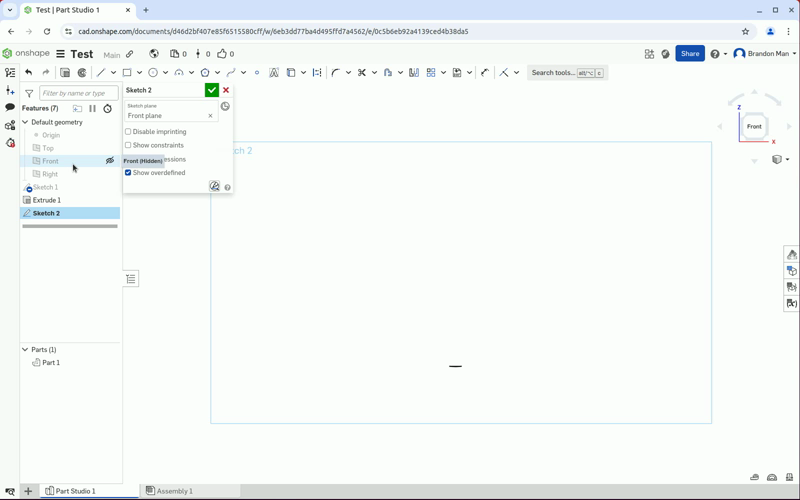
mouse_move(73, 352)
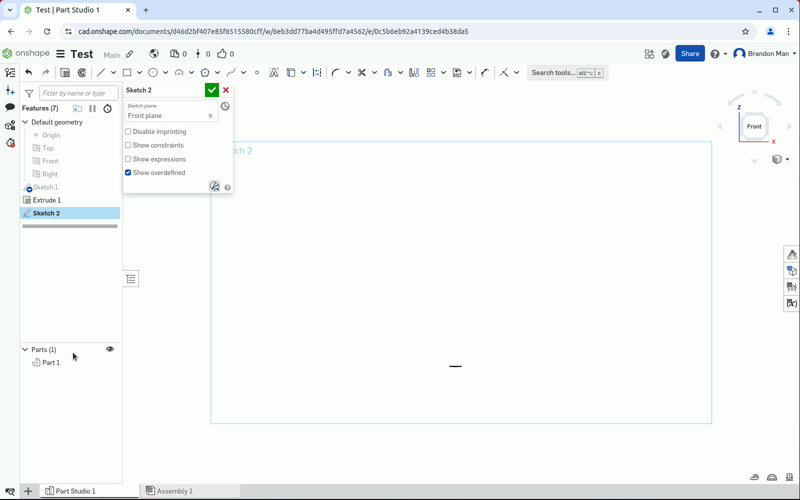
key(y)
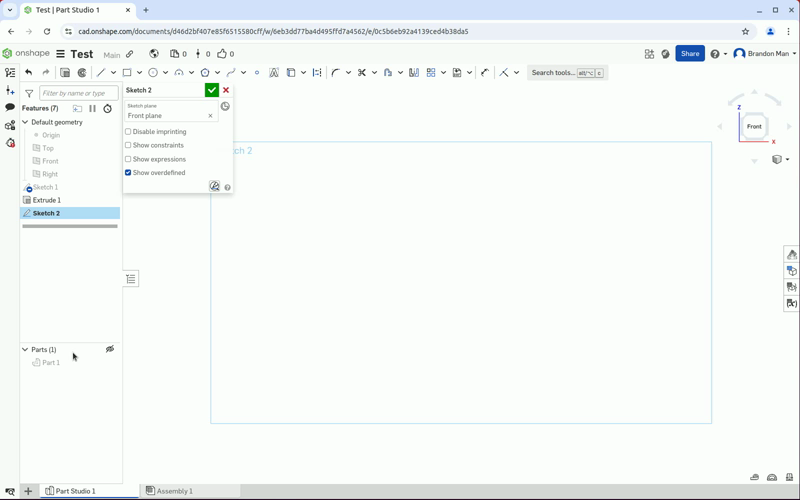
key(l)
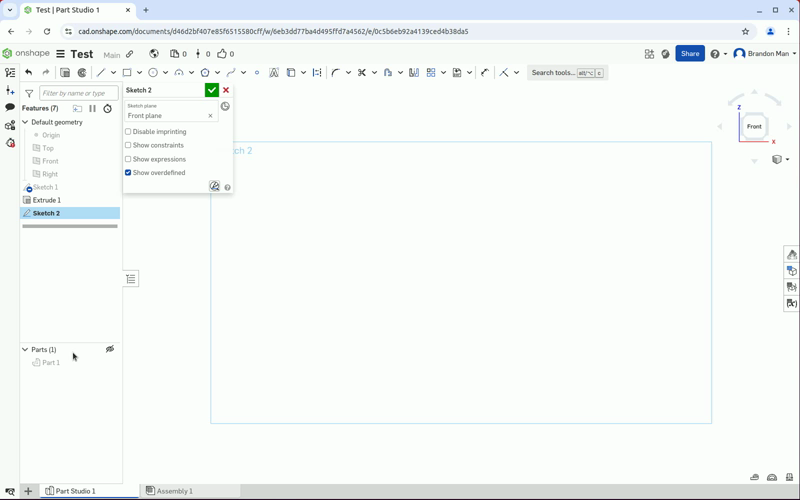
key_down(shift)
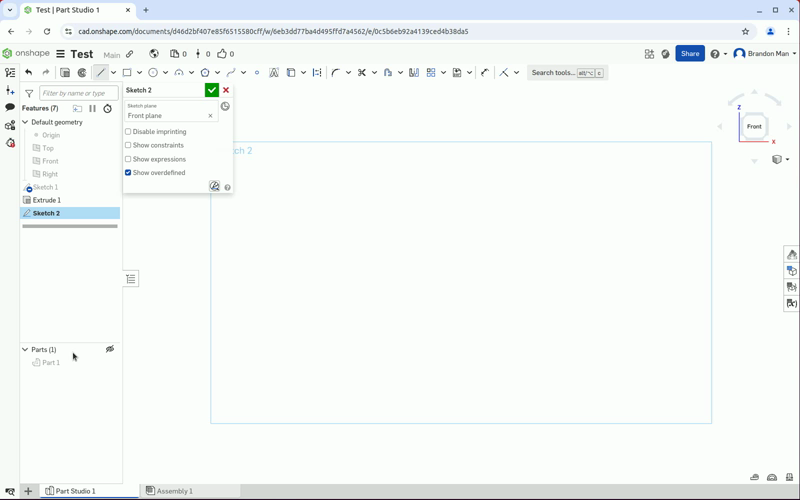
mouse_move(449, 199)
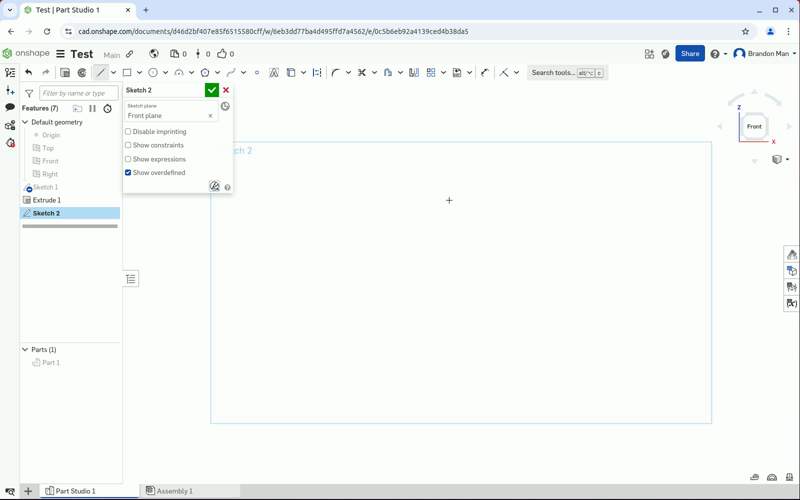
click(449, 199)
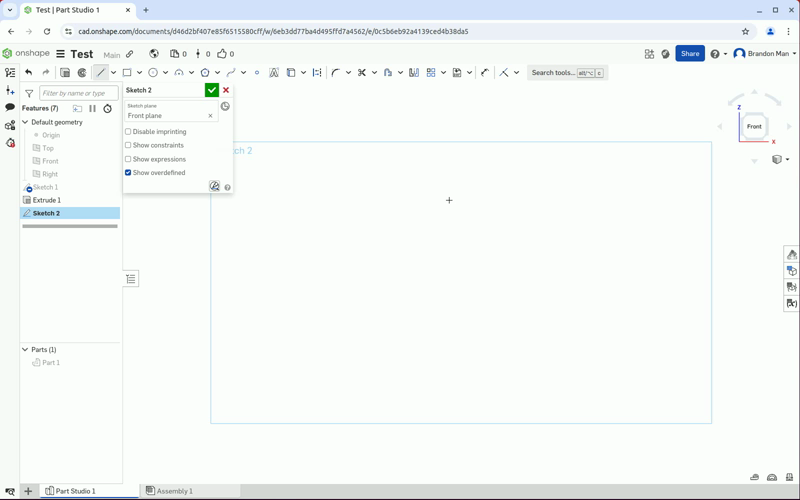
key_up(shift)
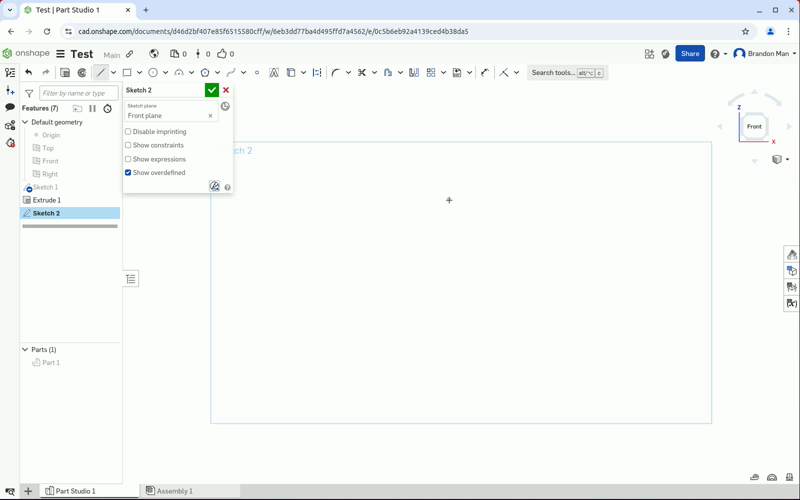
key_down(shift)
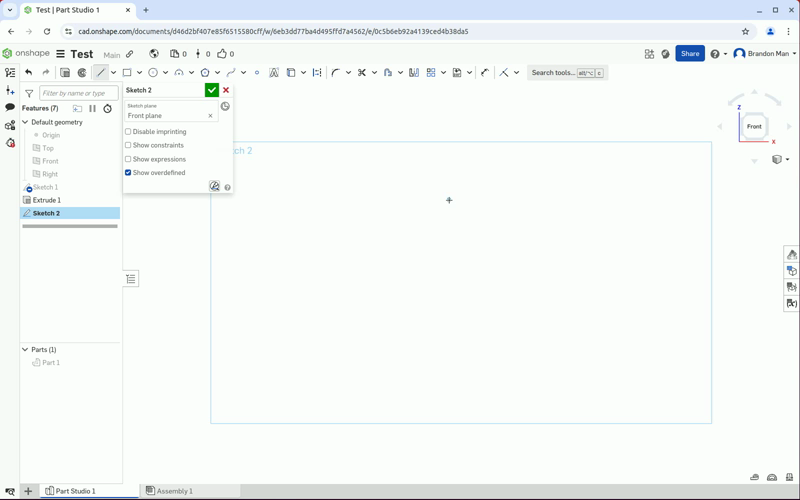
mouse_move(479, 199)
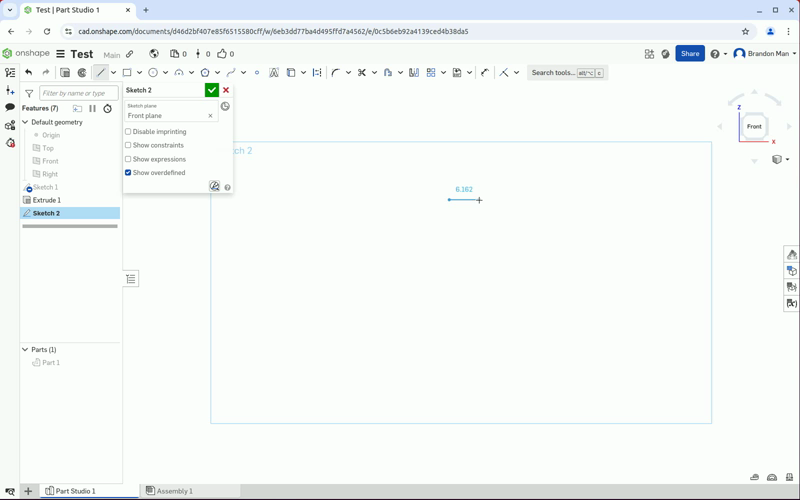
mouse_move(461, 199)
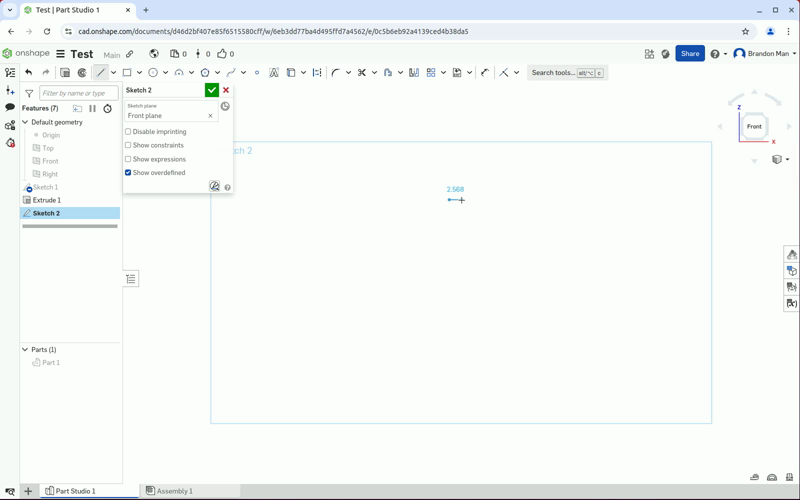
click(461, 199)
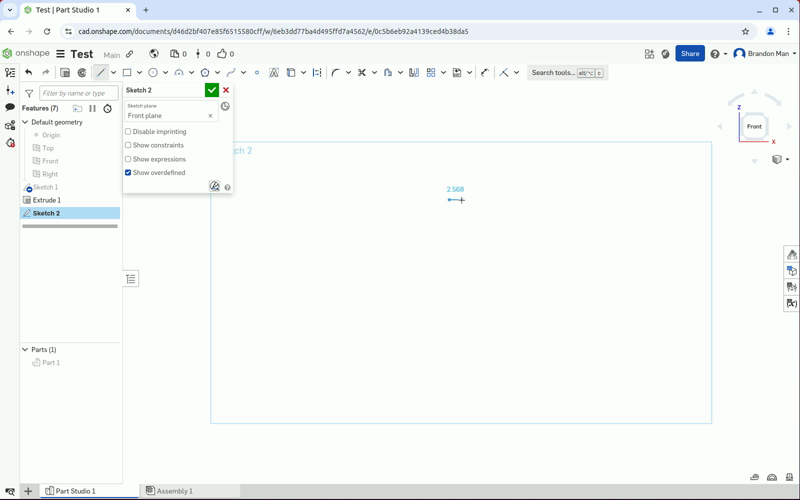
key_up(shift)
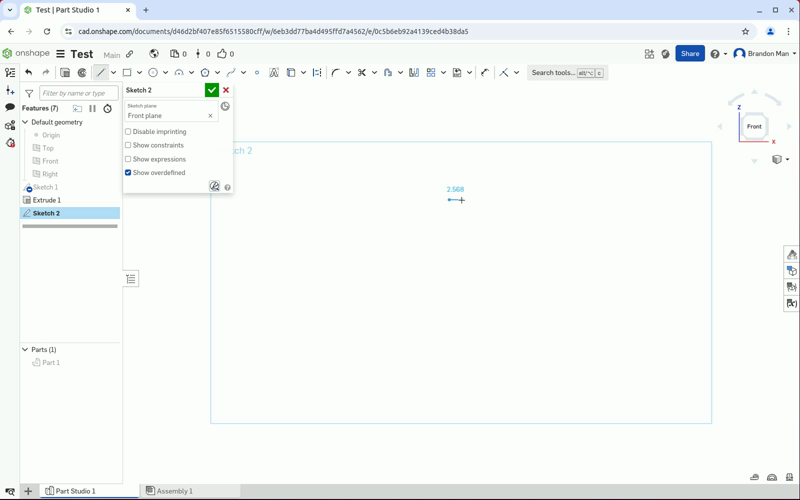
key(esc)
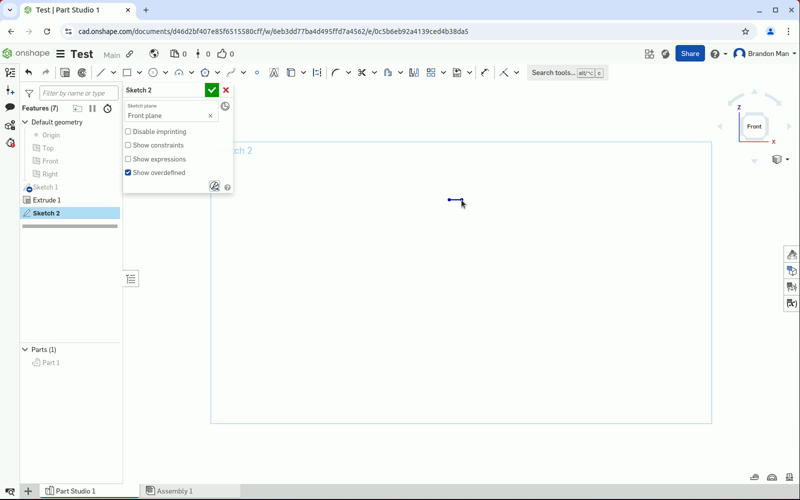
key(a)
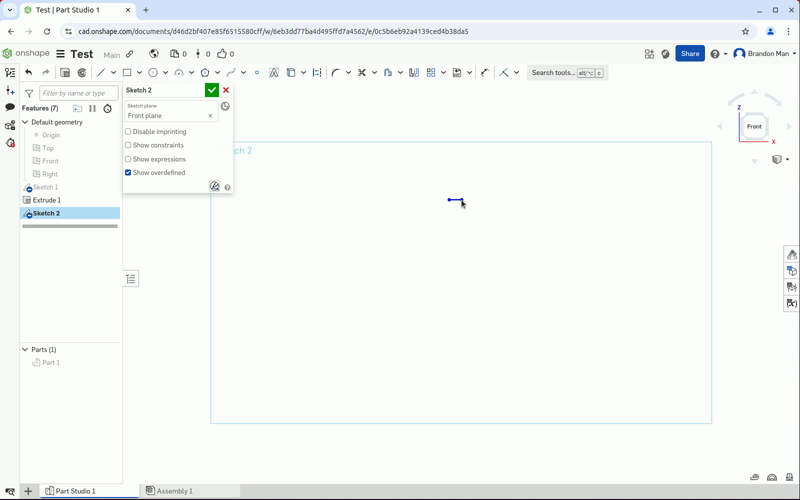
mouse_move(461, 199)
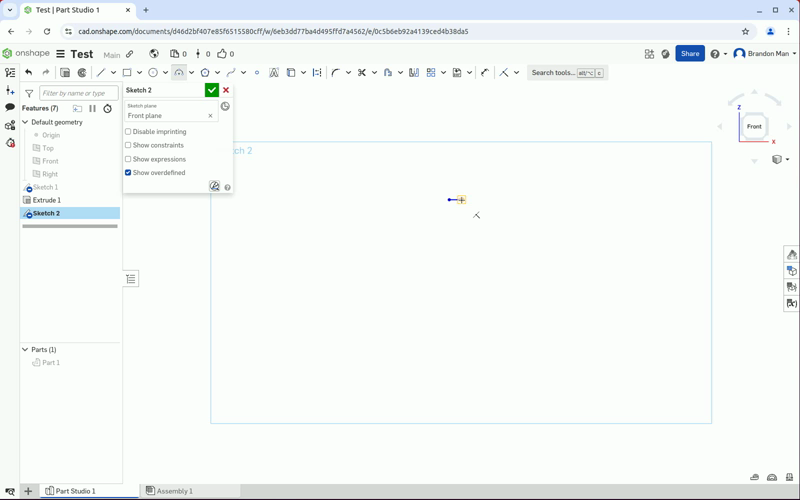
click(461, 199)
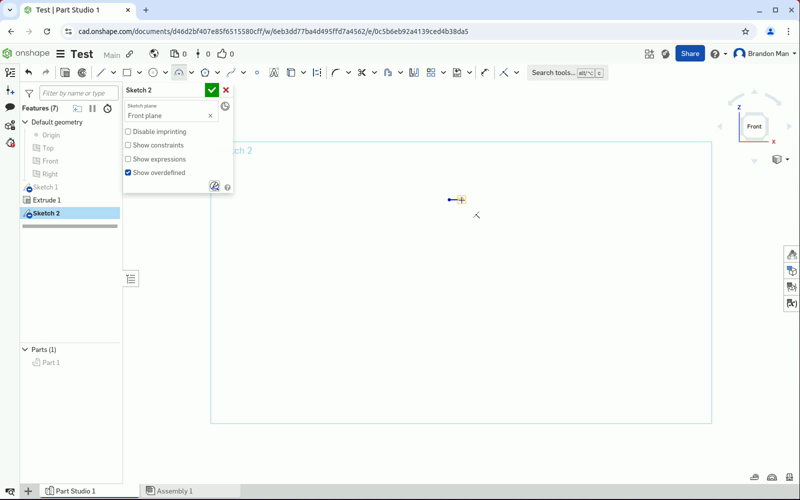
mouse_move(449, 199)
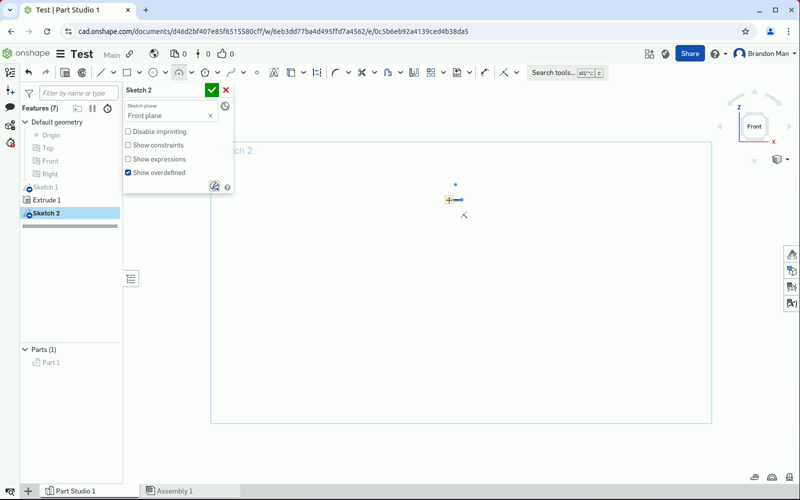
click(449, 199)
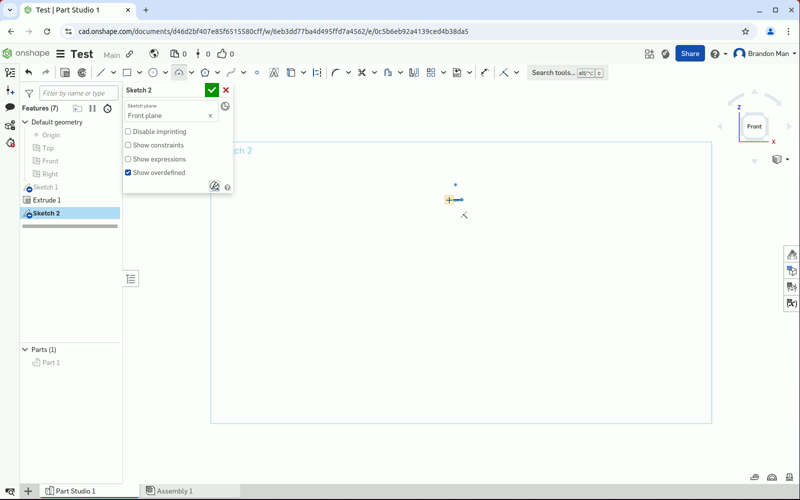
key_down(shift)
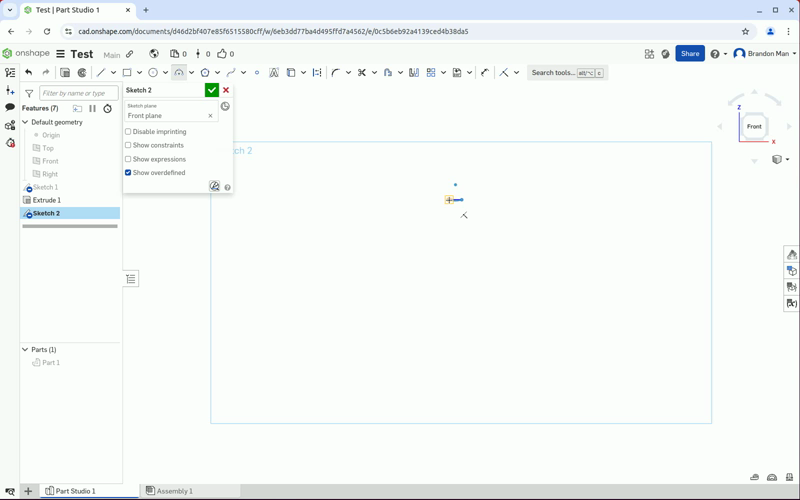
mouse_move(455, 198)
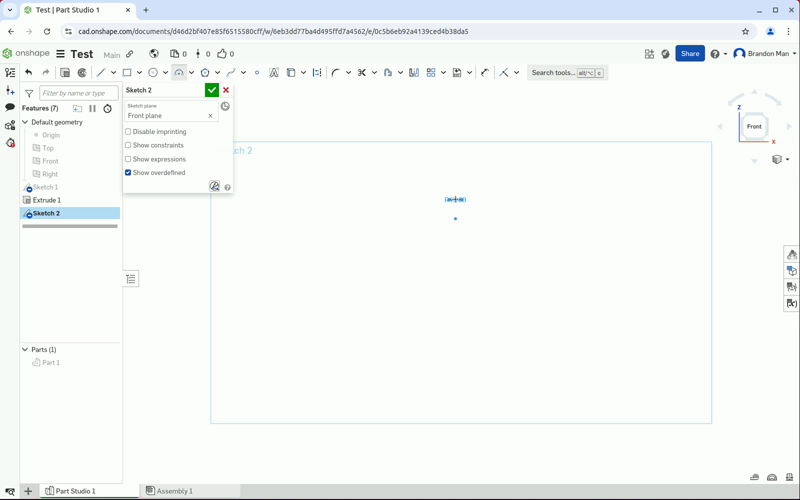
click(455, 198)
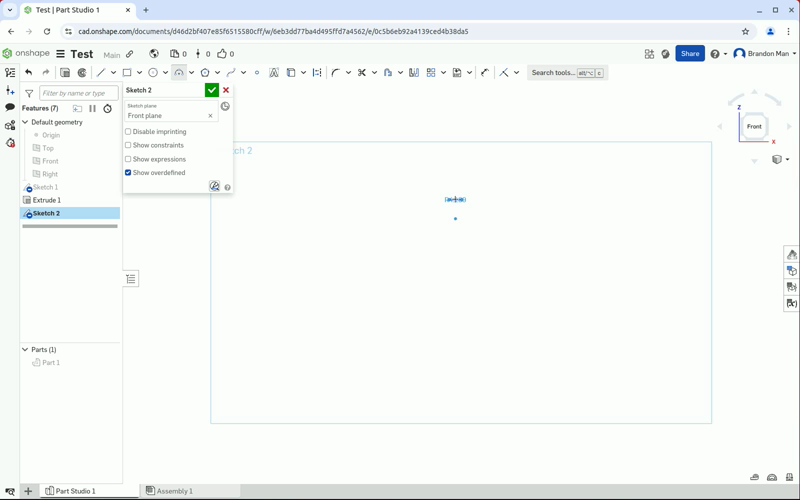
key_up(shift)
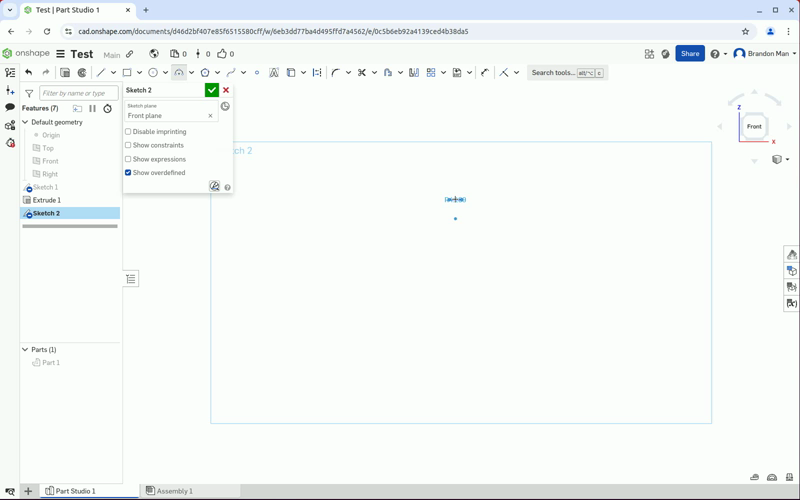
key(esc)
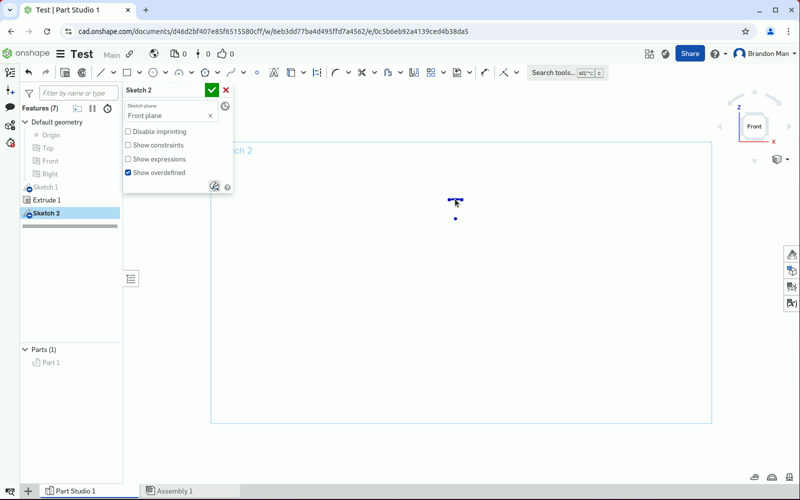
mouse_move(449, 199)
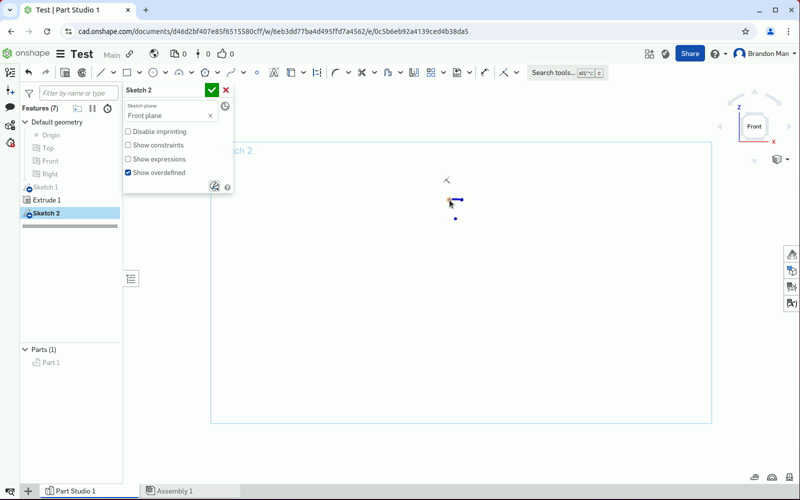
scroll(6)
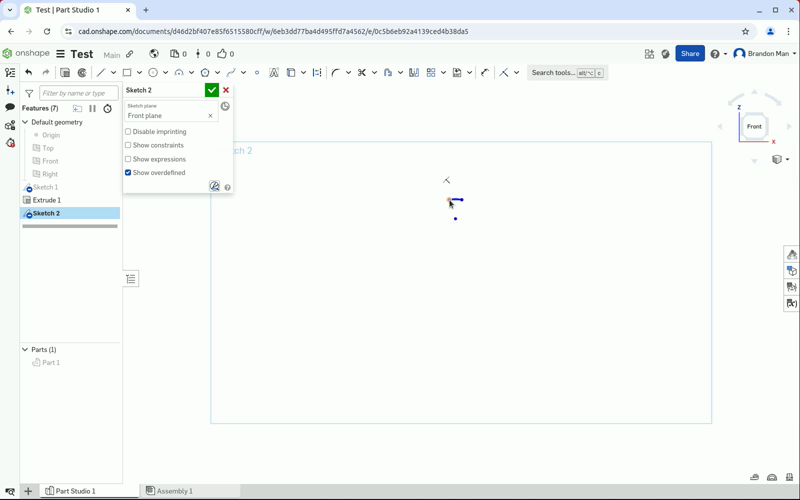
scroll(6)
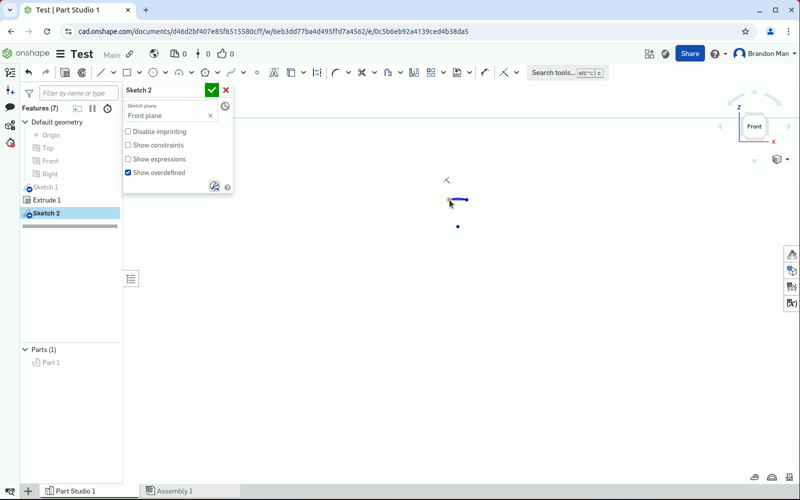
scroll(6)
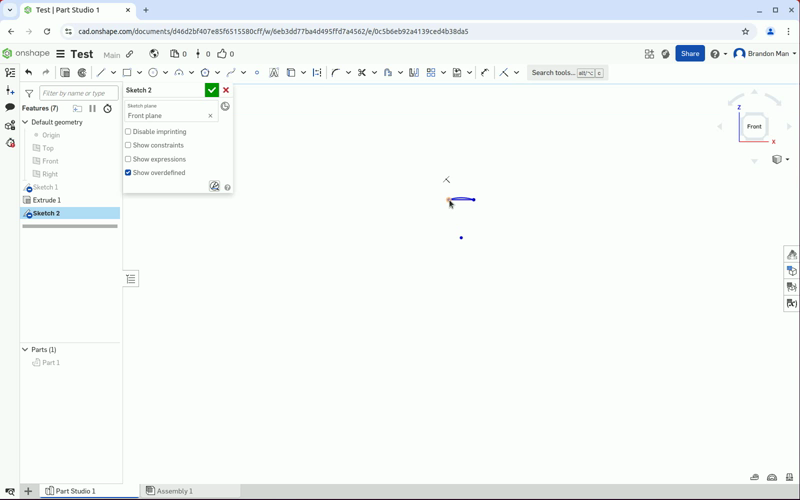
scroll(6)
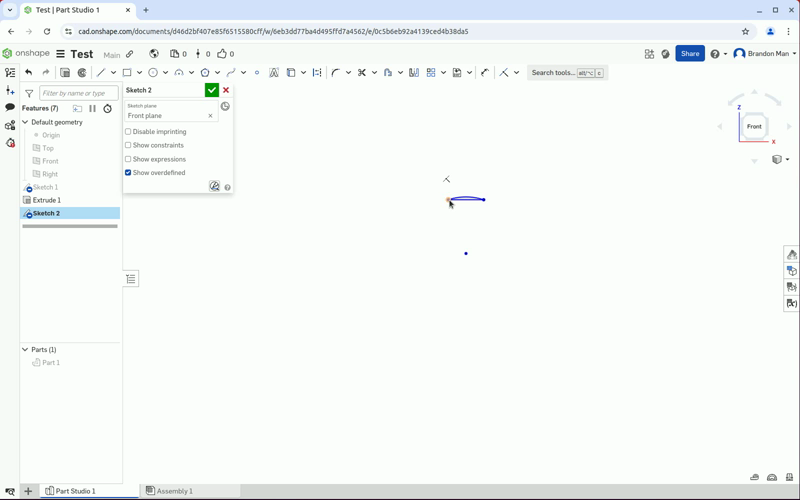
scroll(6)
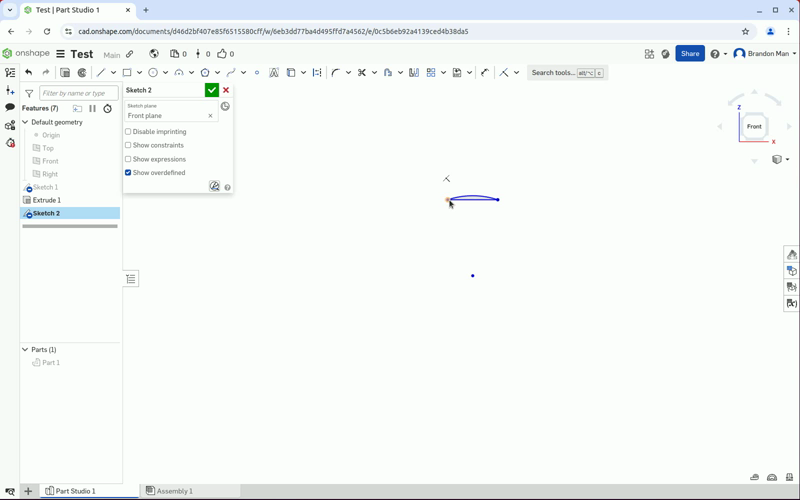
scroll(6)
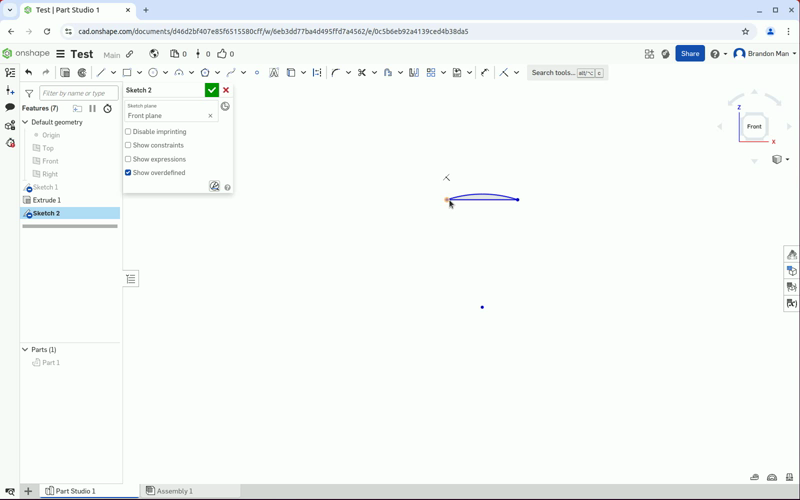
scroll(6)
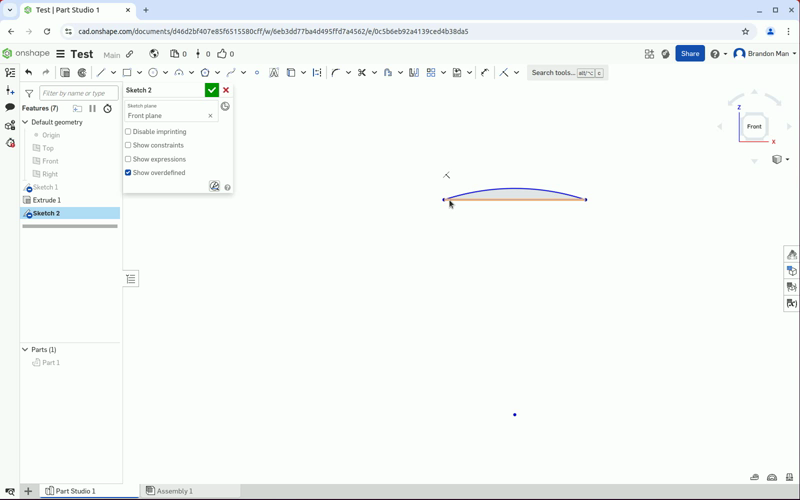
click(449, 199)
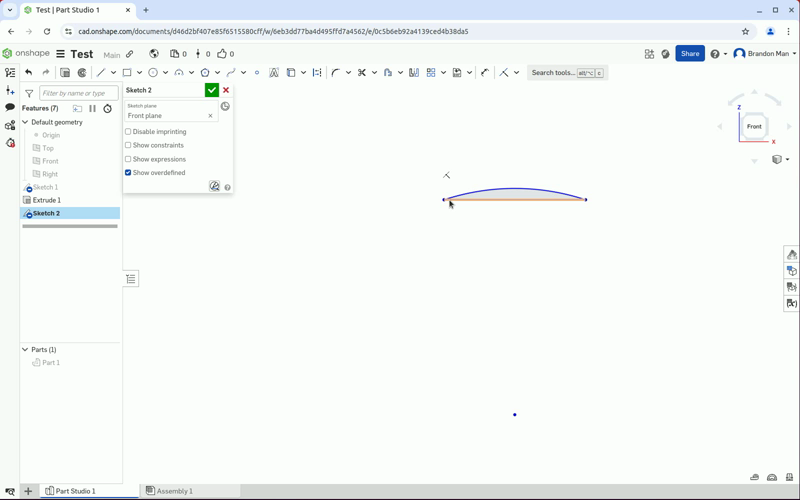
scroll(-6)
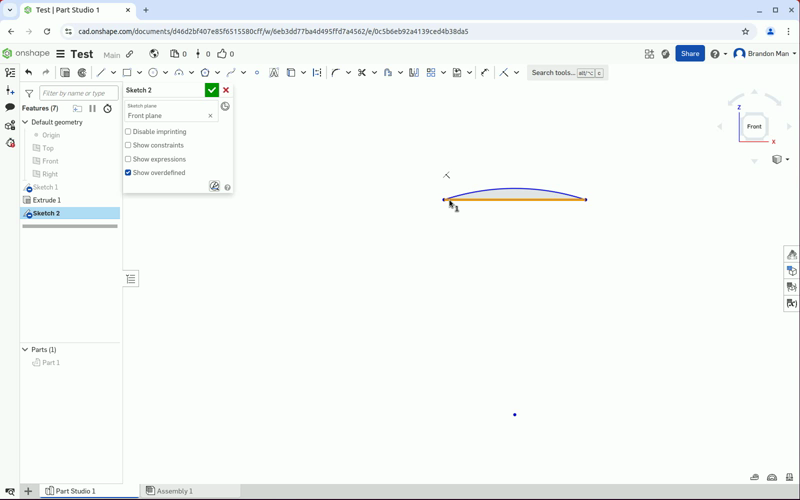
scroll(-6)
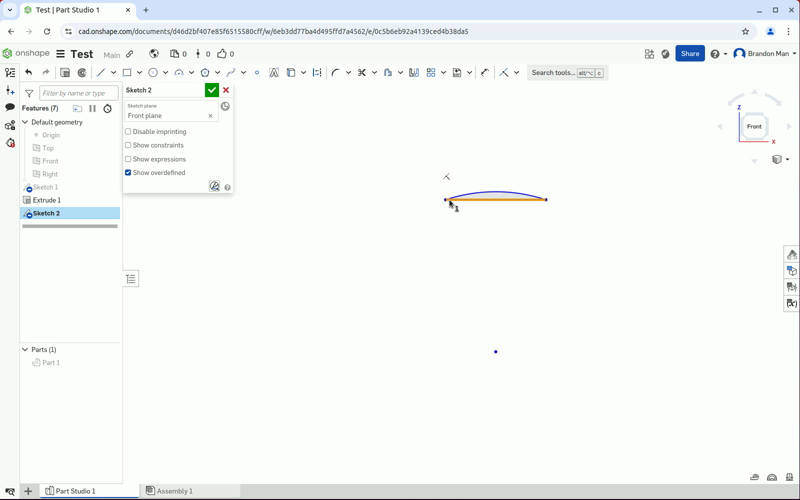
scroll(-6)
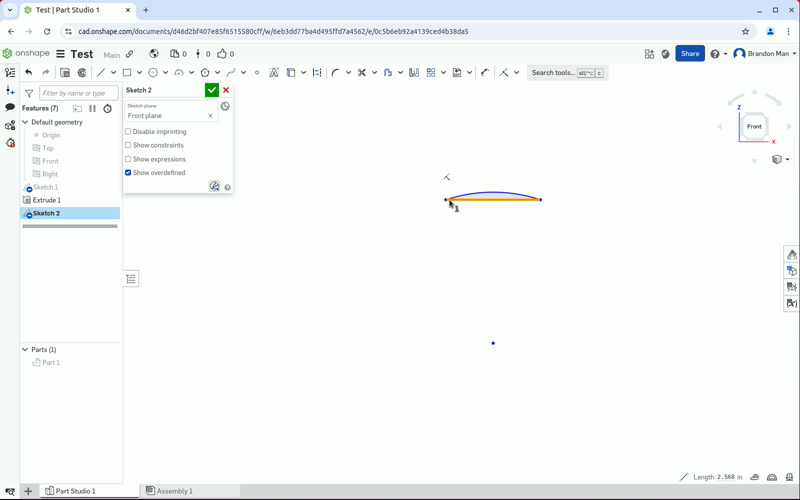
scroll(-6)
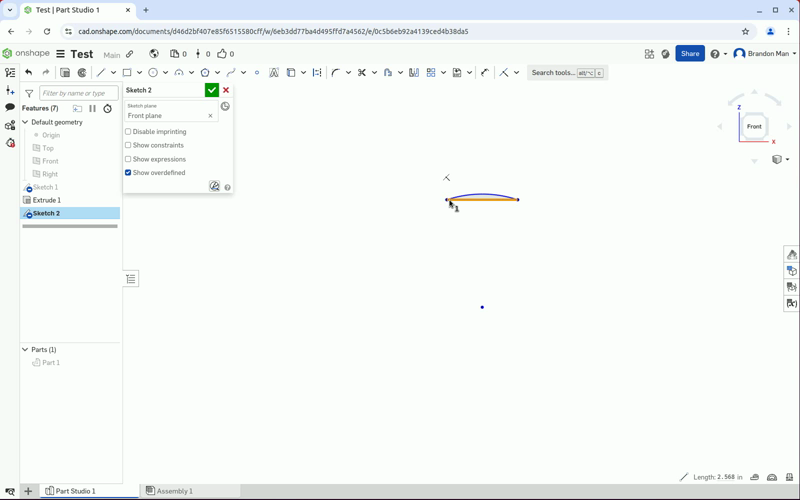
scroll(-6)
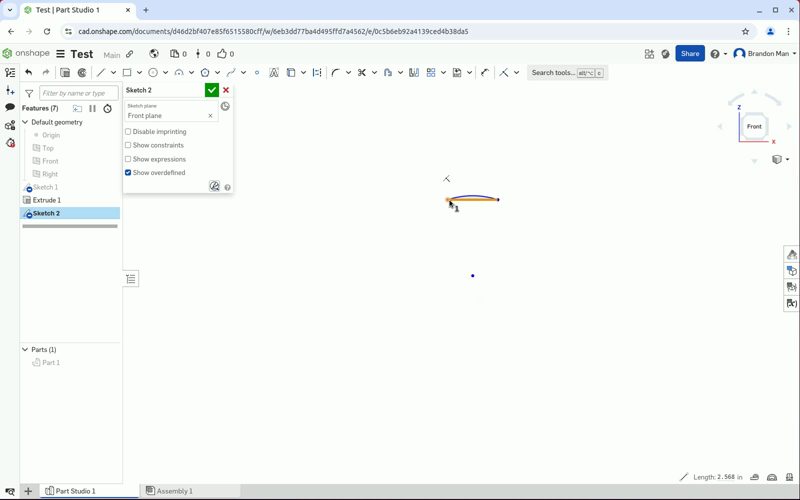
scroll(-6)
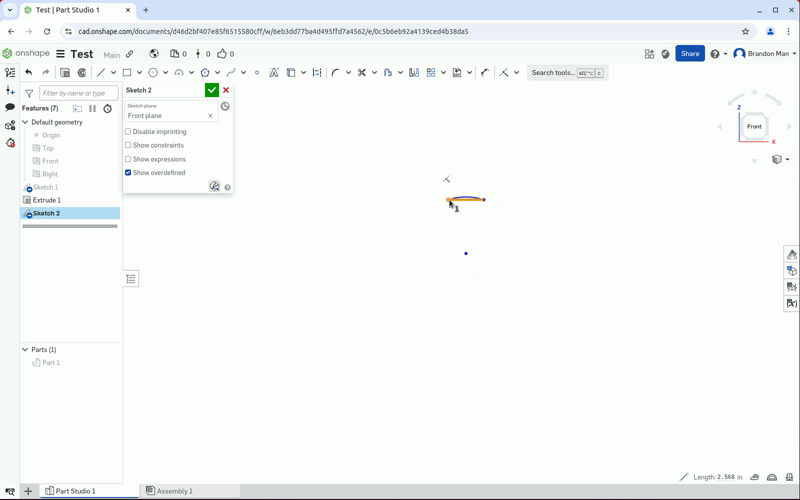
scroll(-6)
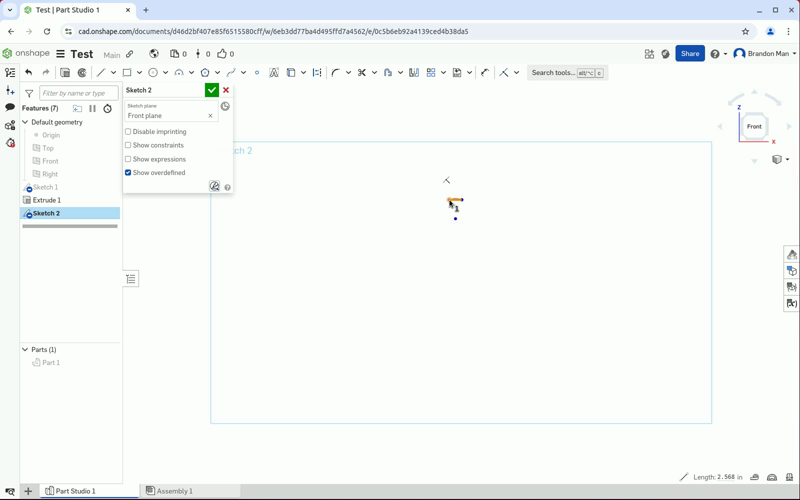
mouse_move(73, 352)
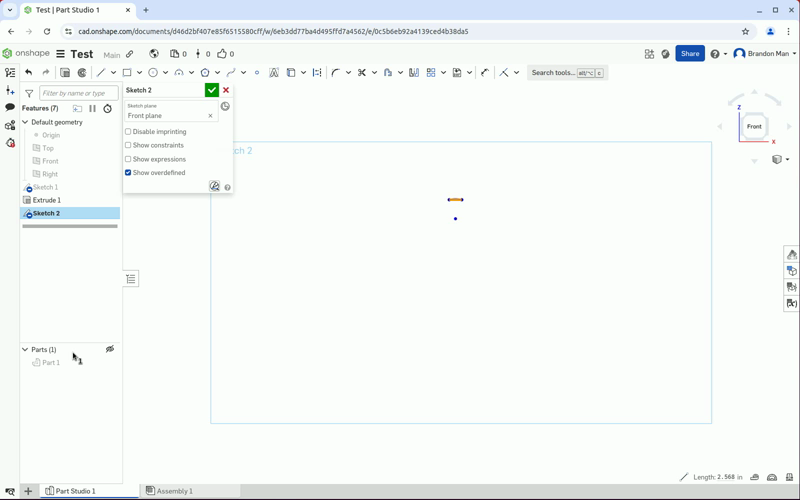
key(shift+y)
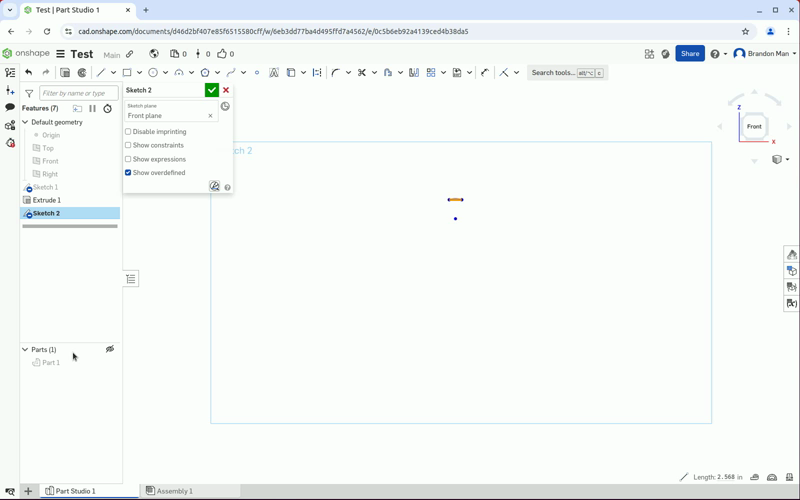
key(shift+e)
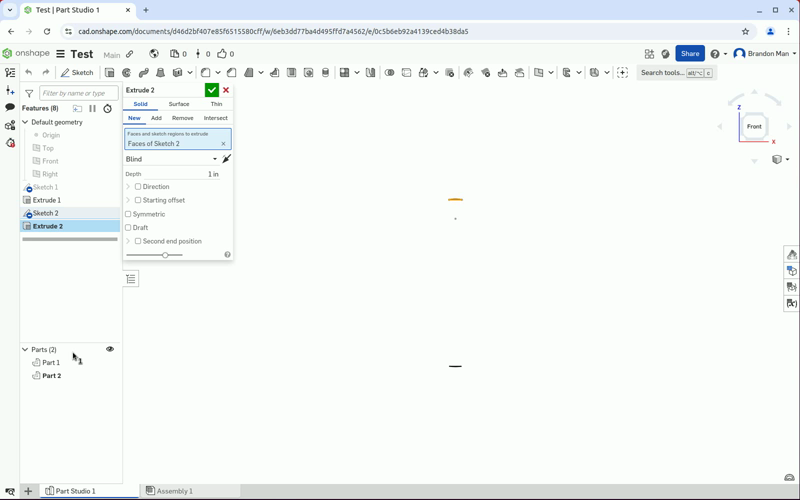
mouse_move(143, 106)
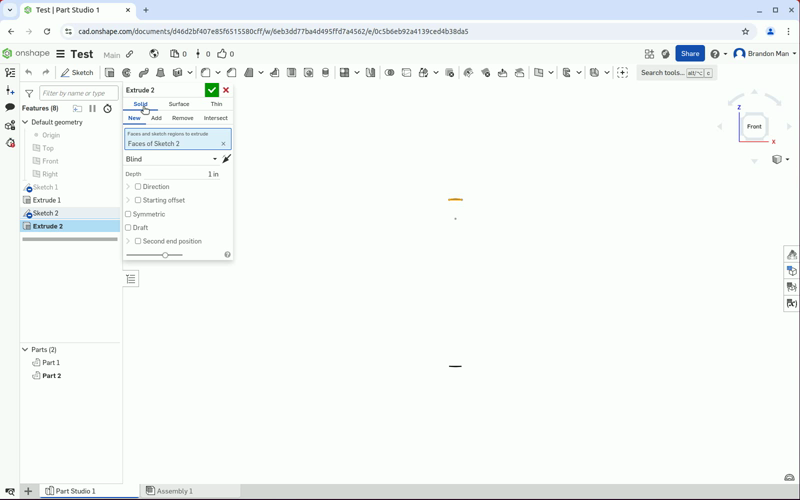
click(143, 106)
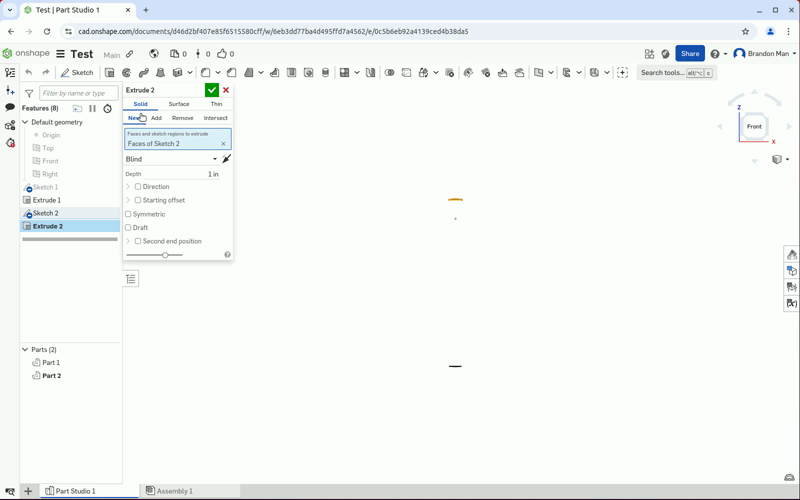
mouse_move(137, 120)
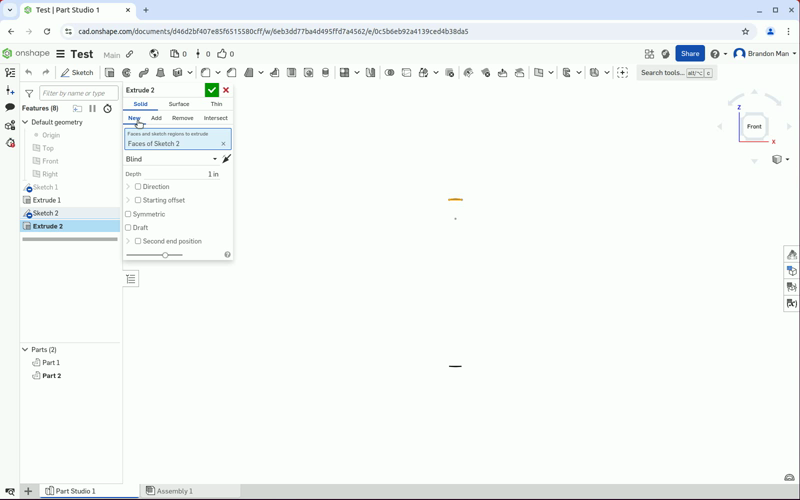
click(137, 120)
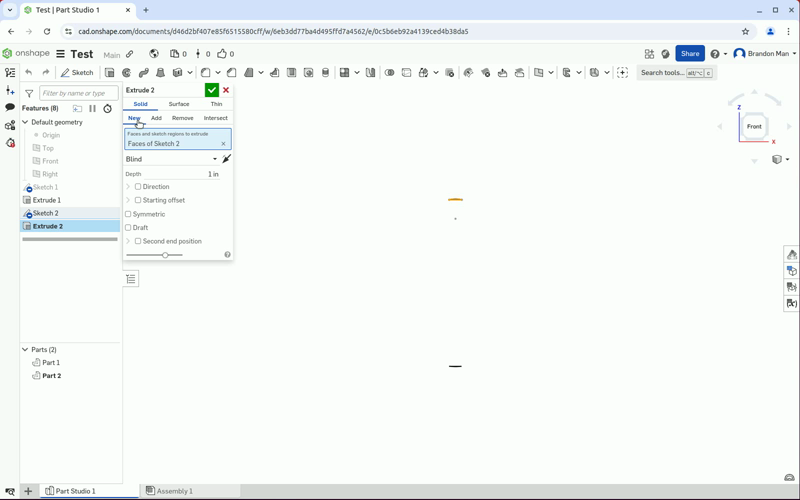
key(tab, 4)
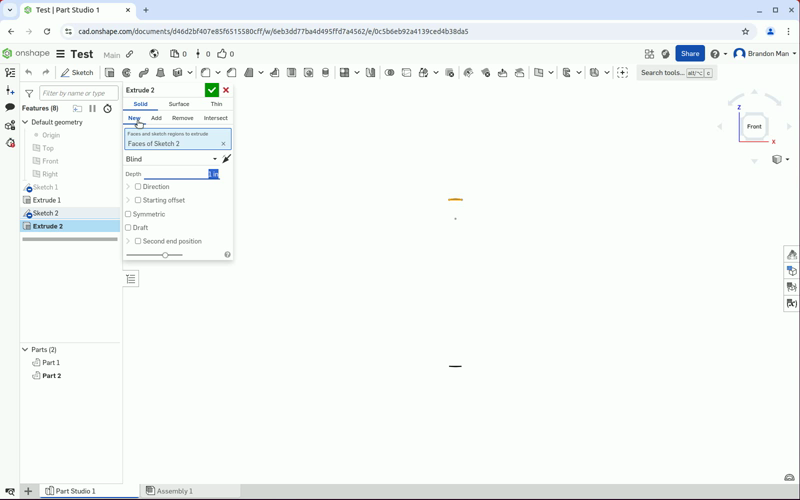
text(2.407)
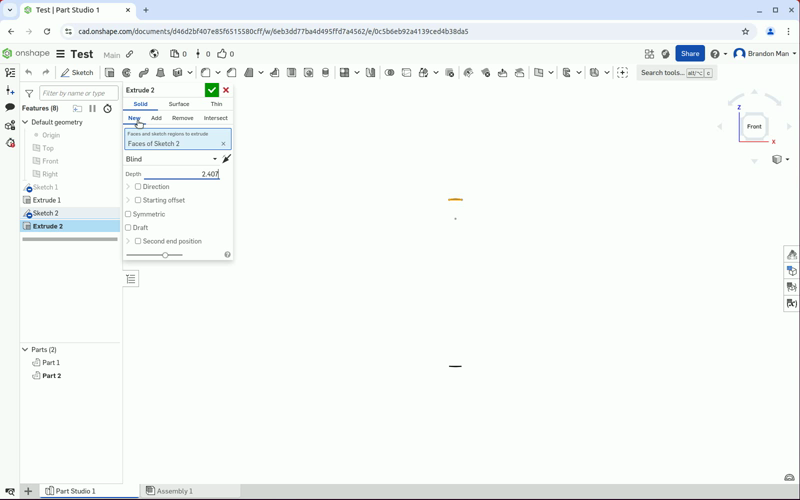
key(enter)
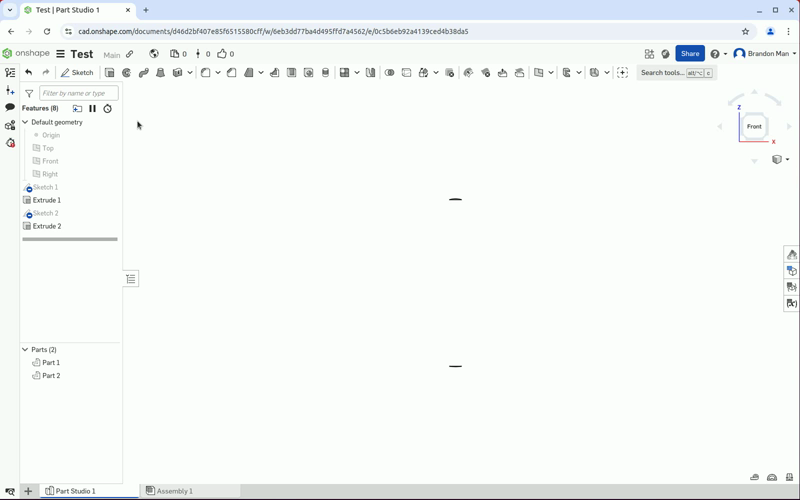
key(shift+h)
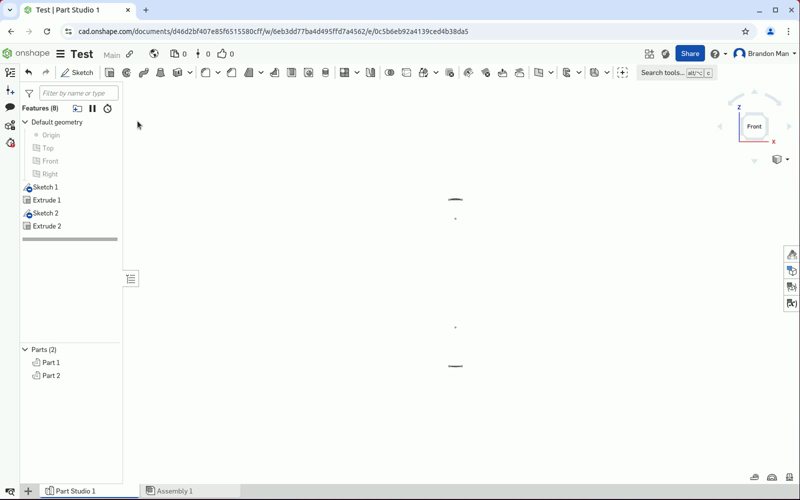
key(shift+h)
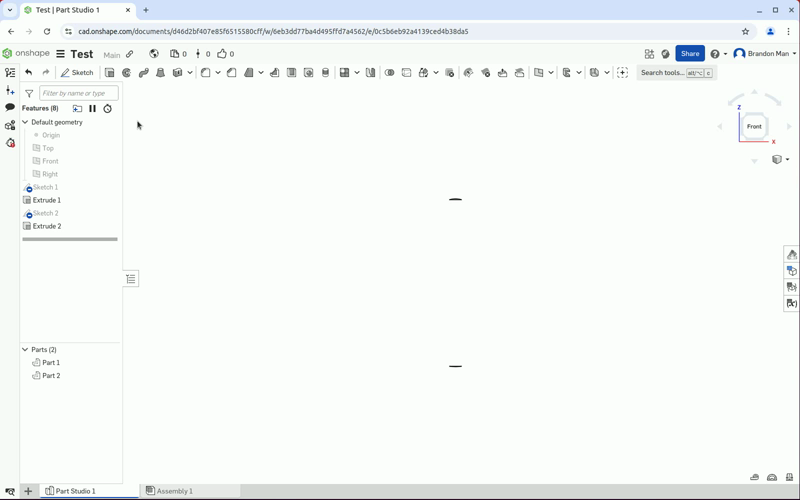
mouse_move(73, 189)
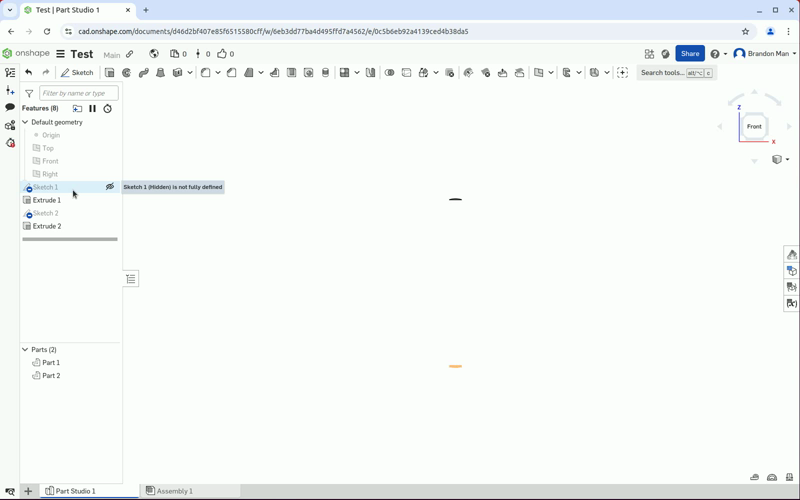
click(73, 189)
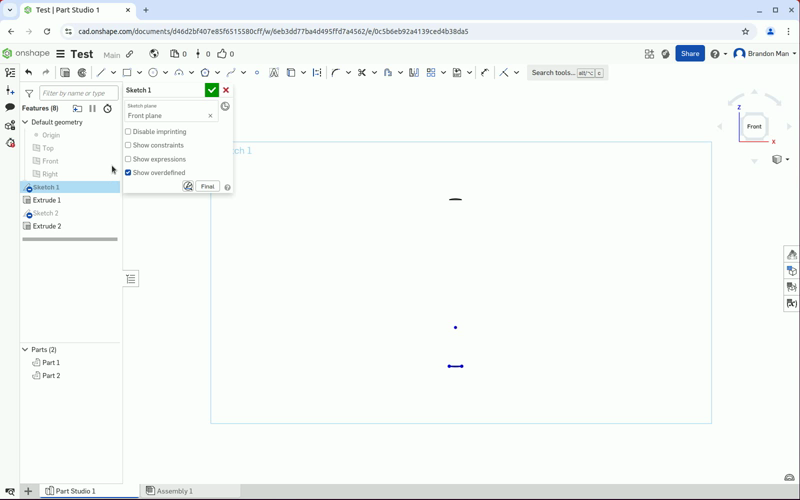
mouse_move(229, 92)
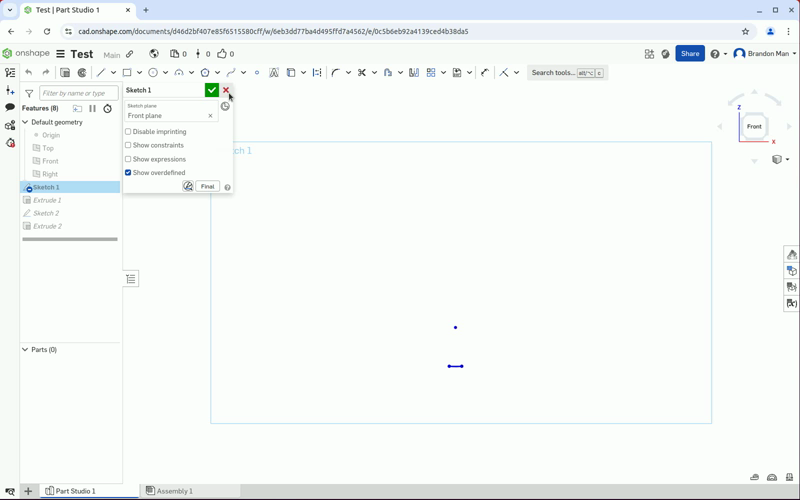
click(229, 92)
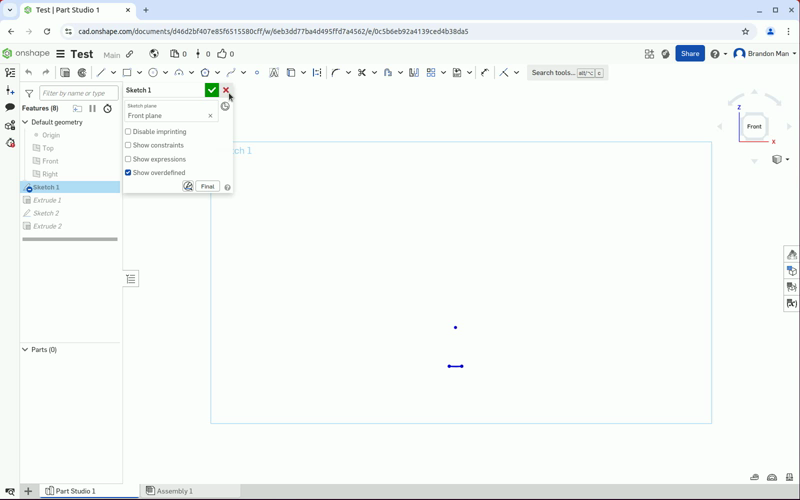
key(shift+s)
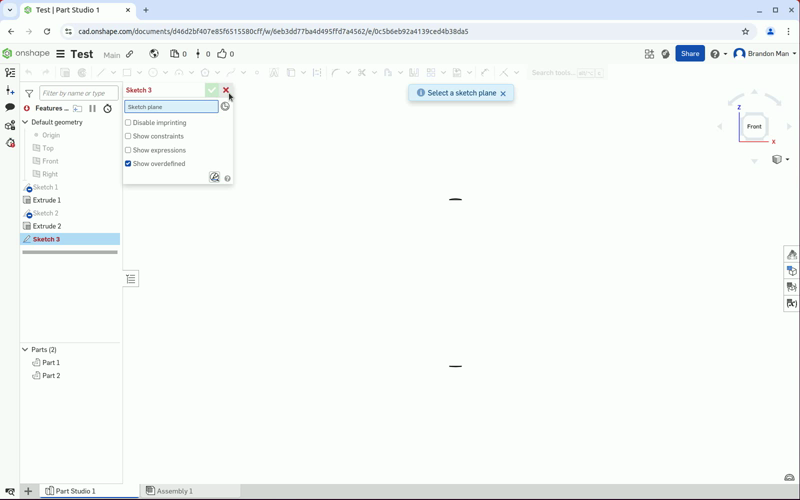
mouse_move(73, 163)
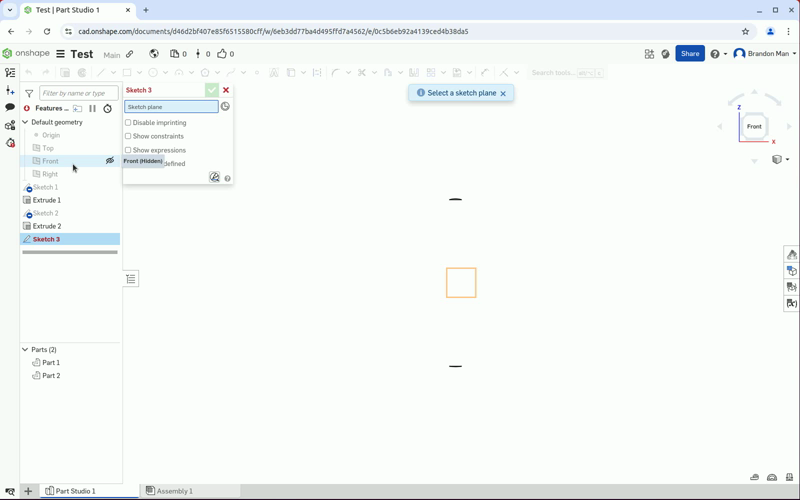
click(73, 163)
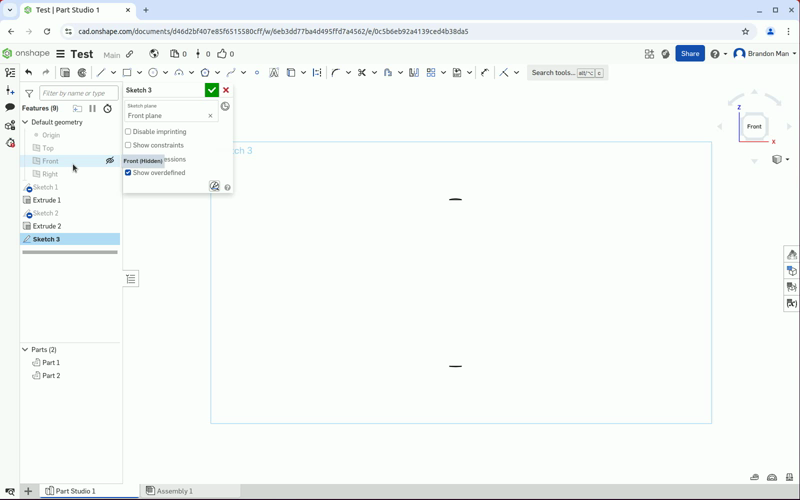
mouse_move(73, 352)
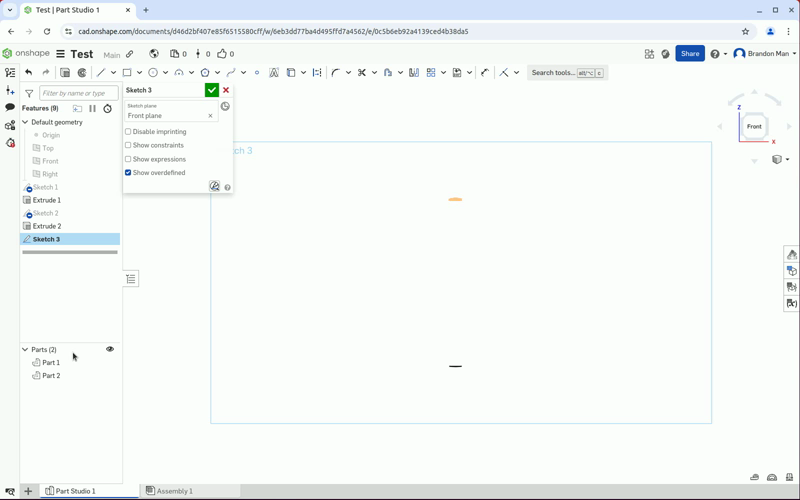
key(y)
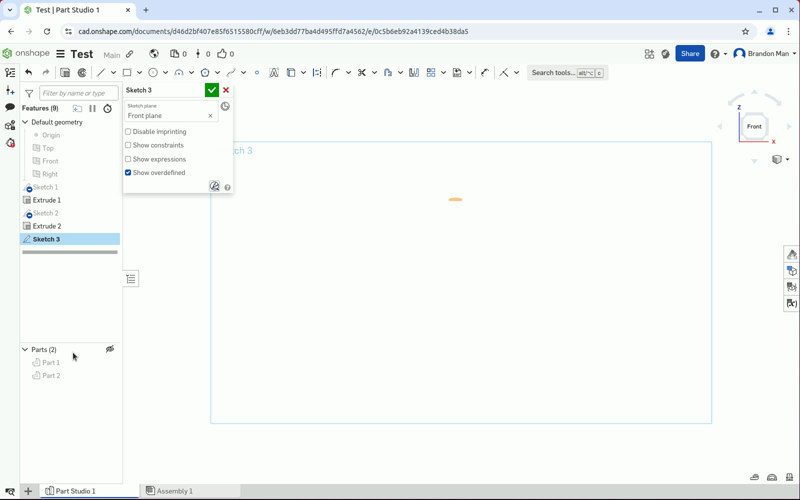
key(l)
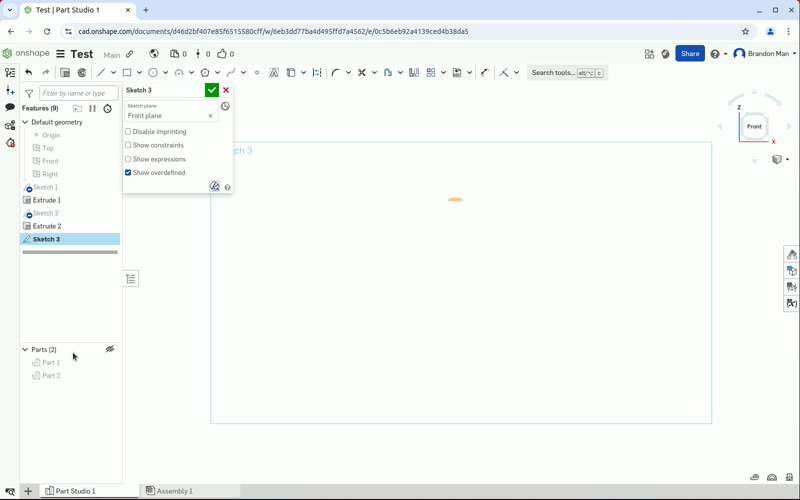
key_down(shift)
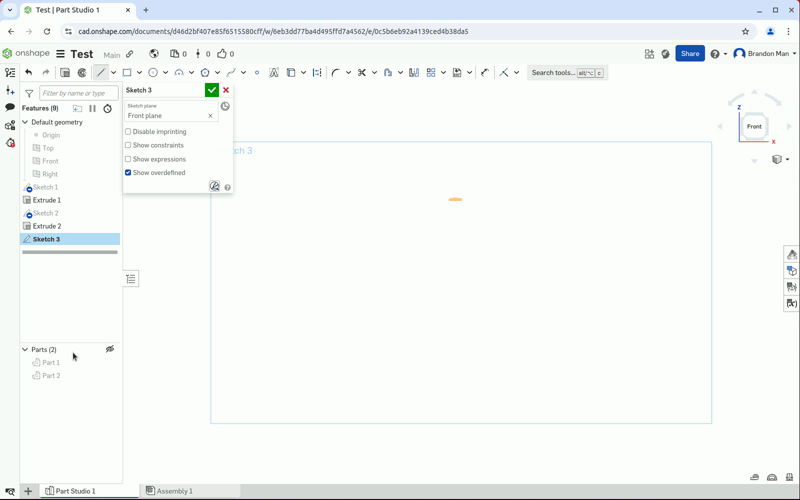
mouse_move(520, 199)
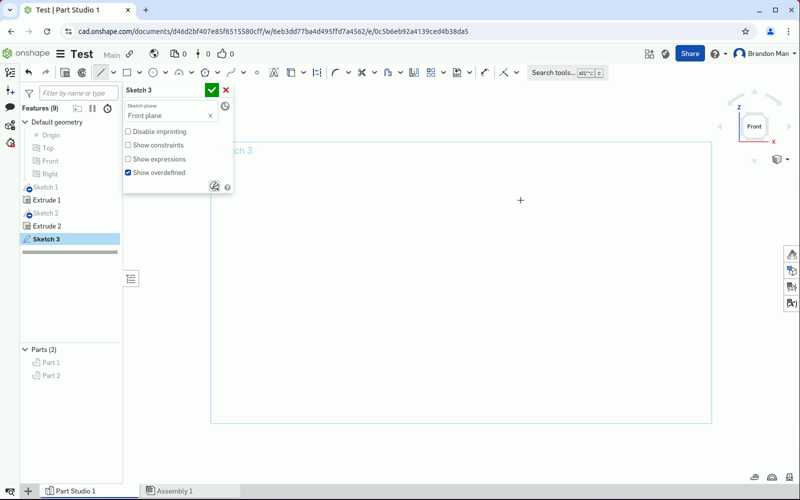
click(520, 199)
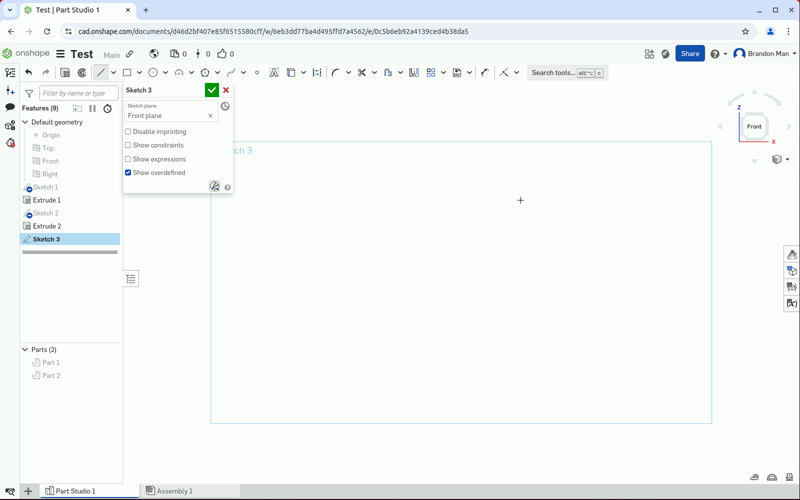
key_up(shift)
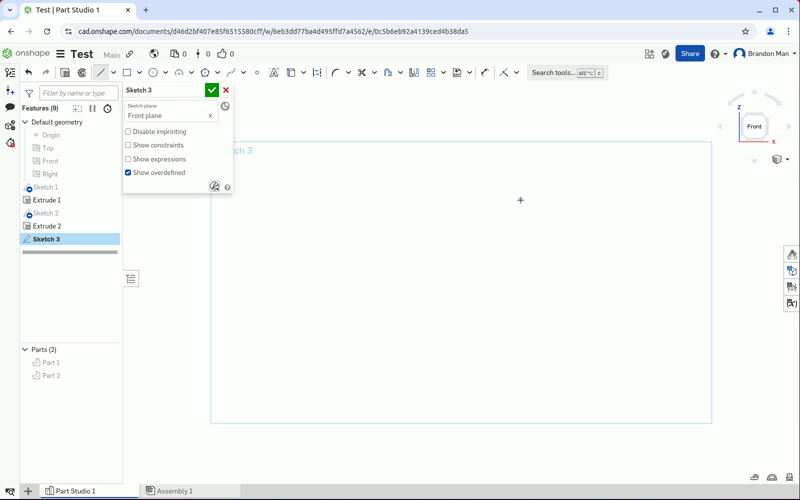
key_down(shift)
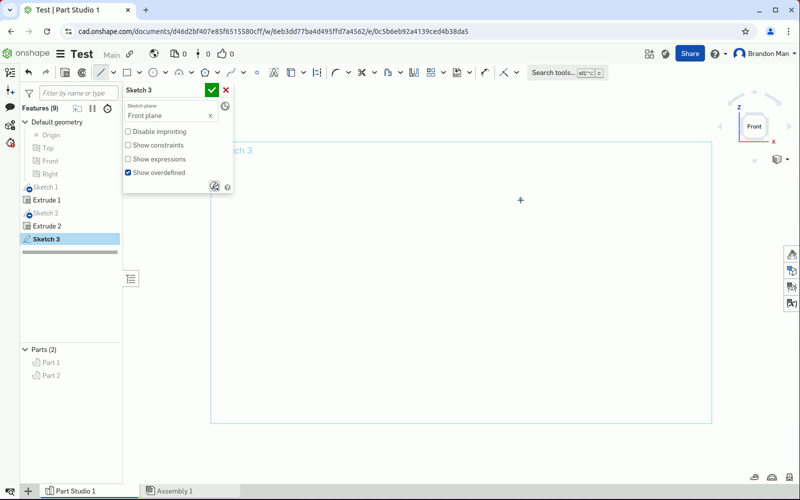
mouse_move(550, 199)
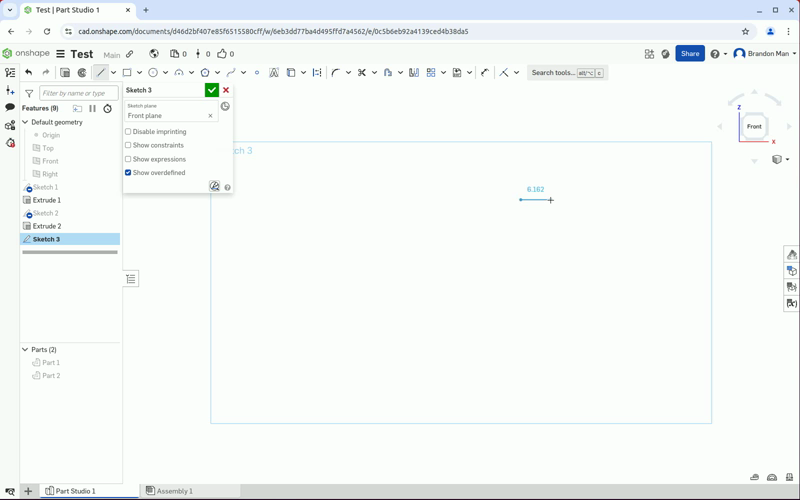
mouse_move(550, 199)
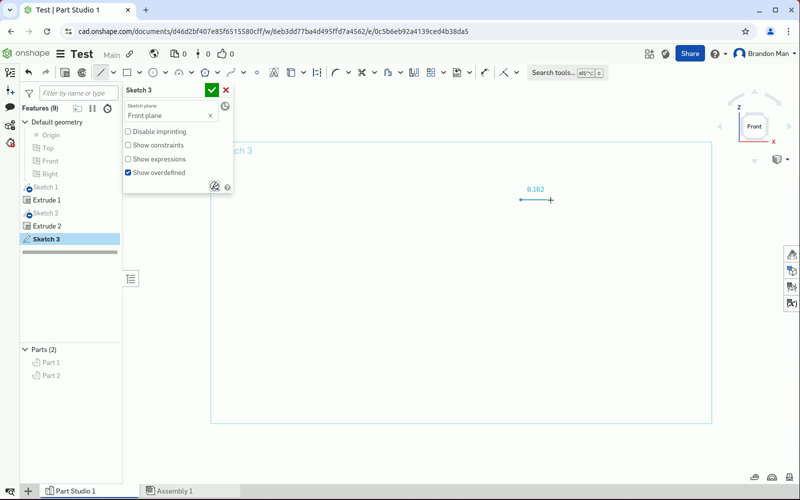
click(550, 199)
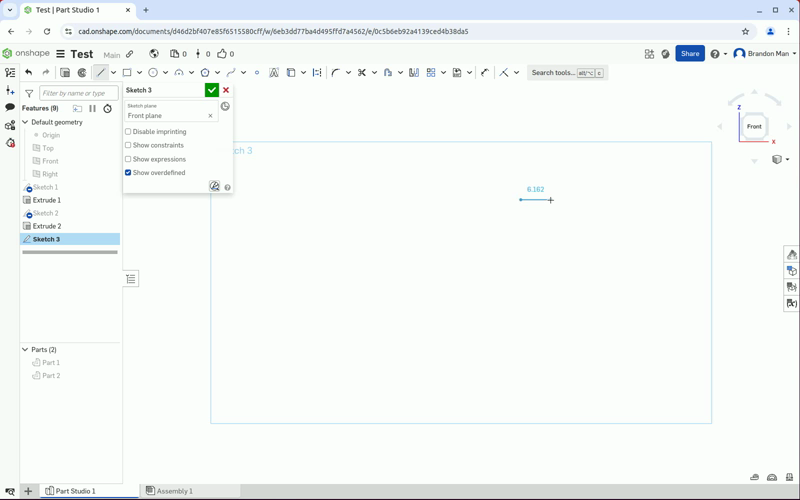
key_up(shift)
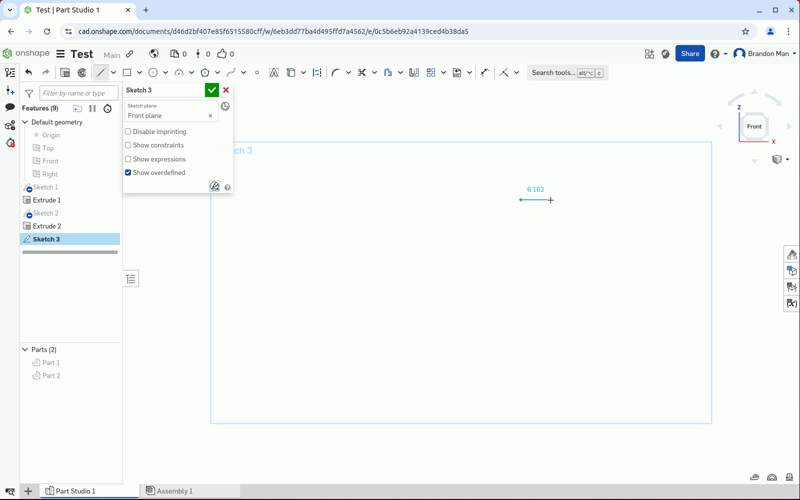
key_down(shift)
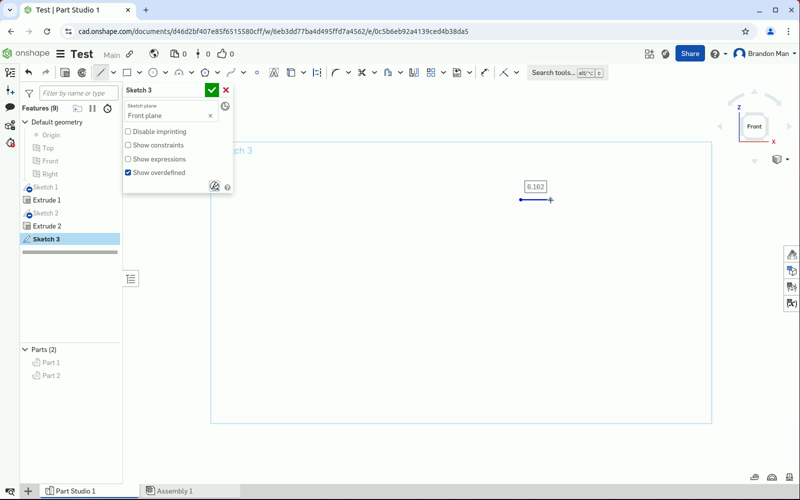
mouse_move(580, 199)
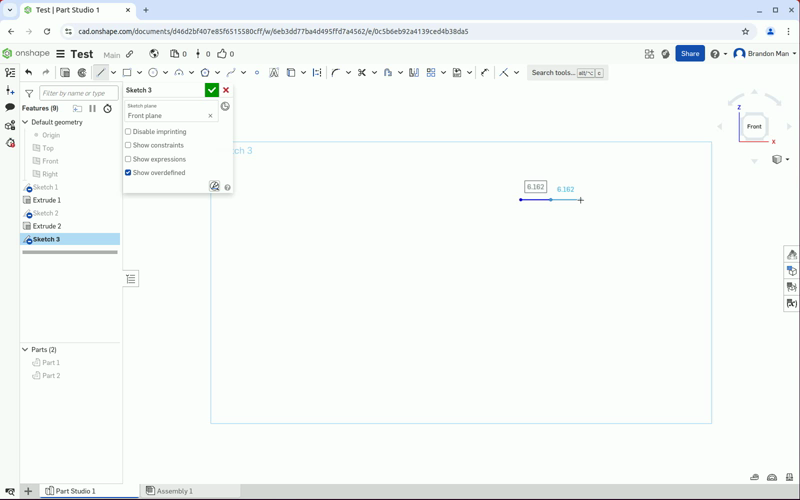
mouse_move(550, 169)
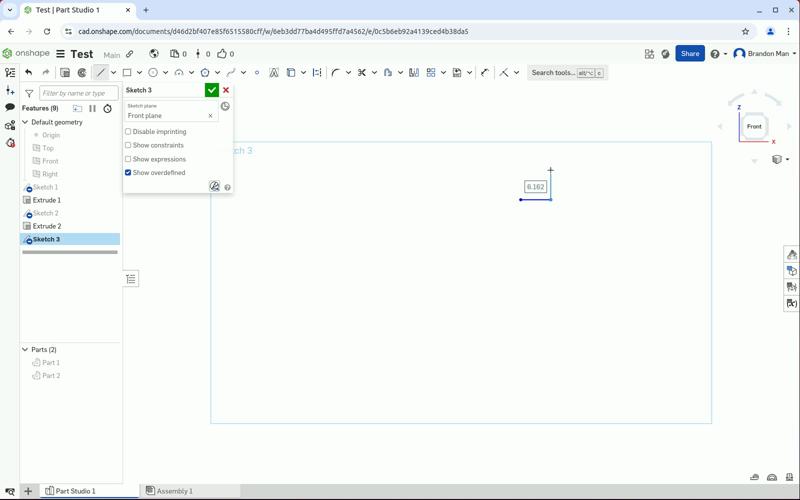
click(550, 169)
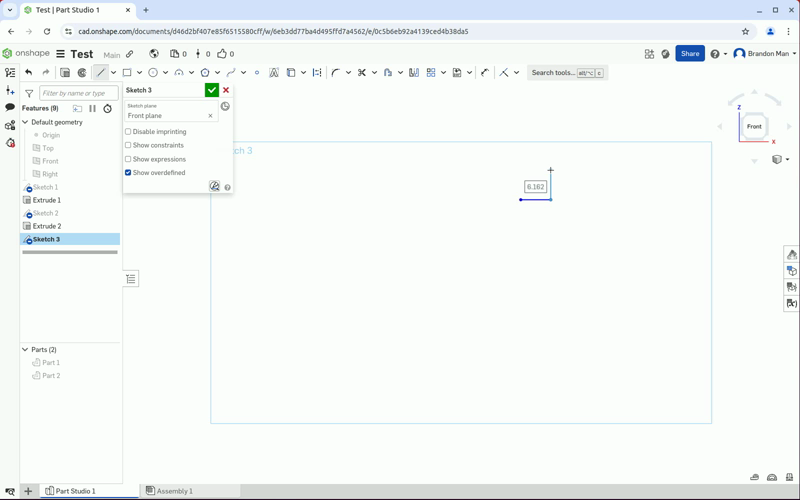
key_up(shift)
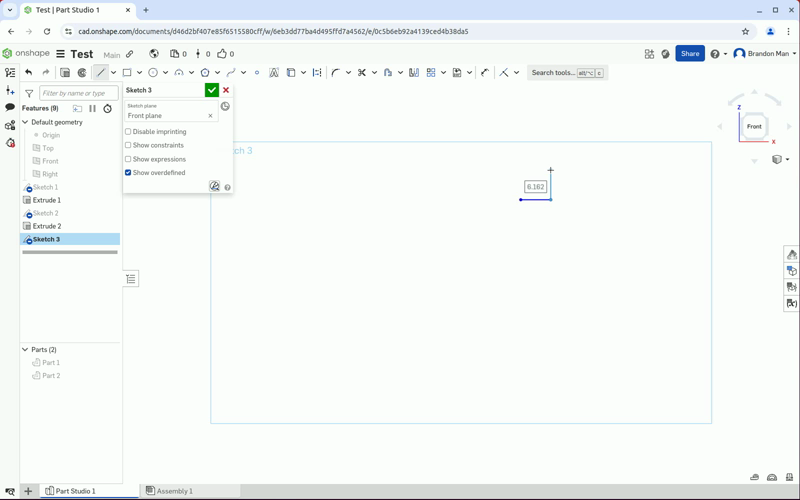
key_down(shift)
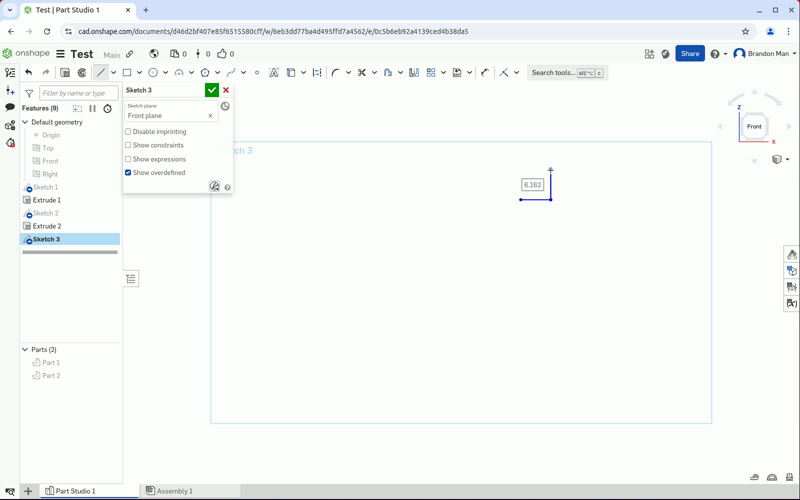
mouse_move(580, 169)
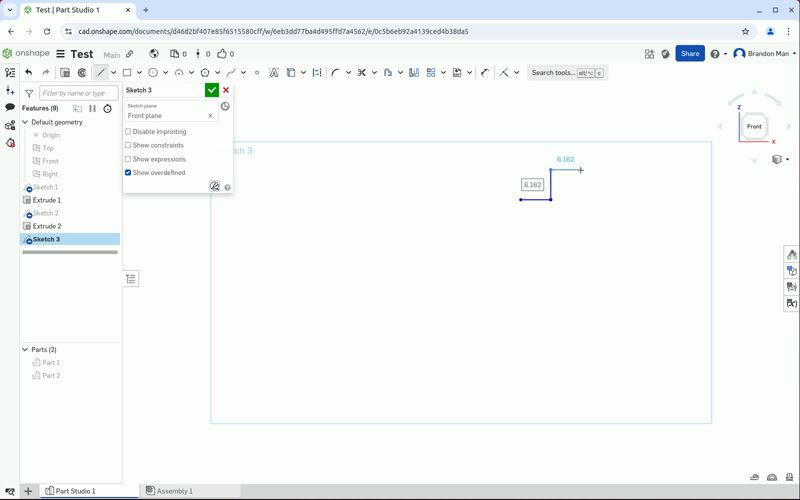
mouse_move(520, 169)
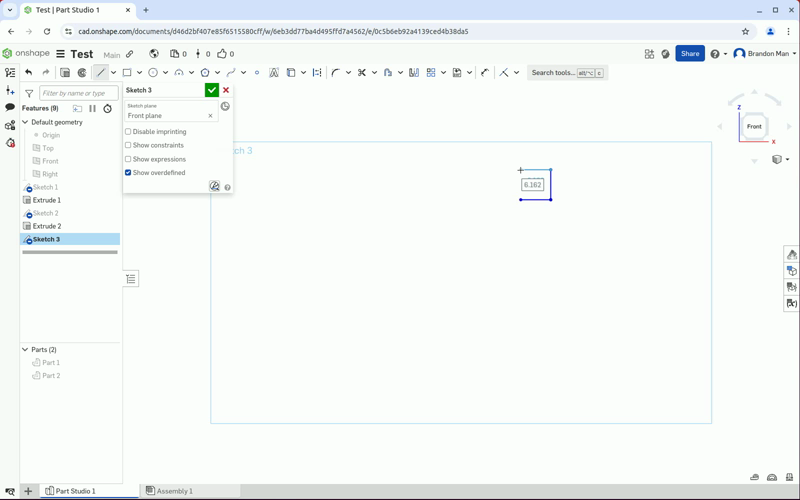
click(520, 169)
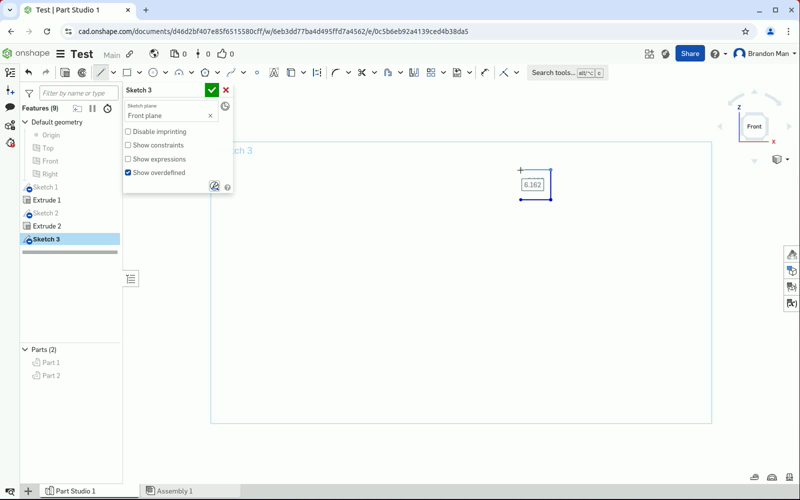
key_up(shift)
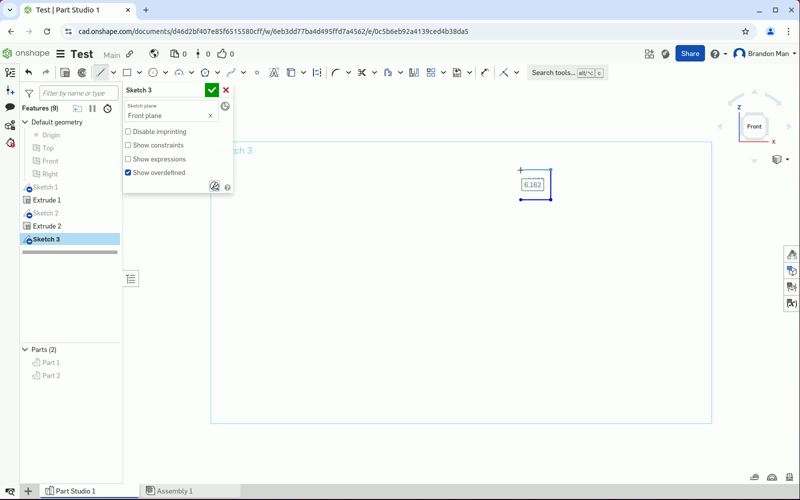
mouse_move(550, 169)
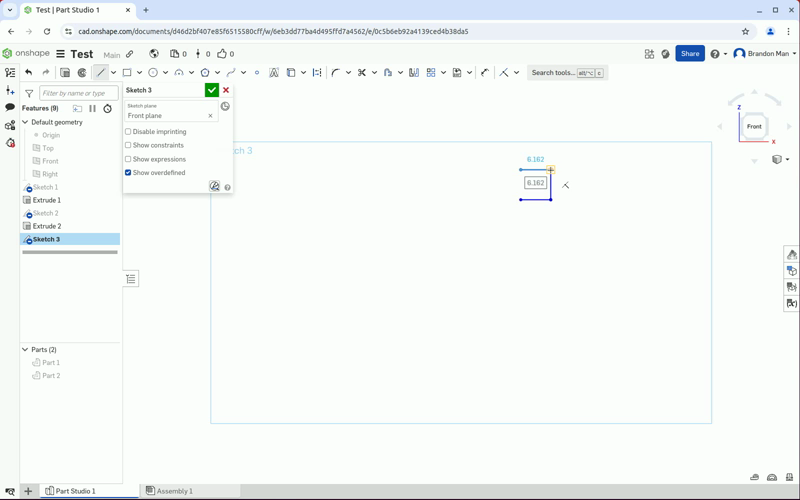
key_down(shift)
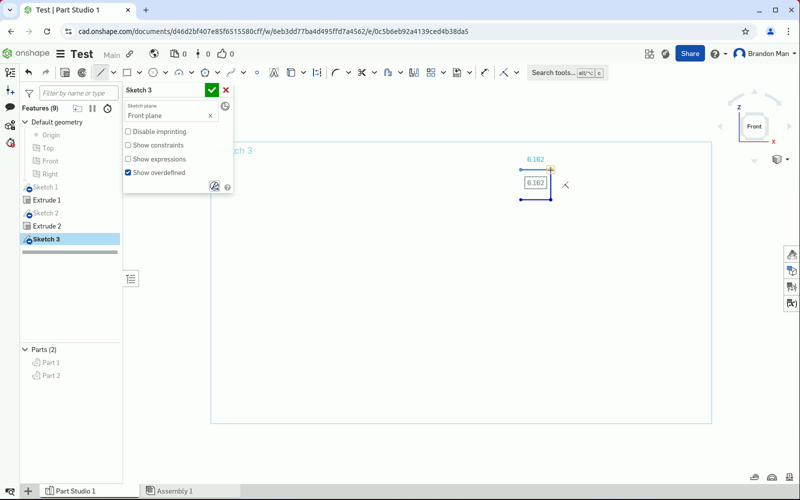
mouse_move(520, 199)
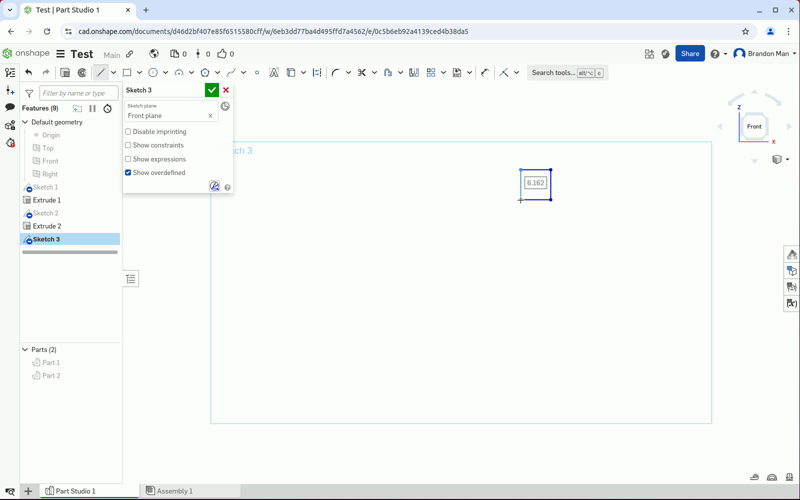
key_up(shift)
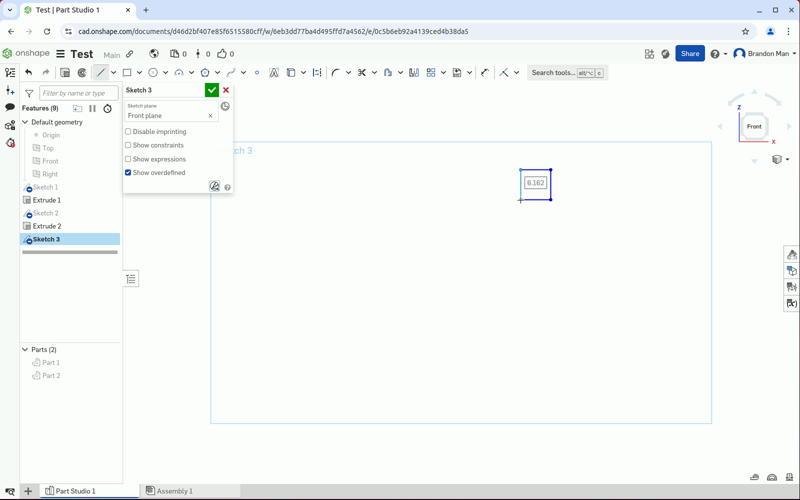
click(520, 199)
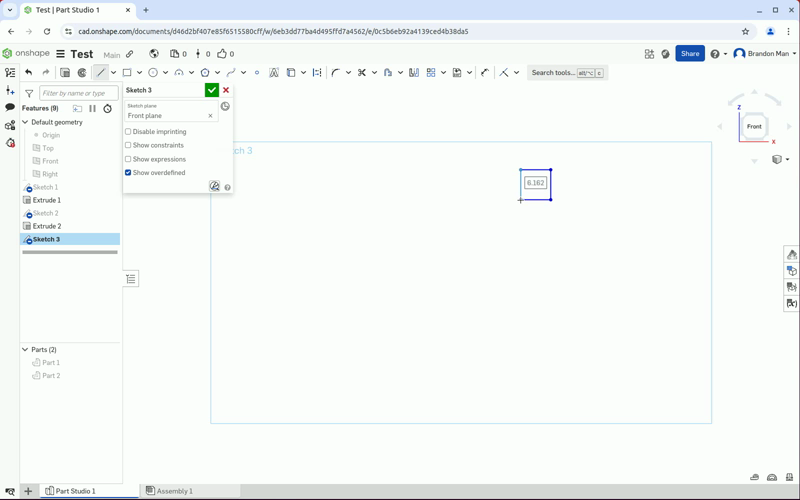
key(esc)
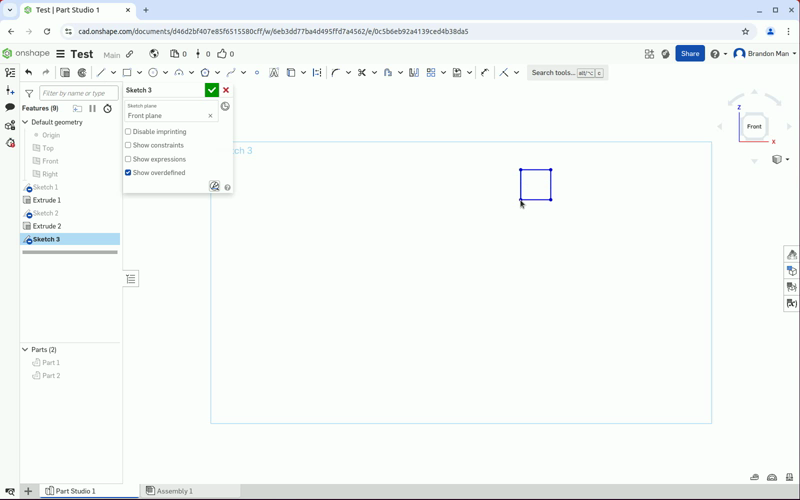
mouse_move(525, 188)
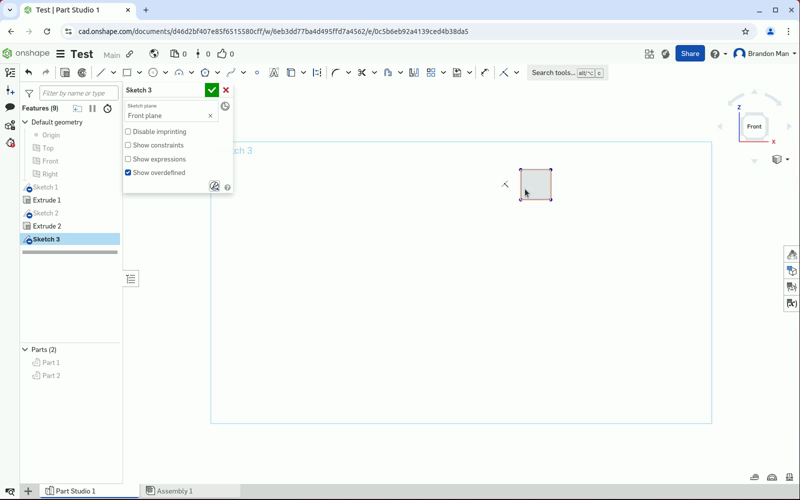
scroll(6)
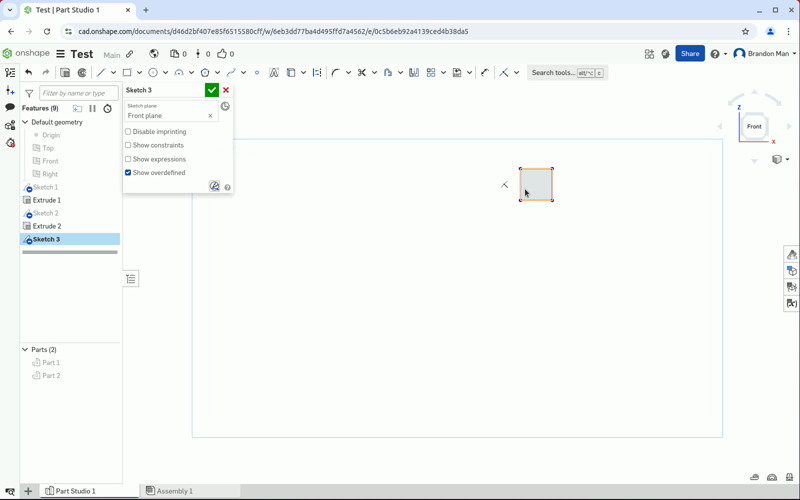
scroll(6)
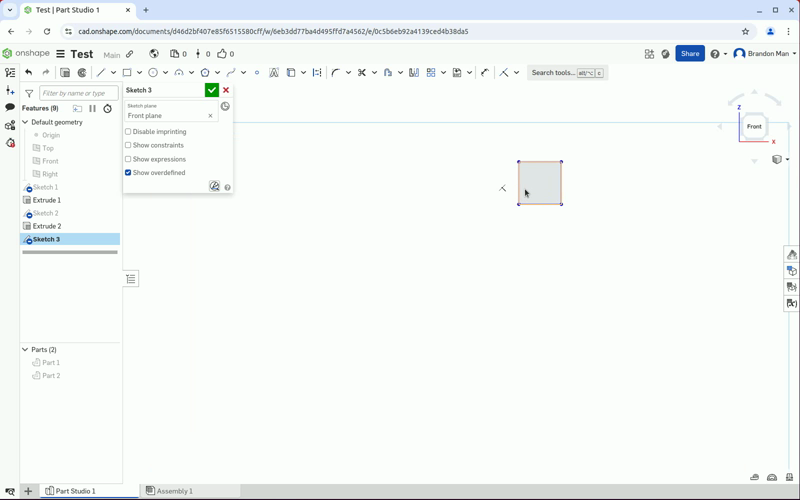
scroll(6)
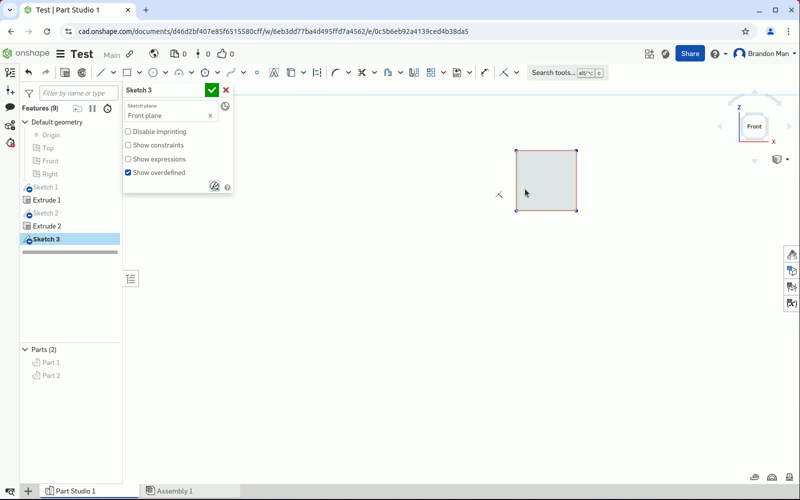
scroll(6)
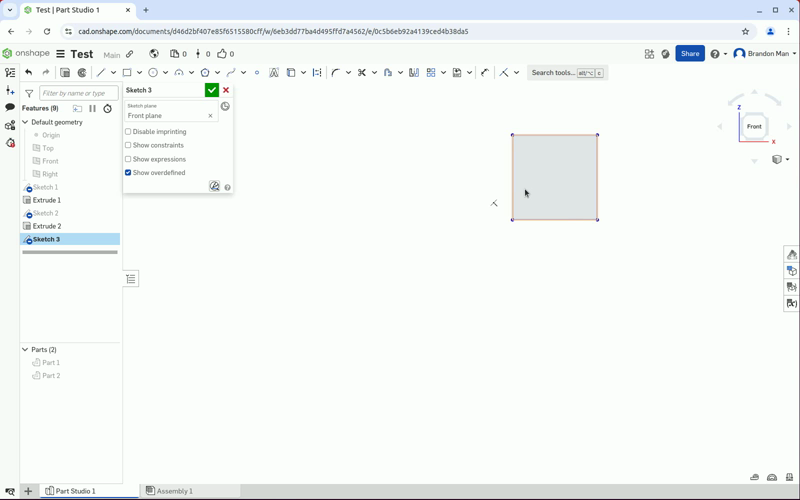
scroll(6)
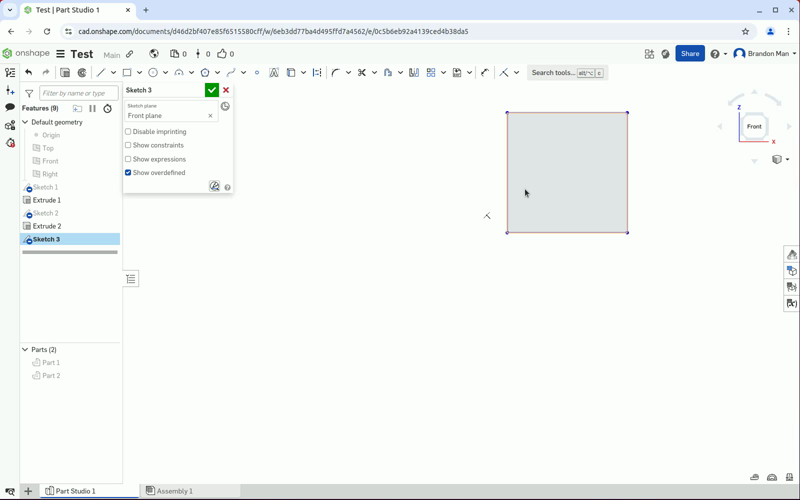
scroll(6)
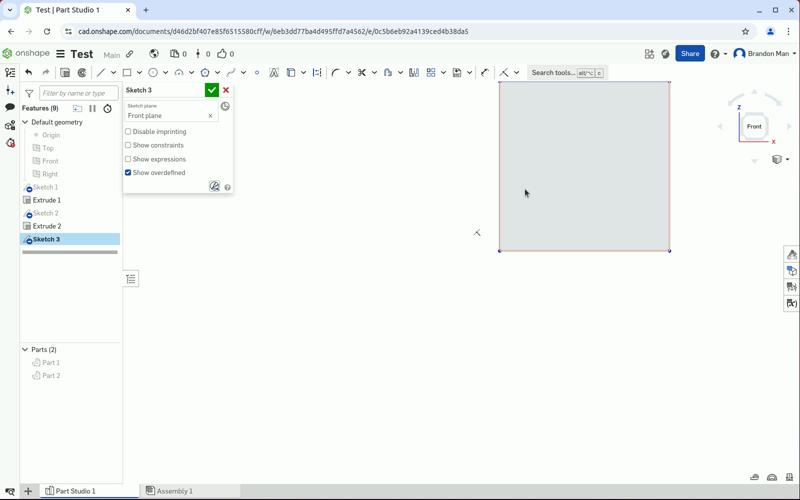
scroll(6)
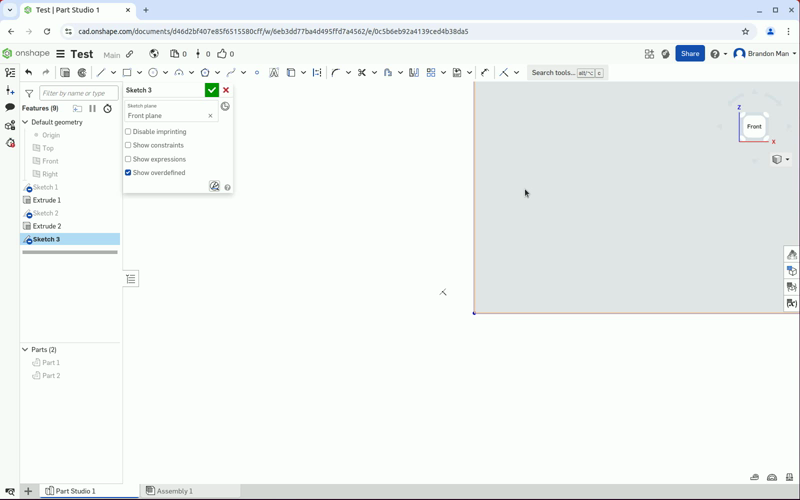
click(525, 188)
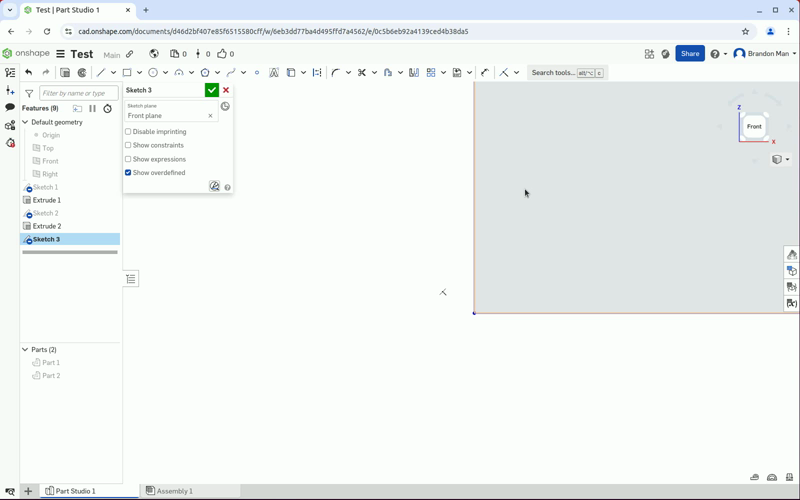
scroll(-6)
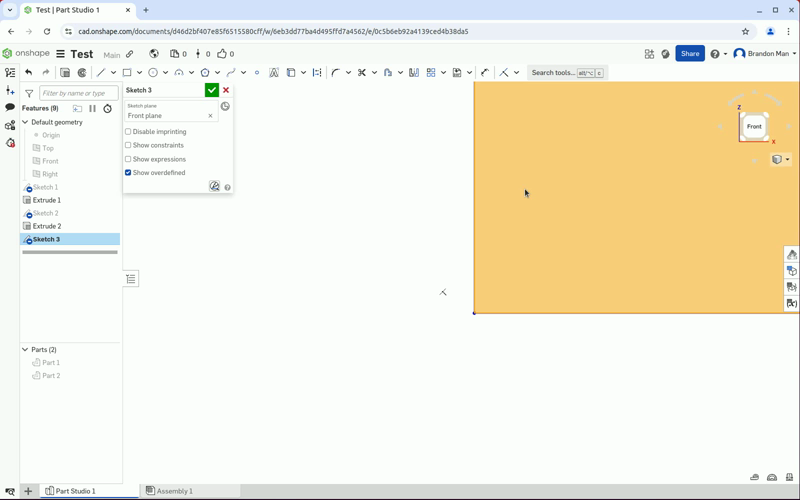
scroll(-6)
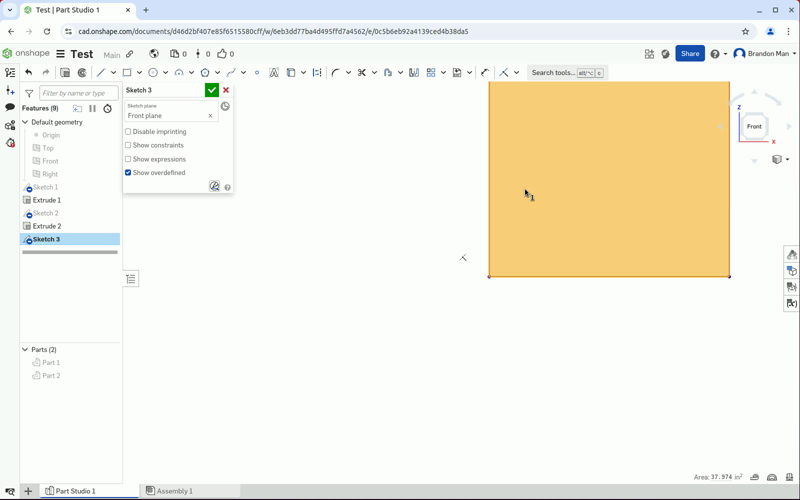
scroll(-6)
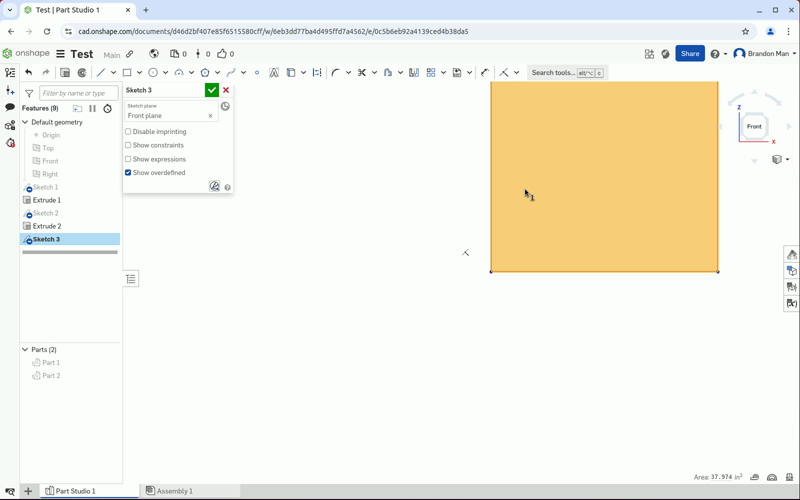
scroll(-6)
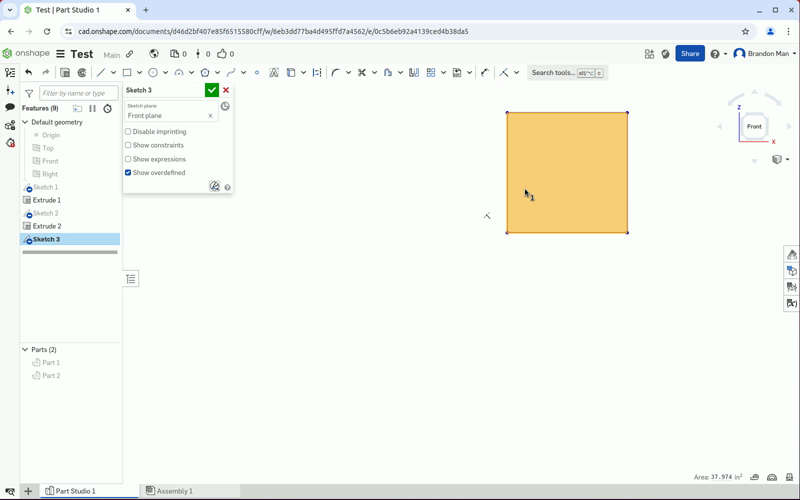
scroll(-6)
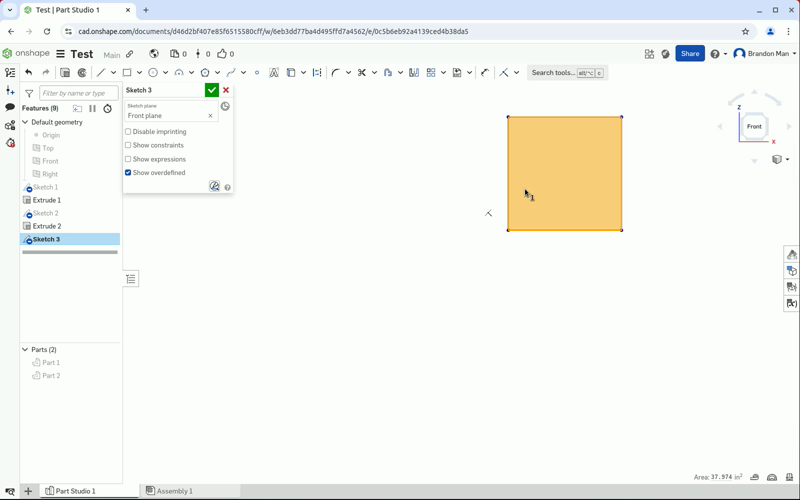
scroll(-6)
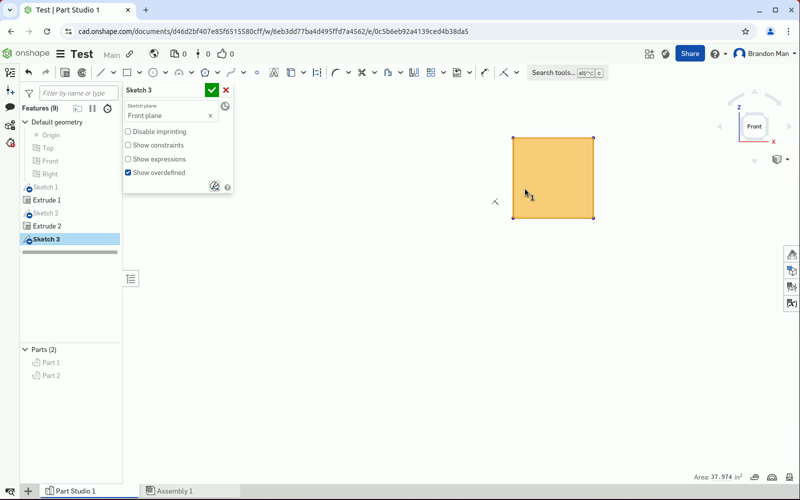
scroll(-6)
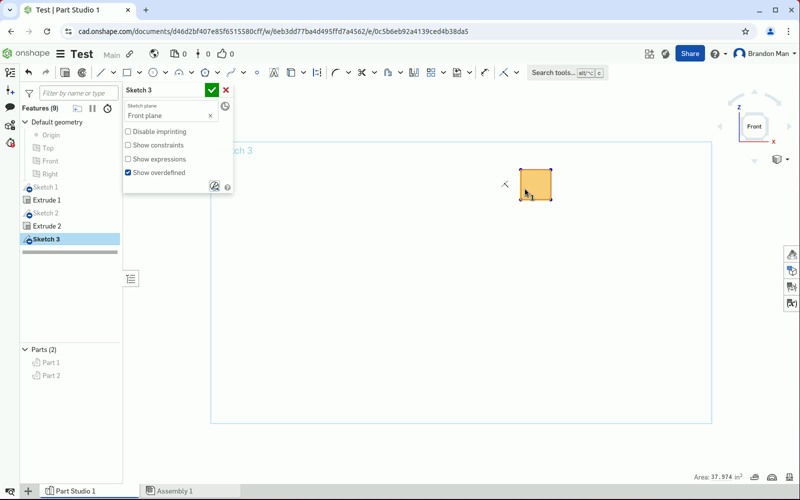
mouse_move(73, 352)
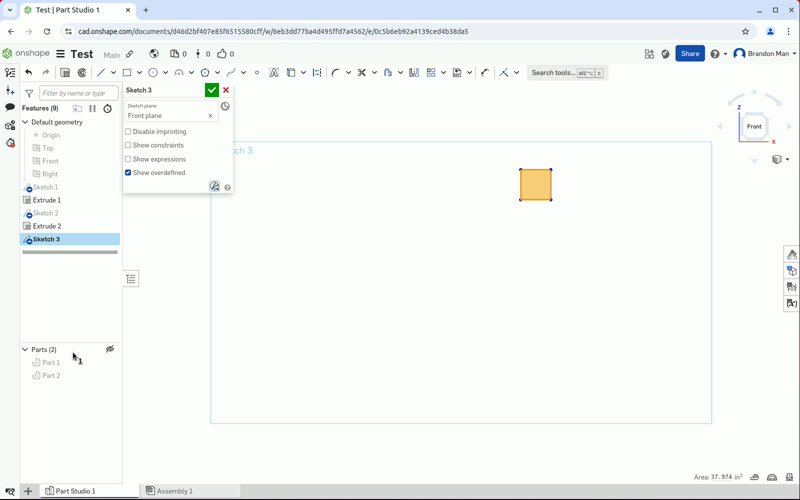
key(shift+y)
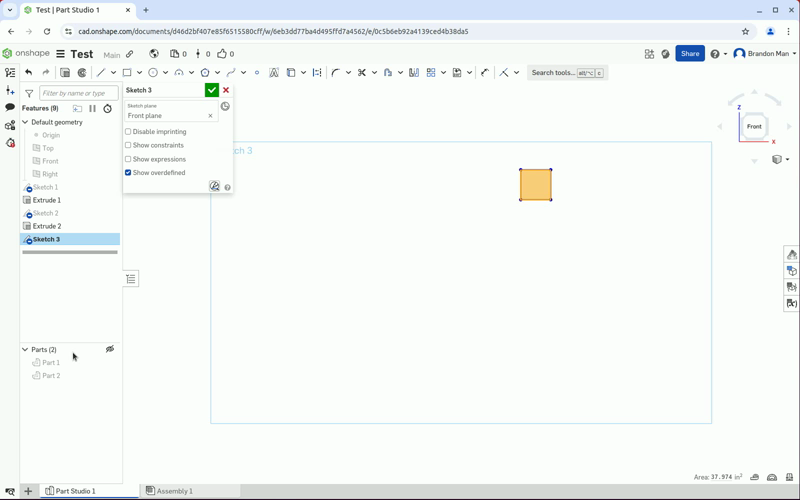
key(shift+e)
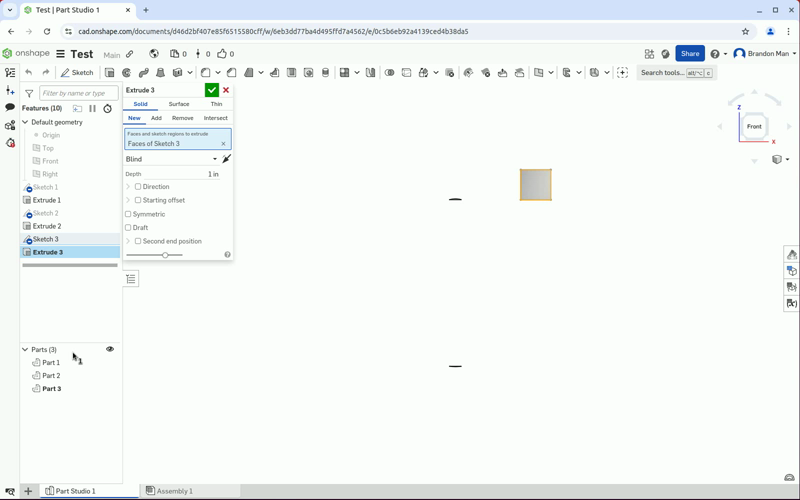
mouse_move(143, 106)
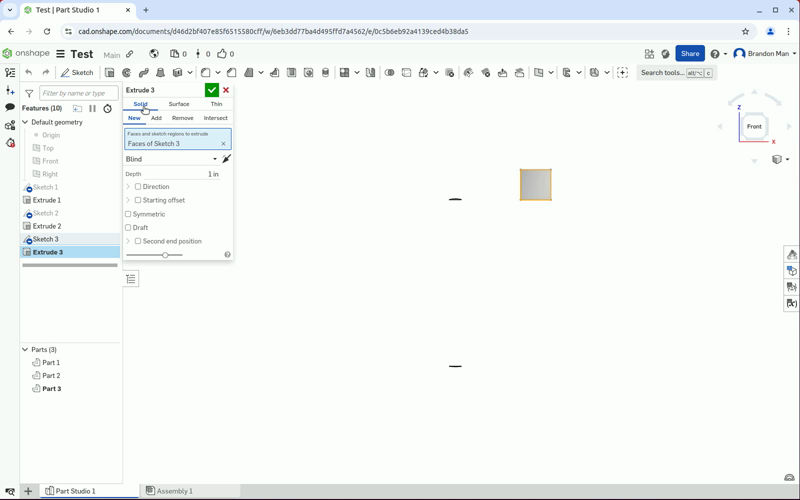
click(143, 106)
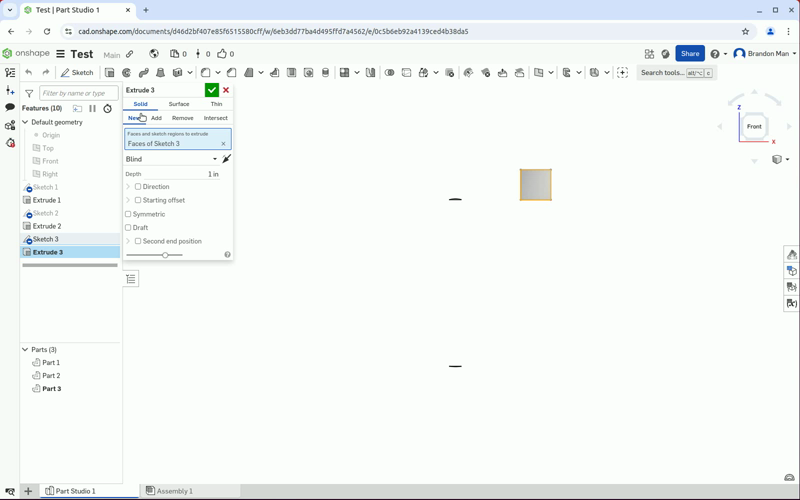
mouse_move(137, 120)
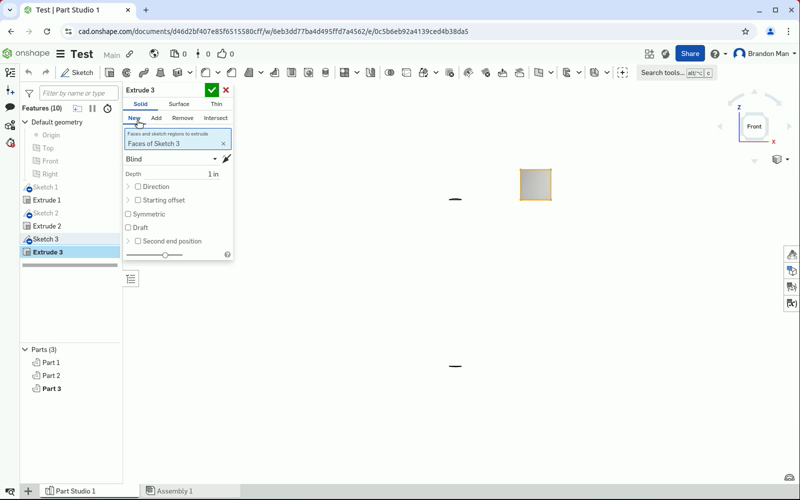
click(137, 120)
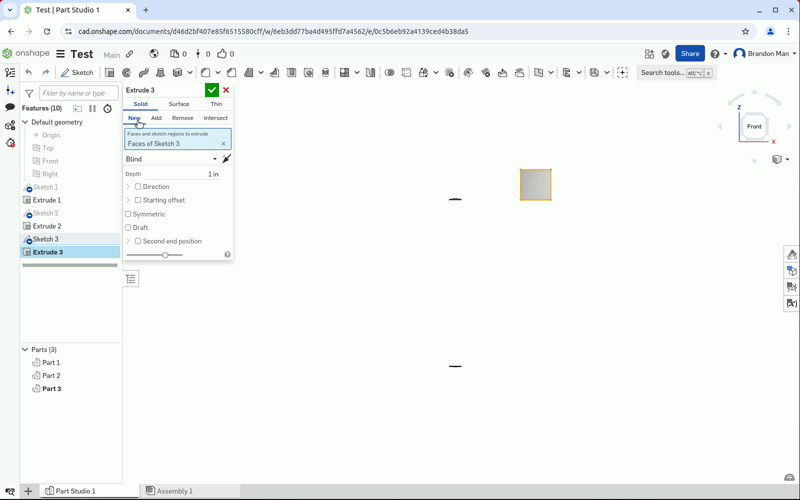
key(tab, 4)
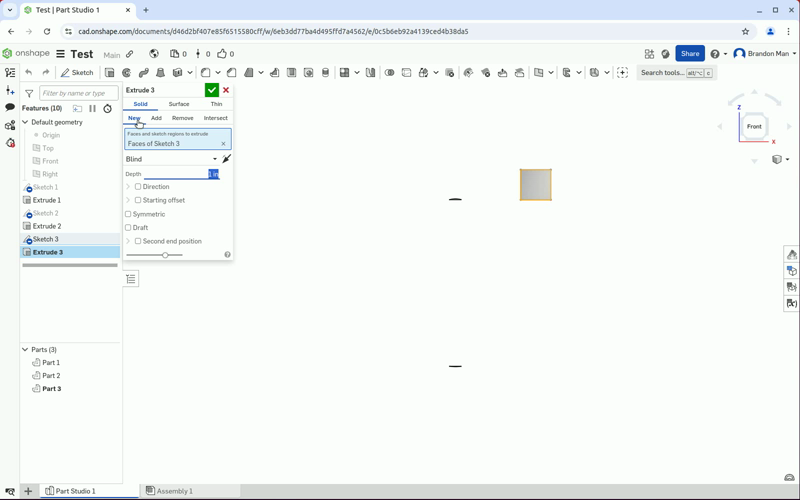
text(2.407)
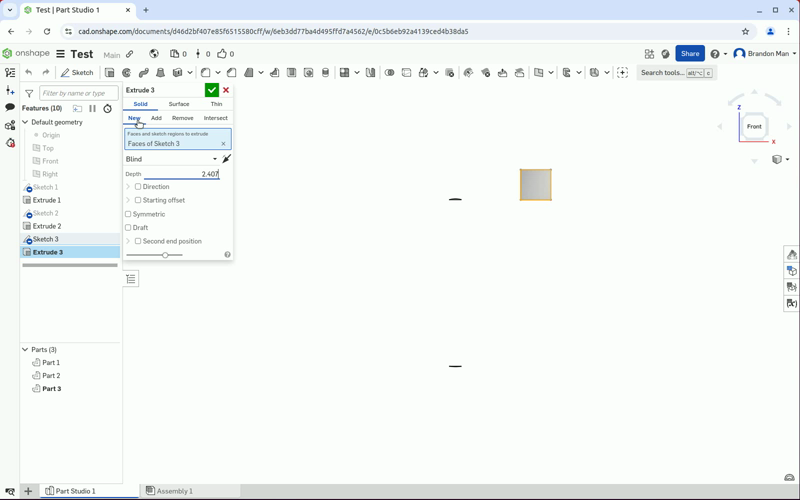
key(enter)
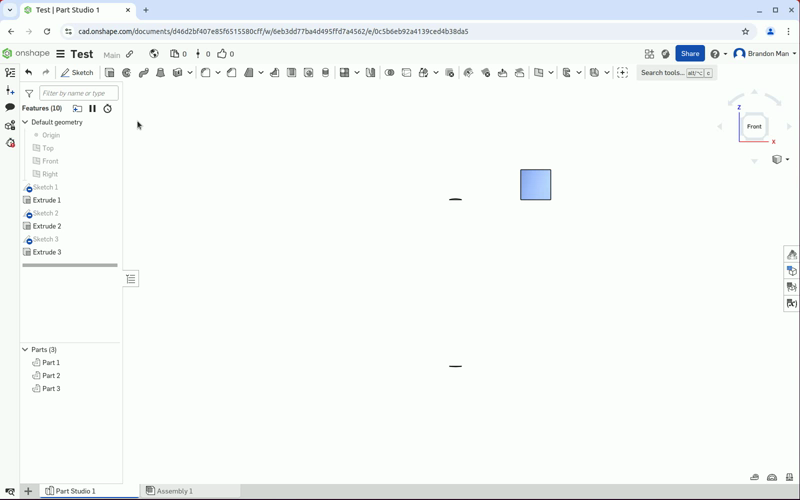
key(shift+h)
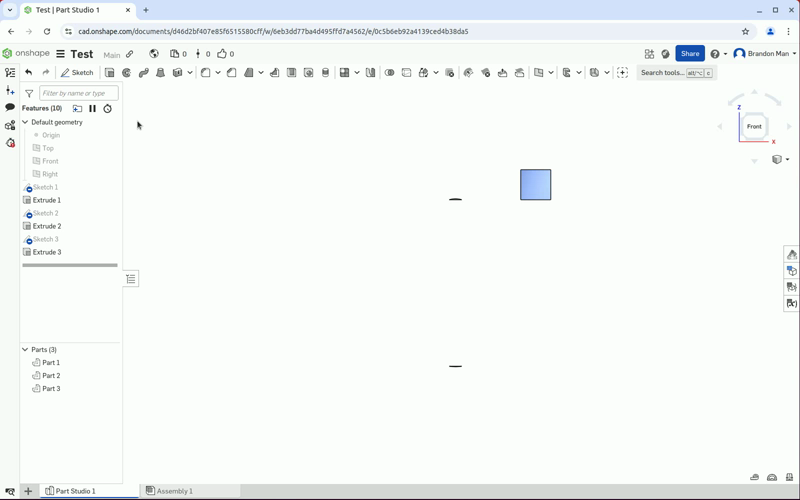
key(shift+h)
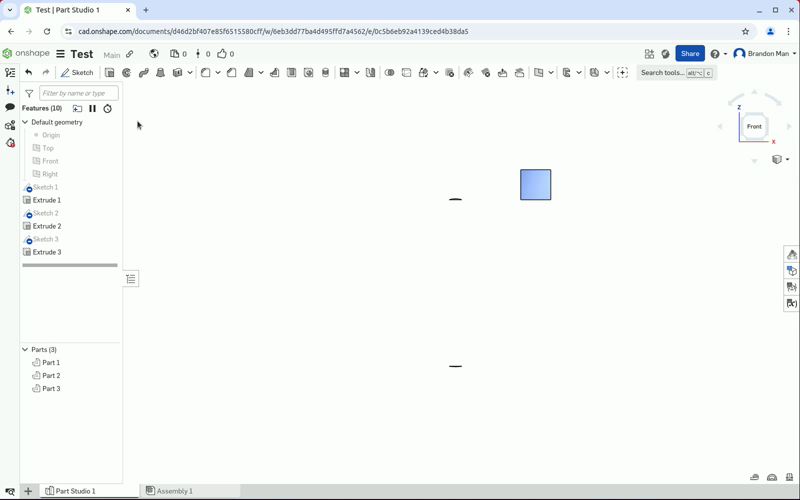
mouse_move(73, 189)
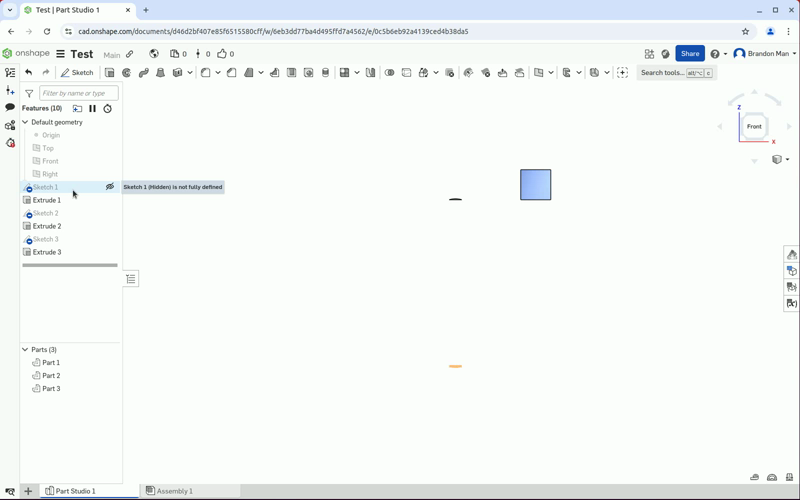
click(73, 189)
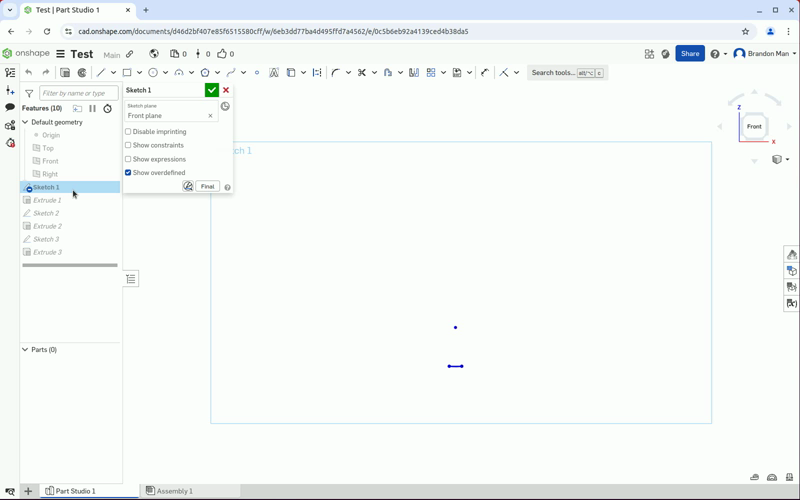
mouse_move(229, 92)
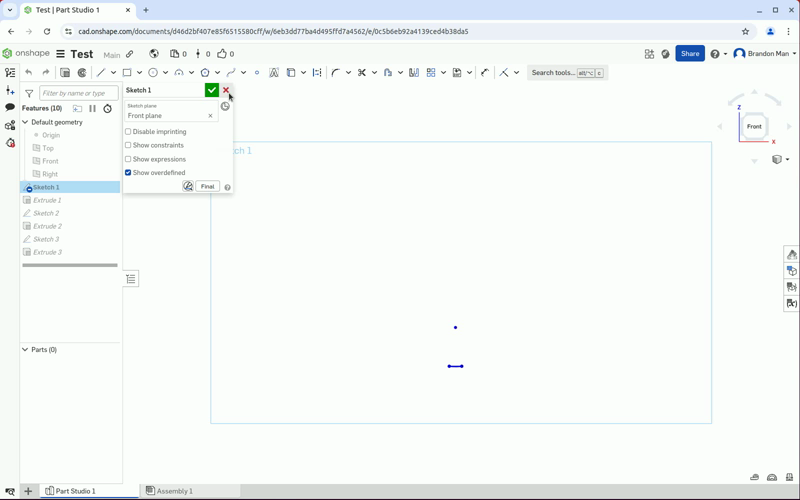
click(229, 92)
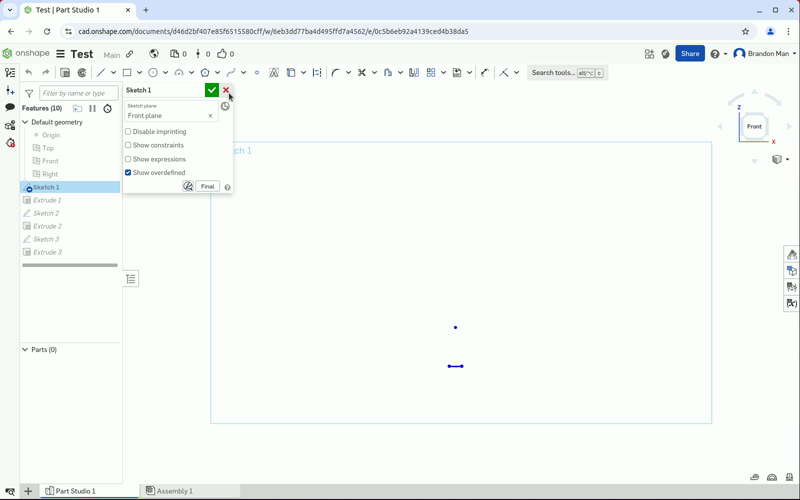
key(shift+s)
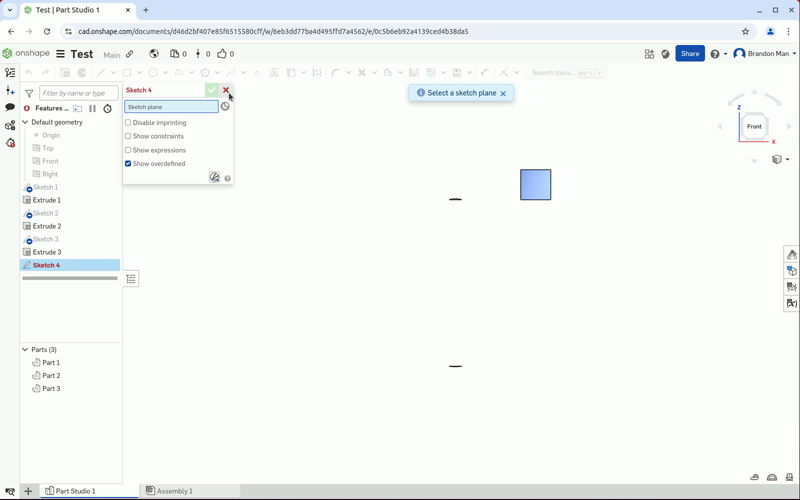
mouse_move(73, 163)
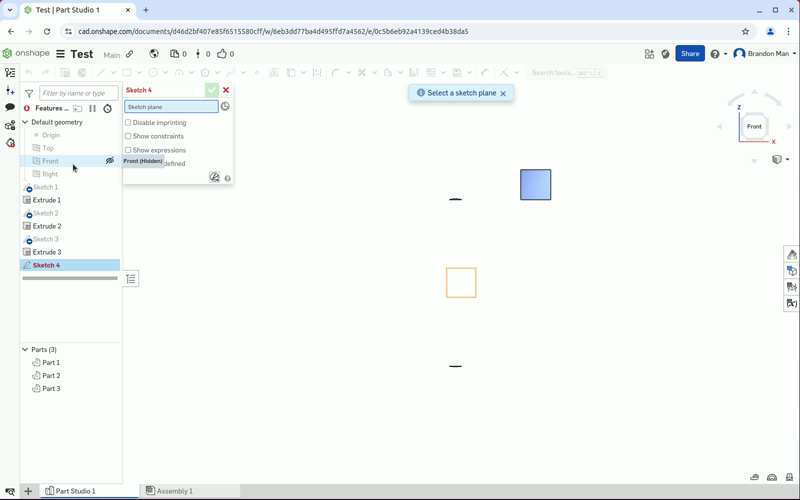
click(73, 163)
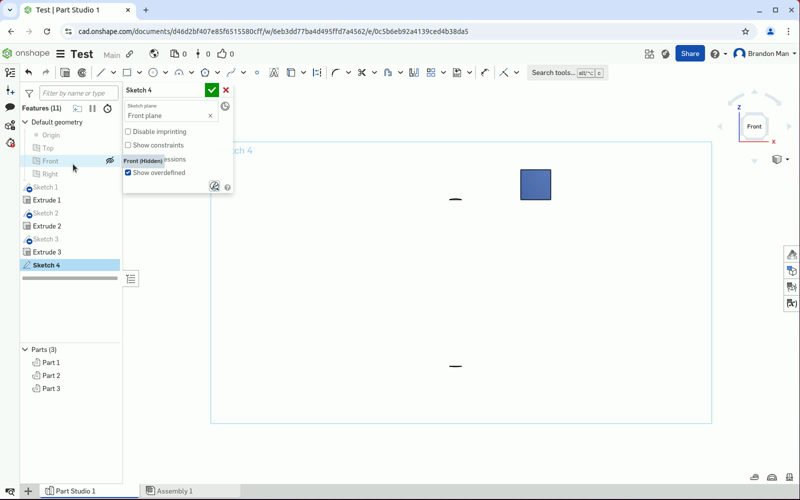
mouse_move(73, 352)
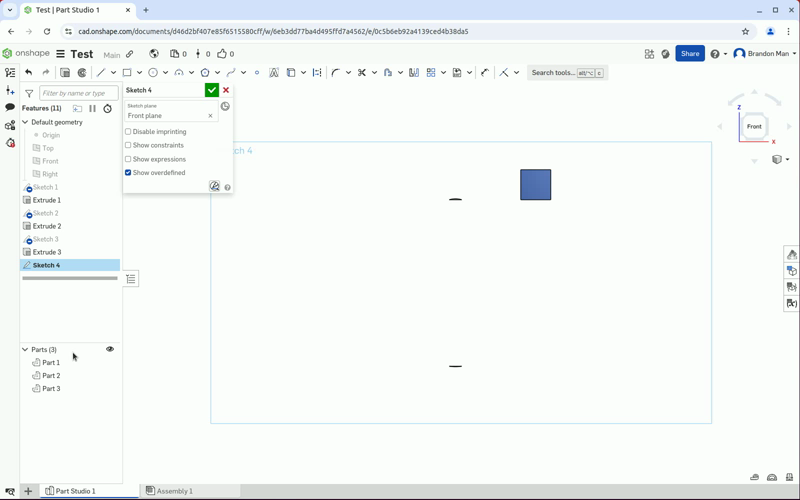
key(y)
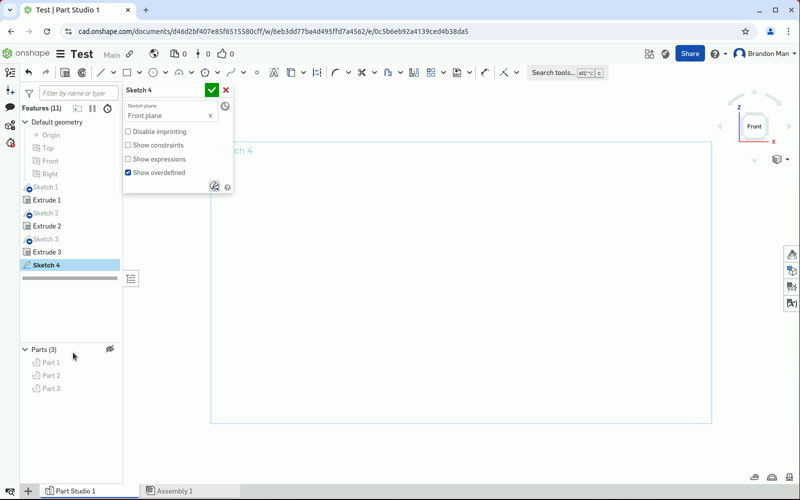
key(l)
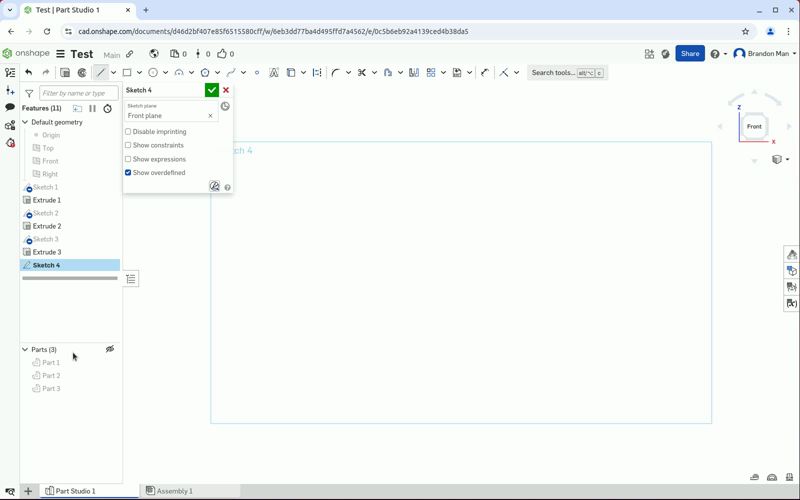
key_down(shift)
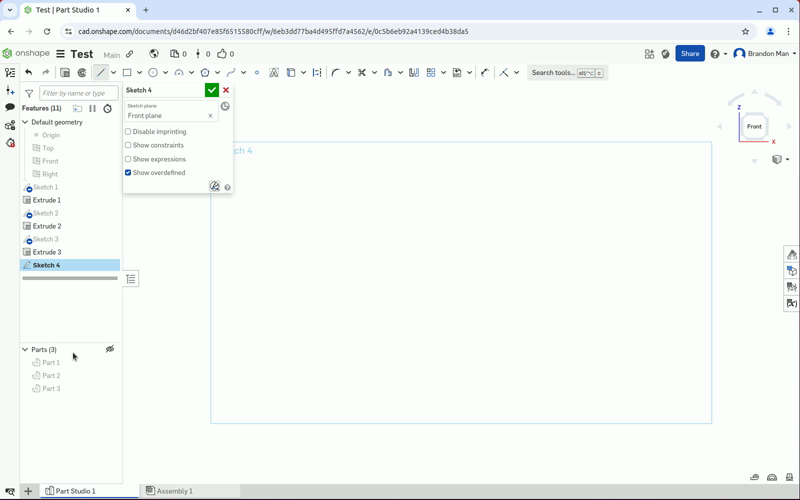
mouse_move(520, 395)
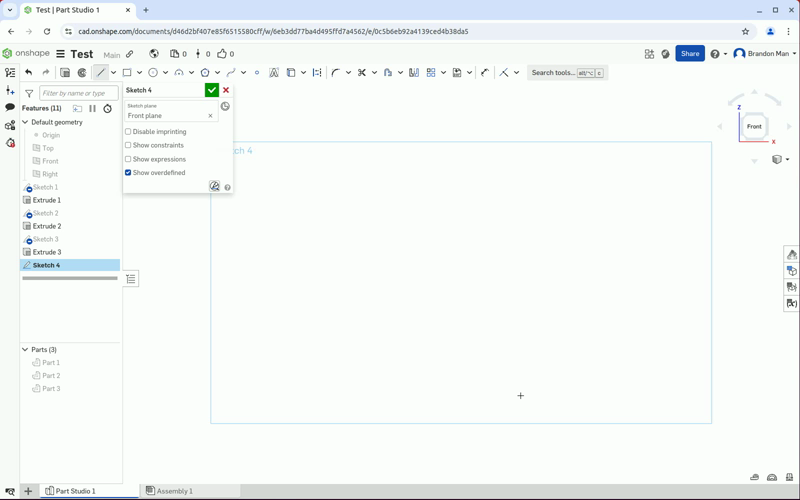
click(520, 395)
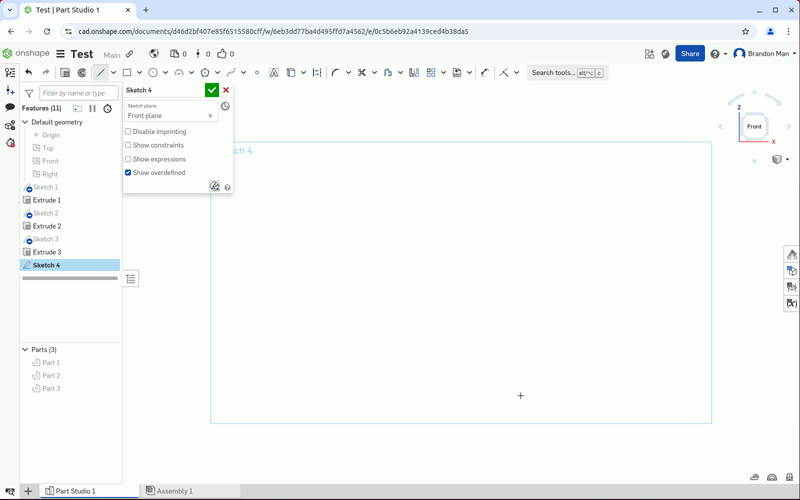
key_up(shift)
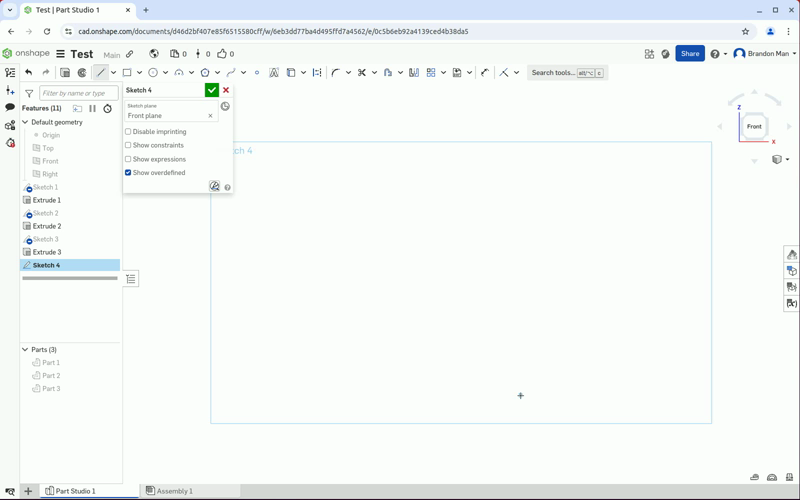
key_down(shift)
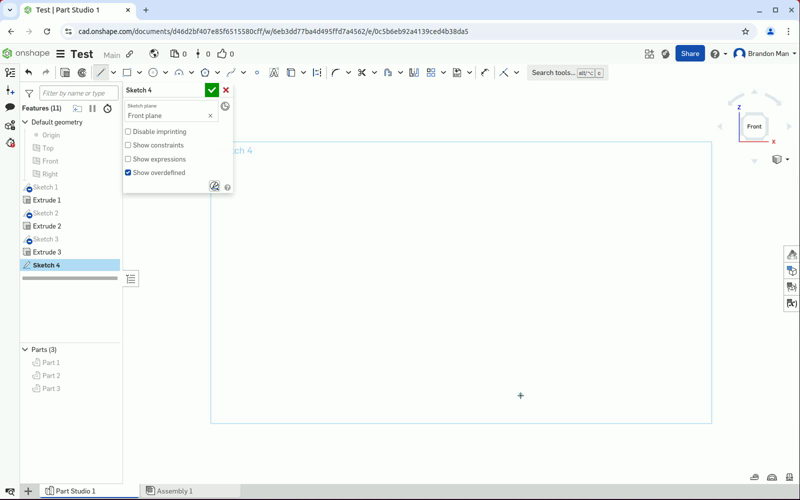
mouse_move(550, 395)
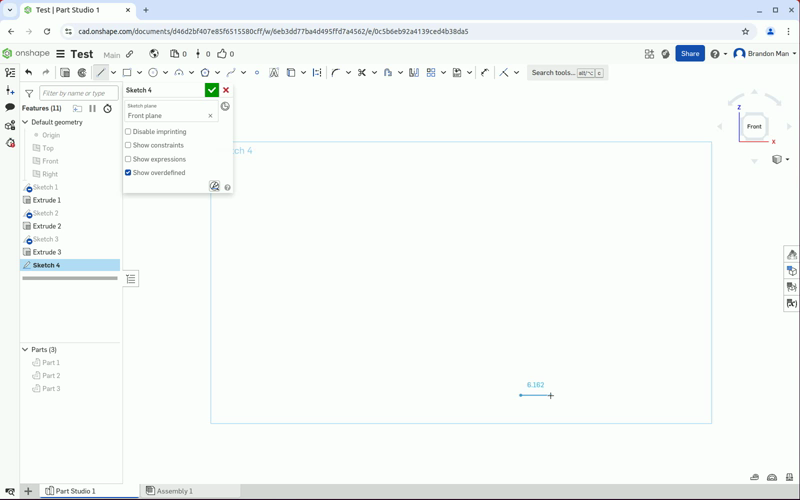
mouse_move(550, 395)
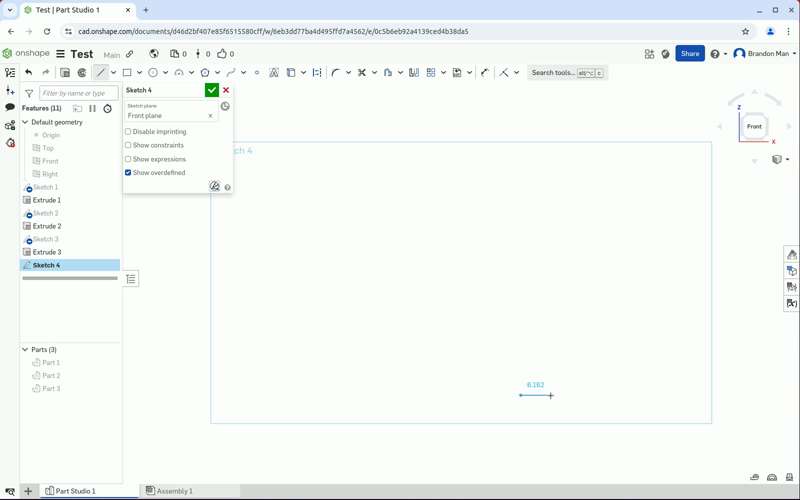
click(550, 395)
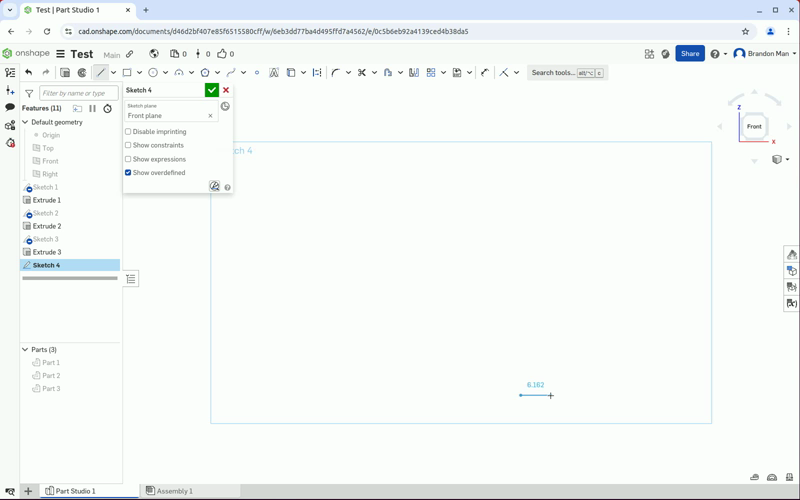
key_up(shift)
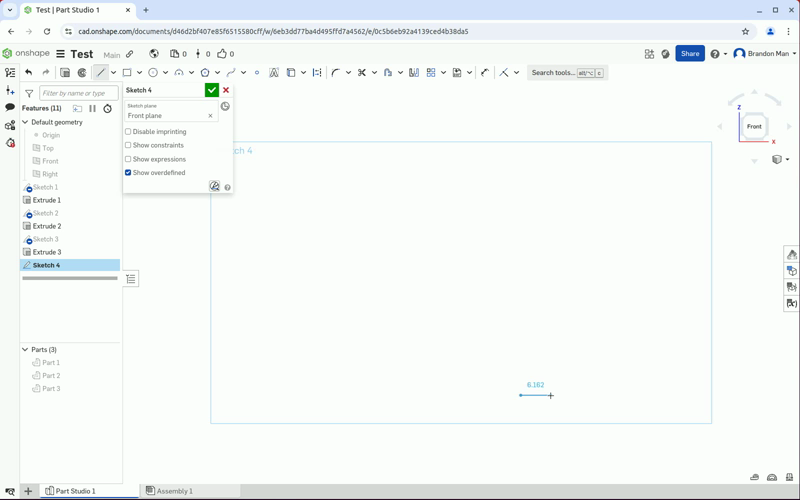
key_down(shift)
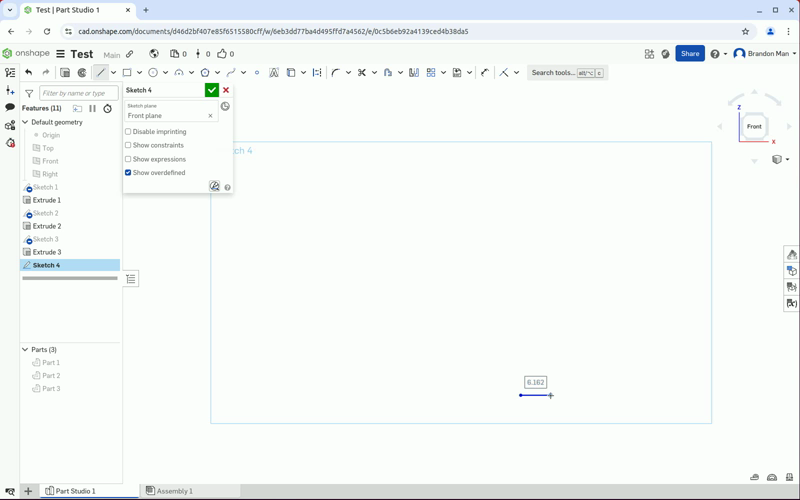
mouse_move(580, 395)
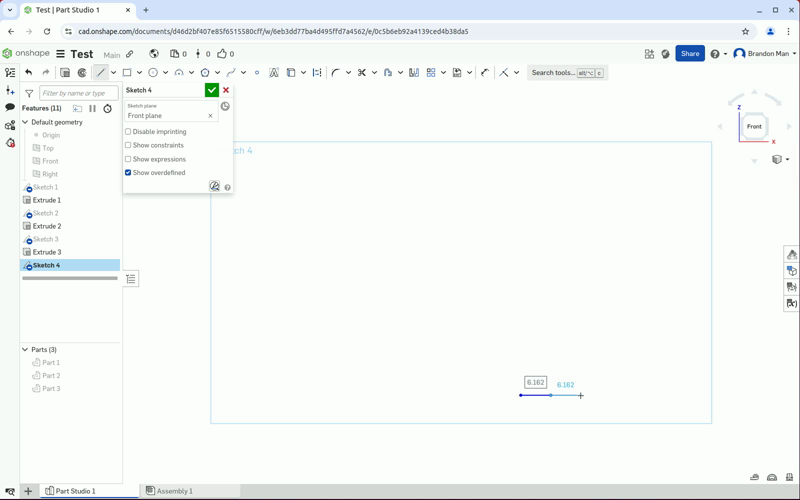
mouse_move(550, 365)
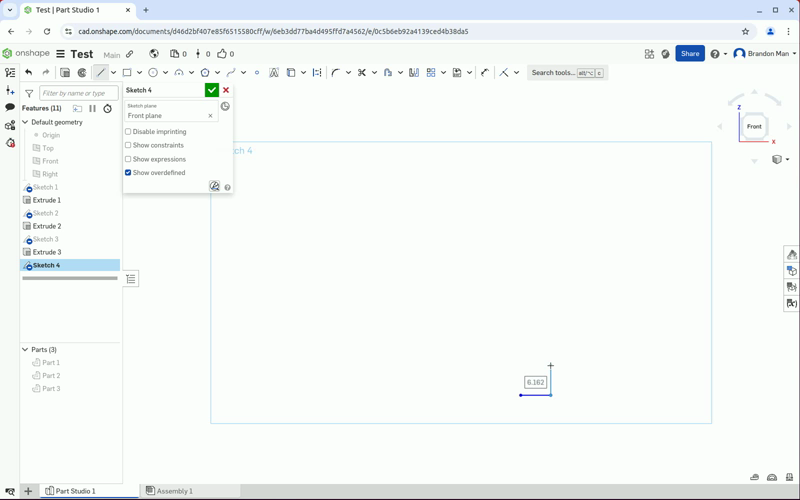
click(550, 365)
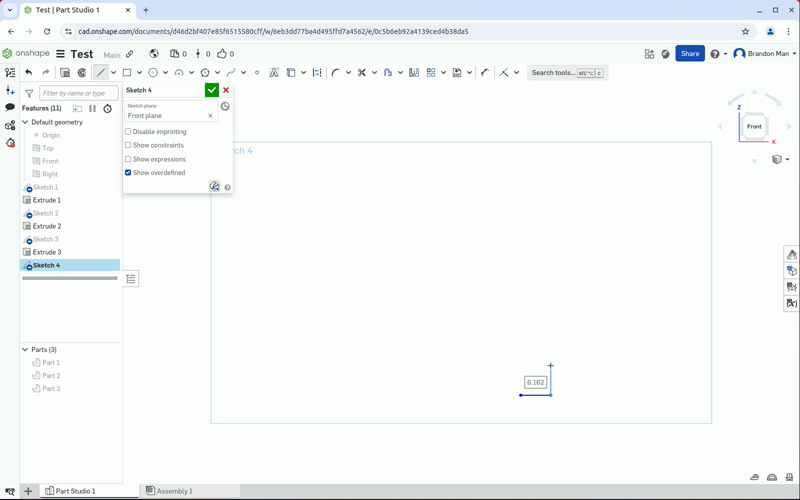
key_up(shift)
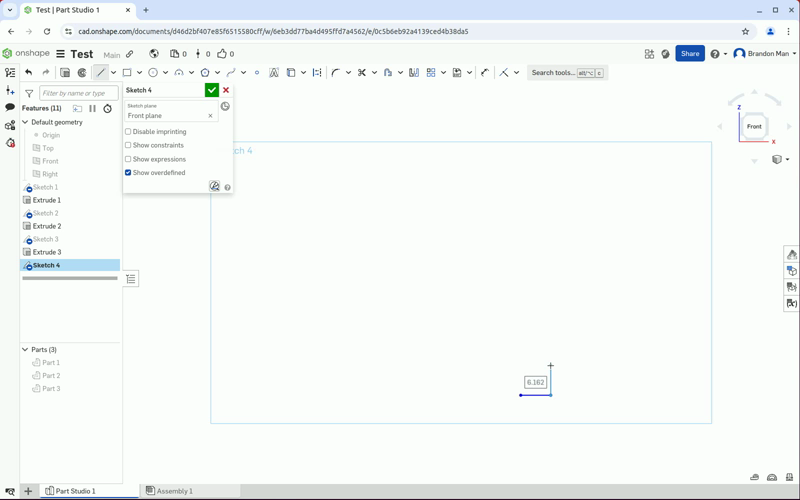
key_down(shift)
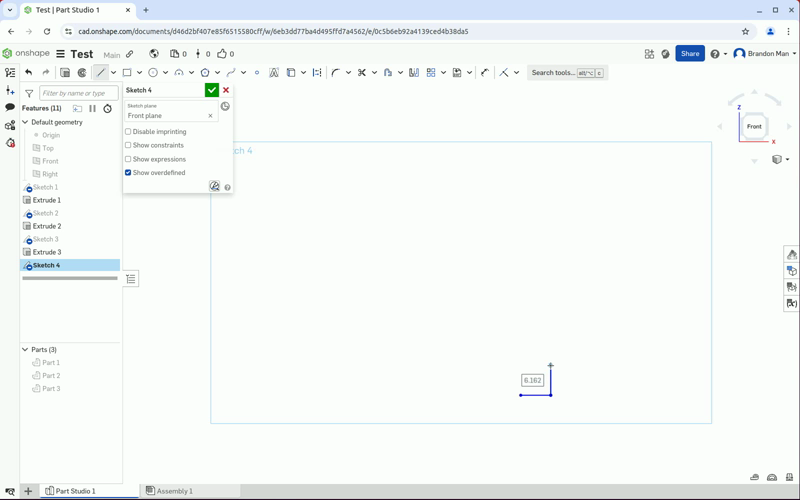
mouse_move(580, 365)
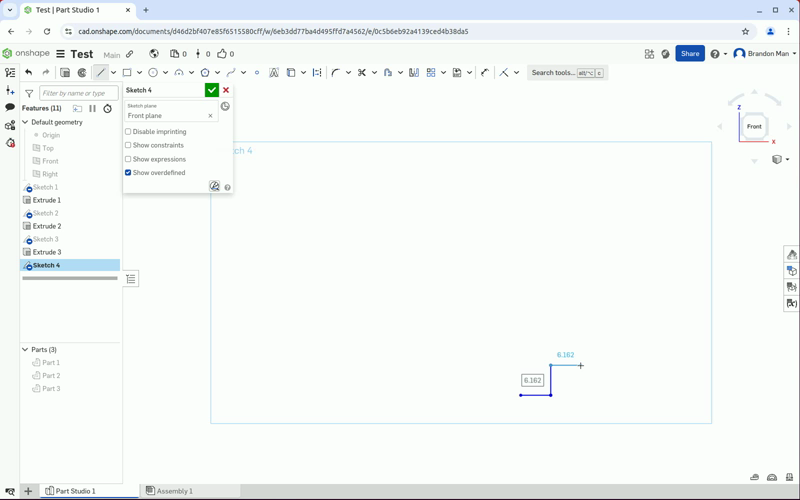
mouse_move(520, 365)
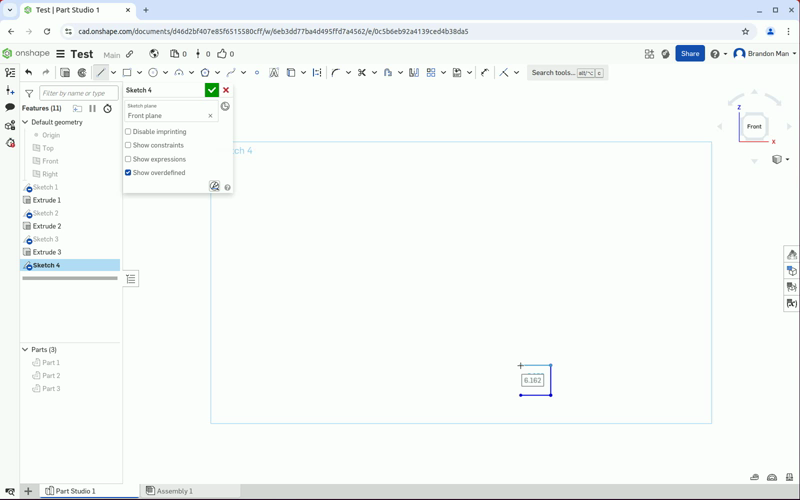
click(520, 365)
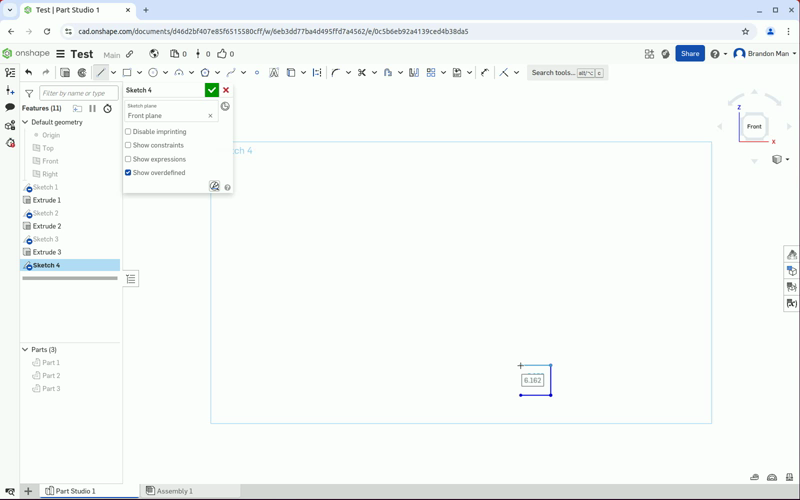
key_up(shift)
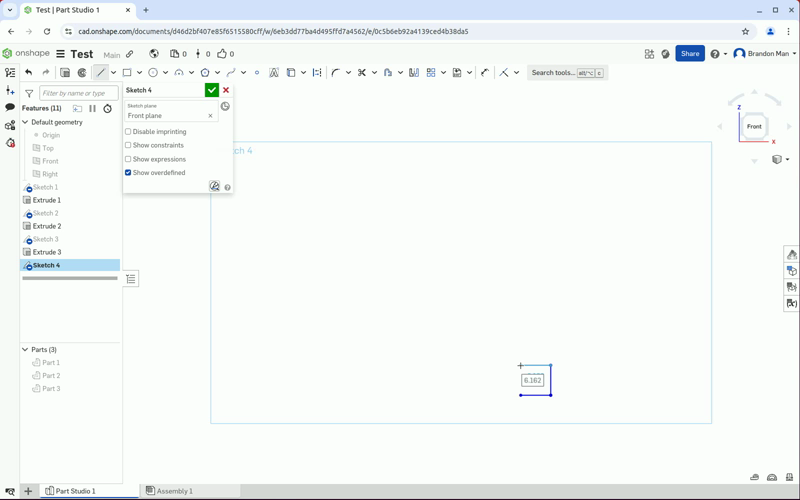
mouse_move(550, 365)
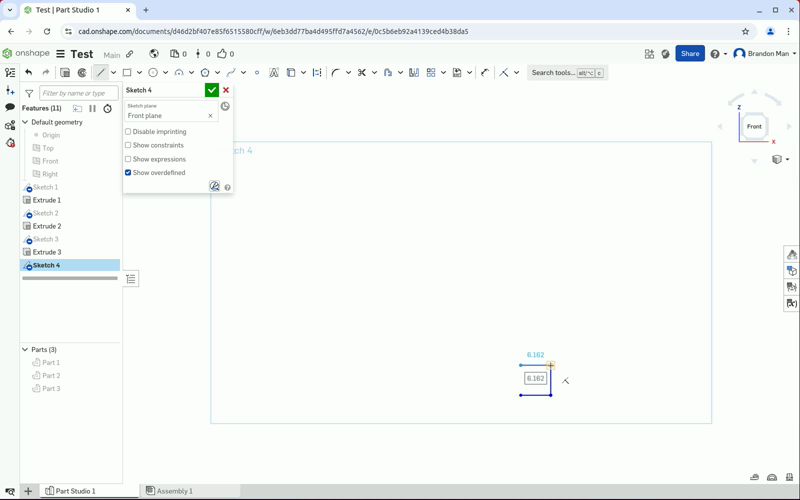
key_down(shift)
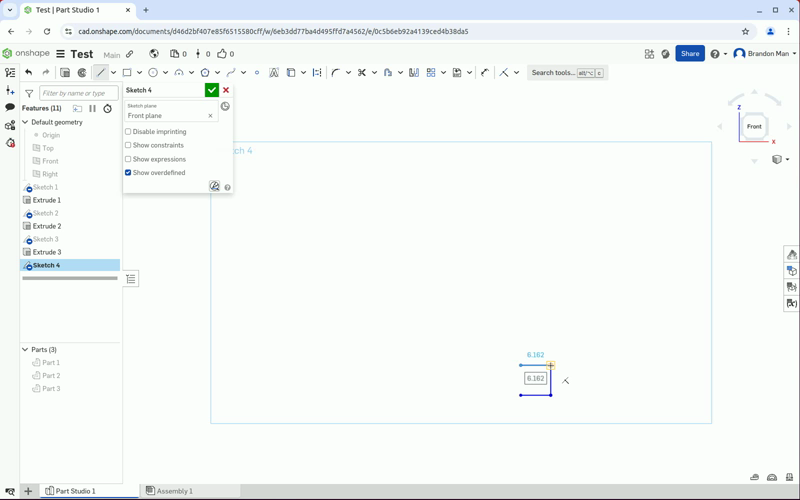
mouse_move(520, 395)
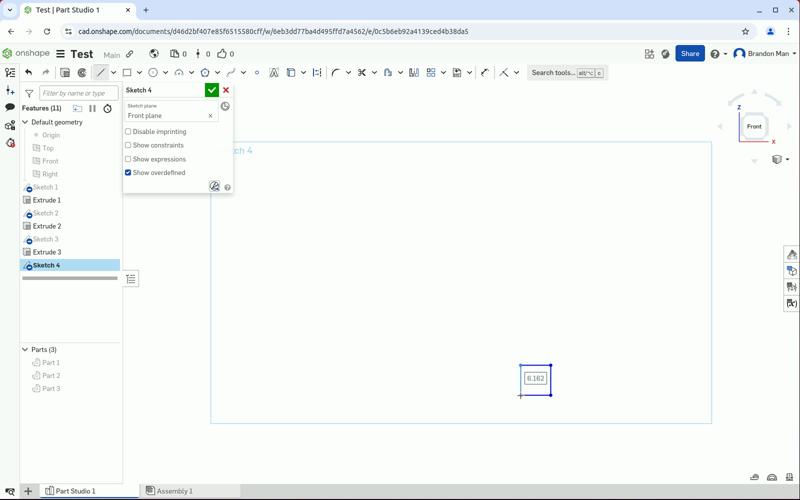
key_up(shift)
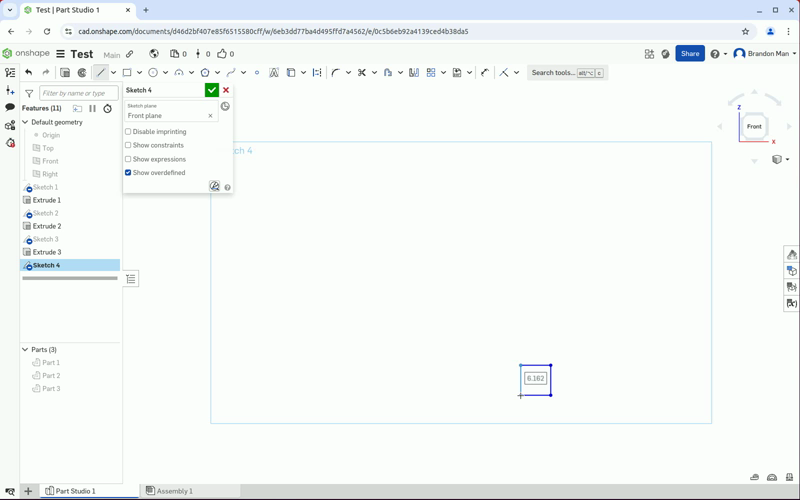
click(520, 395)
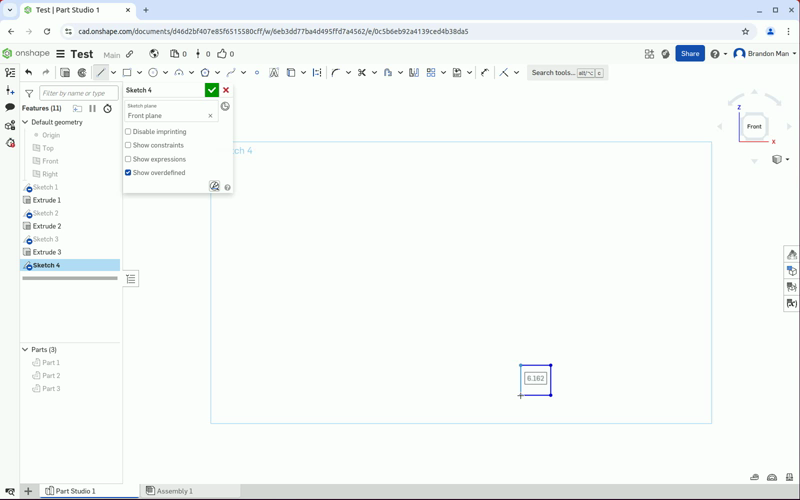
key(esc)
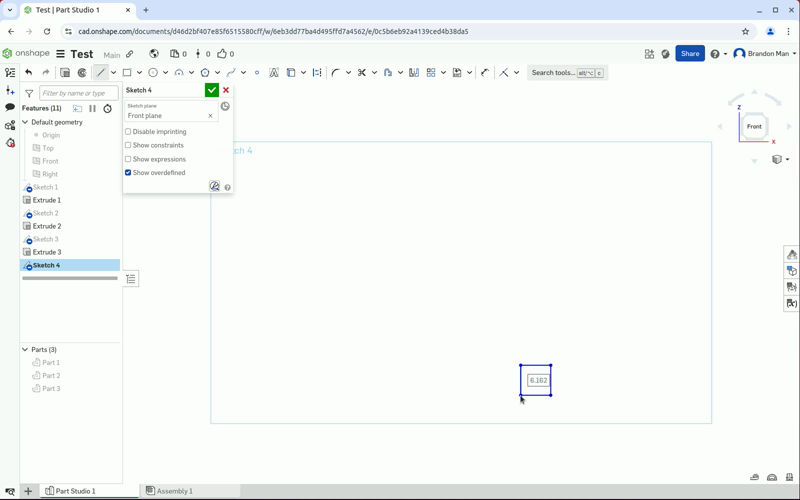
mouse_move(524, 383)
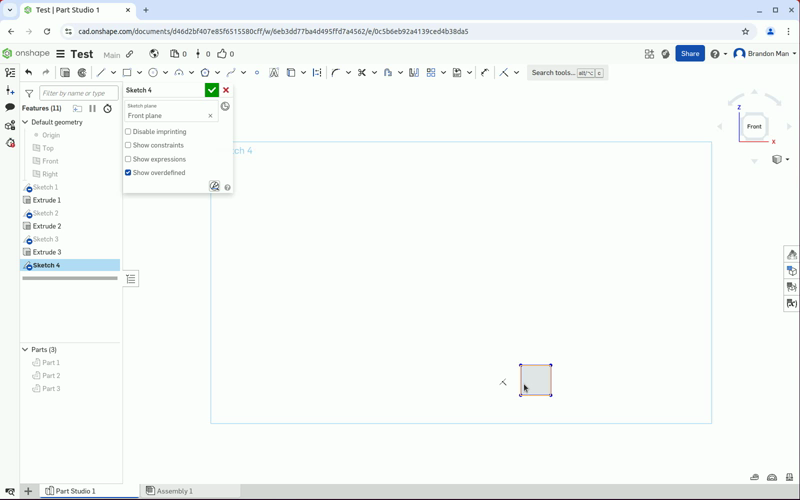
scroll(6)
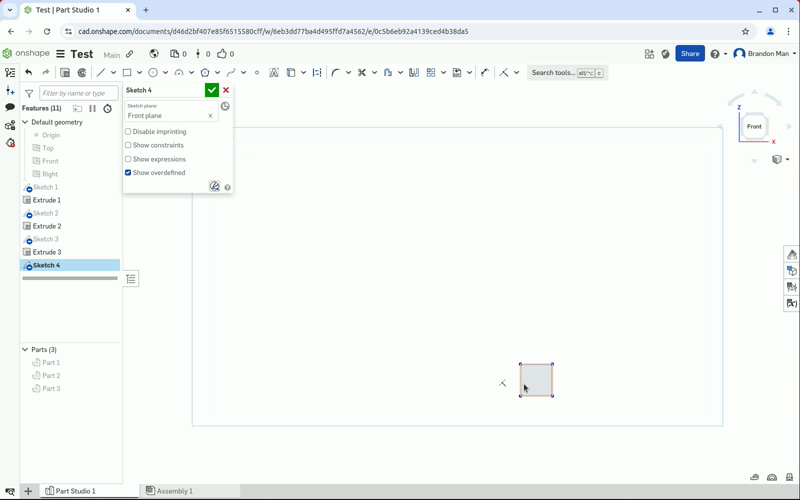
scroll(6)
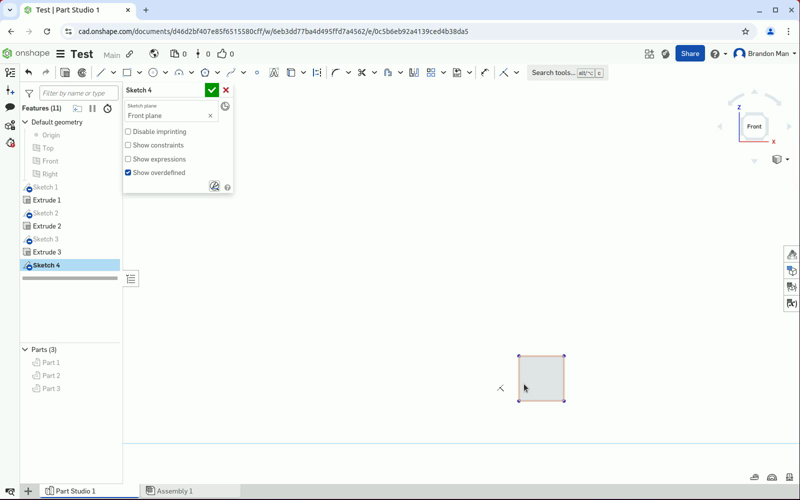
scroll(6)
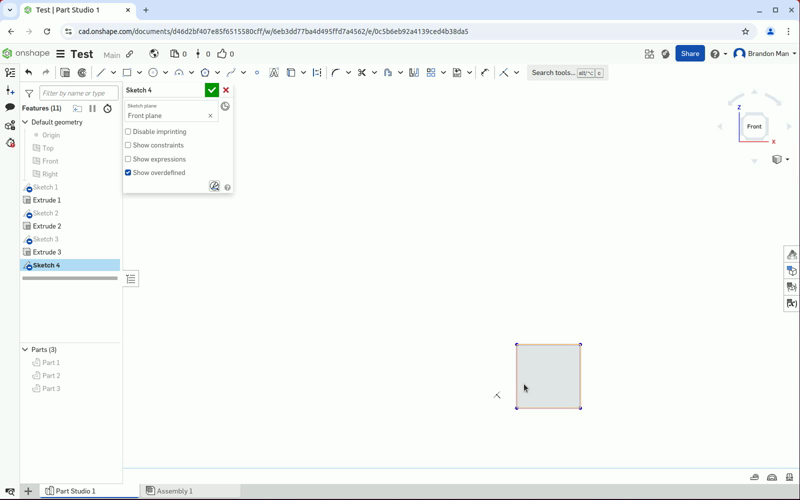
scroll(6)
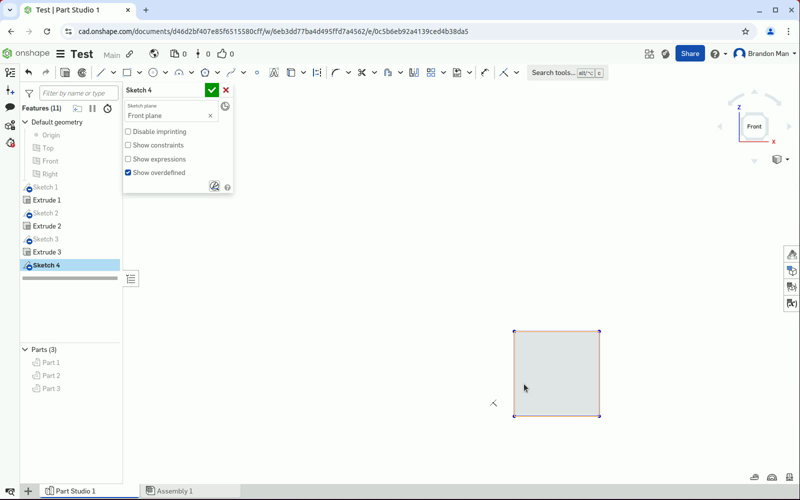
scroll(6)
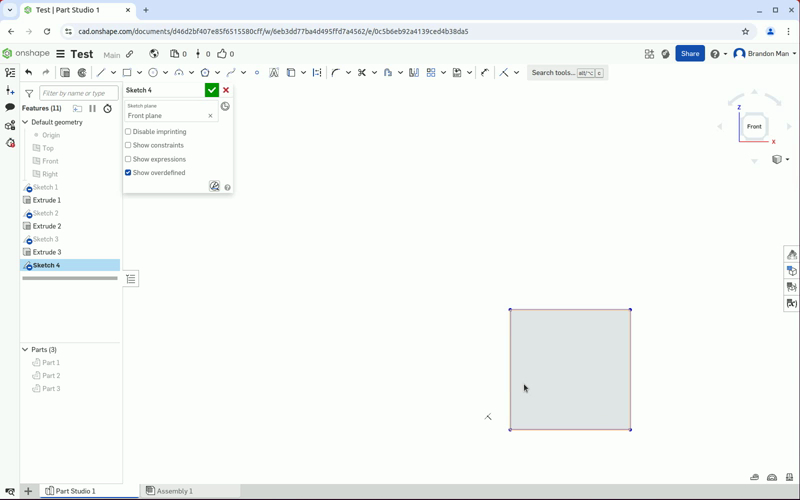
scroll(6)
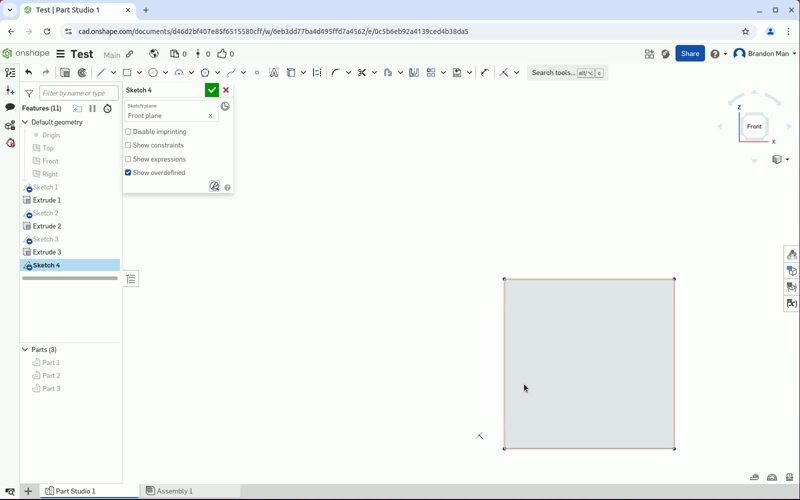
scroll(6)
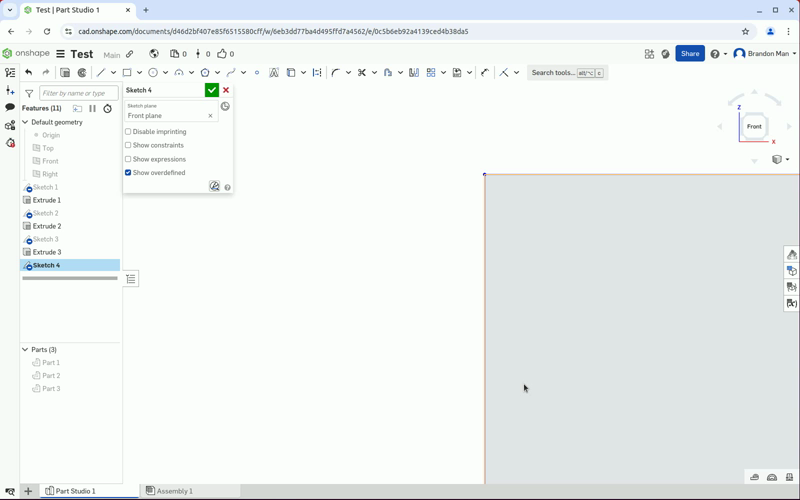
click(524, 383)
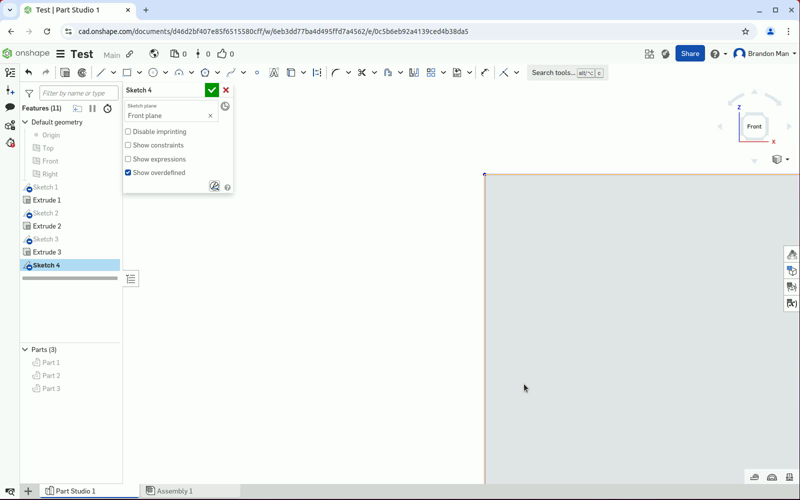
scroll(-6)
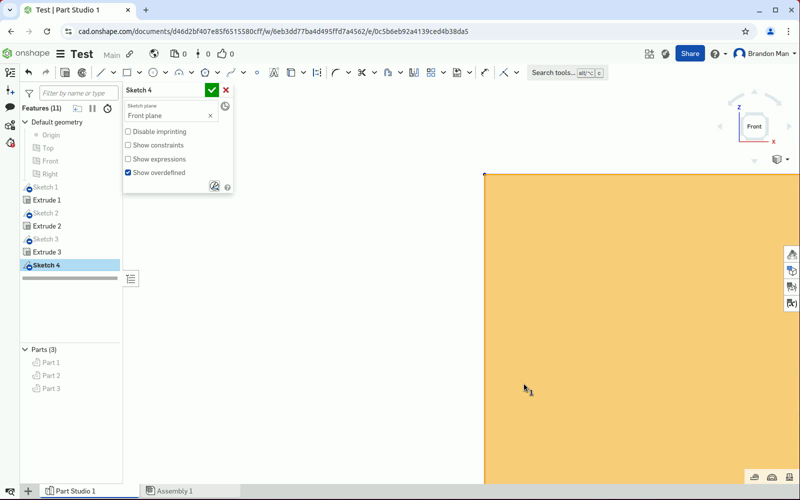
scroll(-6)
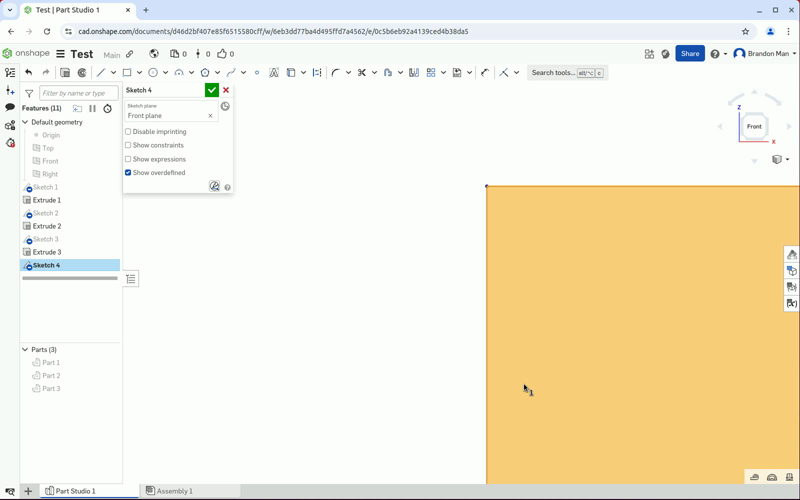
scroll(-6)
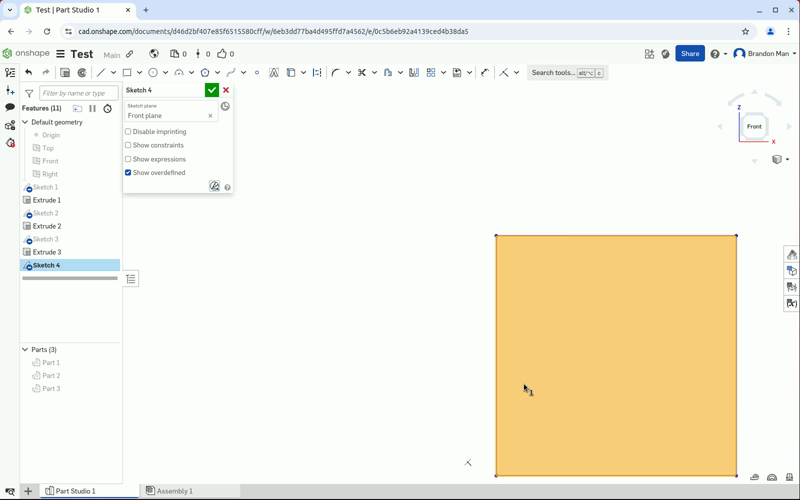
scroll(-6)
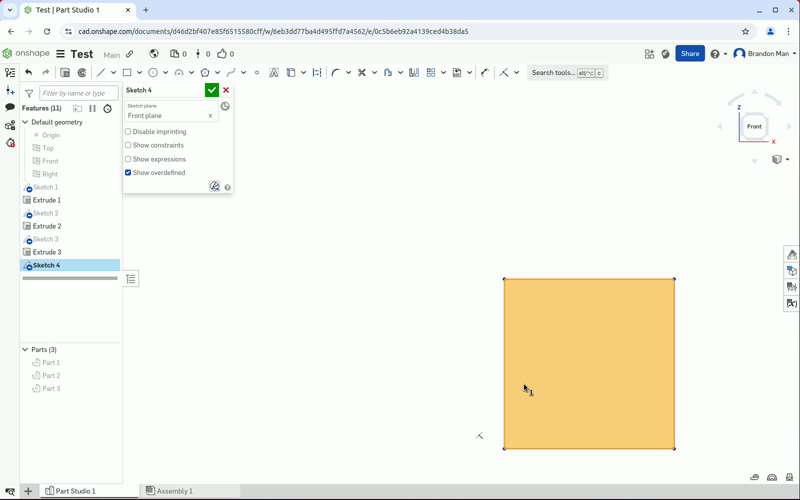
scroll(-6)
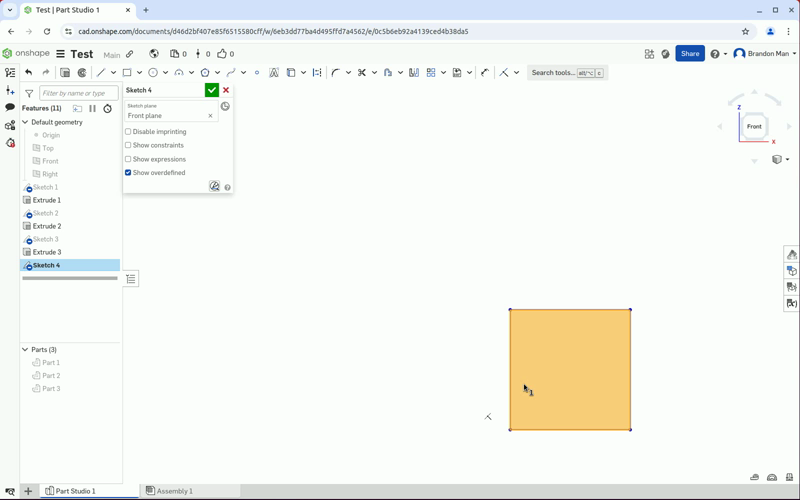
scroll(-6)
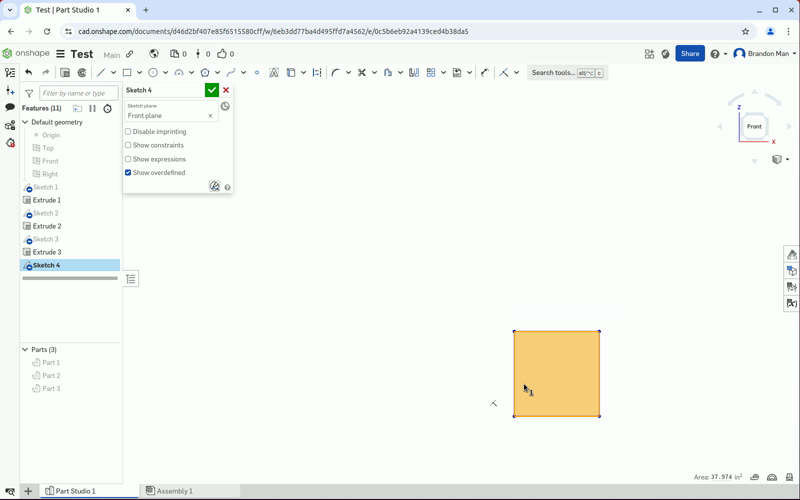
scroll(-6)
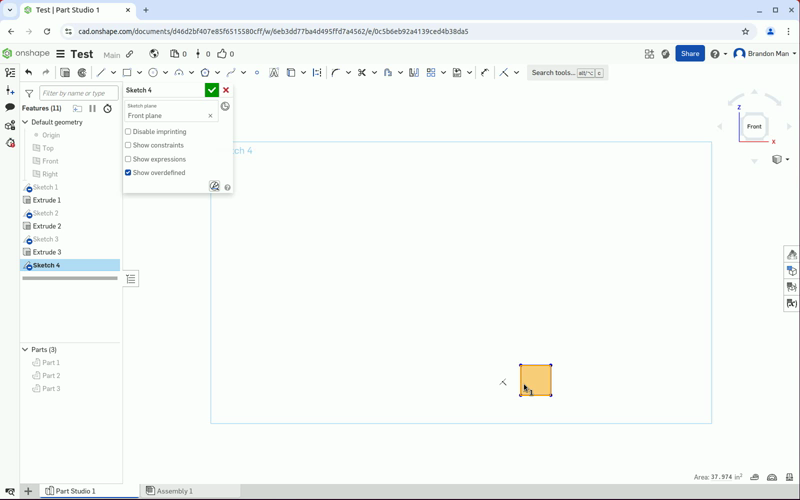
mouse_move(73, 352)
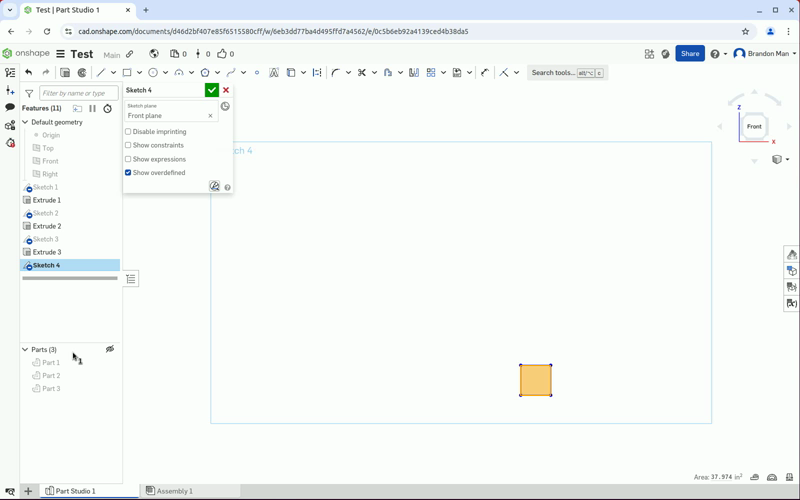
key(shift+y)
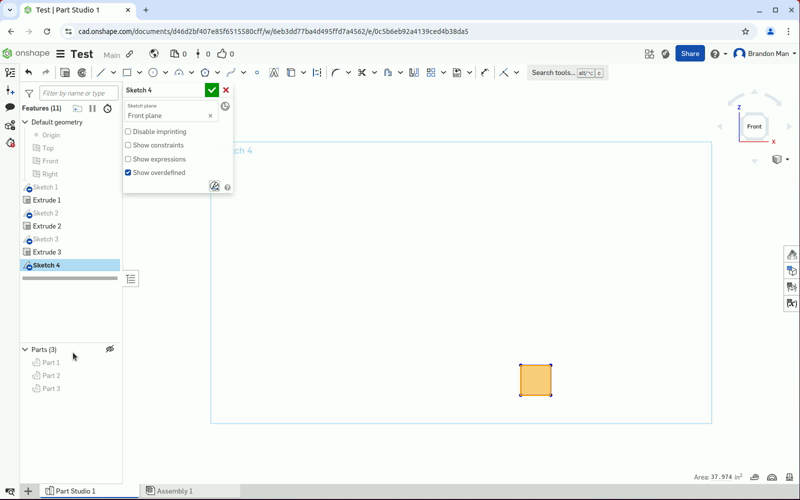
key(shift+e)
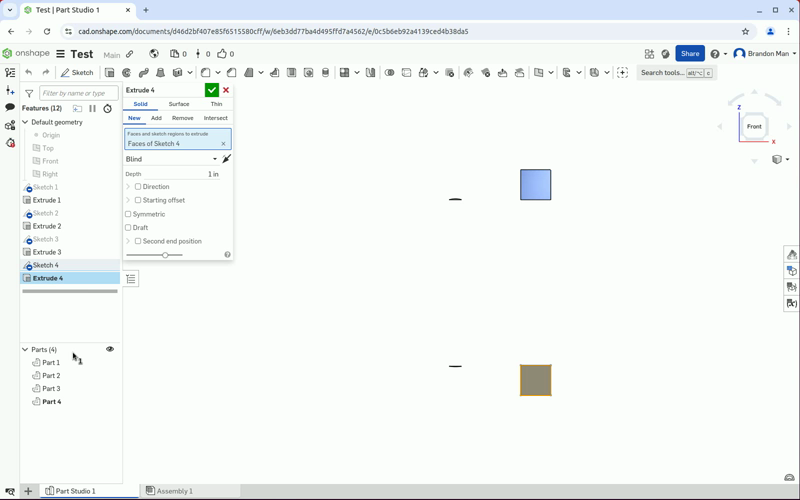
mouse_move(143, 106)
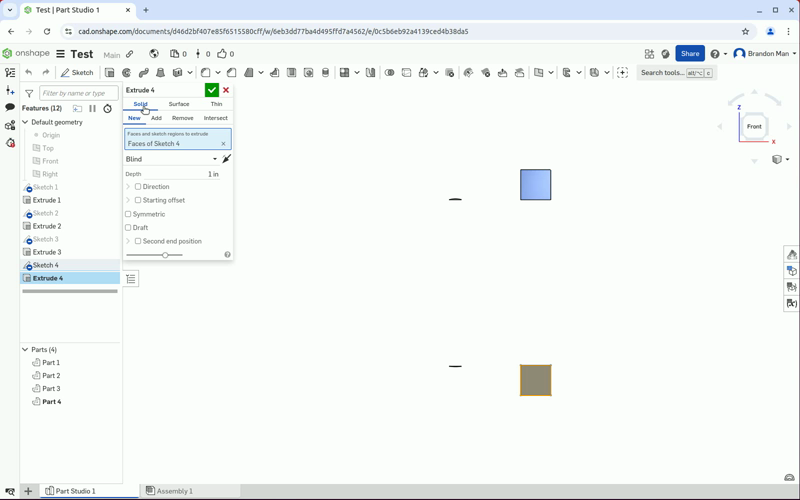
click(143, 106)
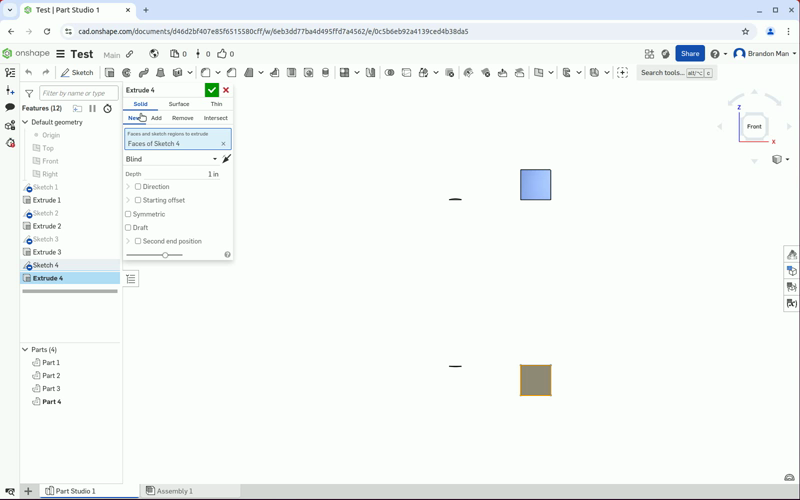
mouse_move(137, 120)
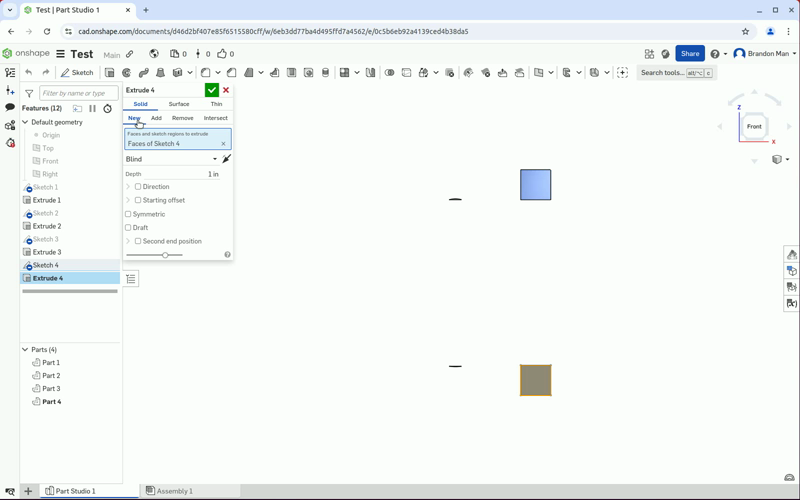
click(137, 120)
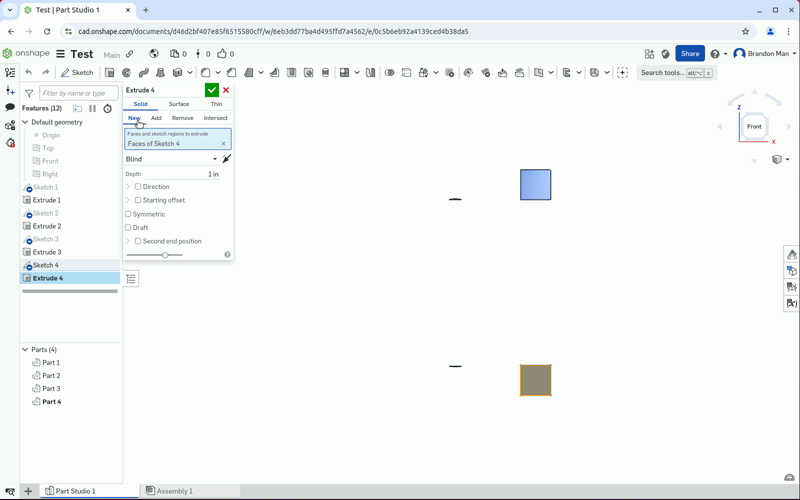
key(tab, 4)
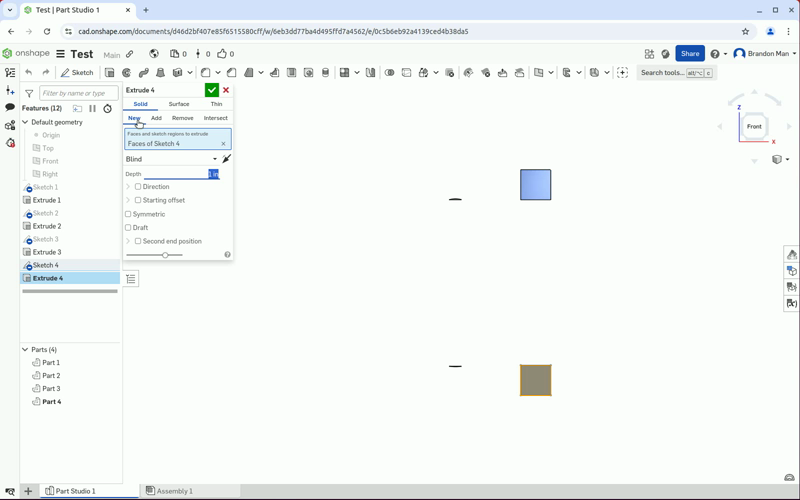
text(2.407)
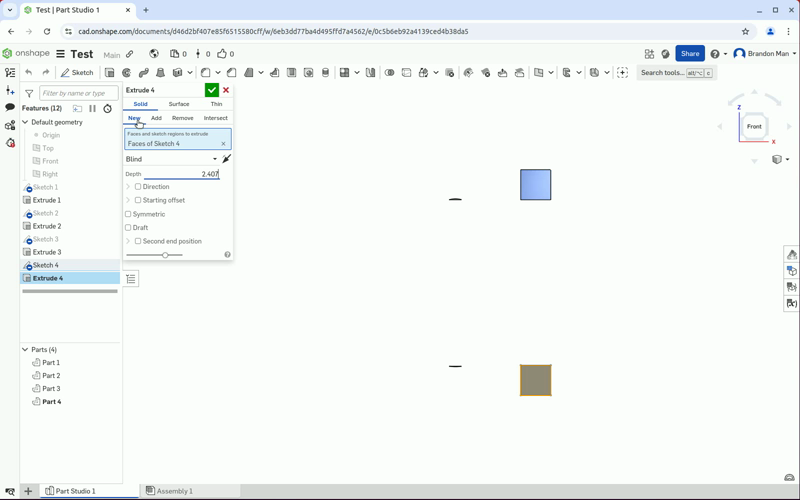
key(enter)
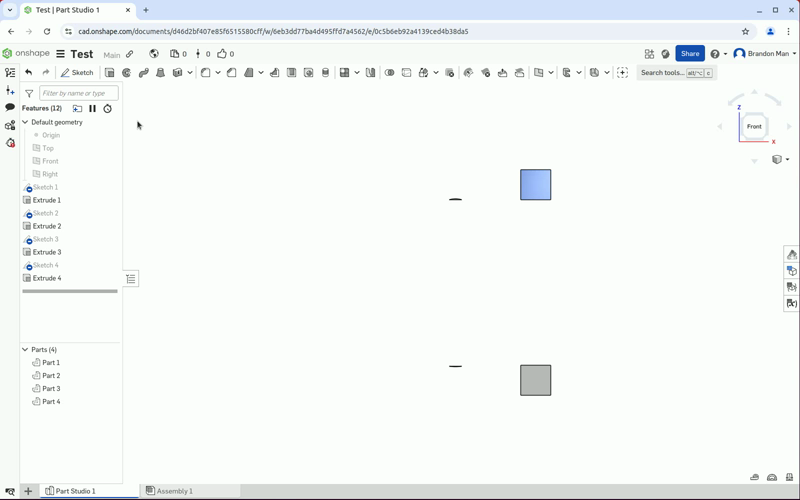
key(shift+h)
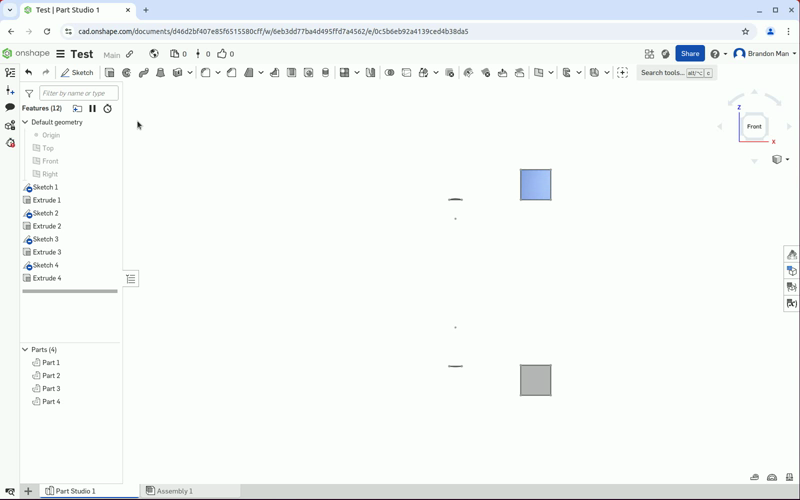
key(shift+h)
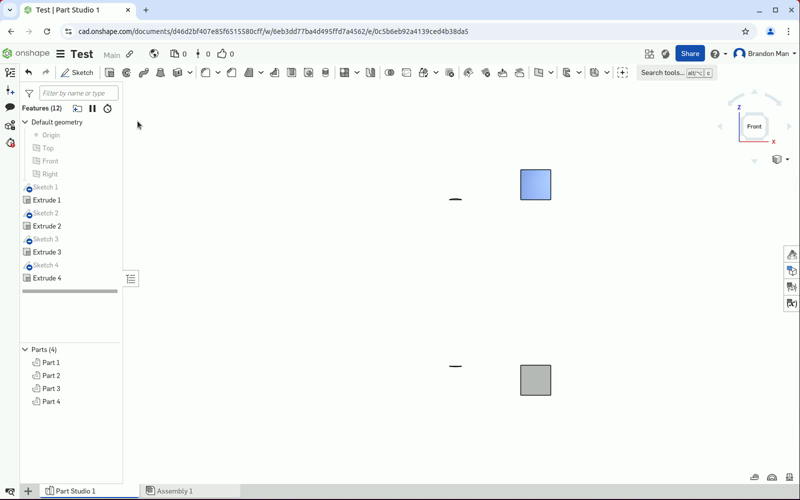
mouse_move(73, 189)
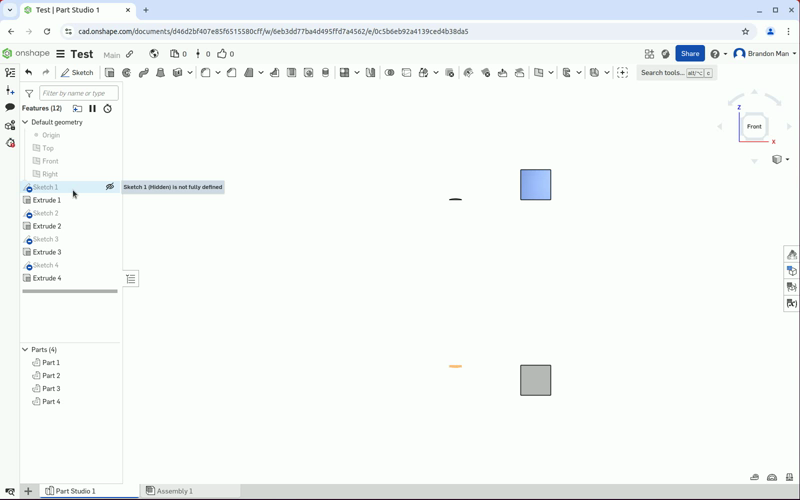
click(73, 189)
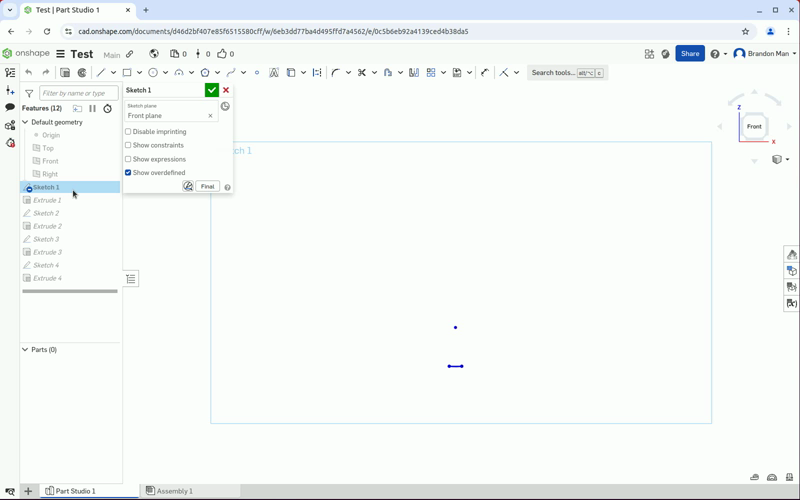
mouse_move(229, 92)
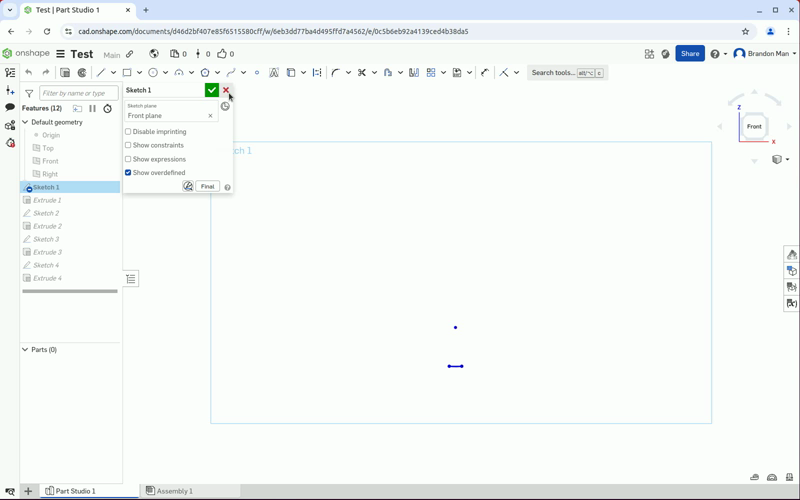
click(229, 92)
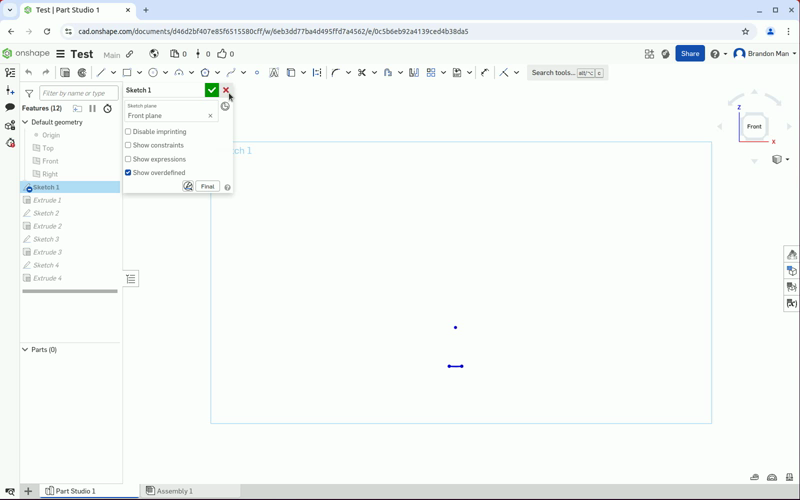
key(shift+s)
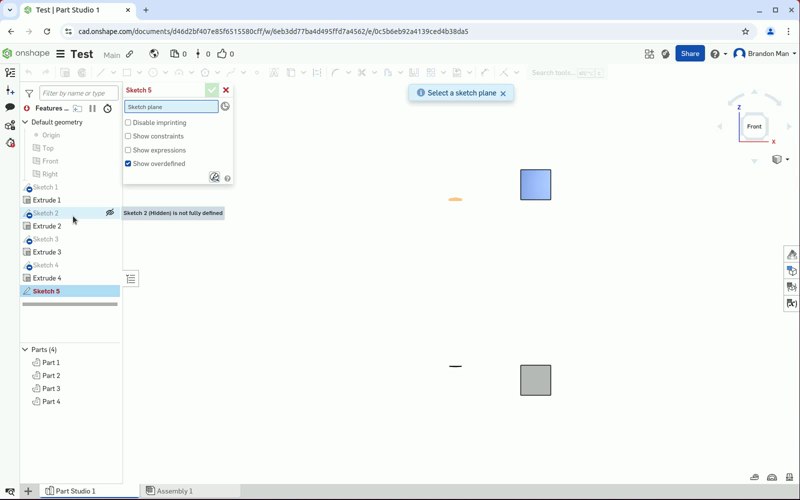
scroll(3)
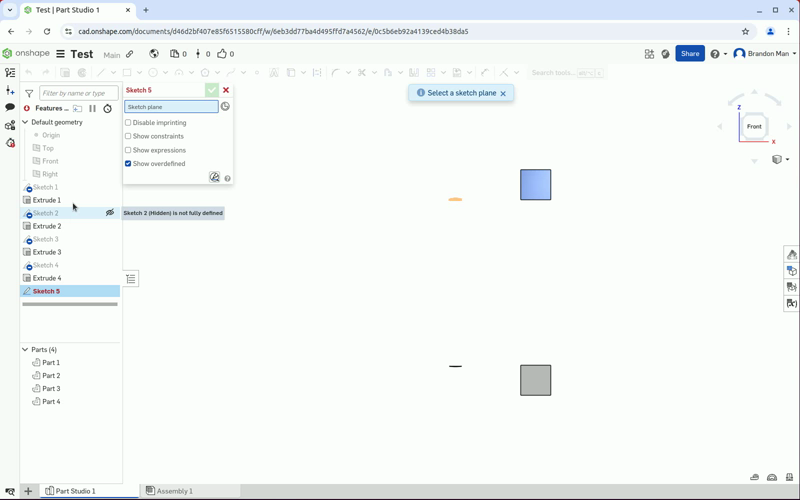
mouse_move(73, 163)
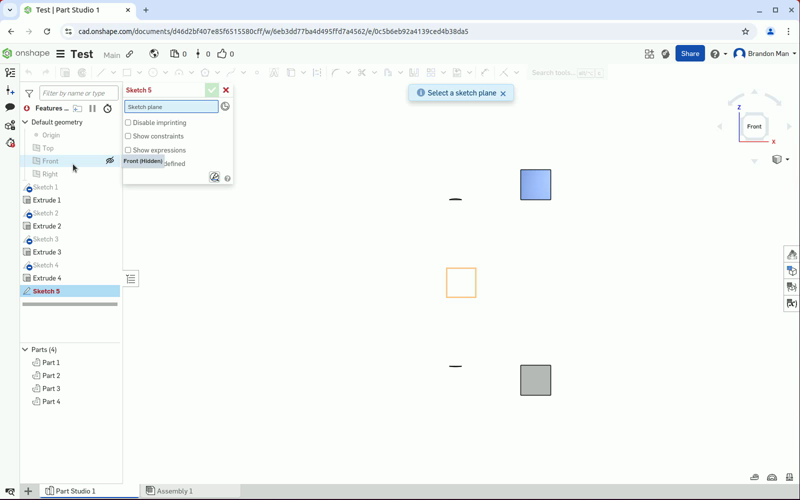
click(73, 163)
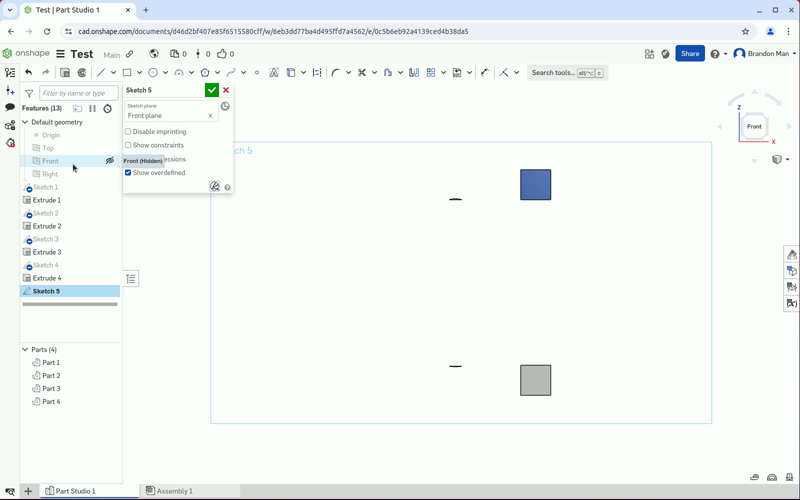
mouse_move(73, 352)
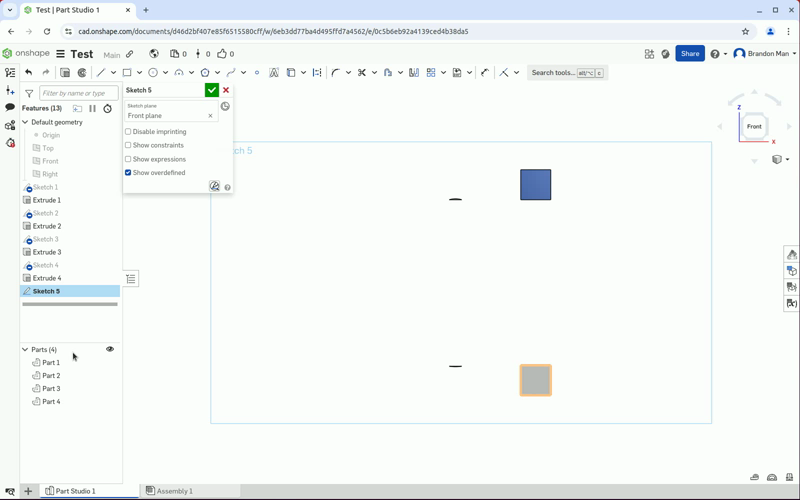
key(y)
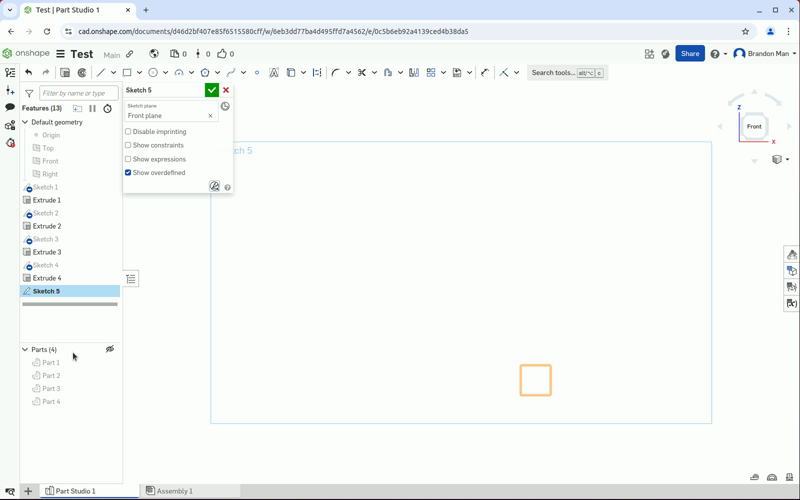
key(l)
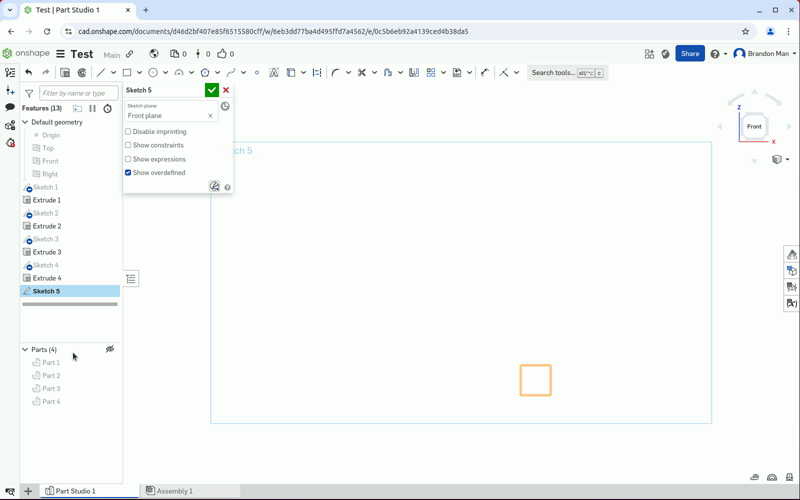
key_down(shift)
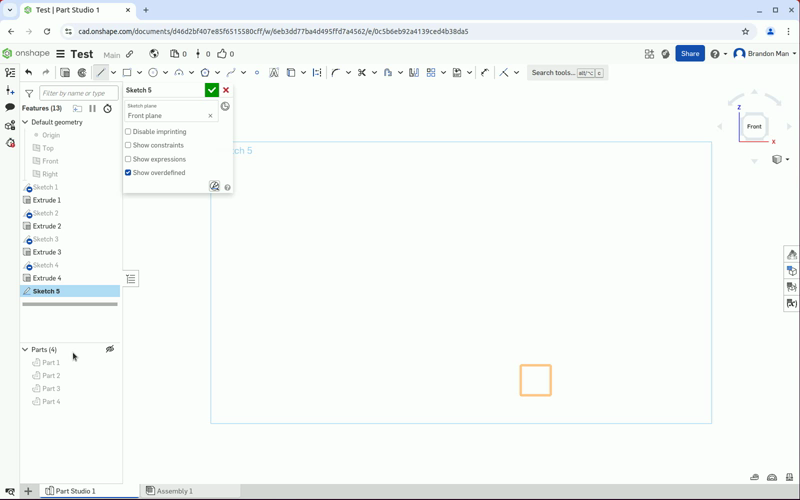
mouse_move(449, 366)
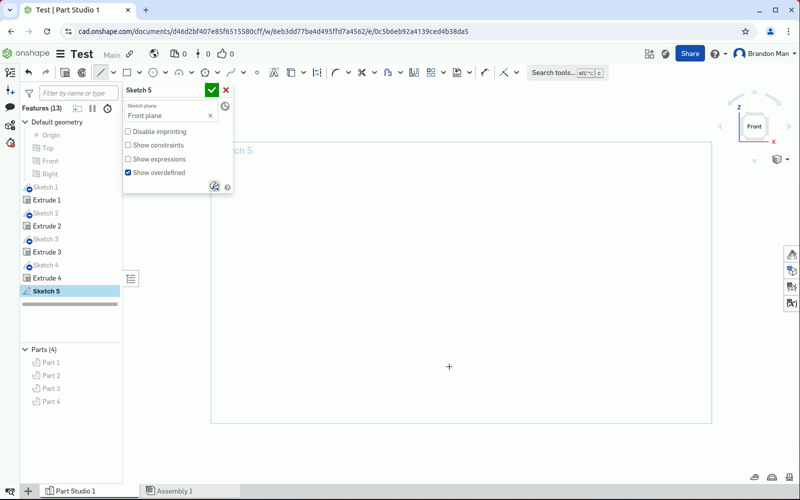
click(449, 366)
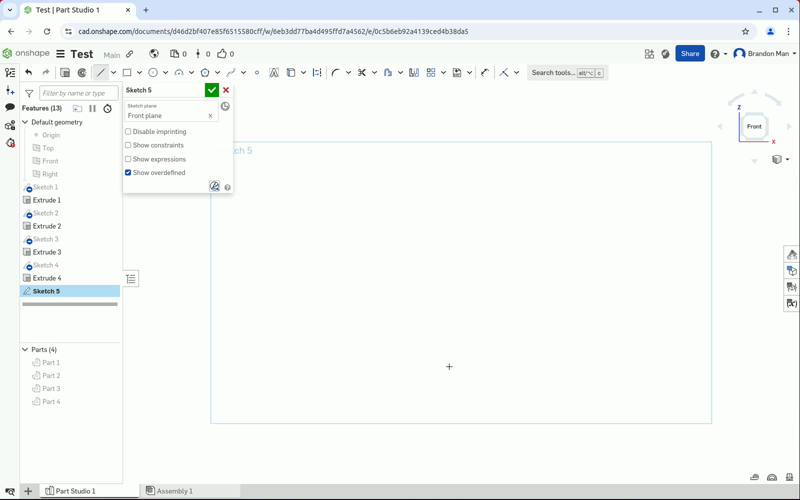
key_up(shift)
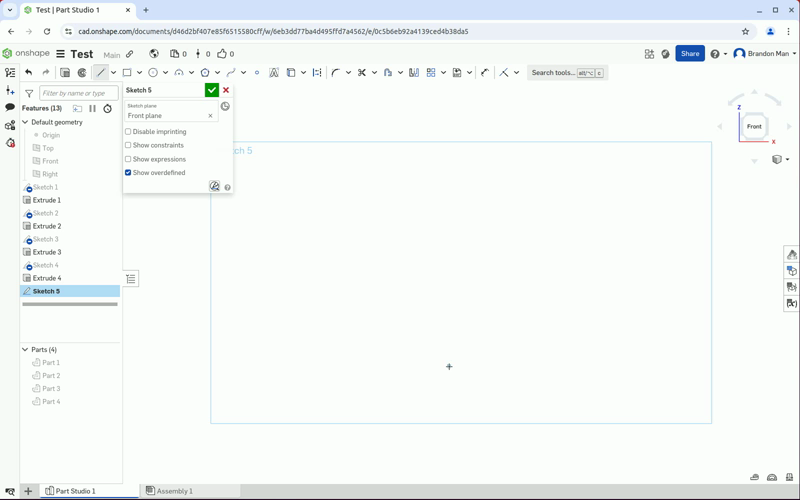
key_down(shift)
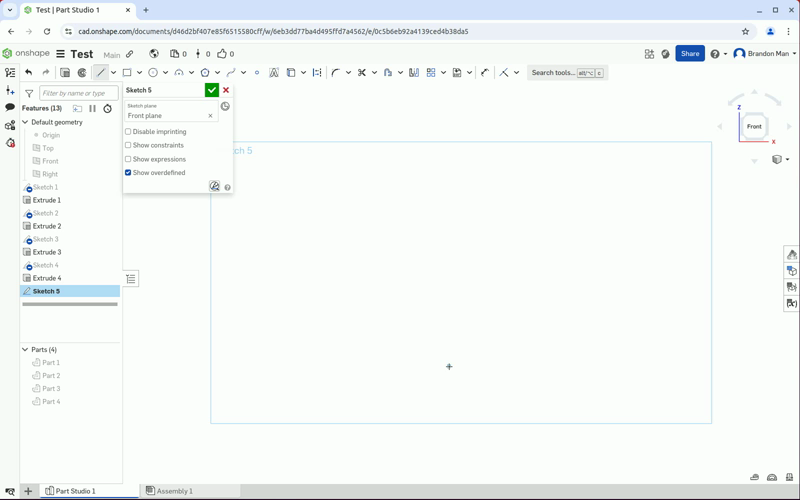
mouse_move(479, 366)
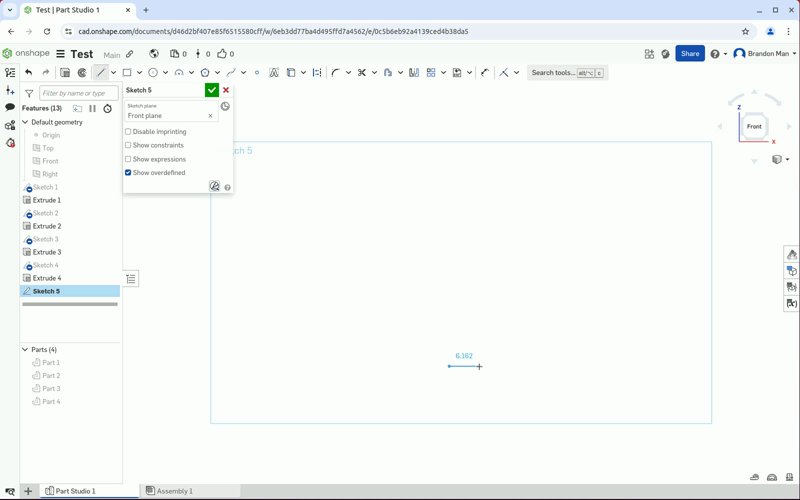
mouse_move(461, 366)
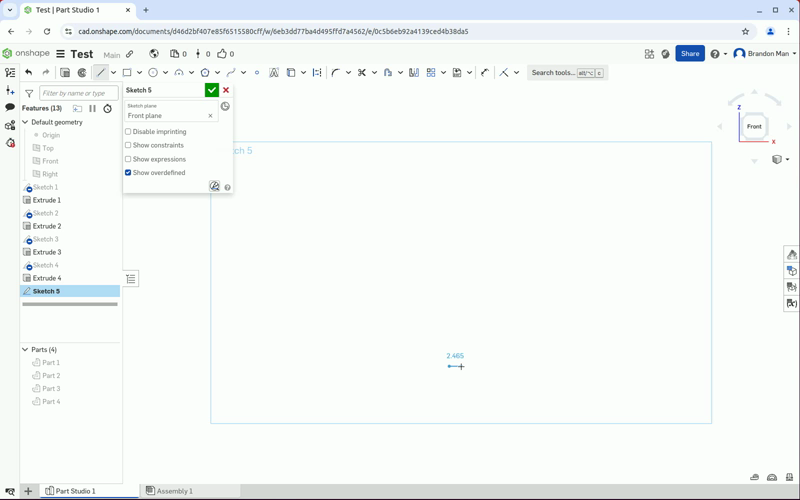
click(461, 366)
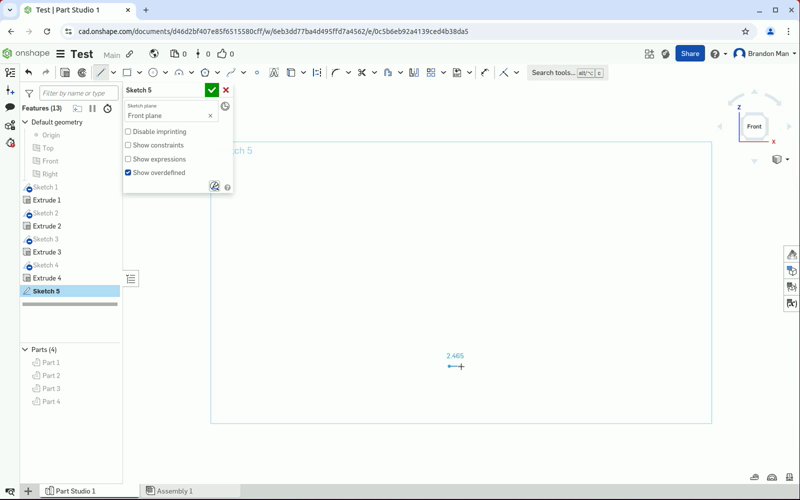
key_up(shift)
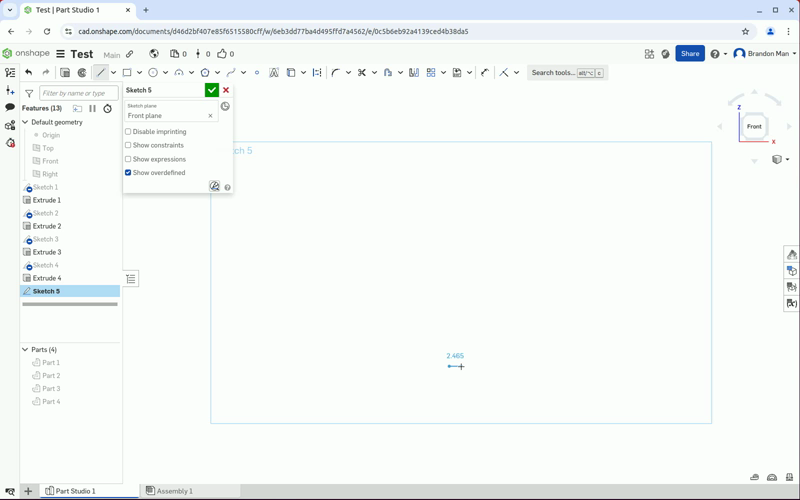
key_down(shift)
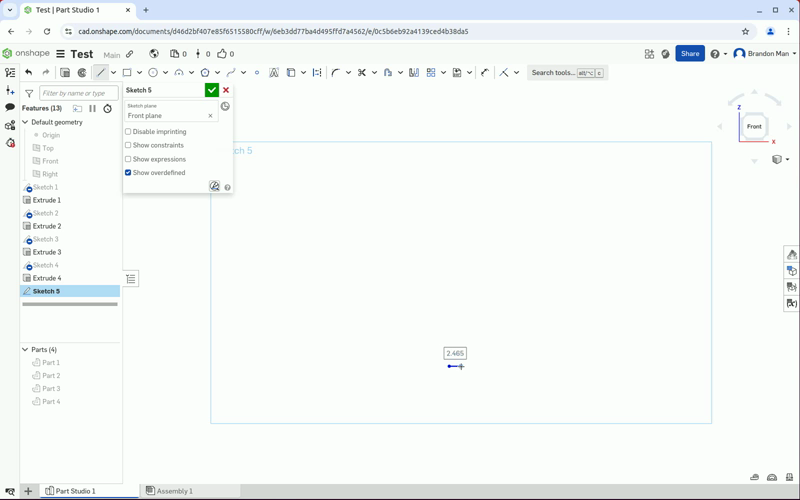
mouse_move(491, 366)
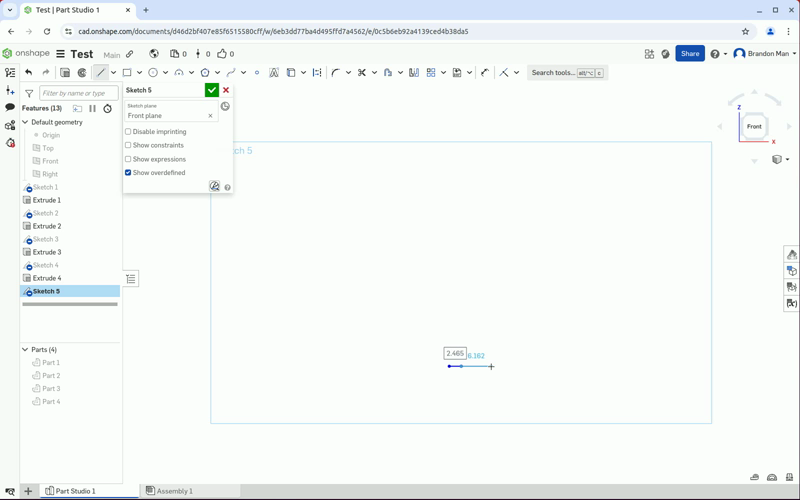
mouse_move(518, 366)
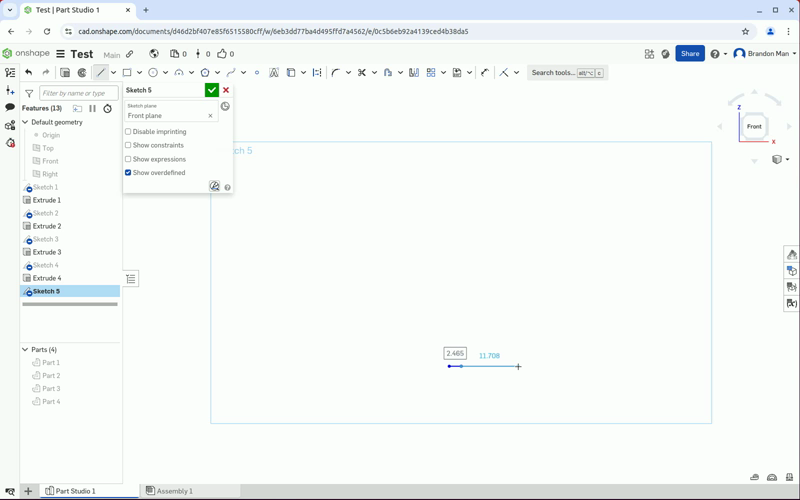
click(518, 366)
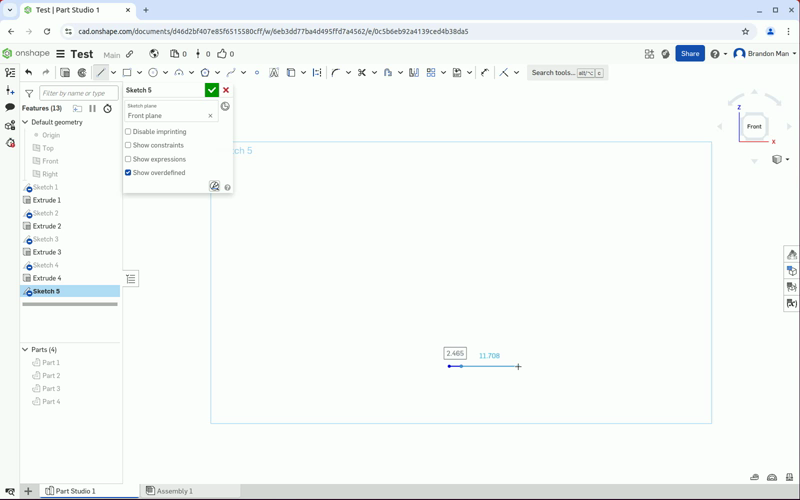
key_up(shift)
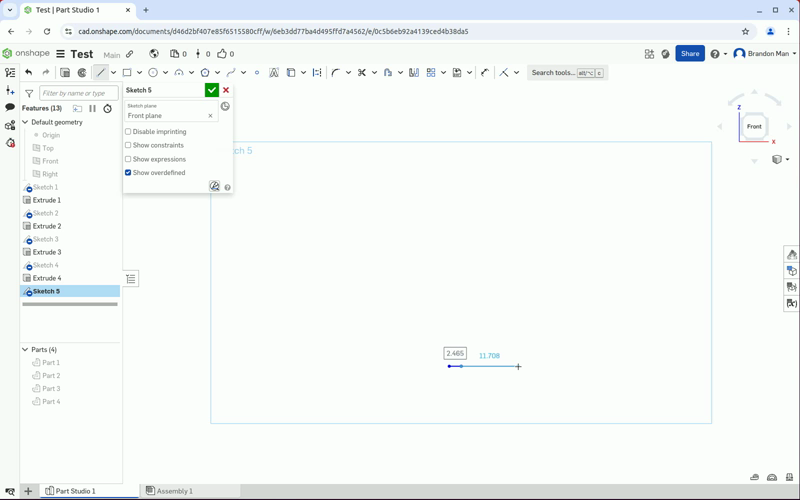
key_down(shift)
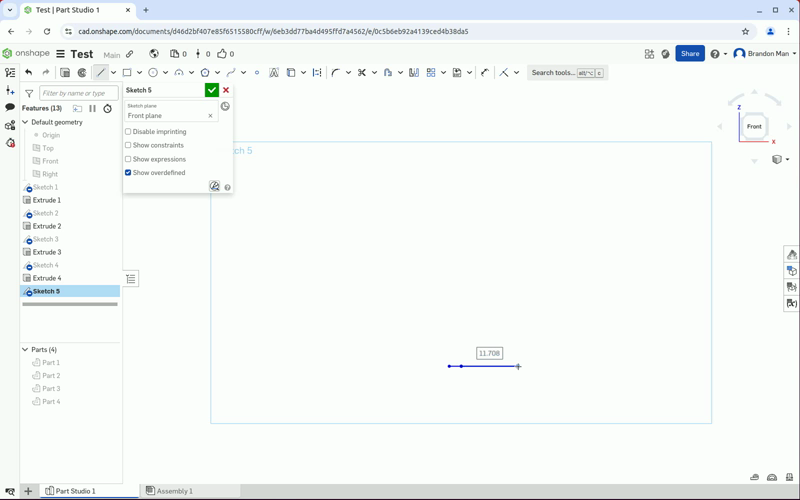
mouse_move(548, 366)
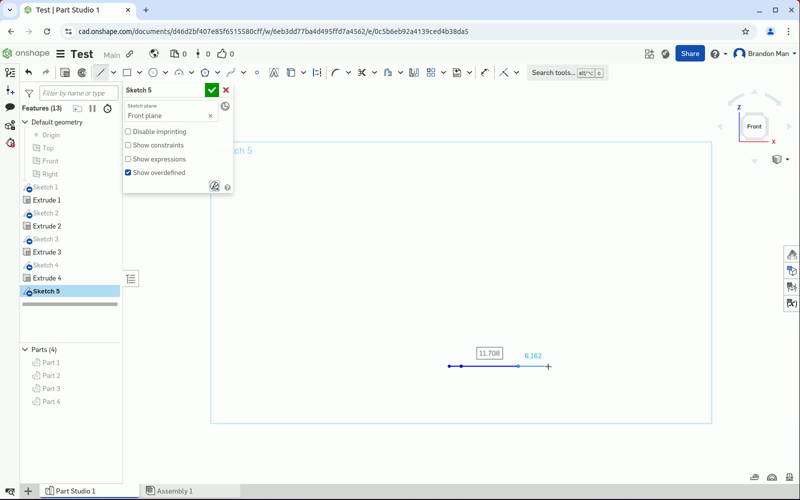
mouse_move(547, 366)
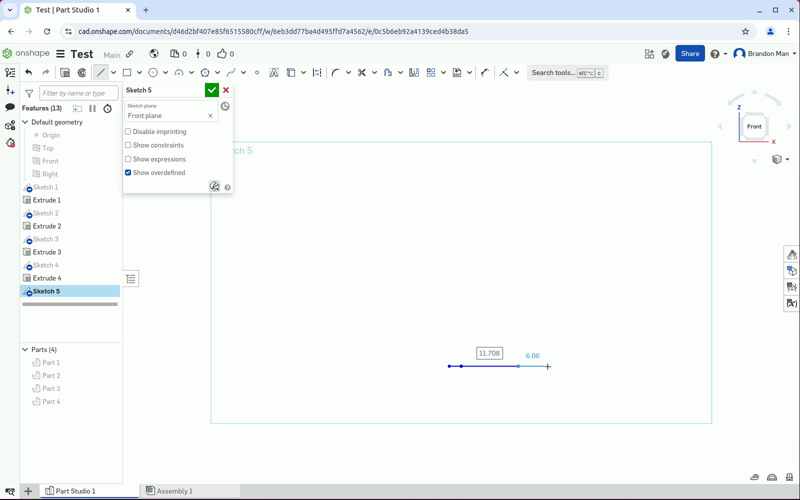
click(547, 366)
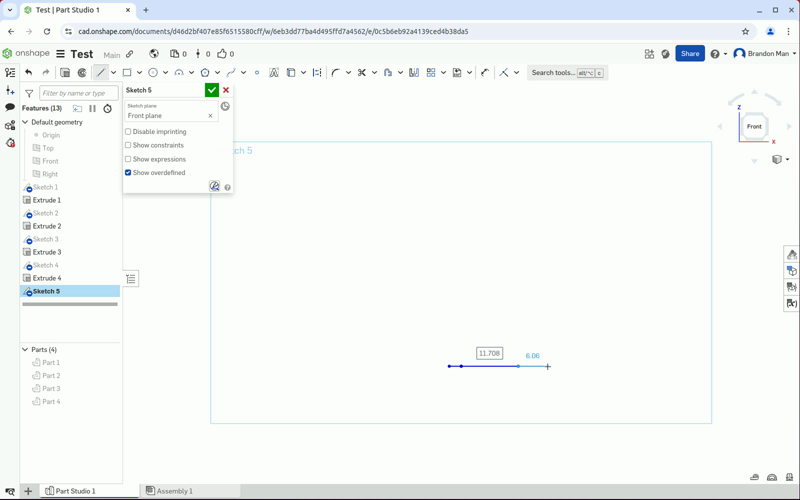
key_up(shift)
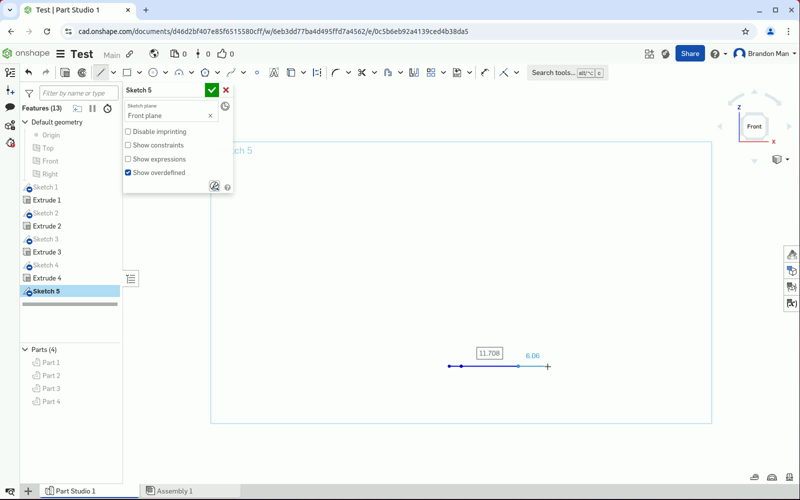
key_down(shift)
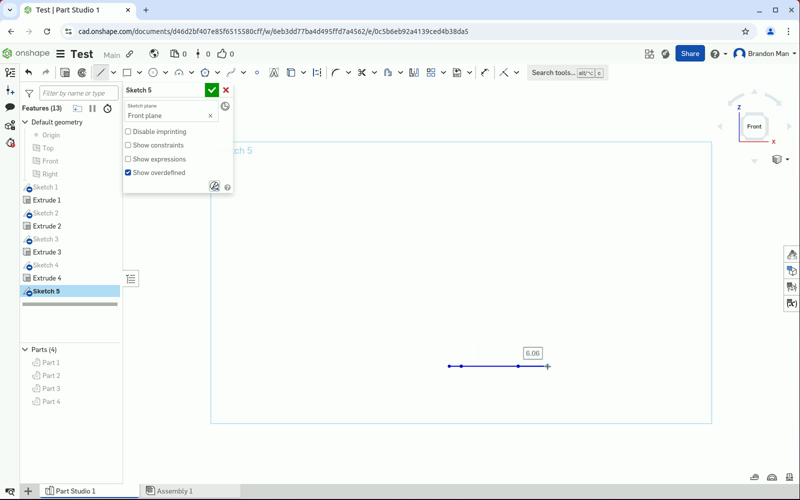
mouse_move(577, 366)
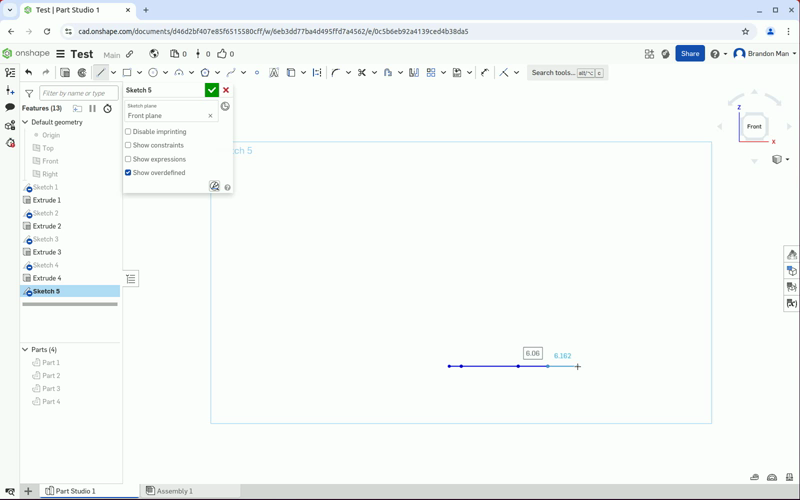
mouse_move(547, 342)
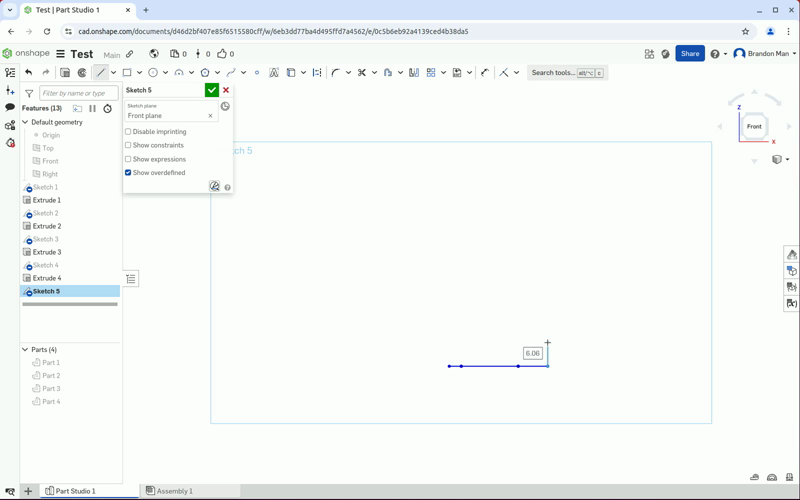
click(547, 342)
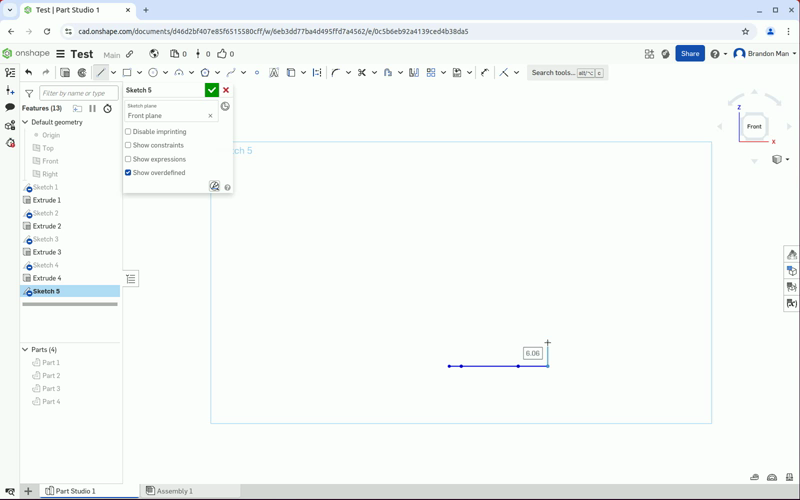
key_up(shift)
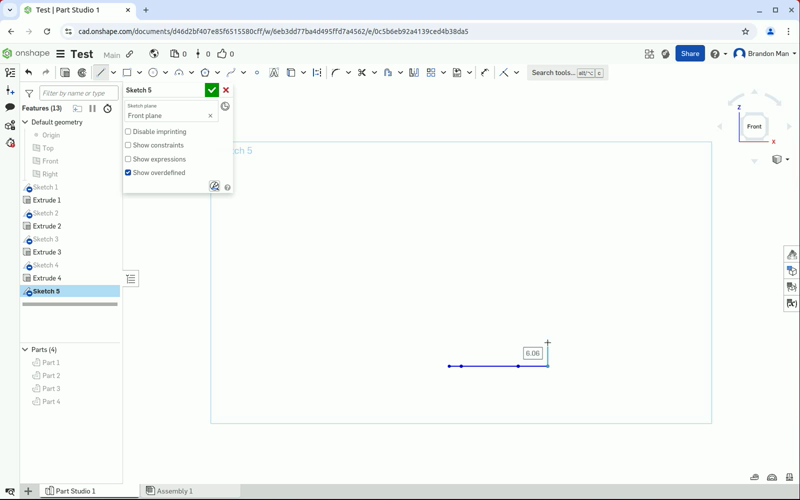
key_down(shift)
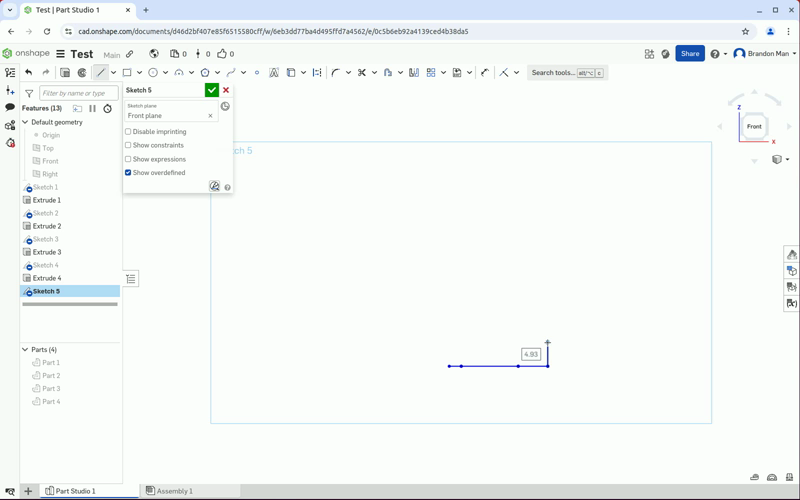
mouse_move(461, 342)
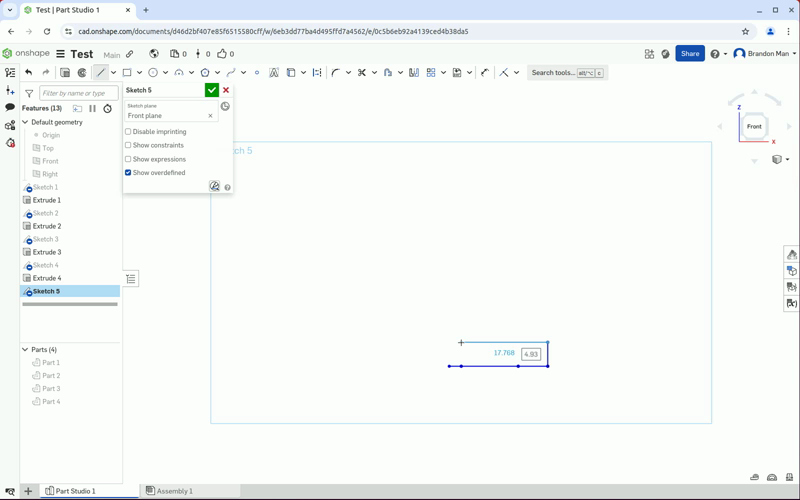
click(461, 342)
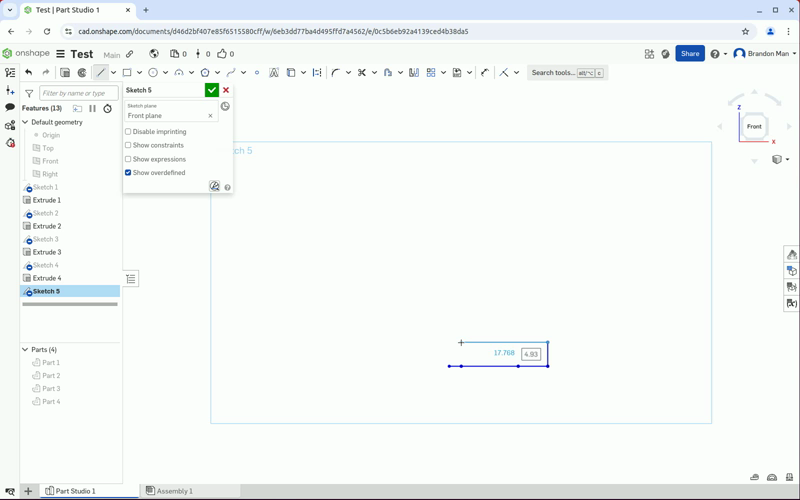
key_up(shift)
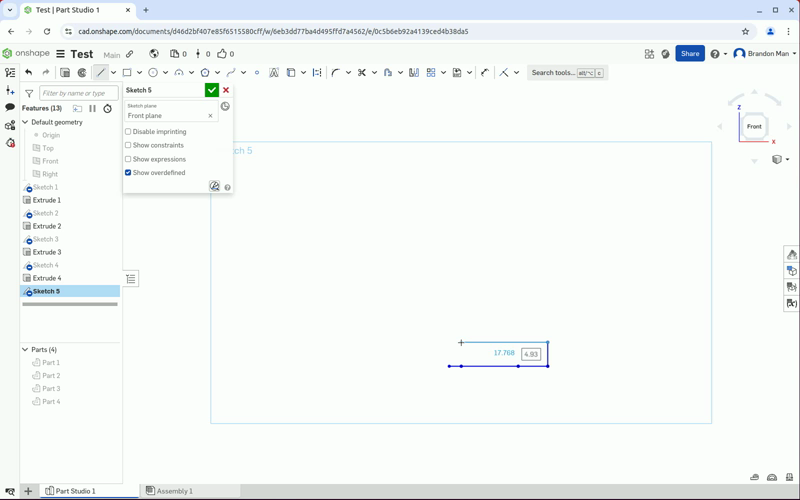
key(esc)
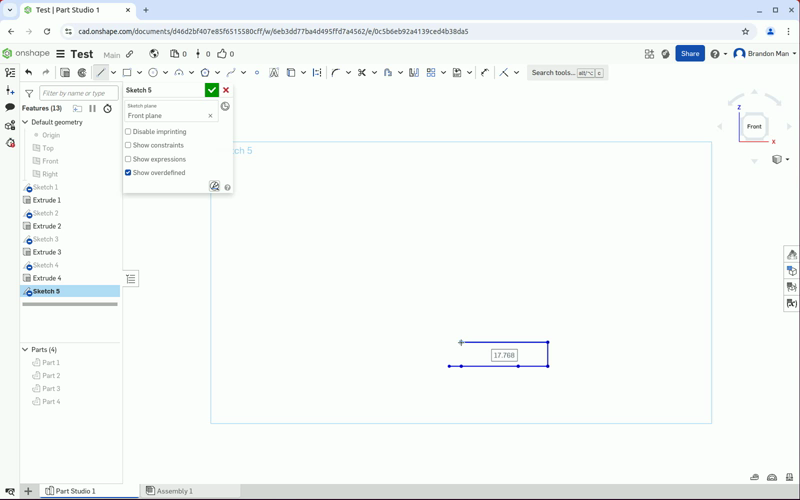
key(a)
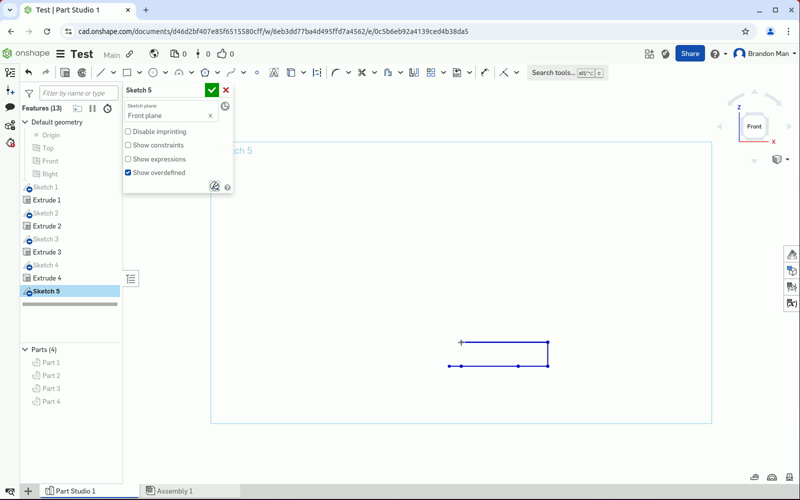
mouse_move(461, 342)
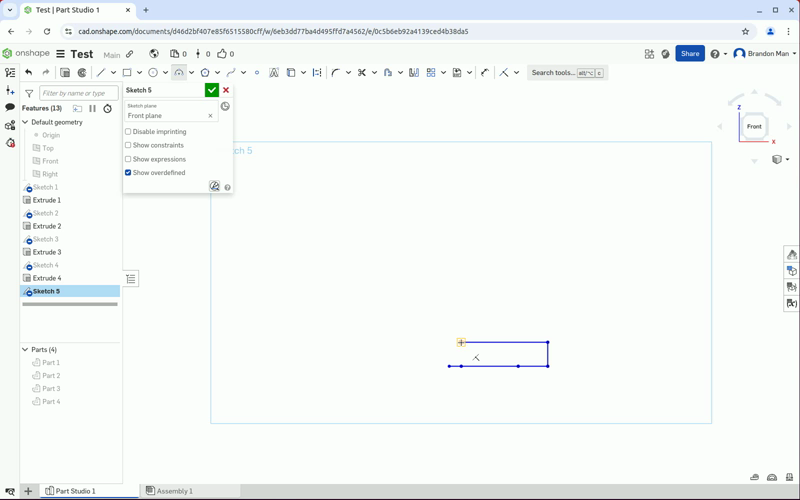
click(461, 342)
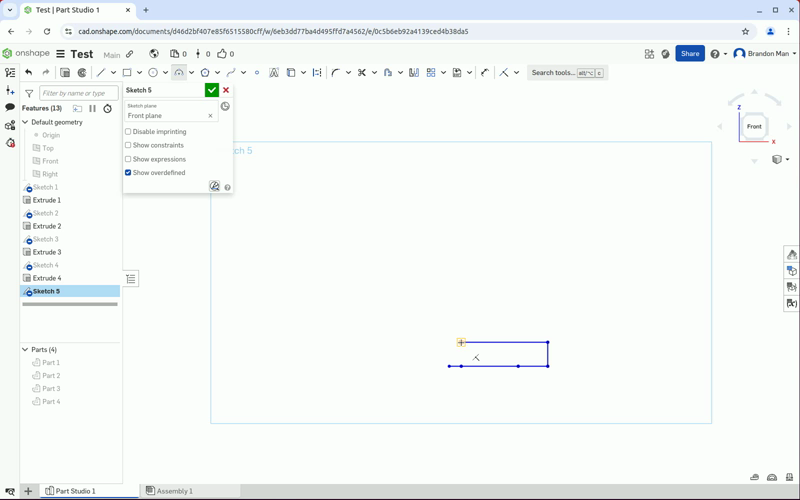
key_down(shift)
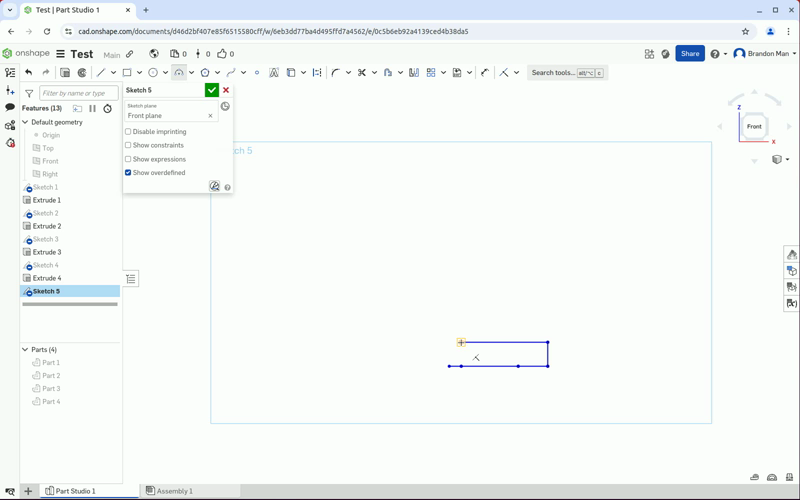
mouse_move(461, 225)
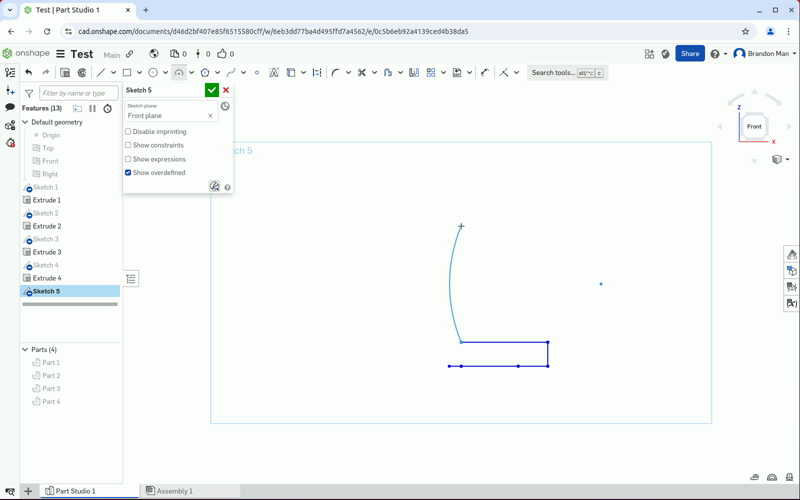
click(461, 225)
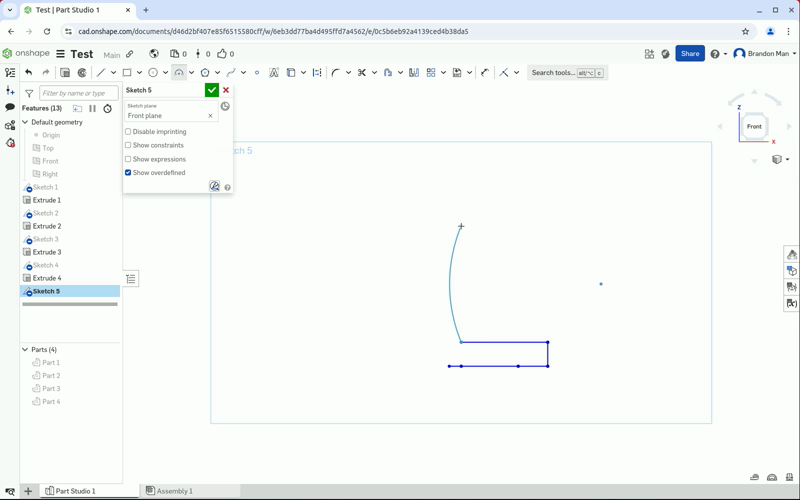
mouse_move(403, 283)
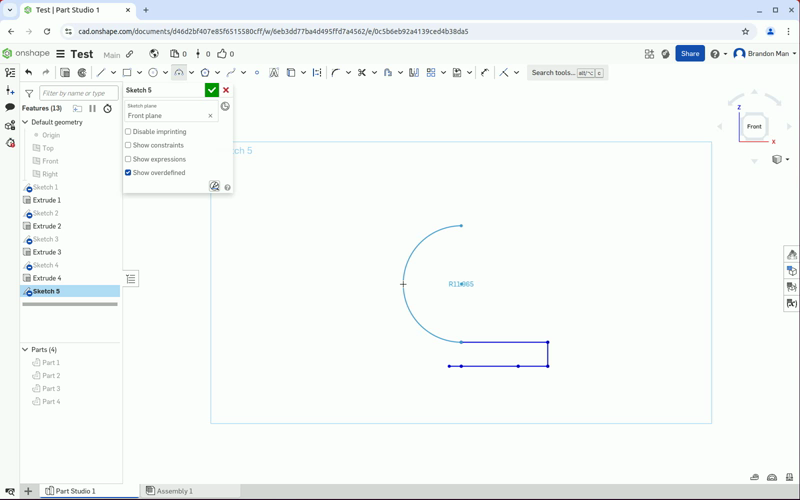
click(403, 283)
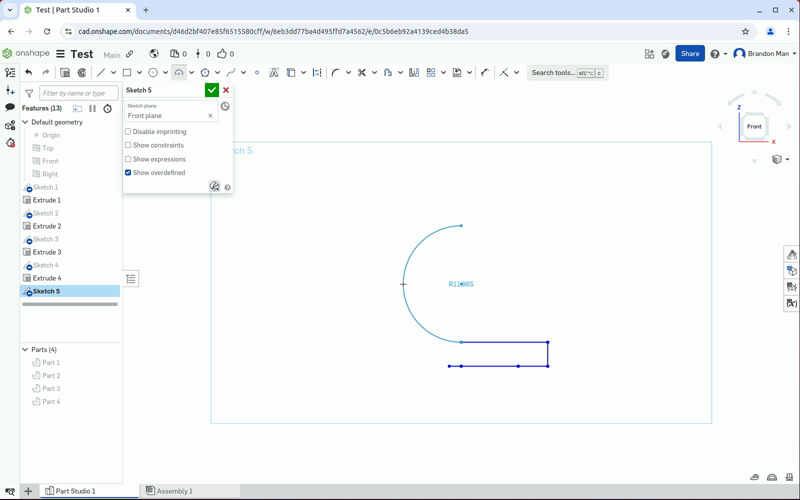
key_up(shift)
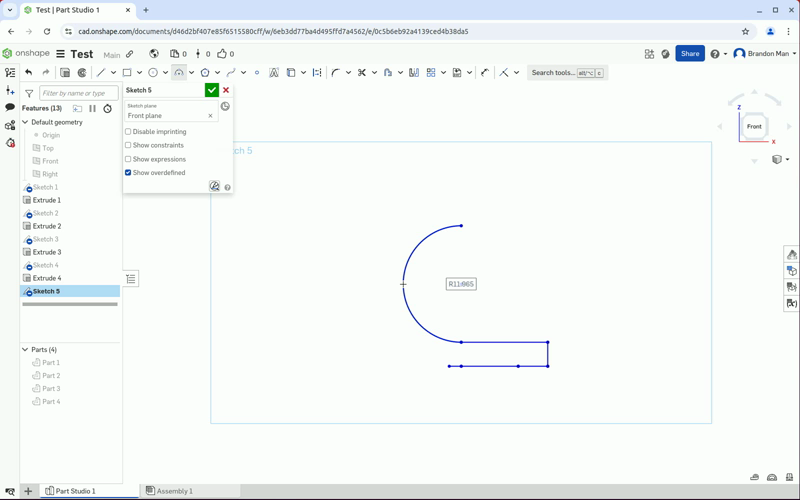
key(esc)
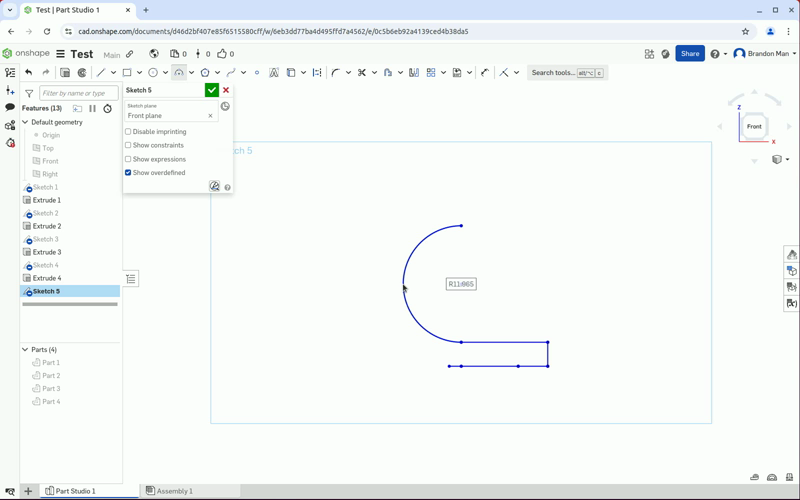
key(l)
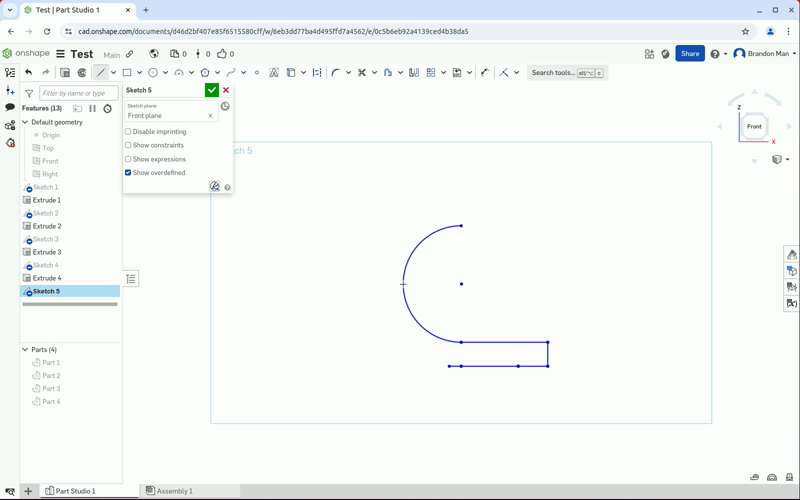
mouse_move(461, 225)
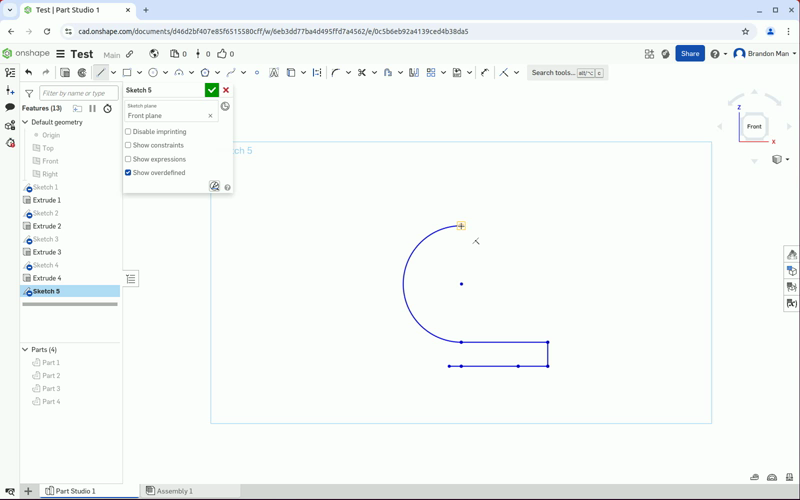
click(461, 225)
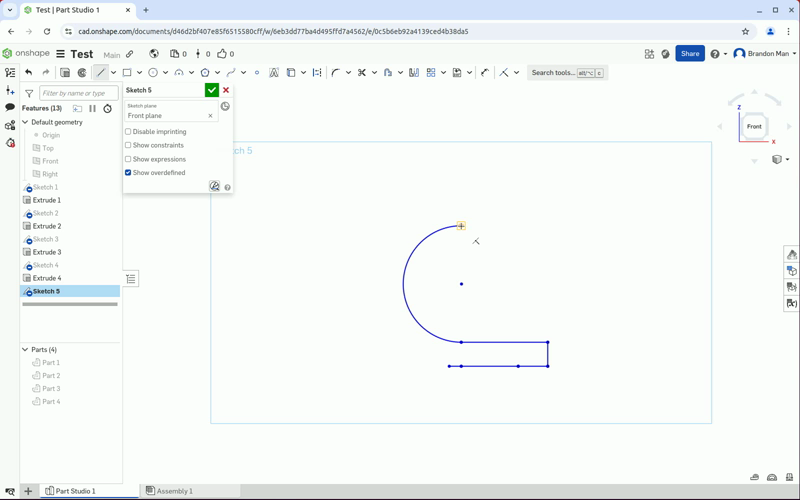
key_down(shift)
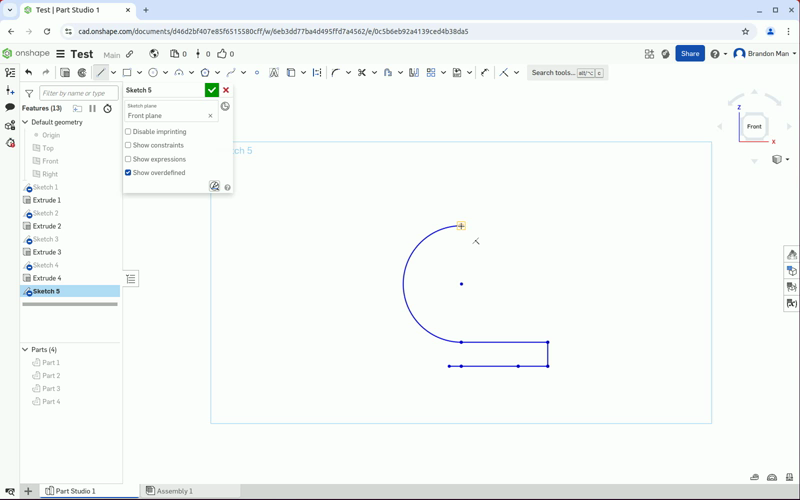
mouse_move(547, 225)
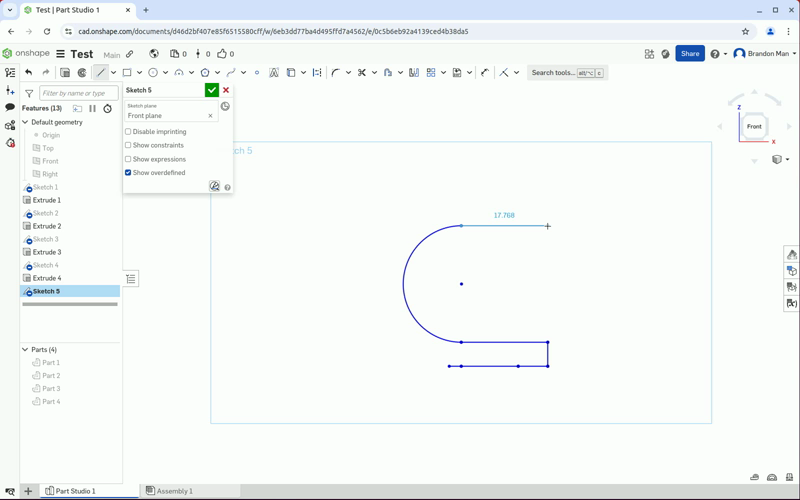
click(547, 225)
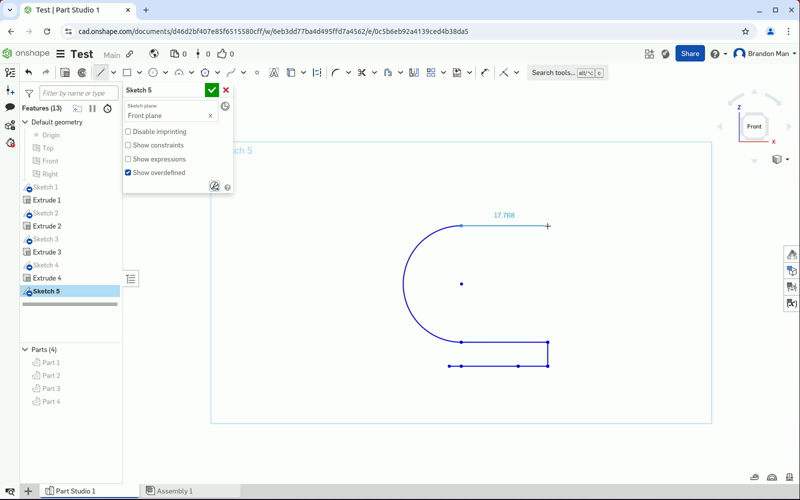
key_up(shift)
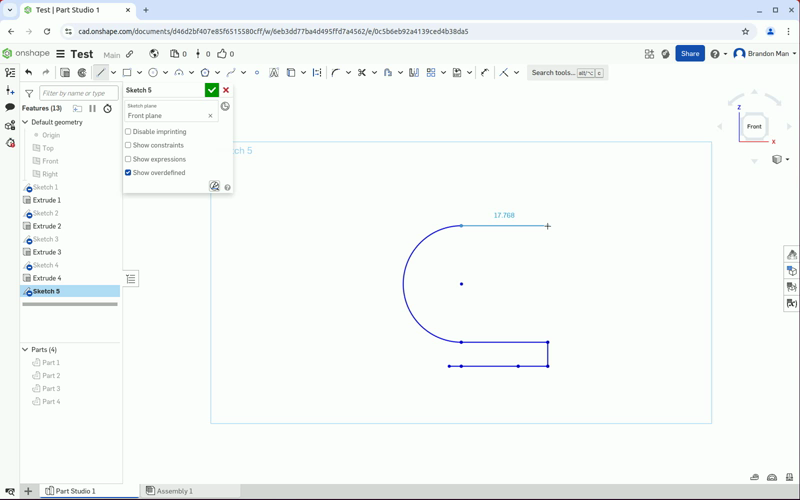
key_down(shift)
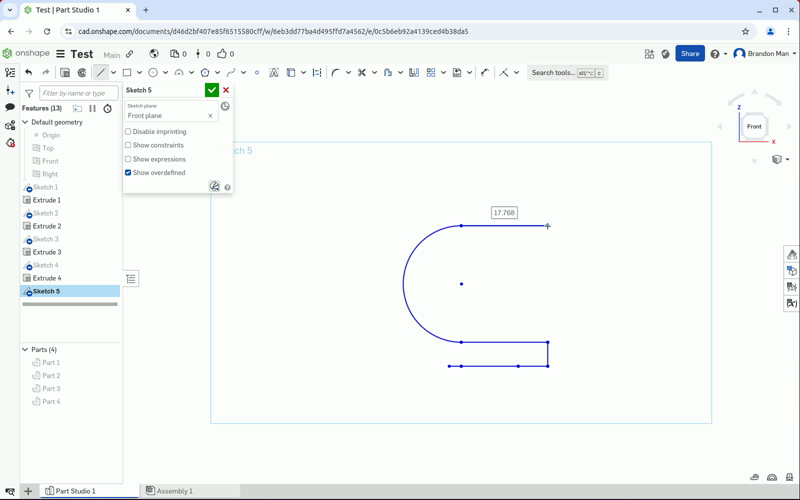
mouse_move(577, 225)
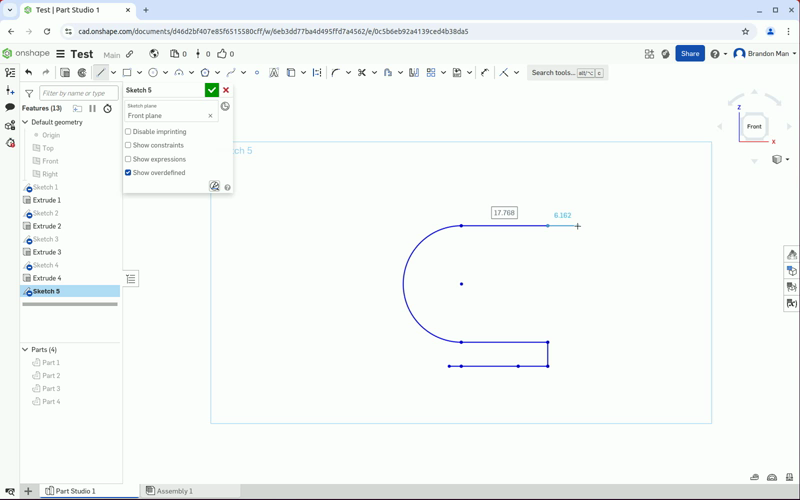
mouse_move(547, 201)
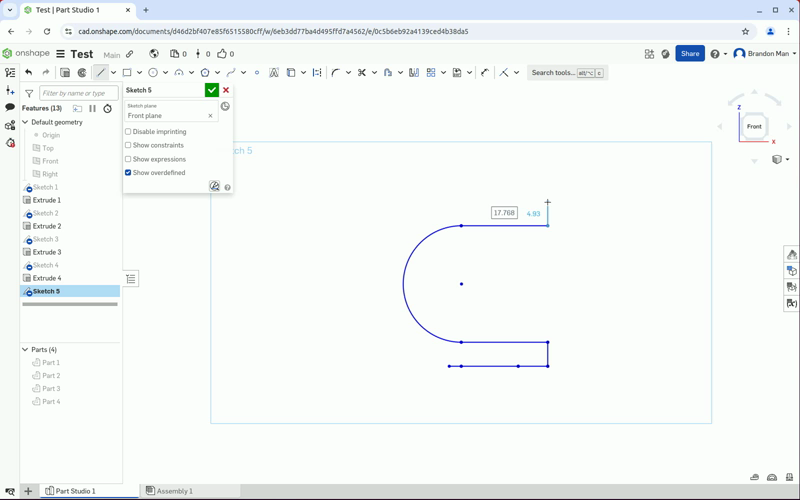
click(547, 201)
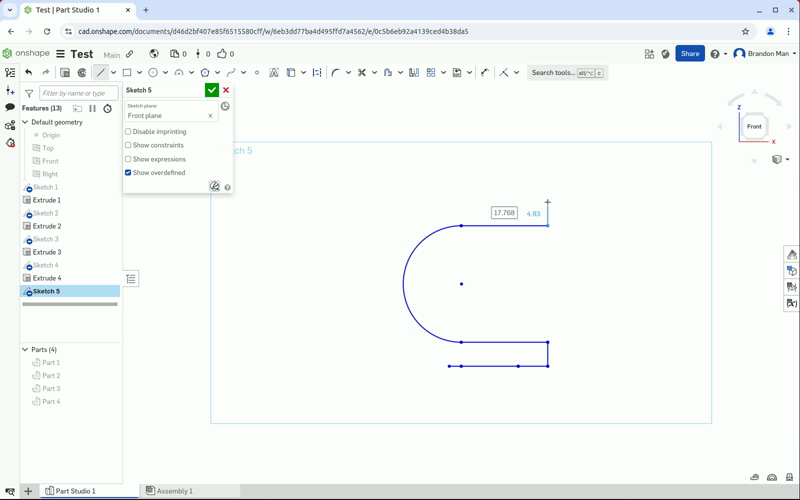
key_up(shift)
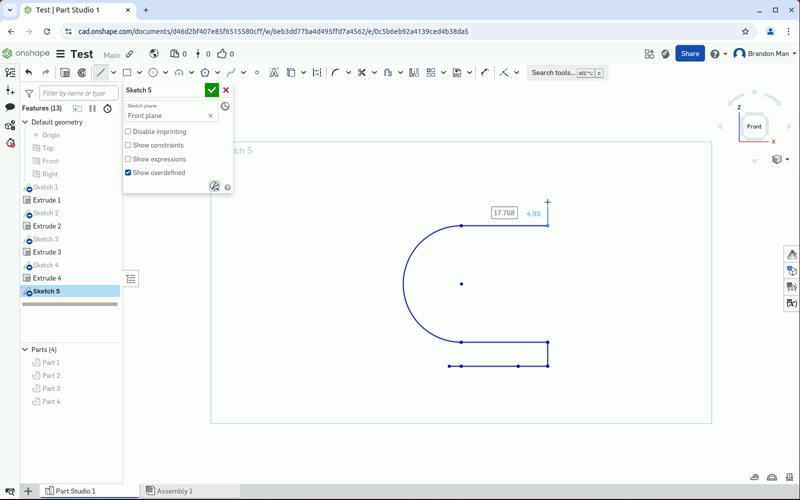
key_down(shift)
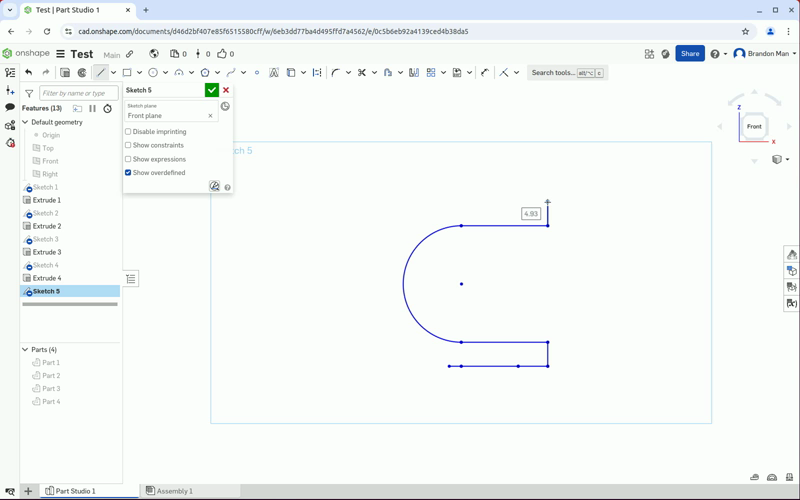
mouse_move(577, 201)
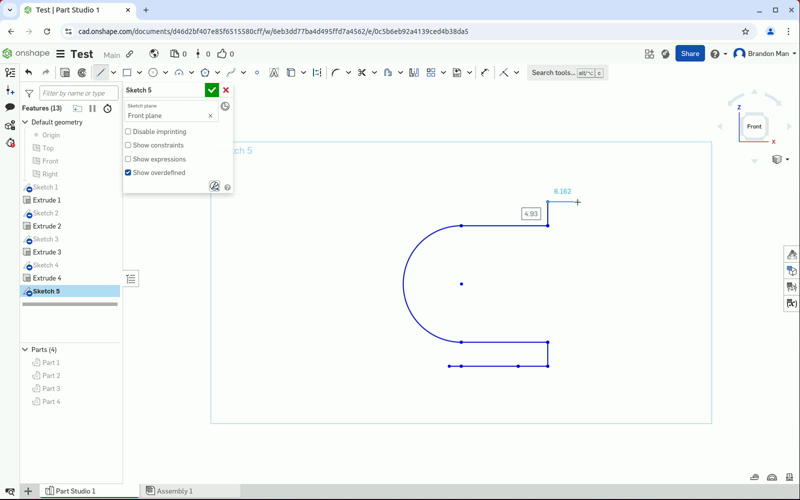
mouse_move(518, 201)
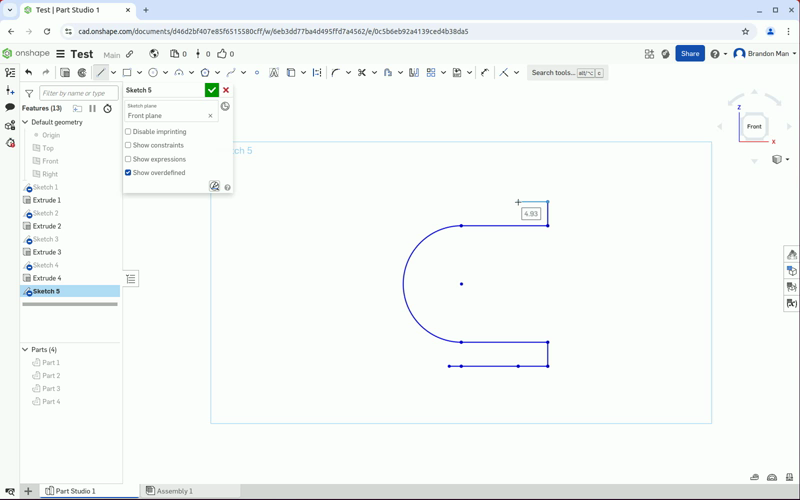
click(518, 201)
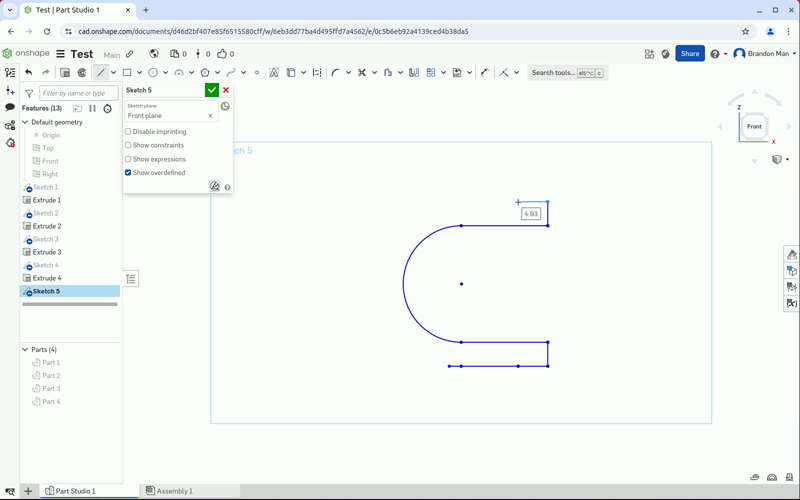
key_up(shift)
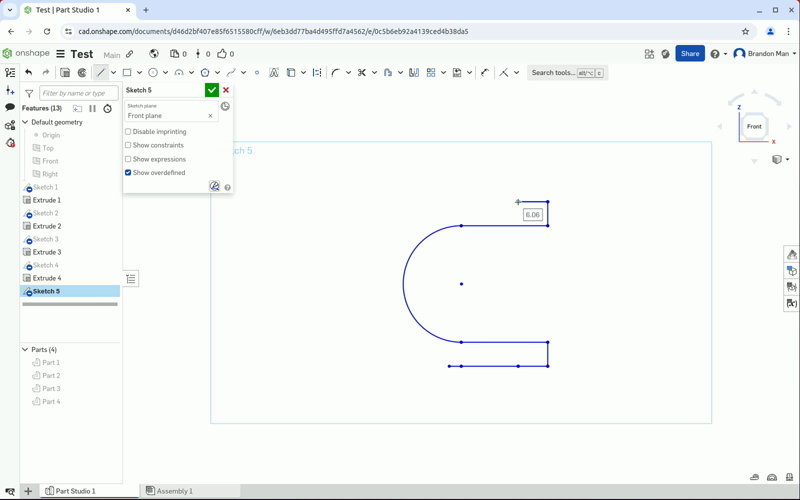
key_down(shift)
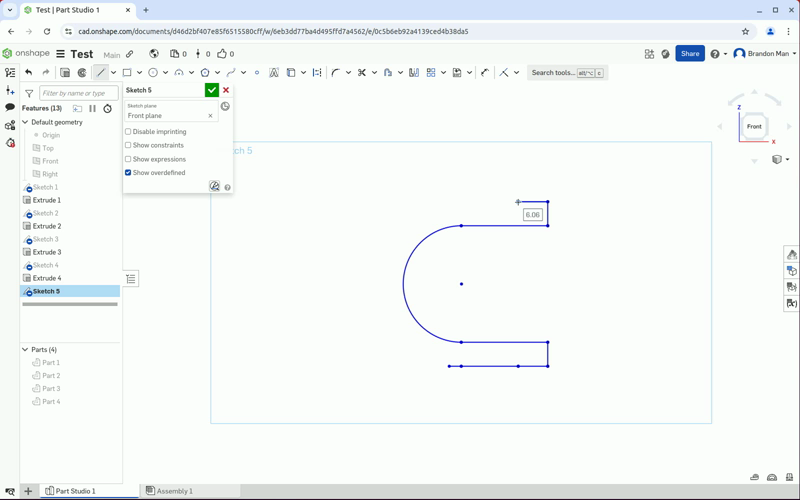
mouse_move(548, 201)
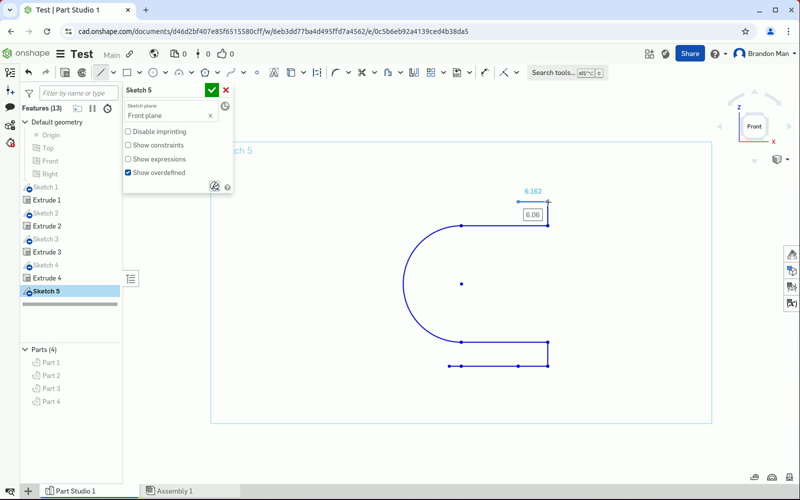
mouse_move(461, 201)
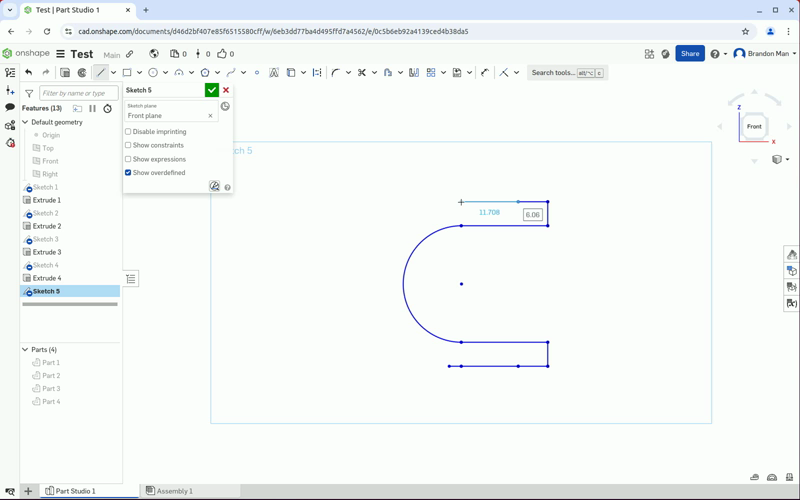
click(461, 201)
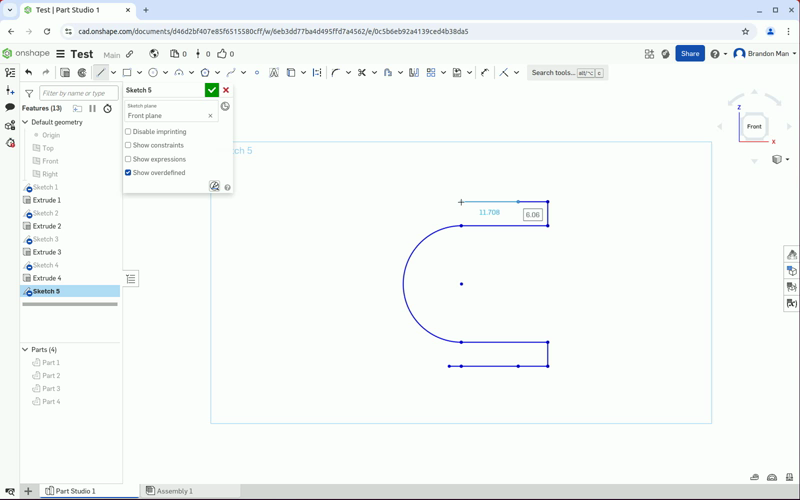
key_up(shift)
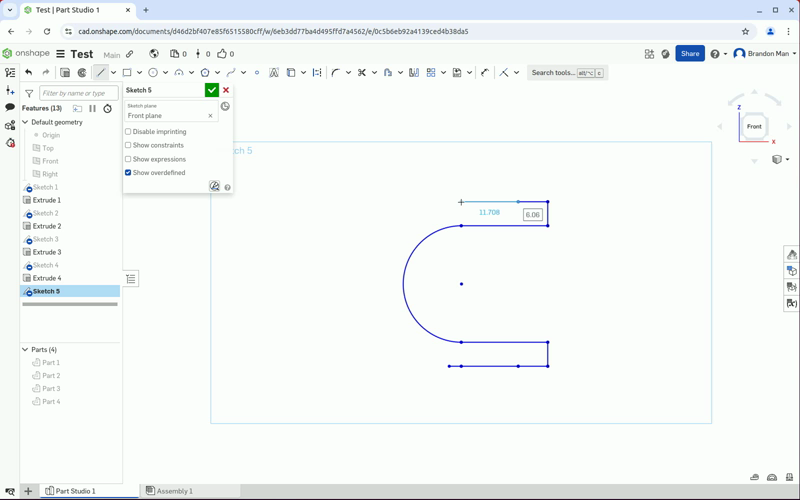
key_down(shift)
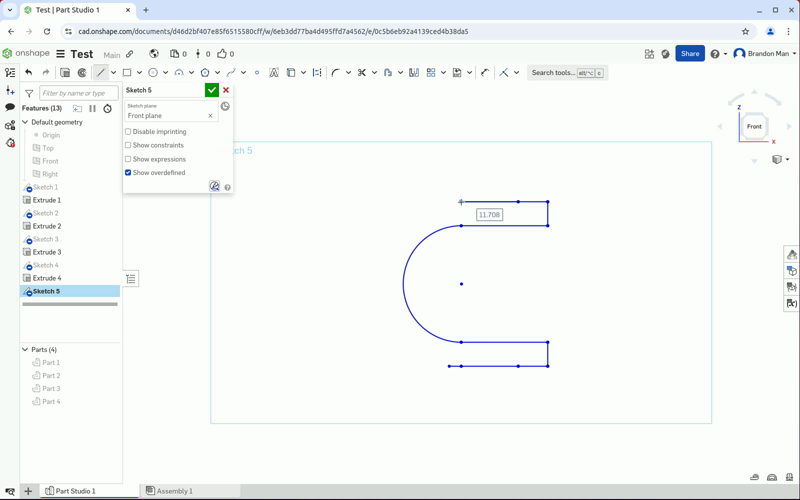
mouse_move(491, 201)
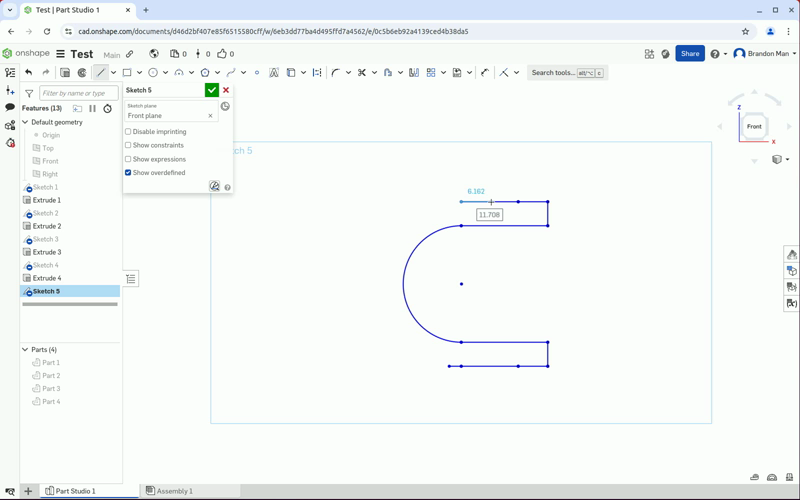
mouse_move(449, 201)
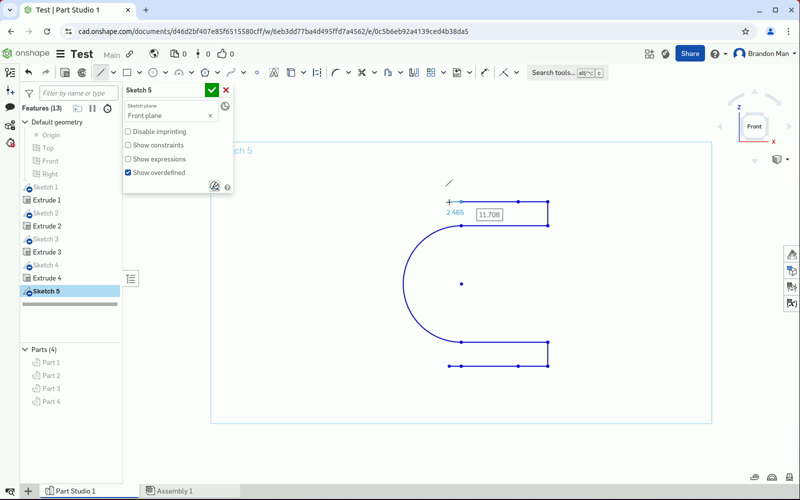
click(449, 201)
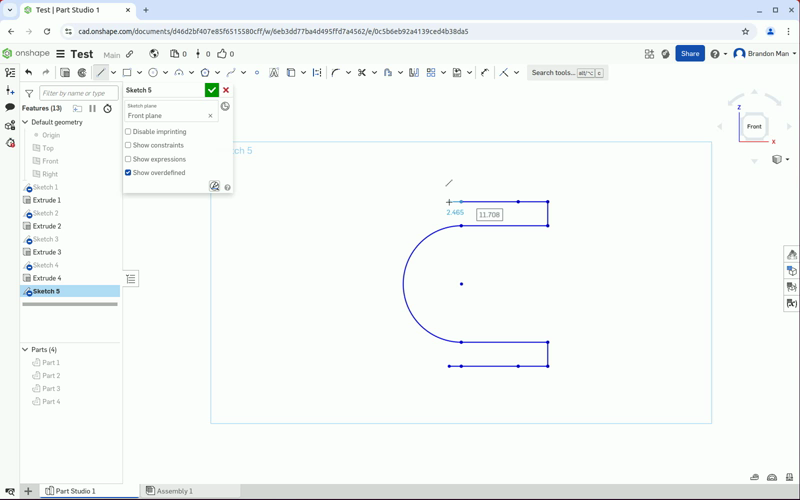
key_up(shift)
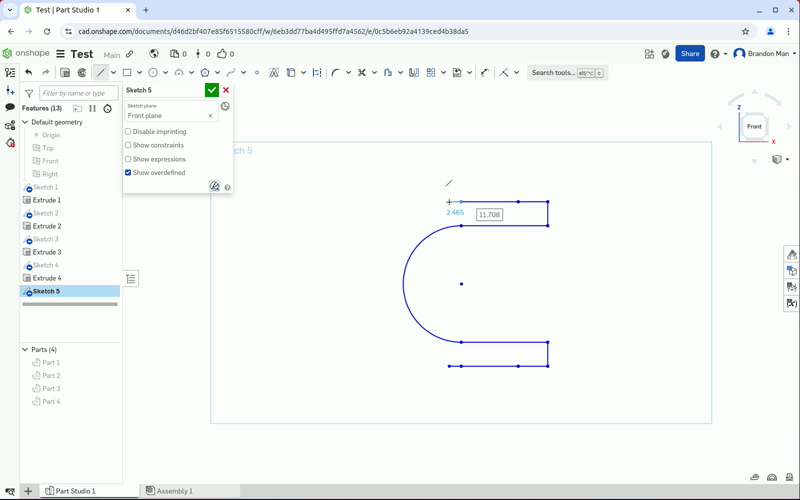
key(esc)
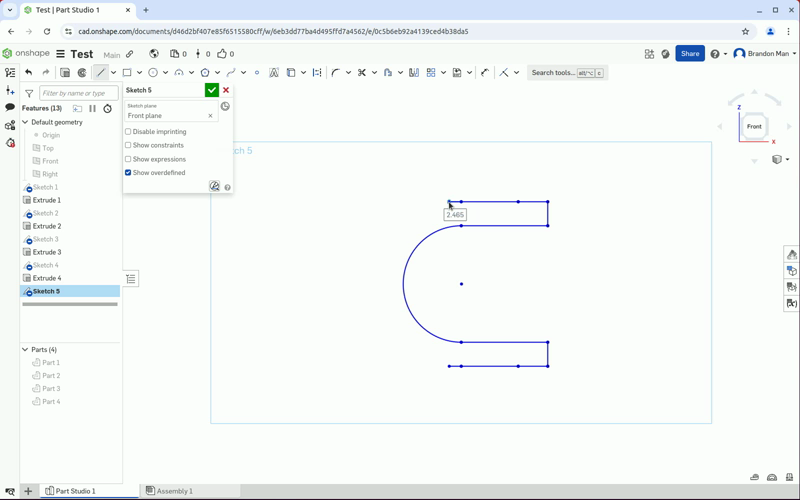
key(a)
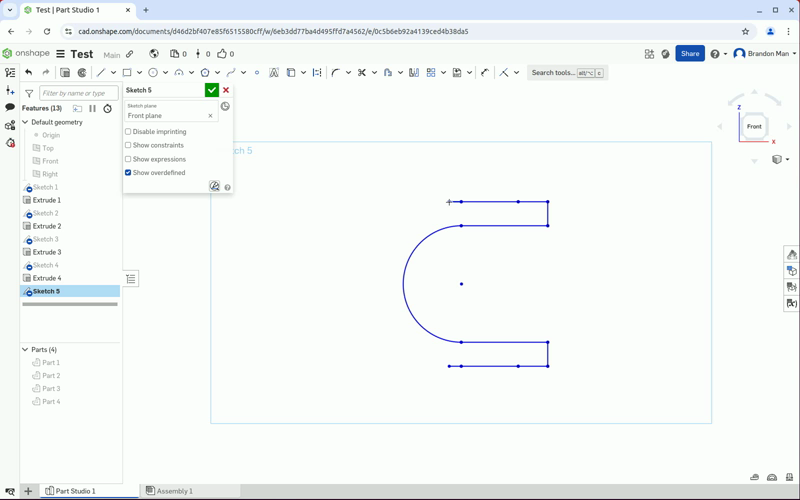
mouse_move(449, 201)
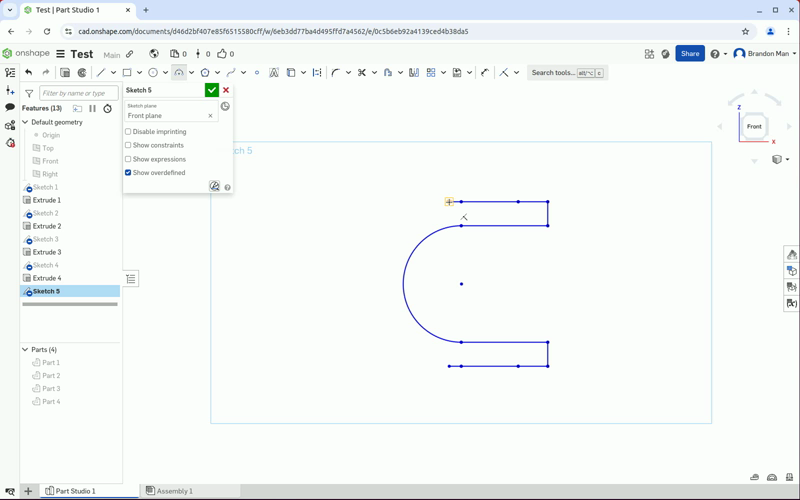
click(449, 201)
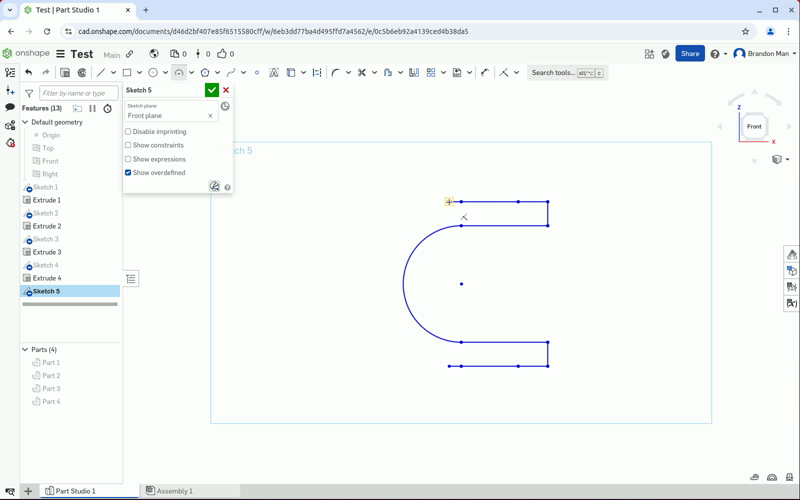
mouse_move(449, 366)
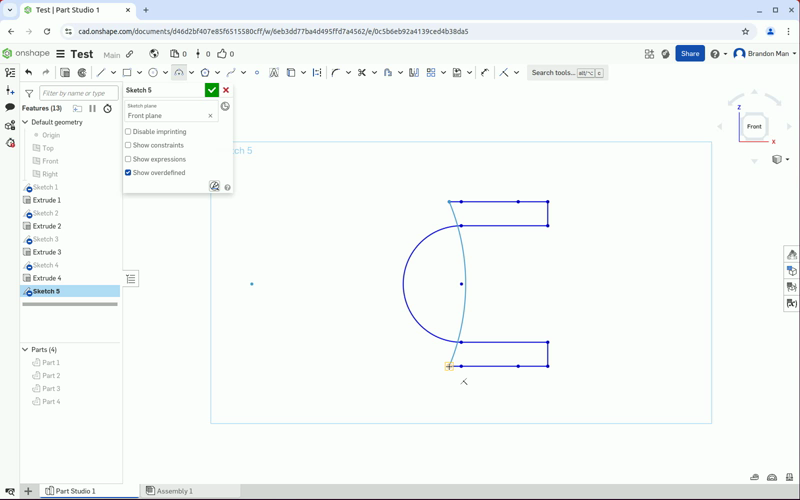
click(449, 366)
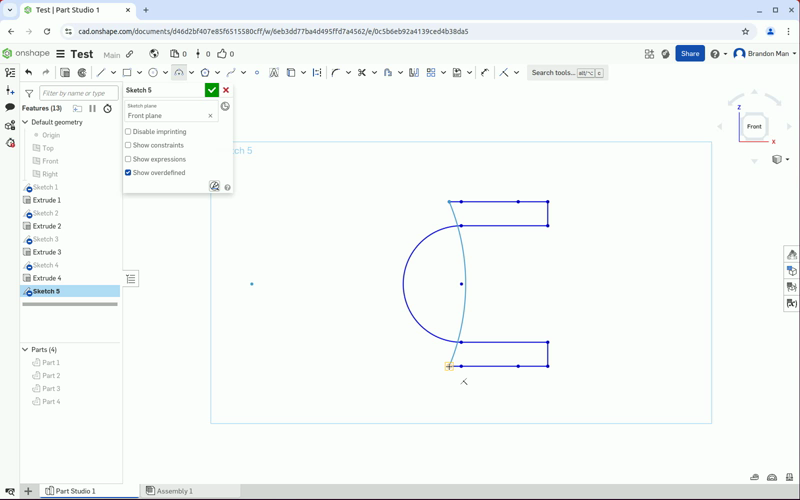
key_down(shift)
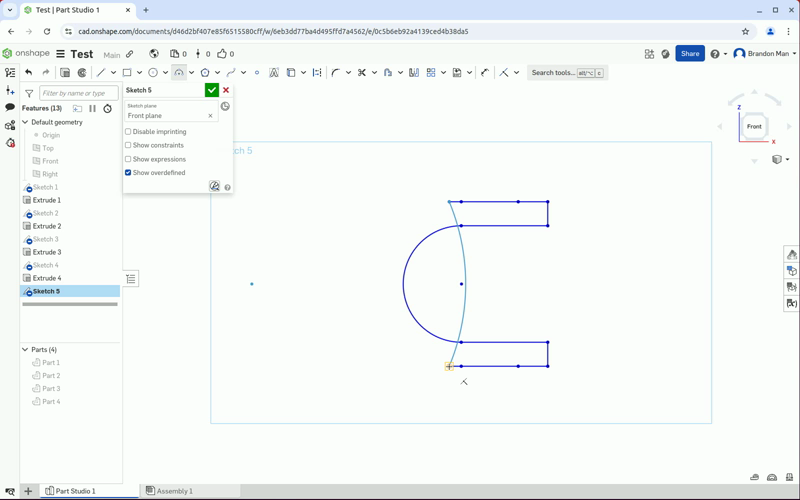
mouse_move(372, 283)
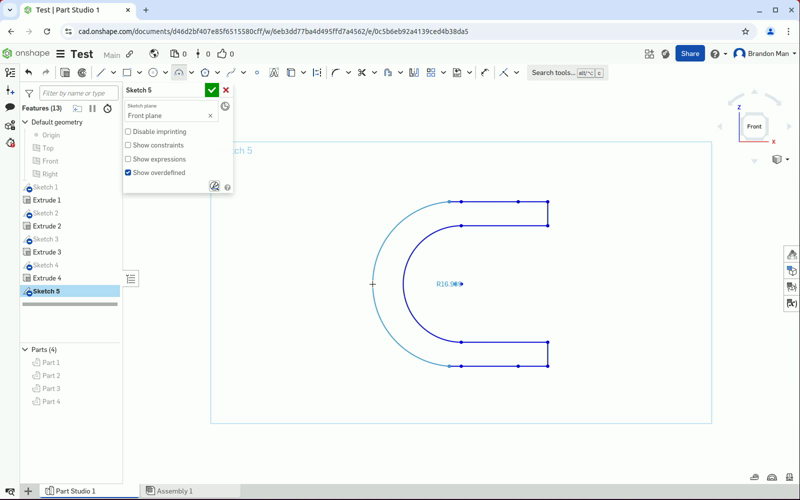
click(372, 283)
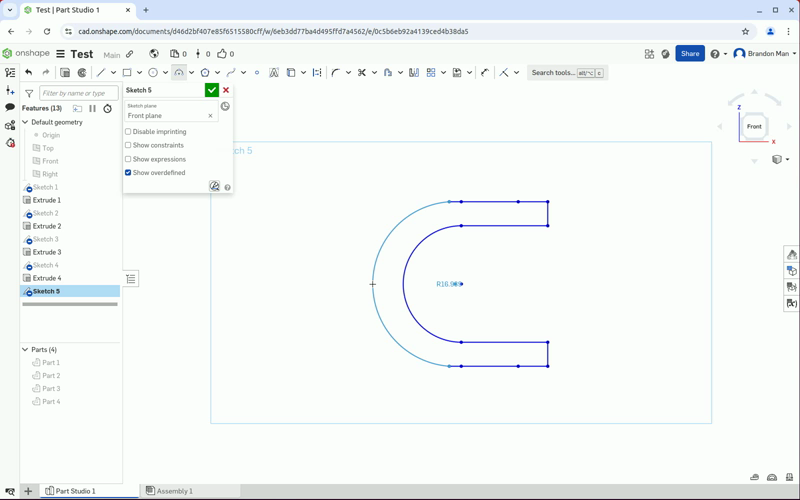
key_up(shift)
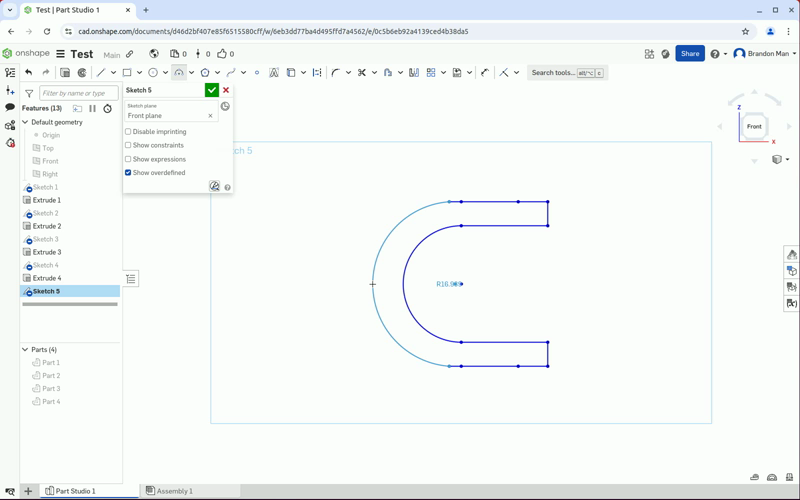
key(esc)
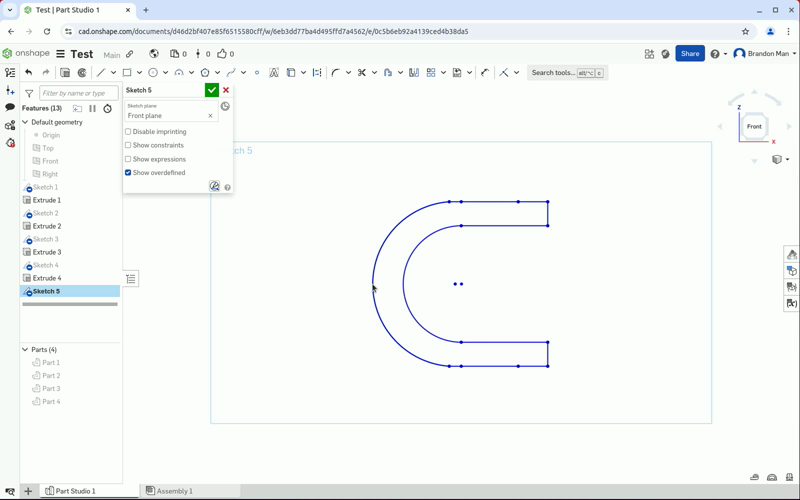
mouse_move(448, 350)
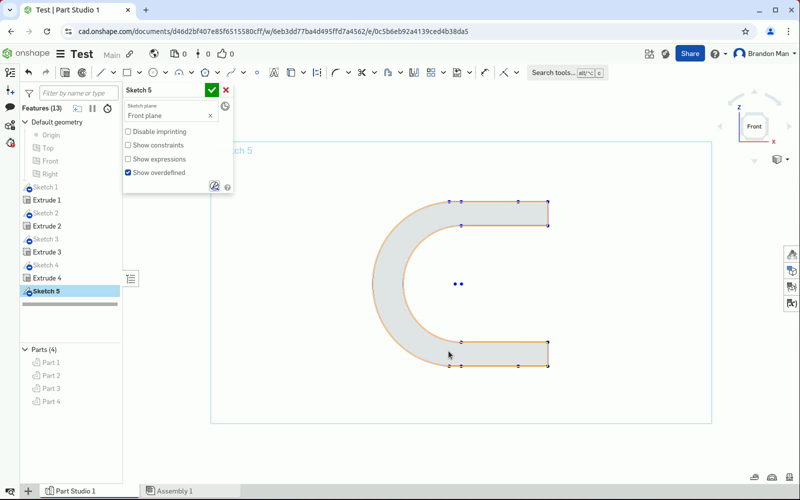
scroll(6)
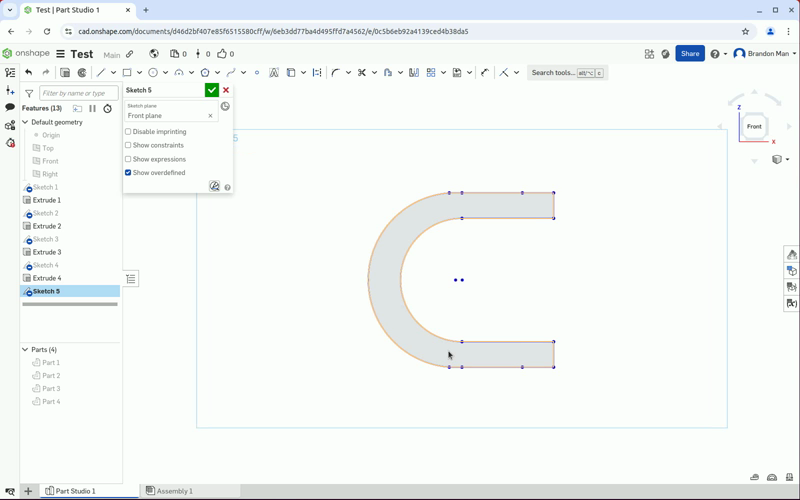
scroll(6)
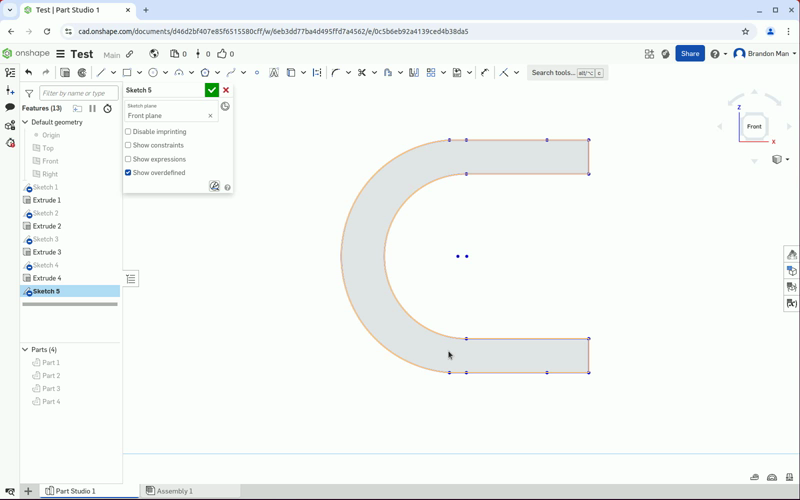
scroll(6)
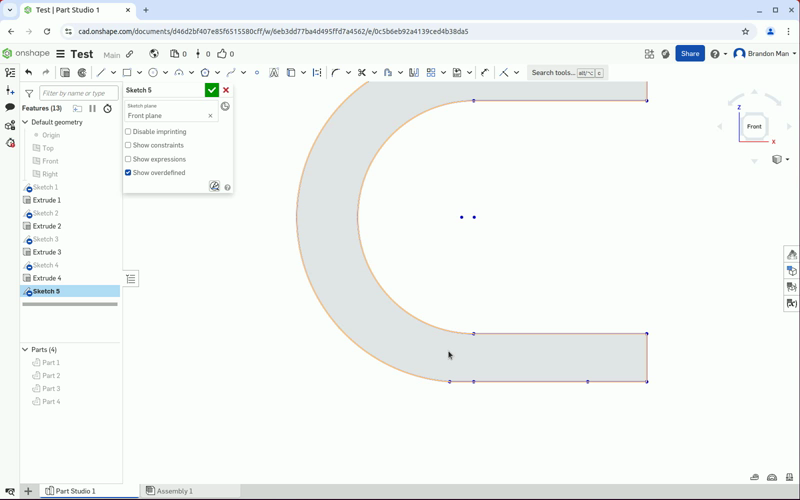
scroll(6)
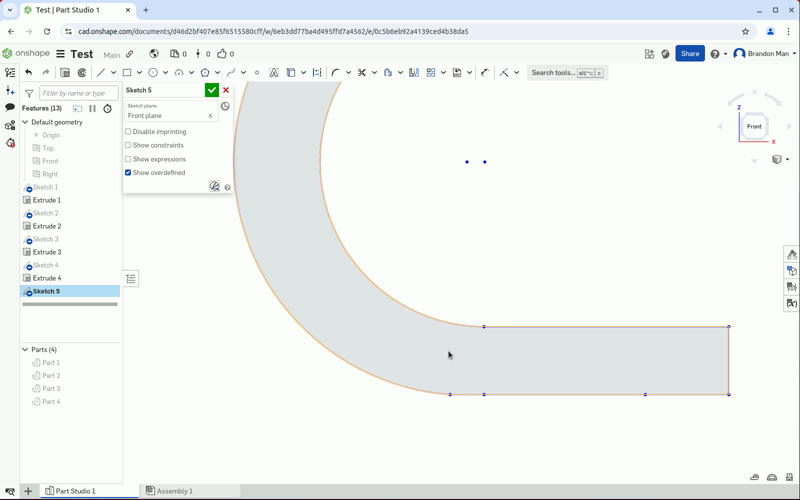
scroll(6)
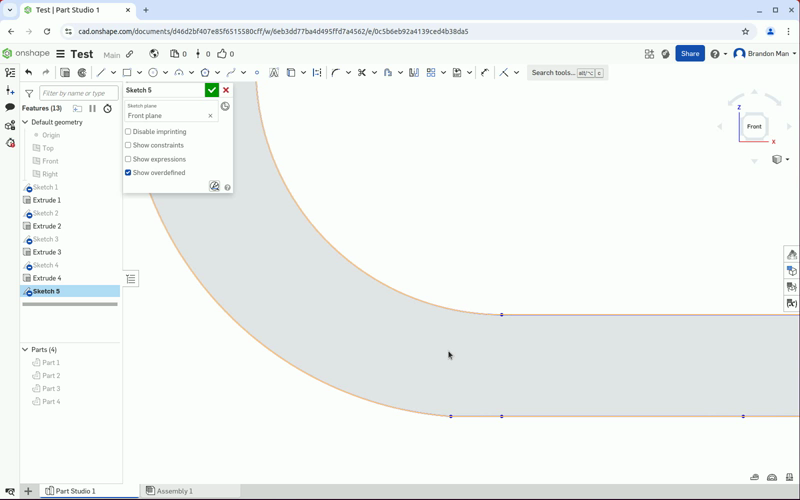
scroll(6)
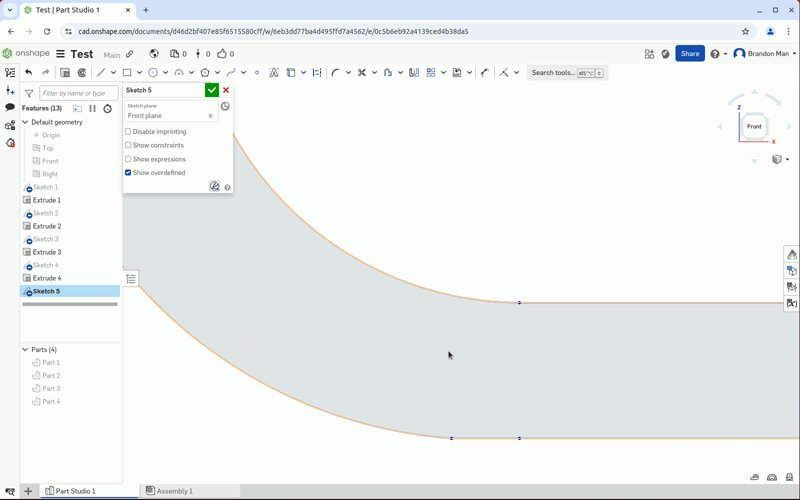
scroll(6)
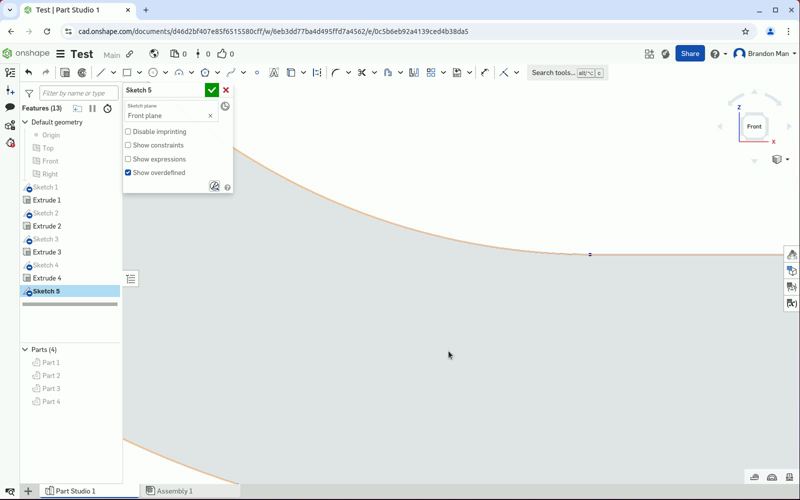
click(448, 350)
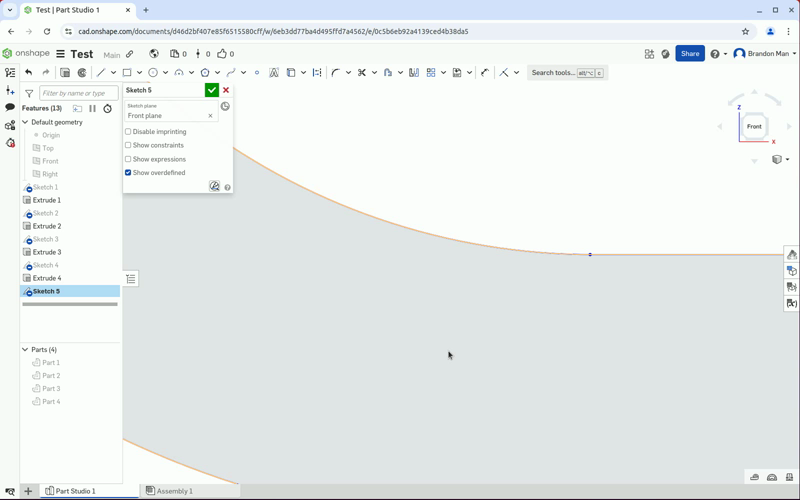
scroll(-6)
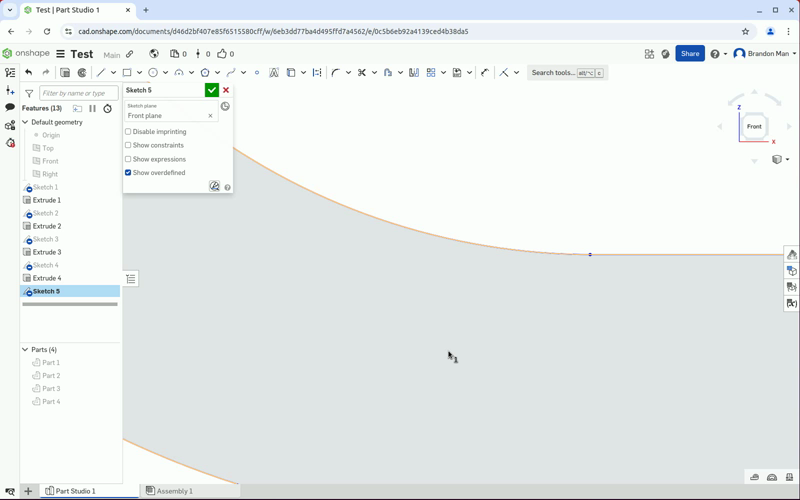
scroll(-6)
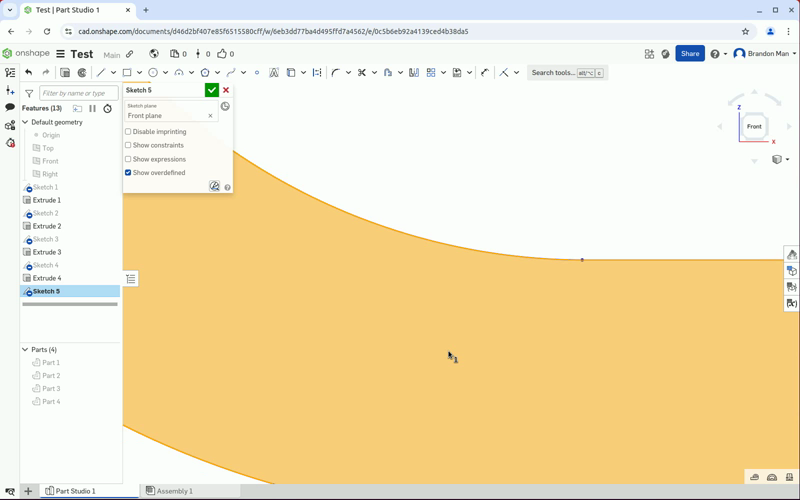
scroll(-6)
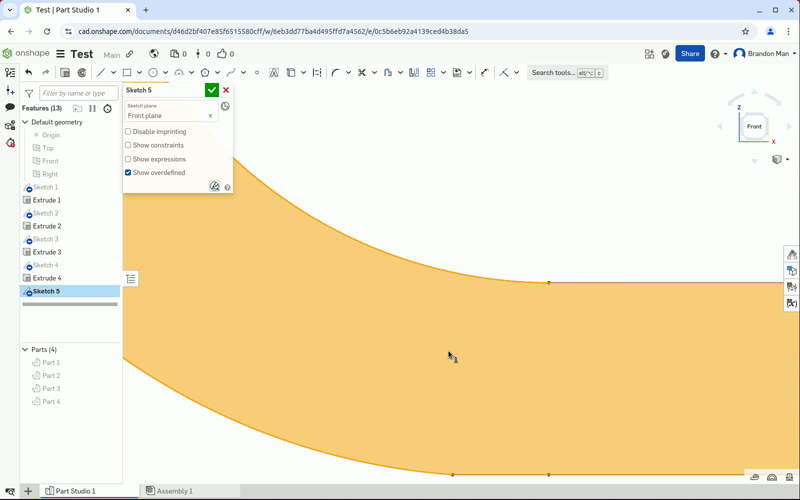
scroll(-6)
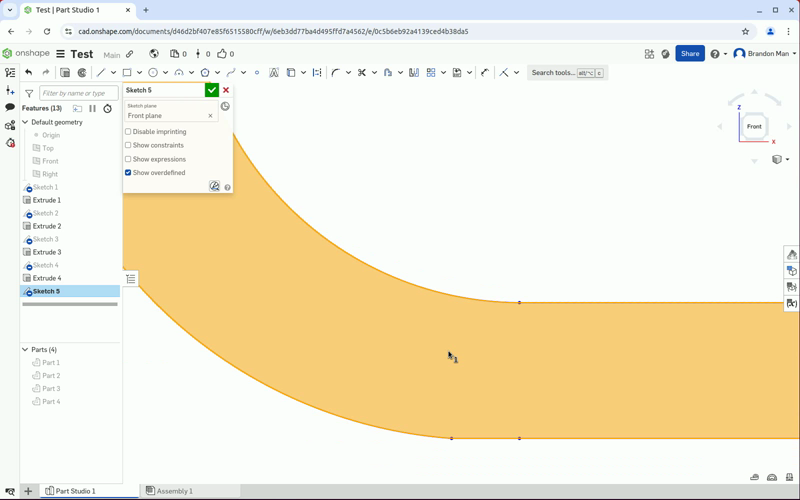
scroll(-6)
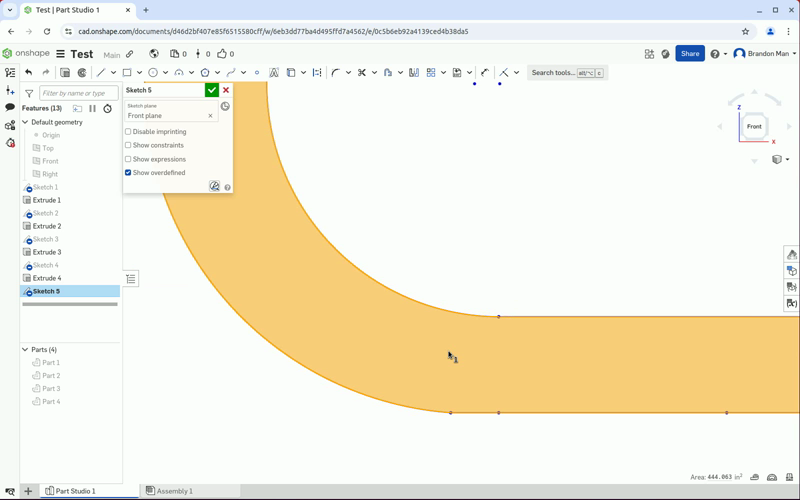
scroll(-6)
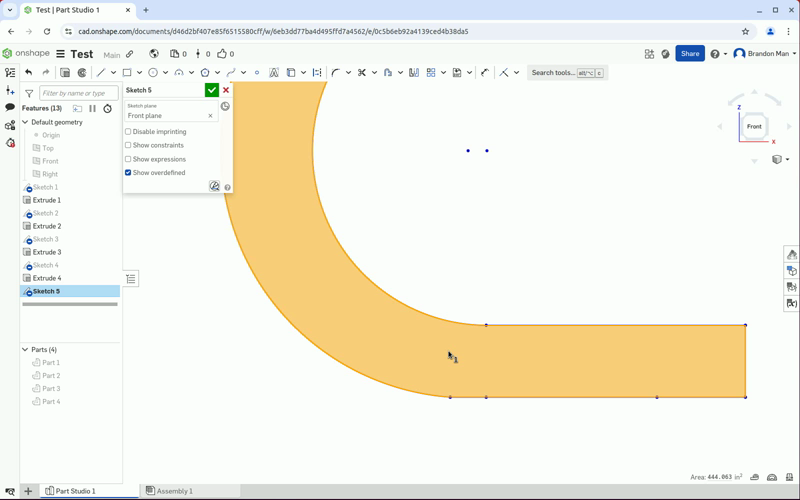
scroll(-6)
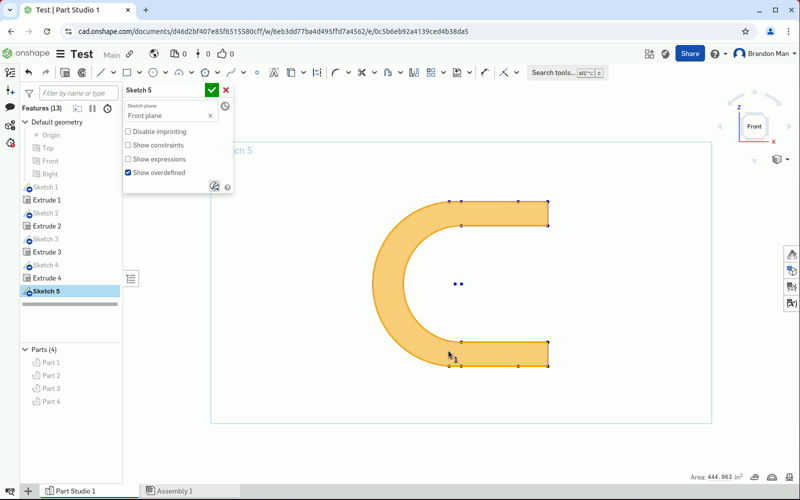
mouse_move(73, 352)
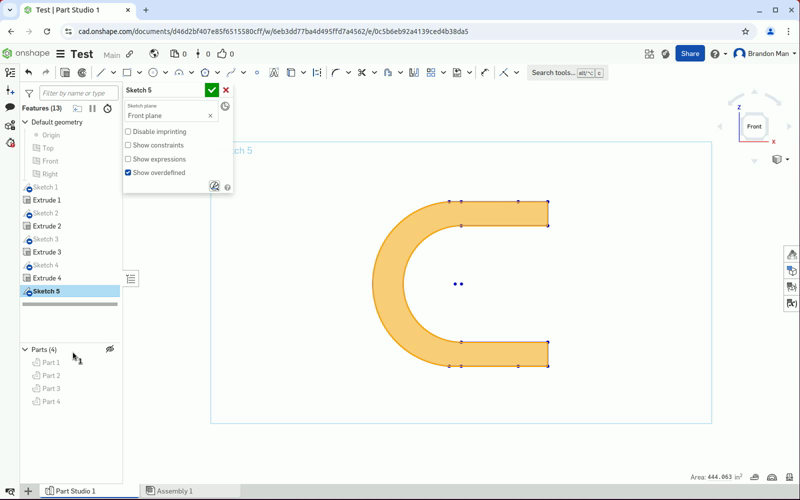
key(shift+y)
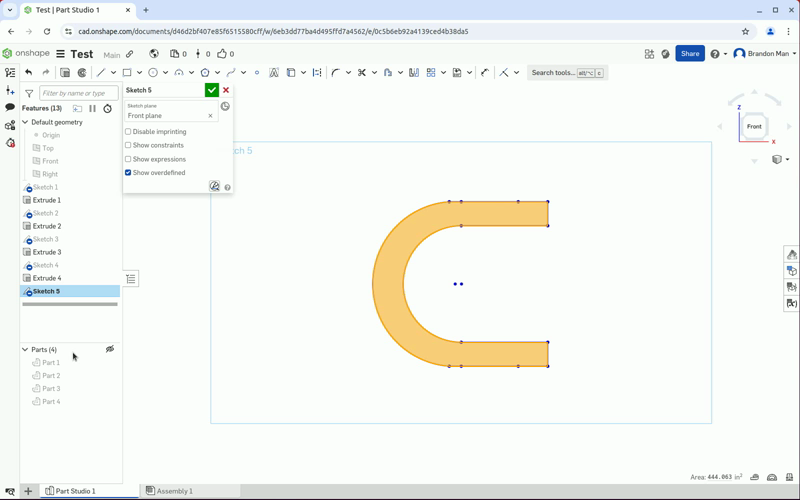
key(shift+e)
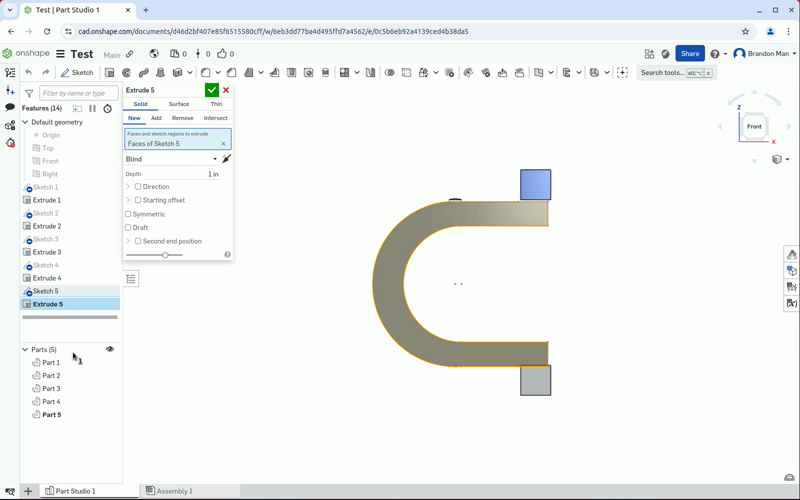
mouse_move(143, 106)
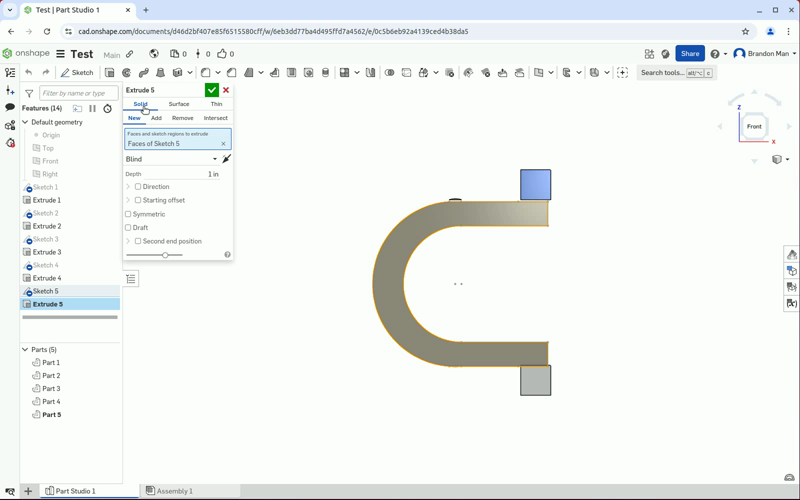
click(143, 106)
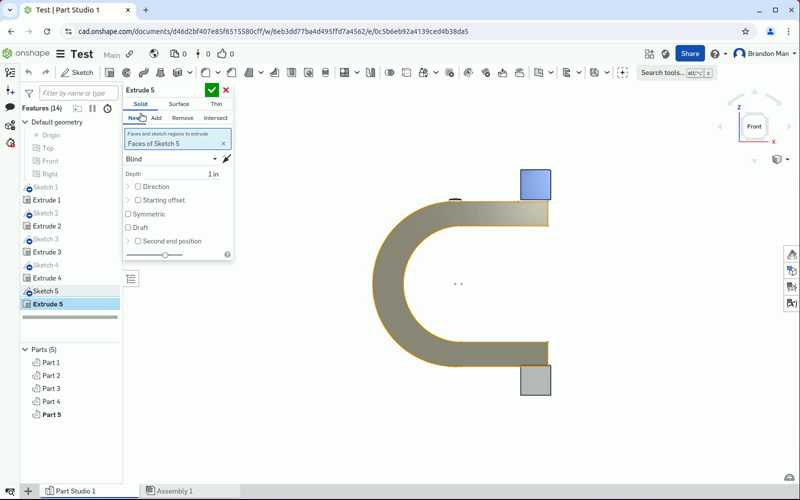
mouse_move(137, 120)
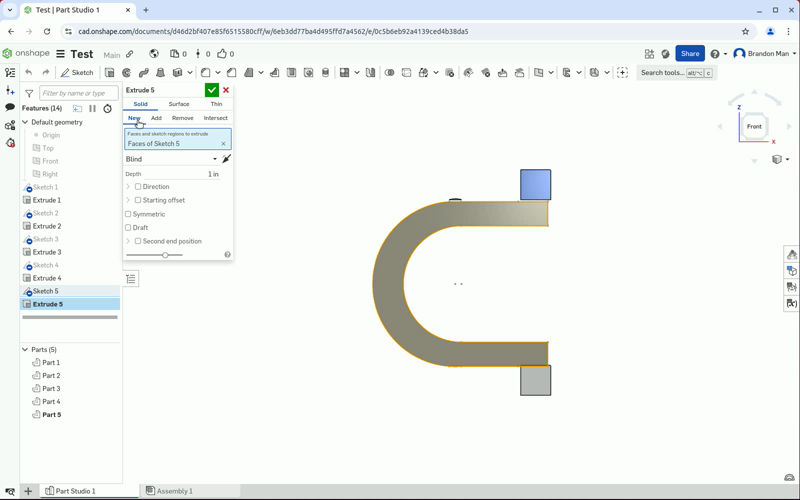
click(137, 120)
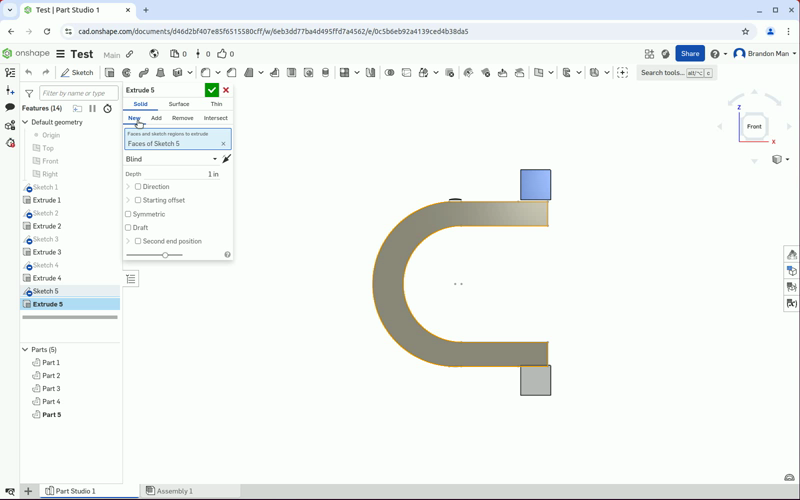
key(tab, 4)
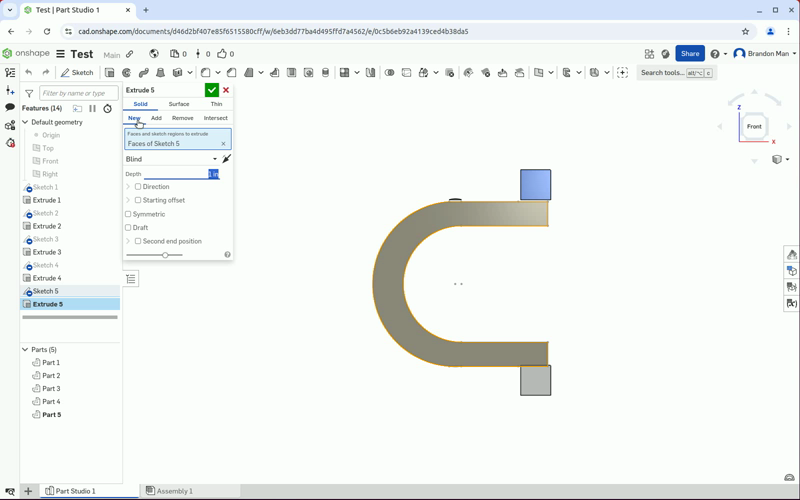
text(2.407)
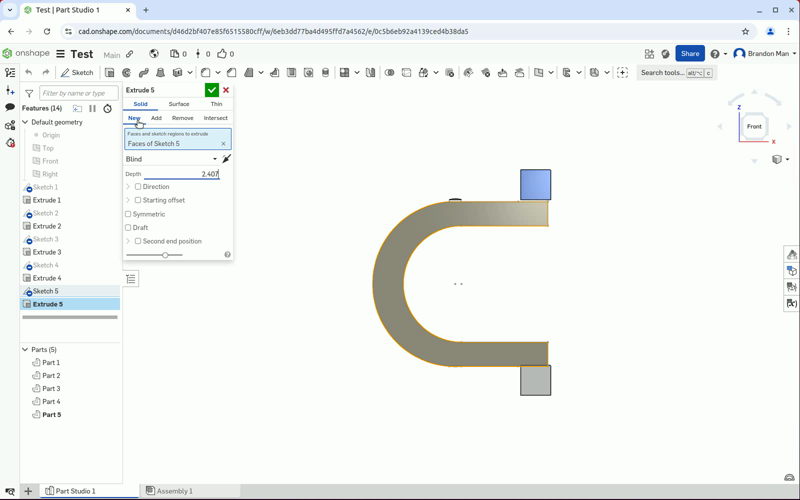
key(enter)
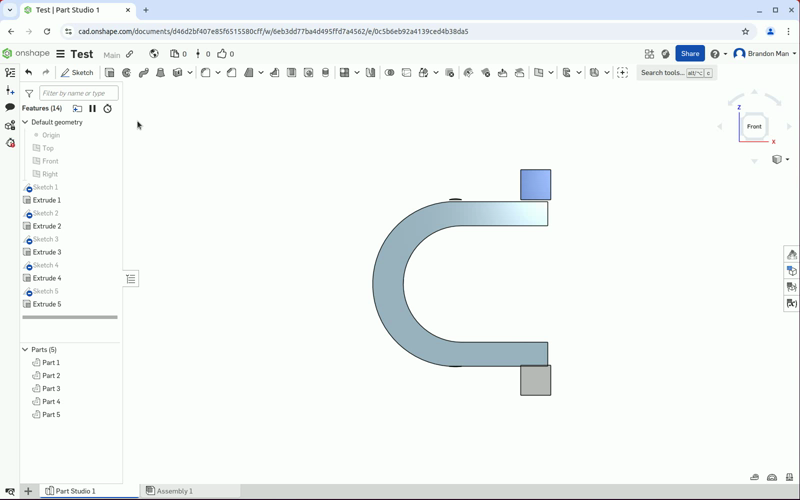
key(shift+h)
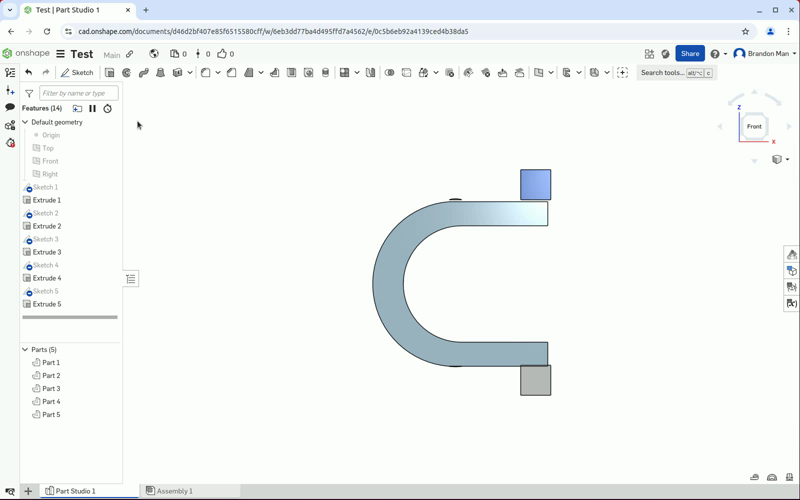
key(shift+h)
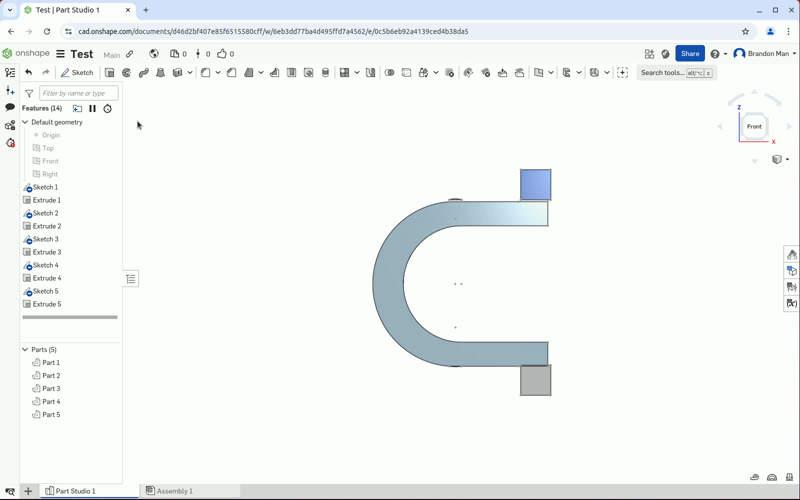
key(shift+7)
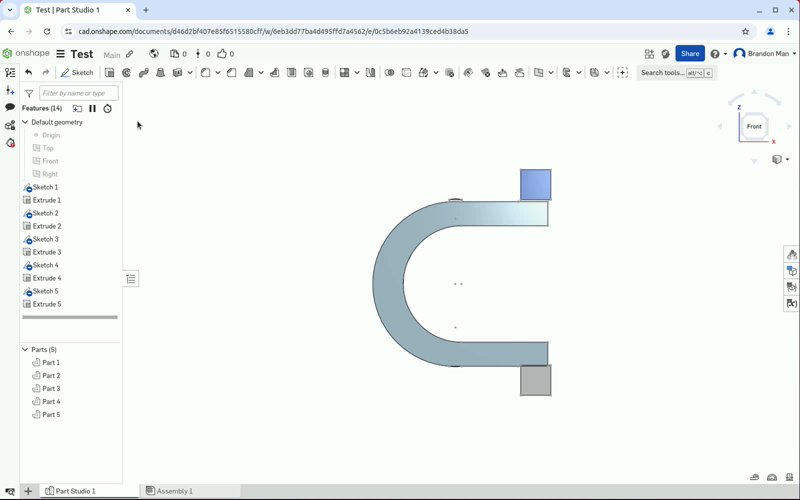
key(left, 2)
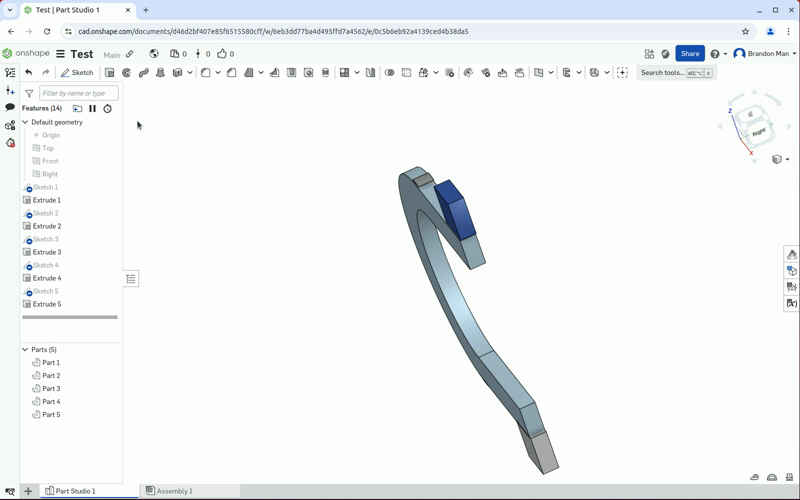
key(down, 2)
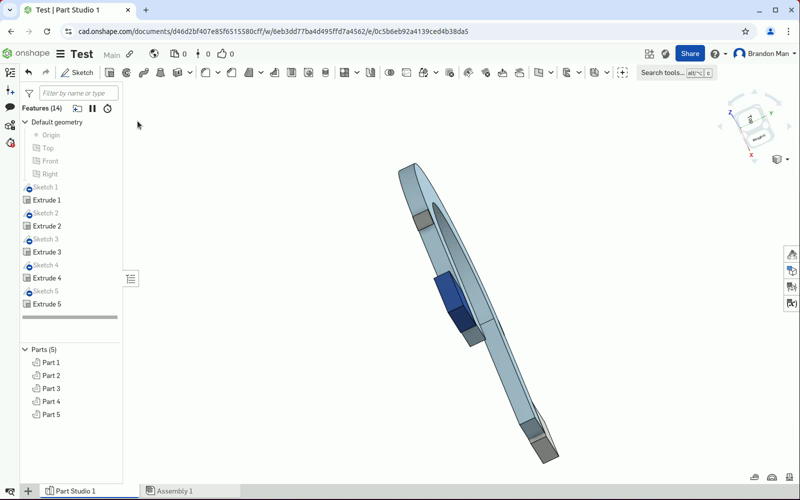
key(up, 2)
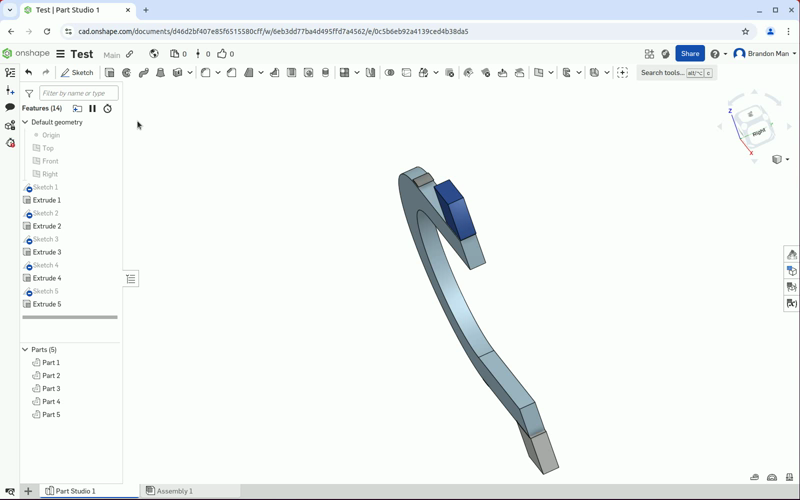
key(right, 2)
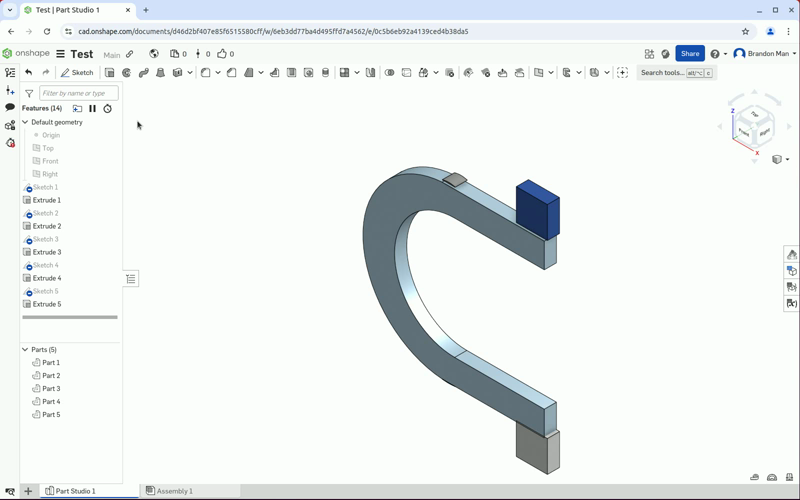
mouse_move(73, 189)
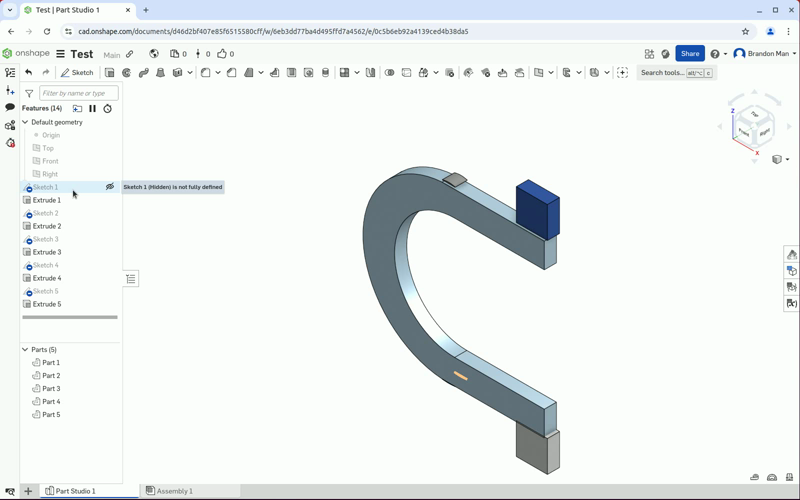
click(73, 189)